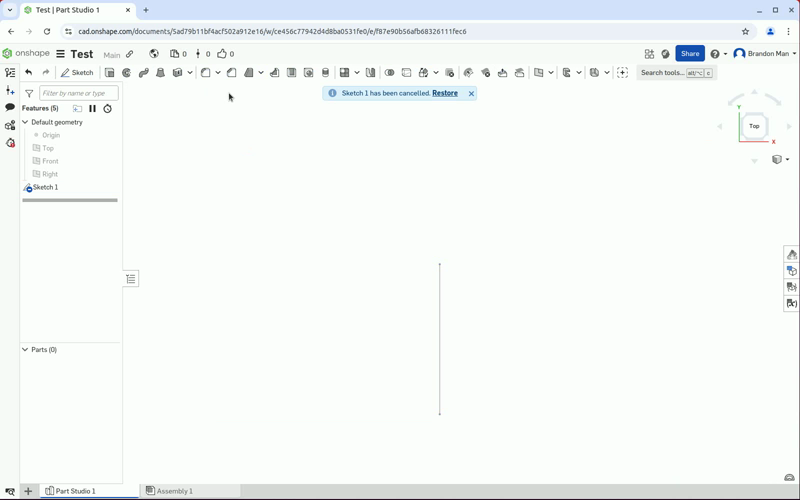
key(shift+h)
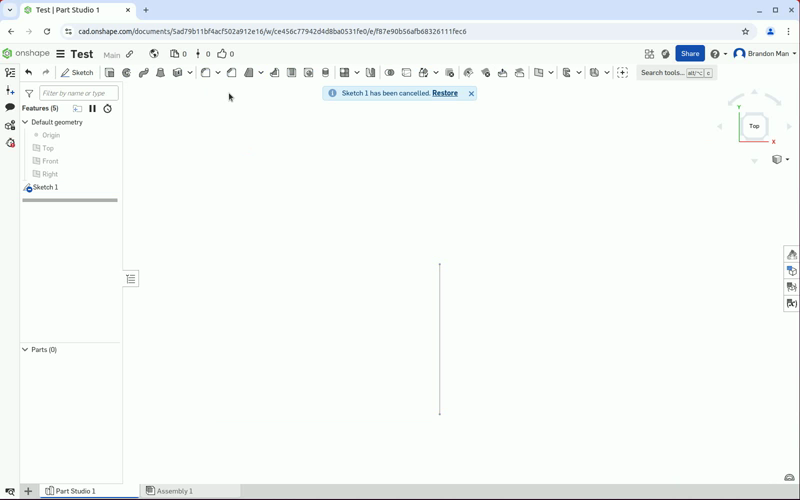
key(shift+s)
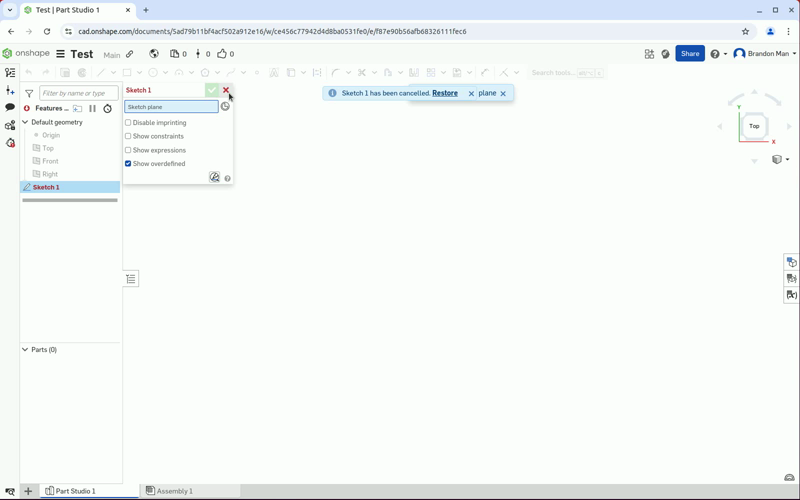
mouse_move(73, 150)
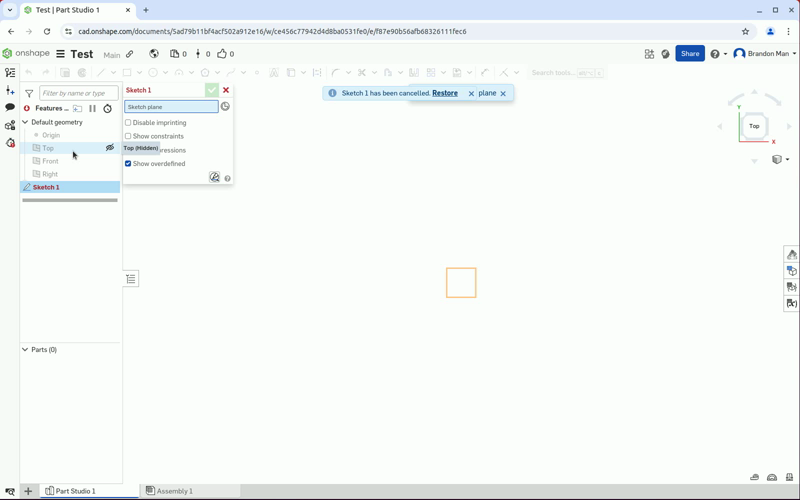
click(73, 150)
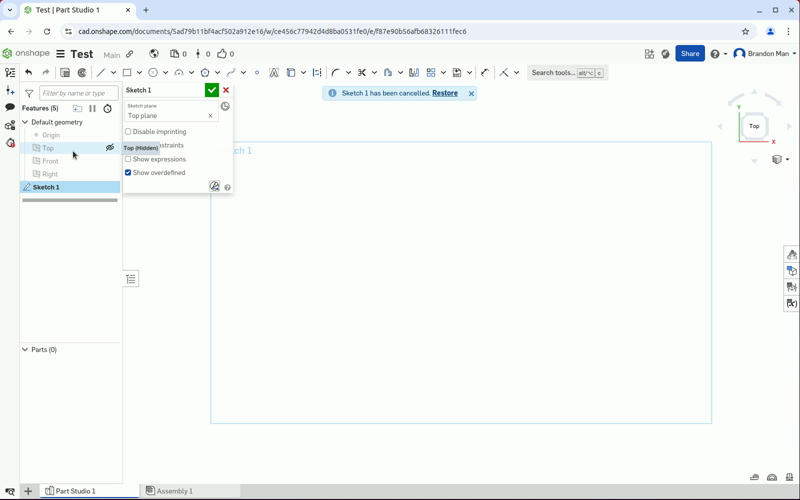
mouse_move(73, 352)
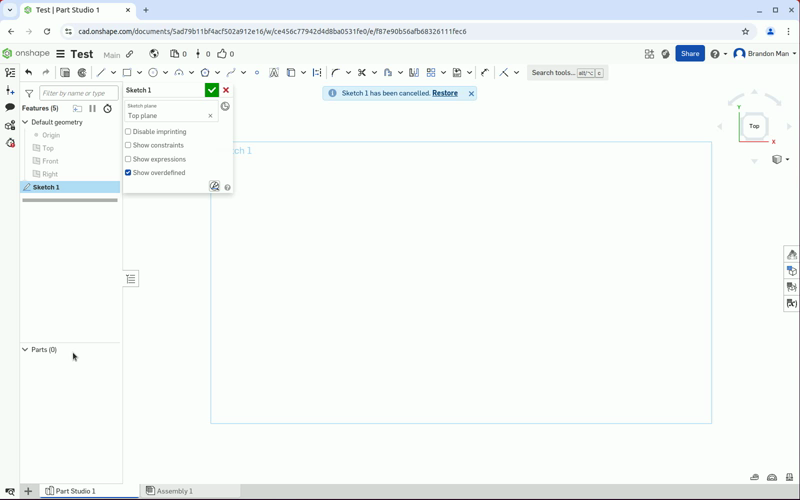
key(y)
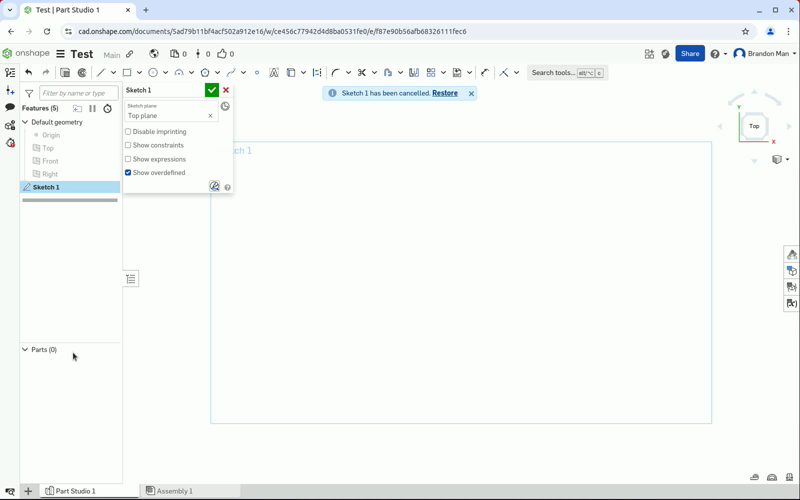
key(l)
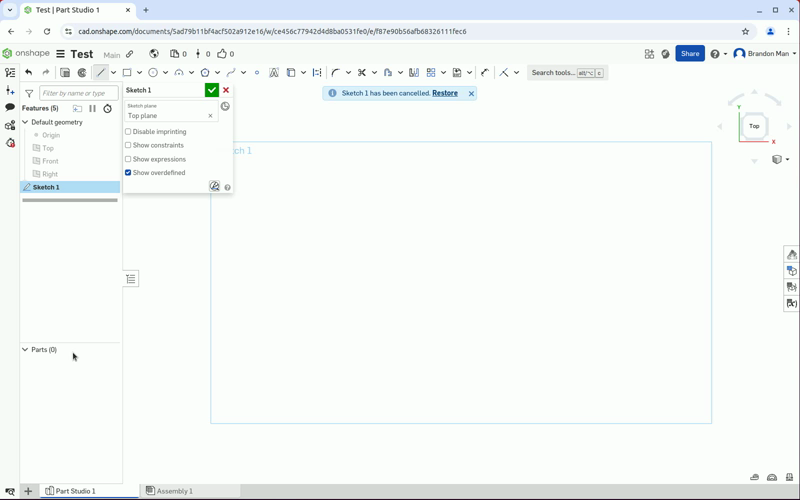
key_down(shift)
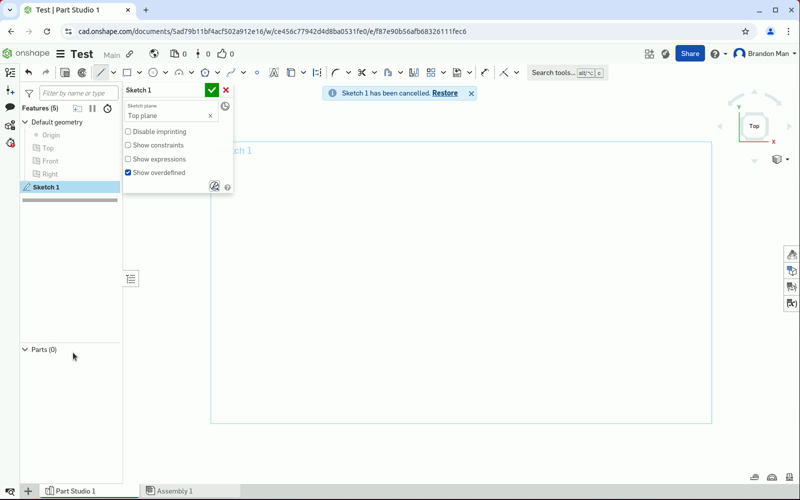
mouse_move(372, 309)
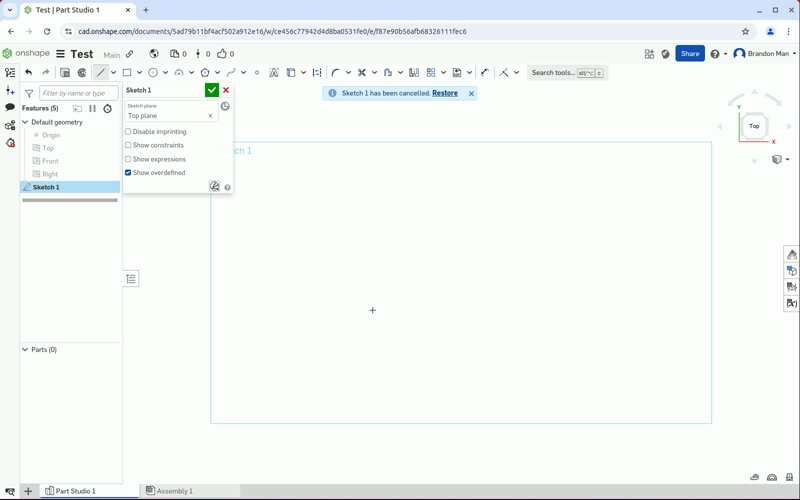
click(372, 309)
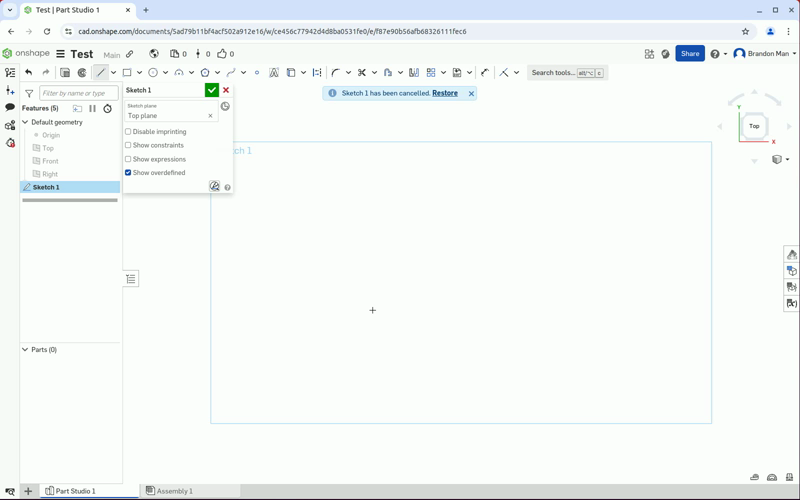
key_up(shift)
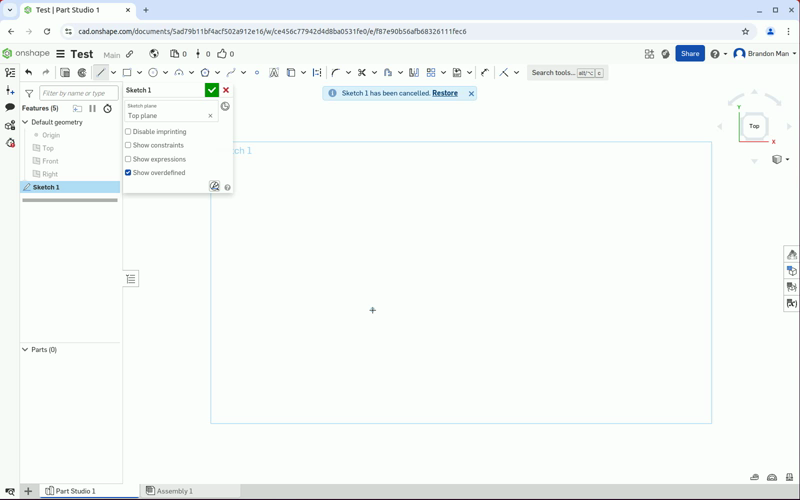
key_down(shift)
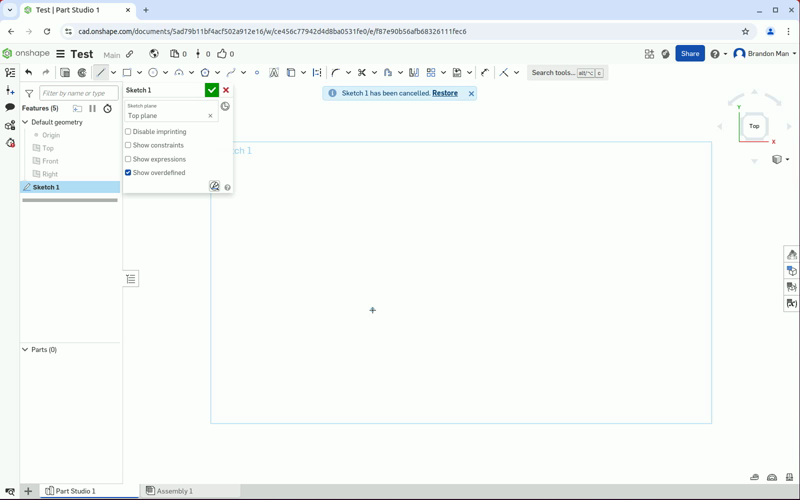
mouse_move(546, 309)
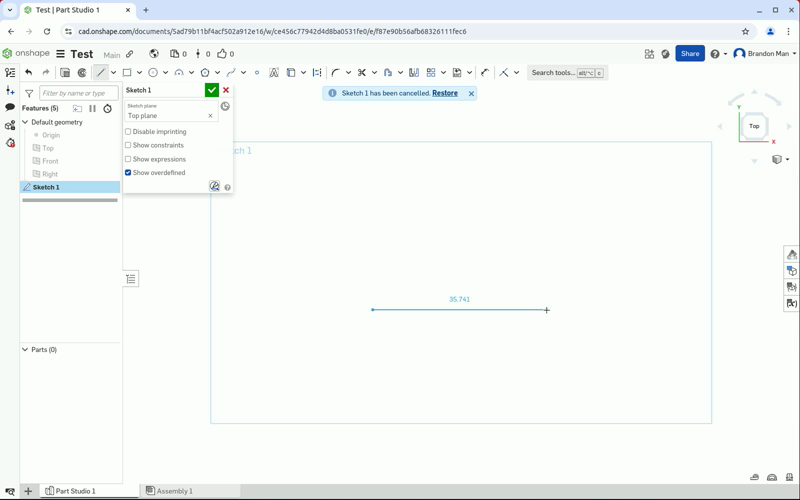
click(546, 309)
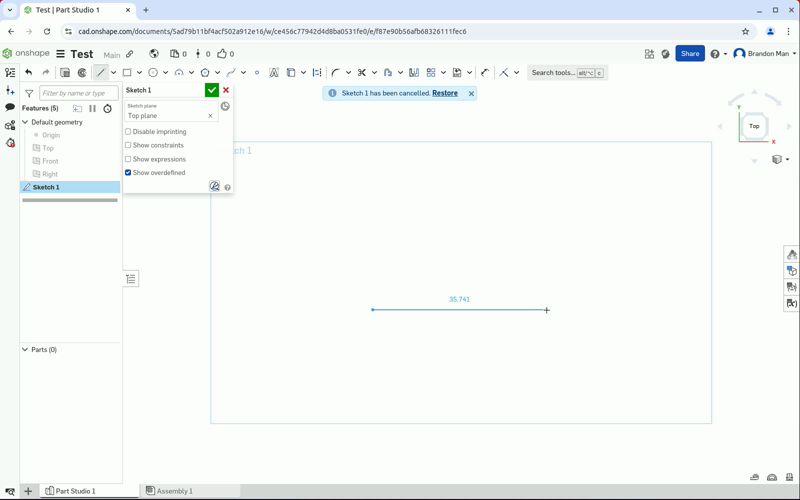
key_up(shift)
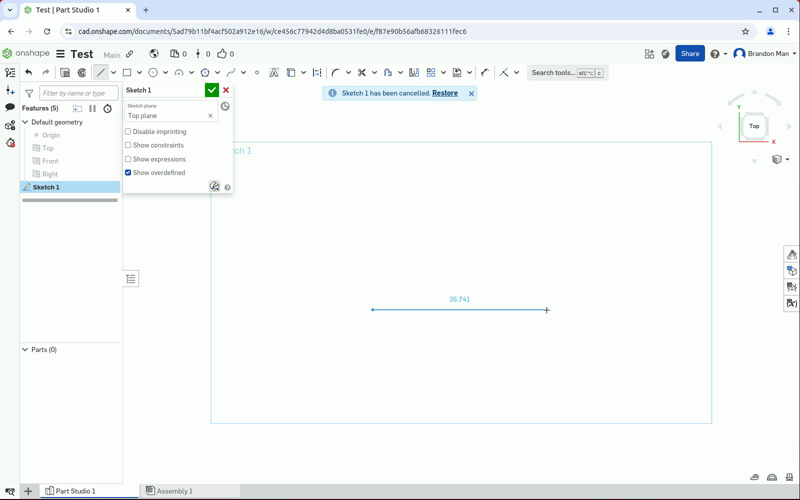
key_down(shift)
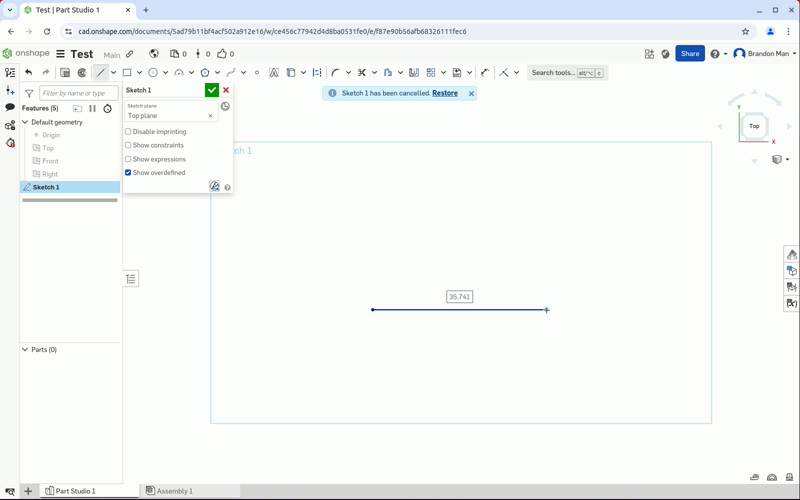
mouse_move(576, 309)
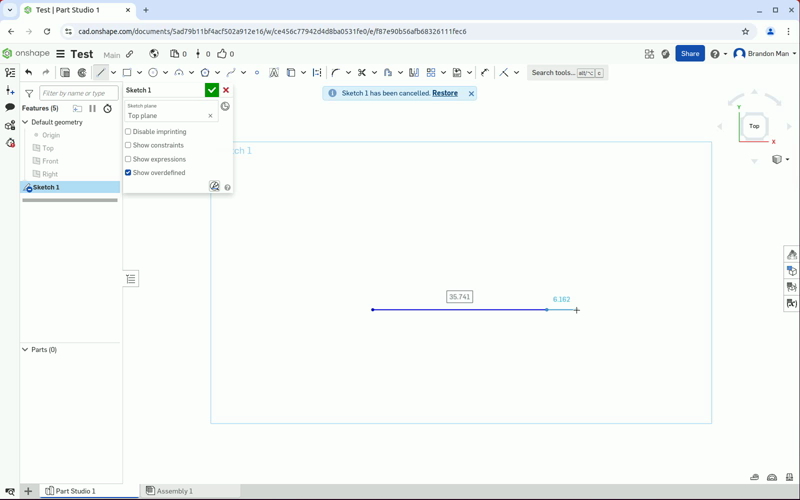
mouse_move(546, 256)
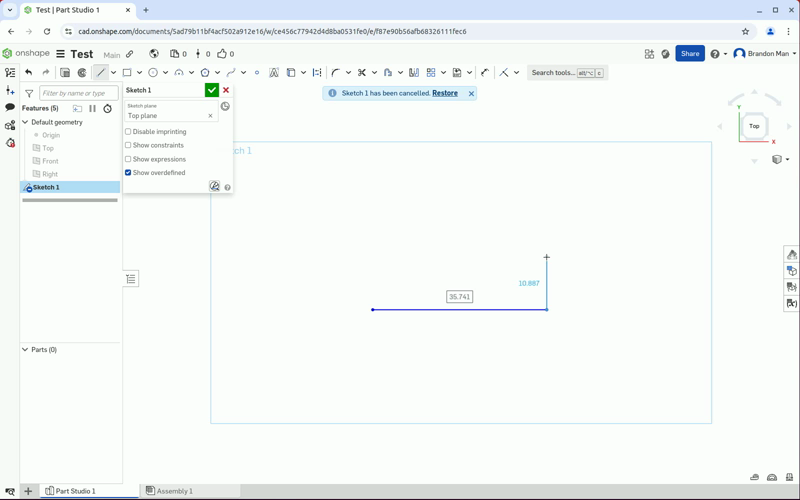
click(546, 256)
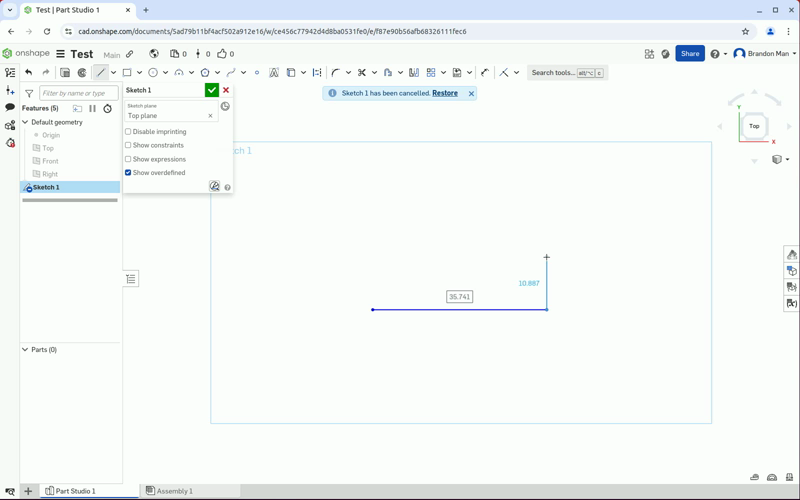
key_up(shift)
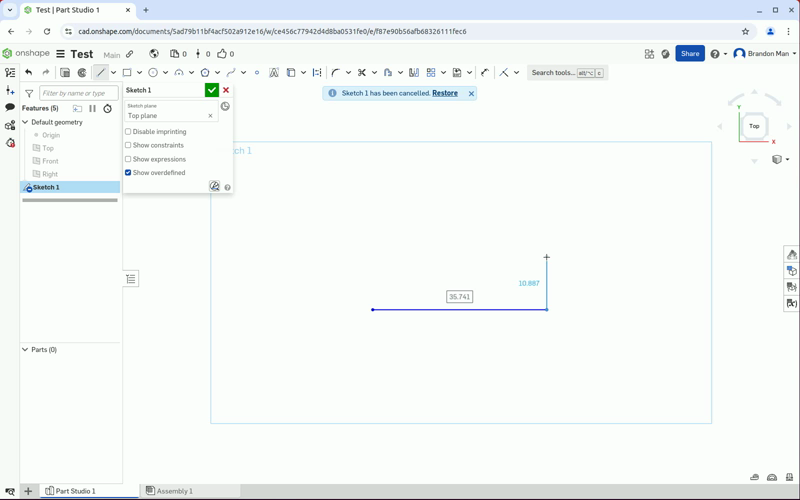
key_down(shift)
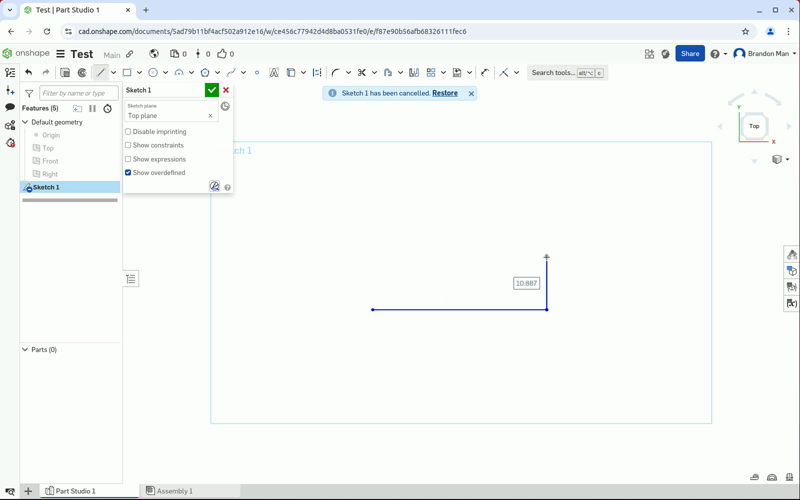
mouse_move(372, 256)
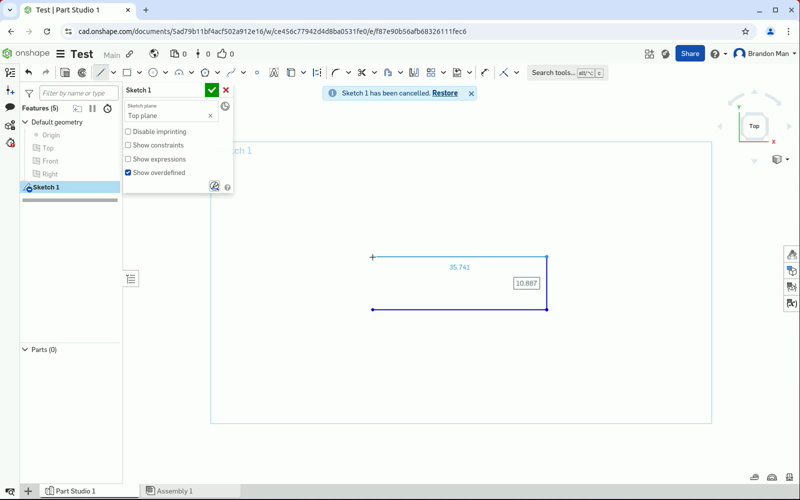
click(372, 256)
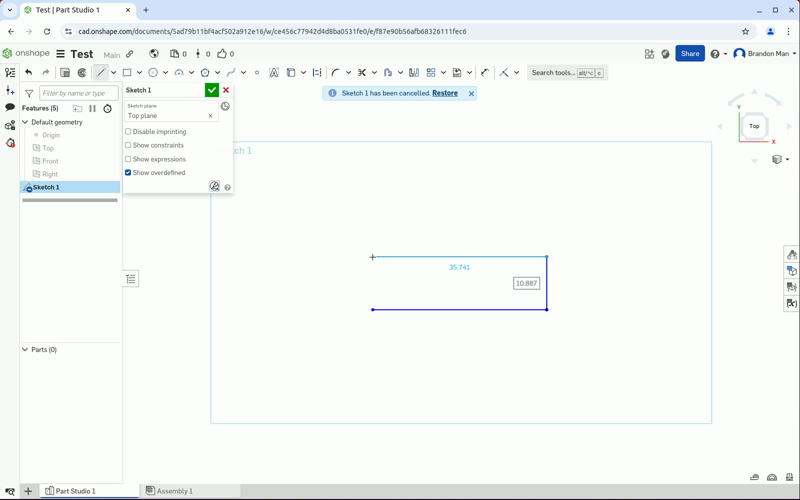
key_up(shift)
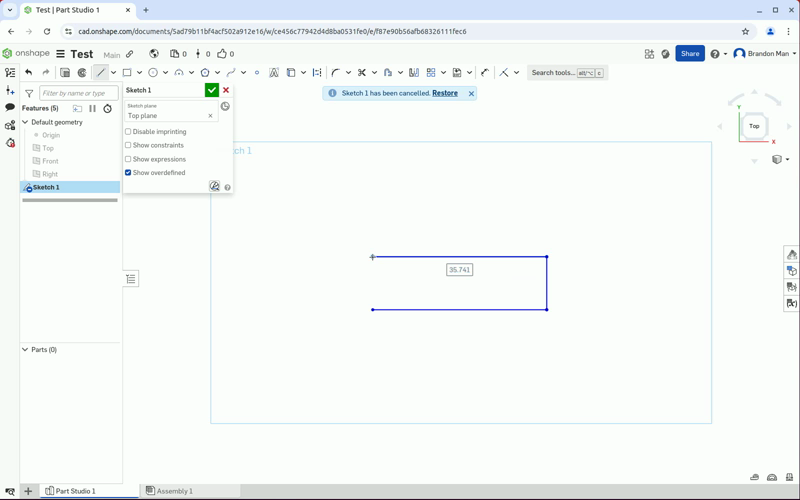
mouse_move(402, 256)
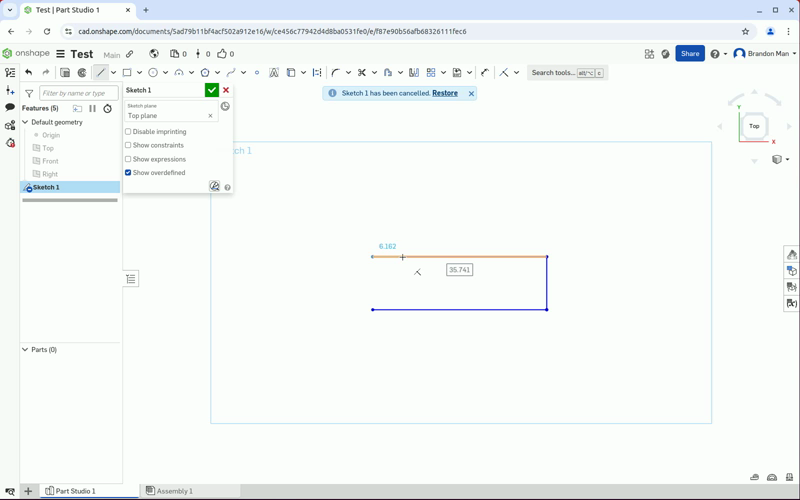
key_down(shift)
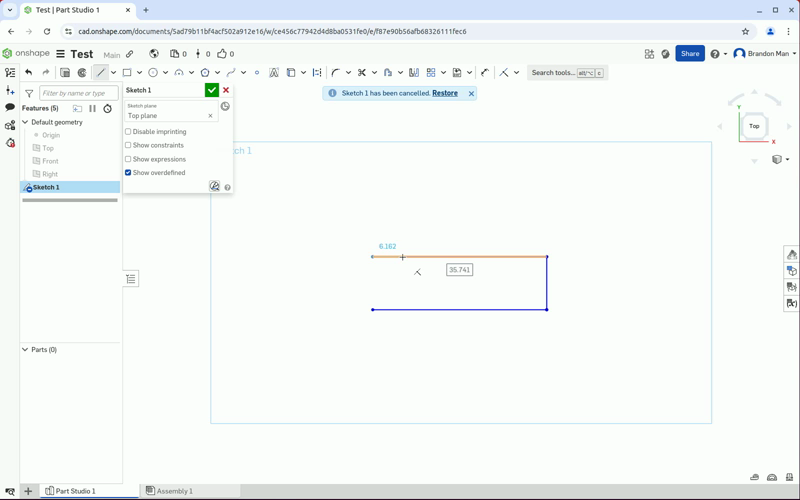
mouse_move(372, 309)
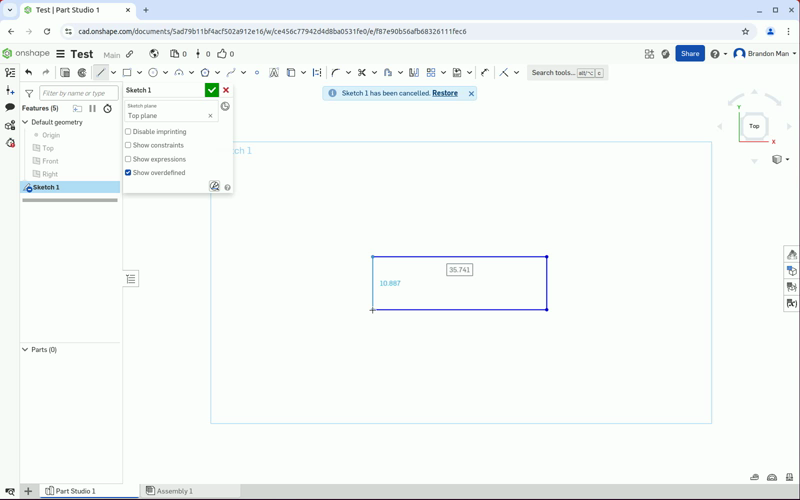
key_up(shift)
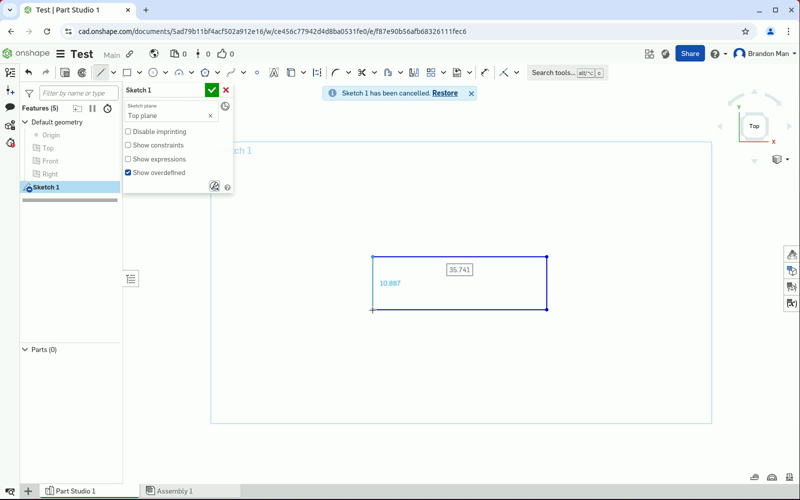
click(372, 309)
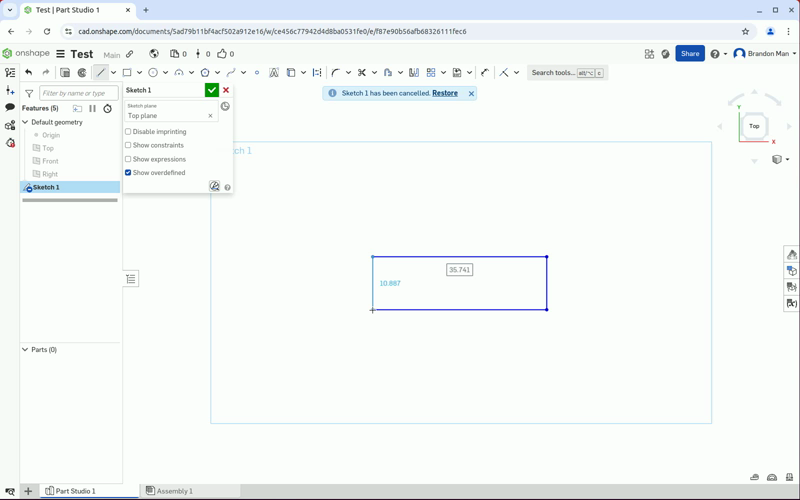
key(esc)
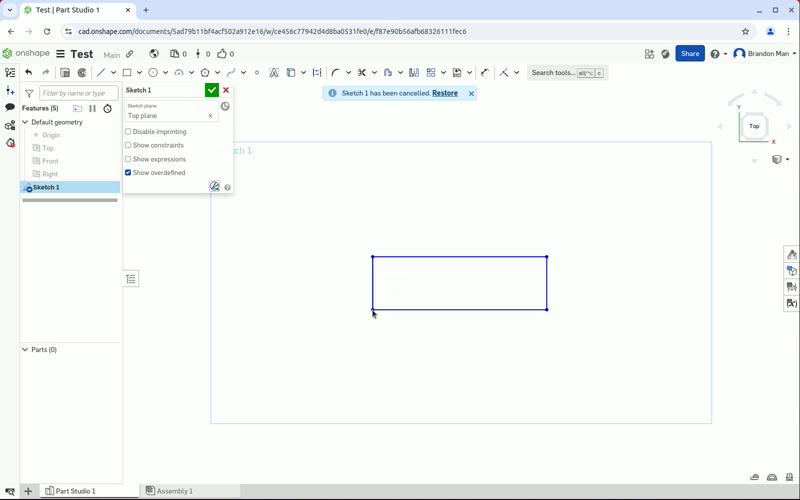
mouse_move(517, 296)
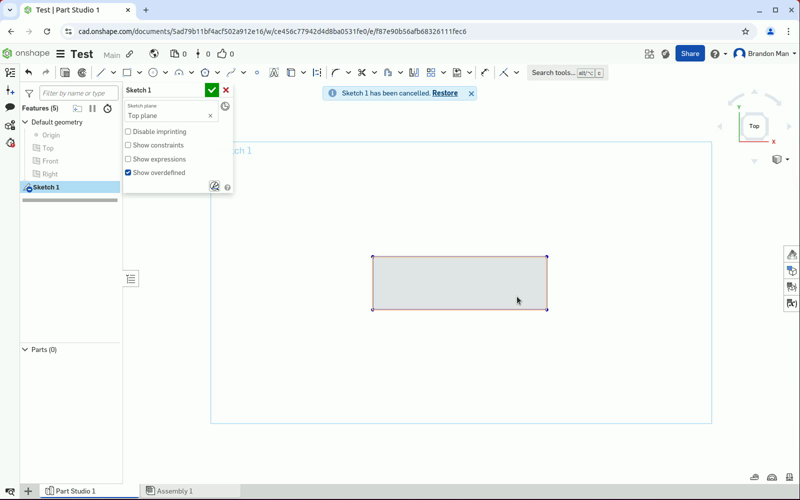
click(517, 296)
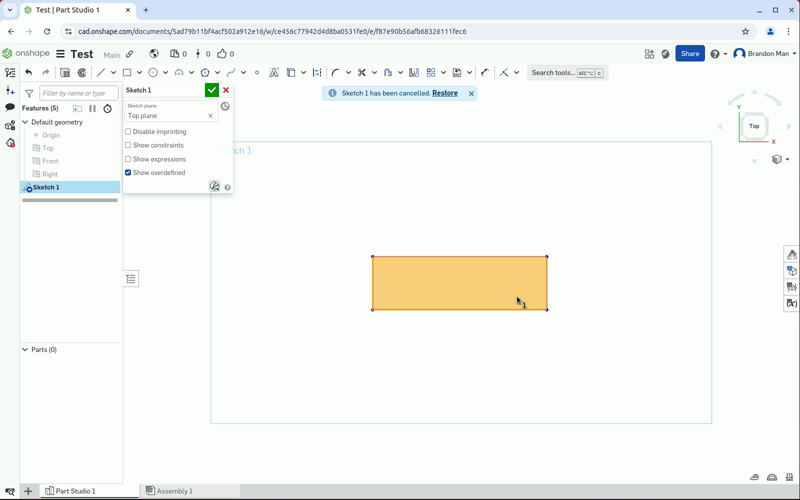
mouse_move(73, 352)
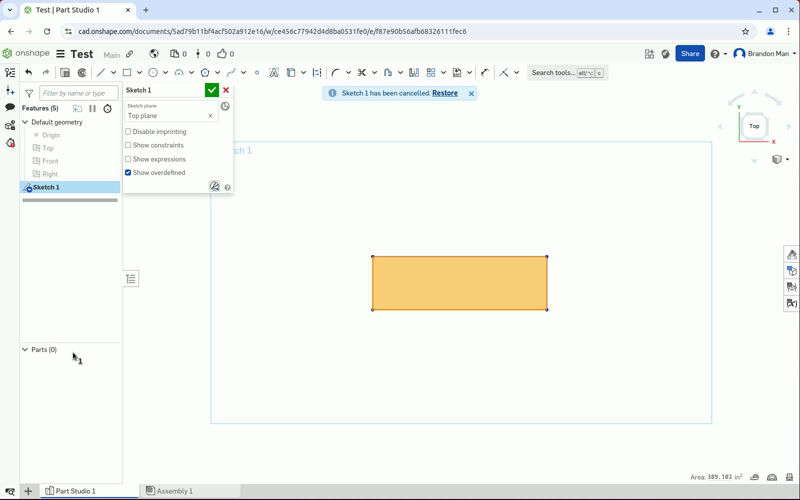
key(shift+y)
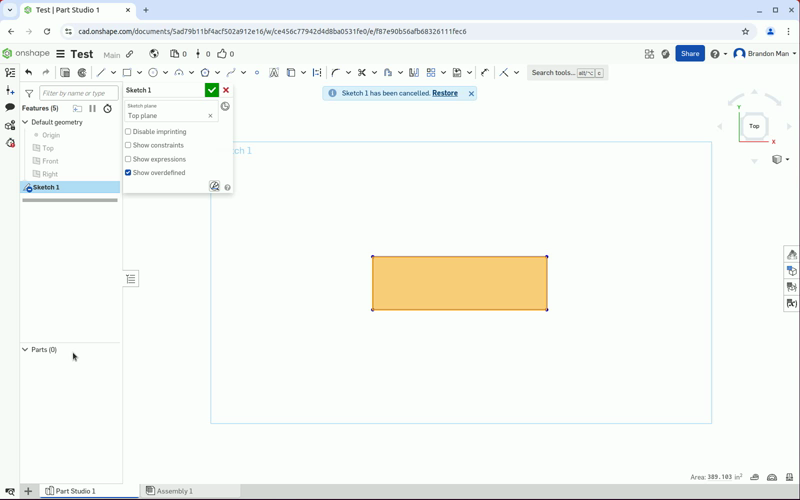
key(shift+e)
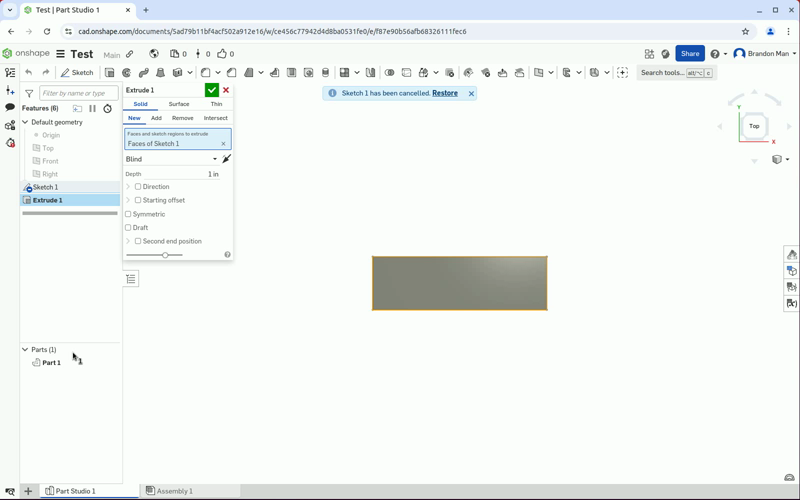
mouse_move(143, 106)
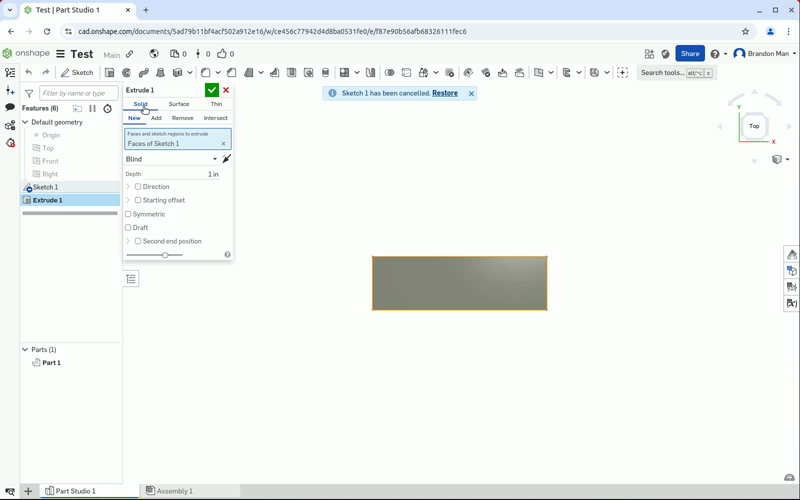
click(143, 106)
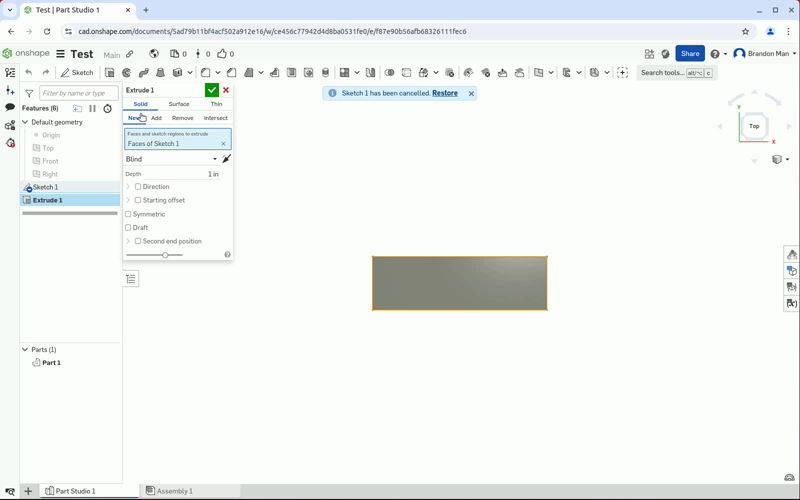
mouse_move(137, 120)
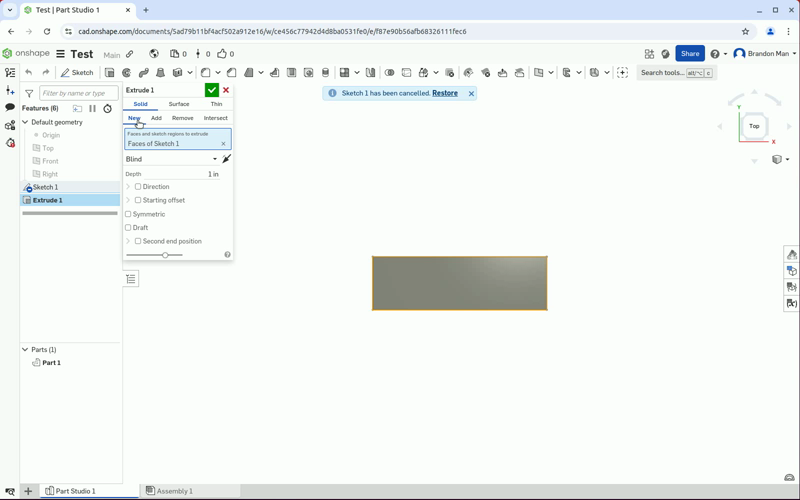
click(137, 120)
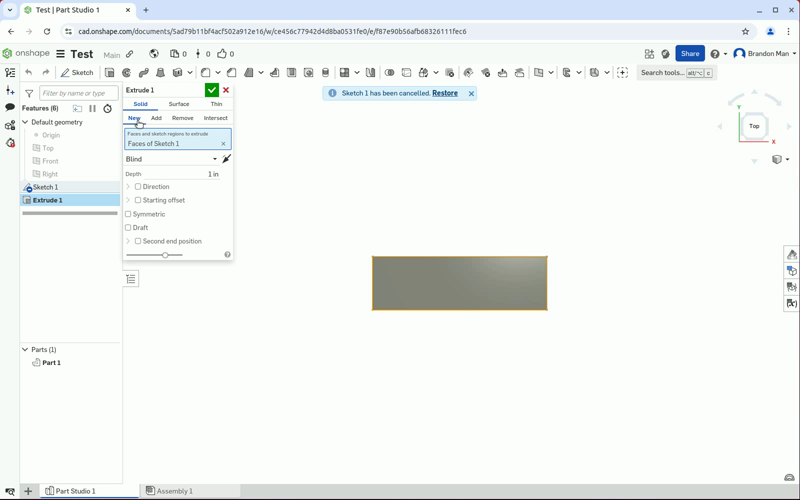
key(tab, 4)
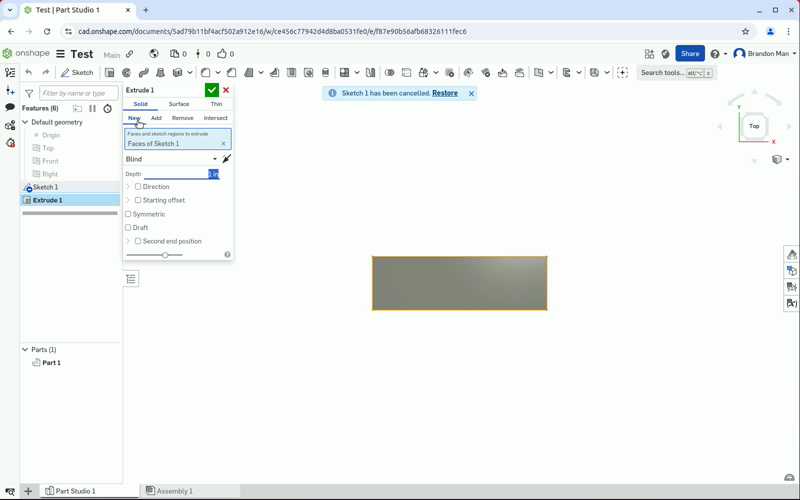
text(-5.055)
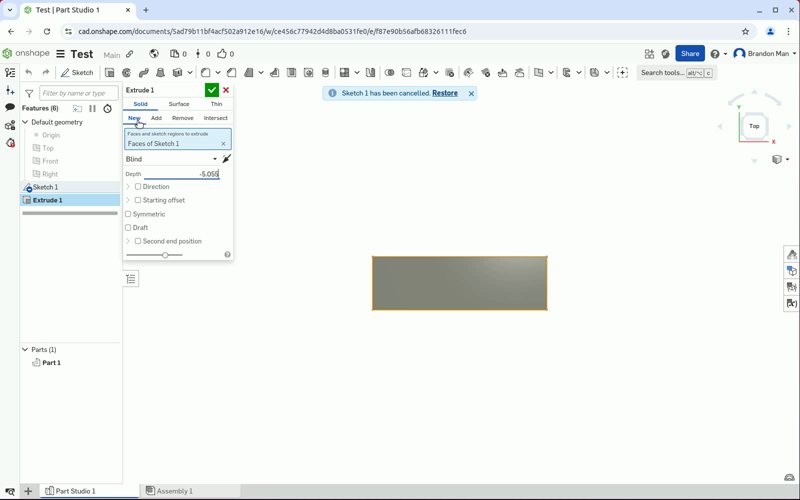
key(enter)
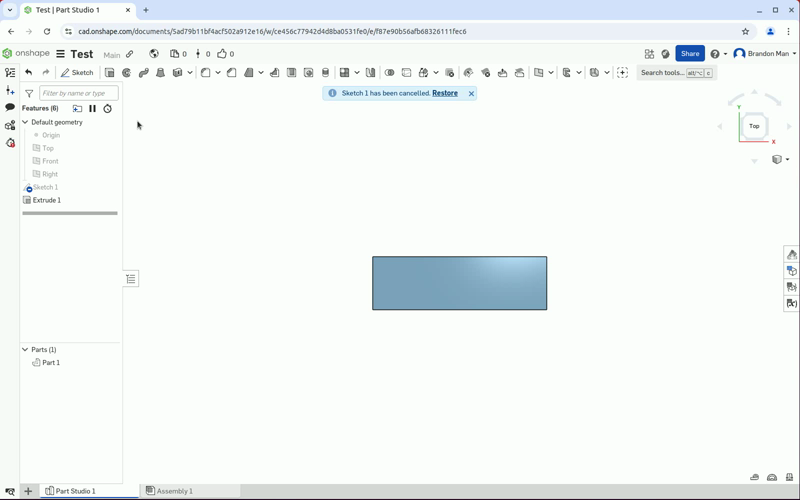
key(shift+h)
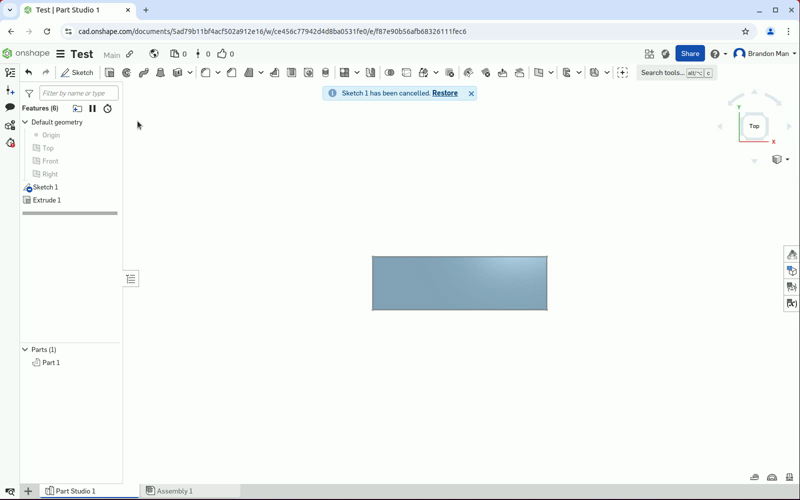
key(shift+h)
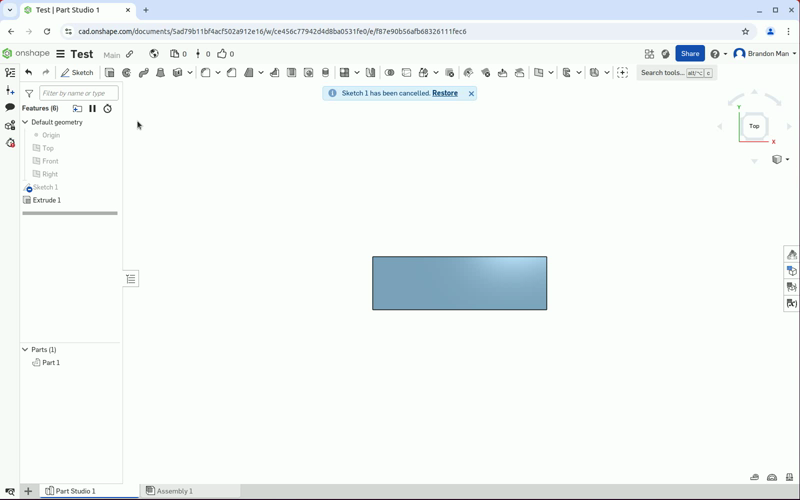
mouse_move(73, 189)
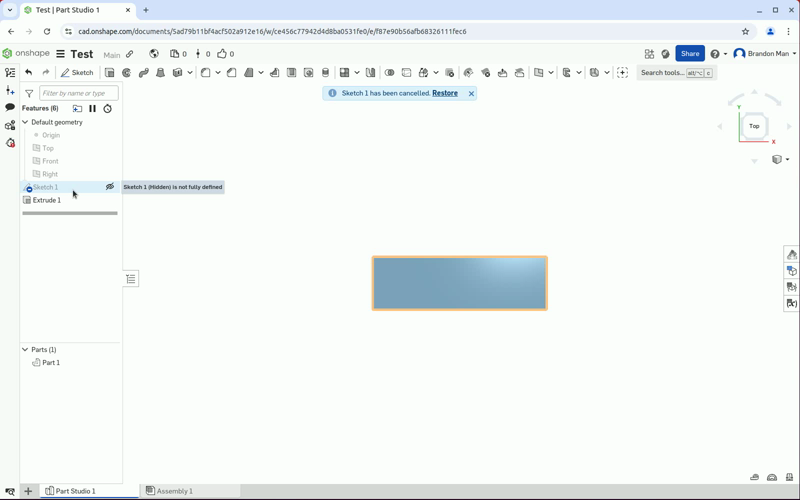
click(73, 189)
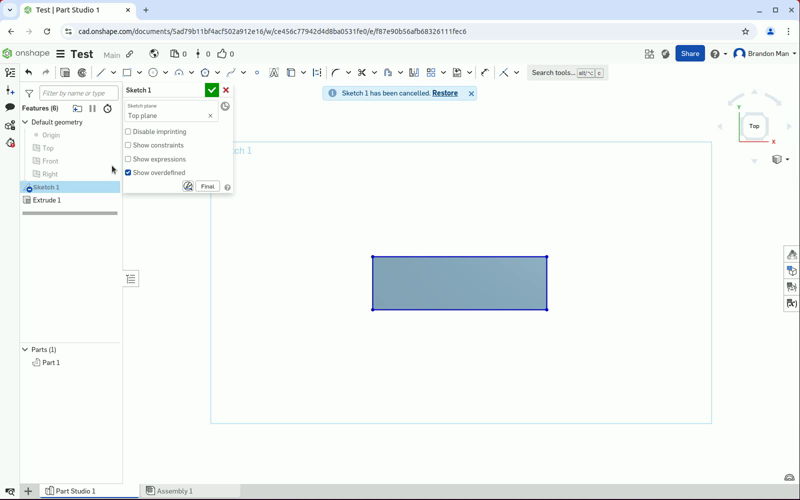
mouse_move(229, 92)
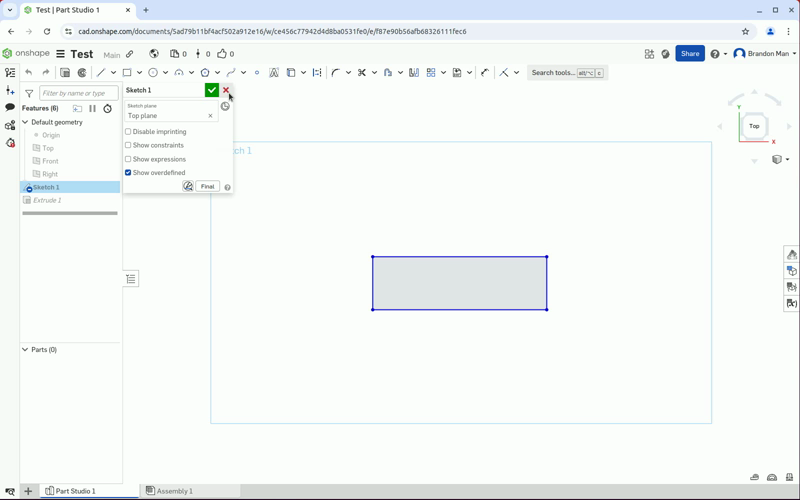
click(229, 92)
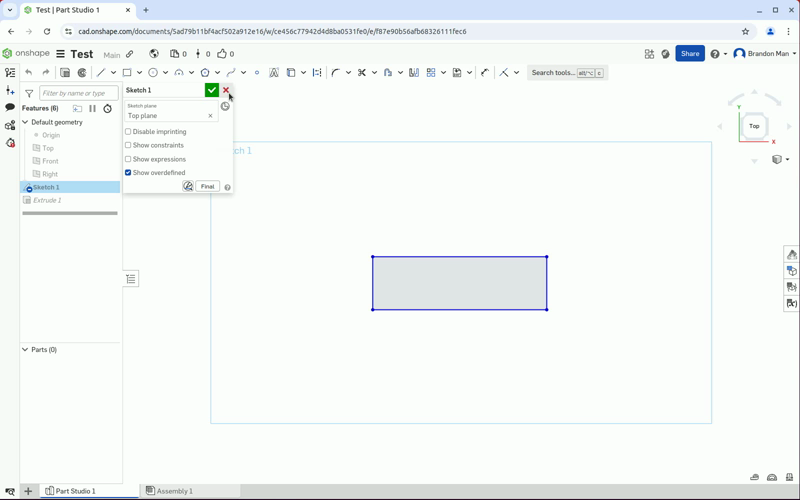
key(shift+s)
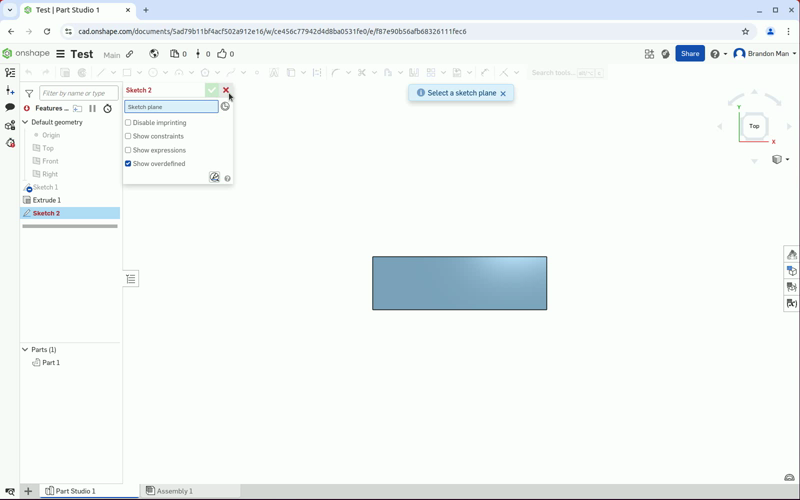
mouse_move(73, 150)
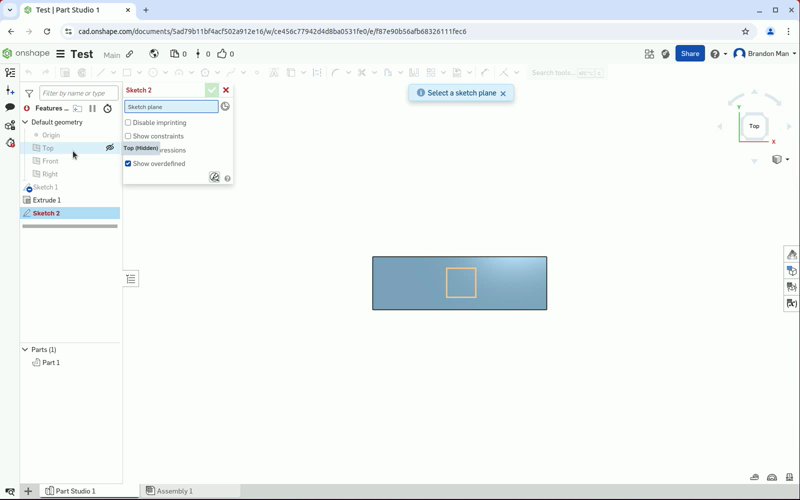
click(73, 150)
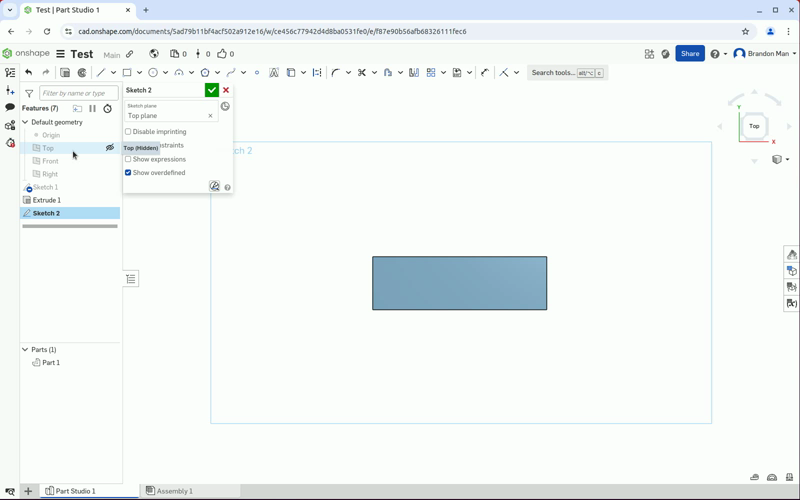
mouse_move(73, 352)
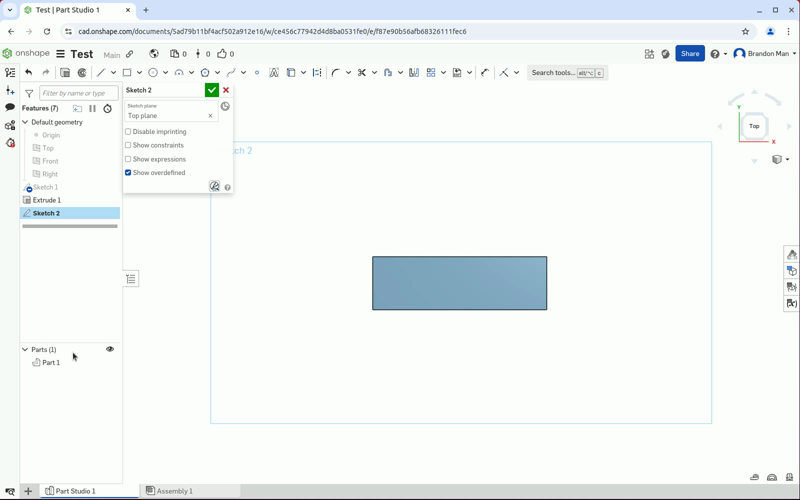
key(y)
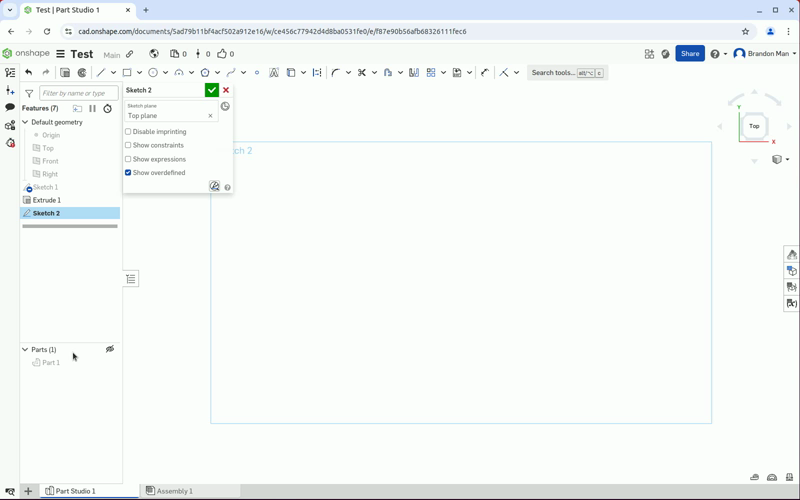
key(l)
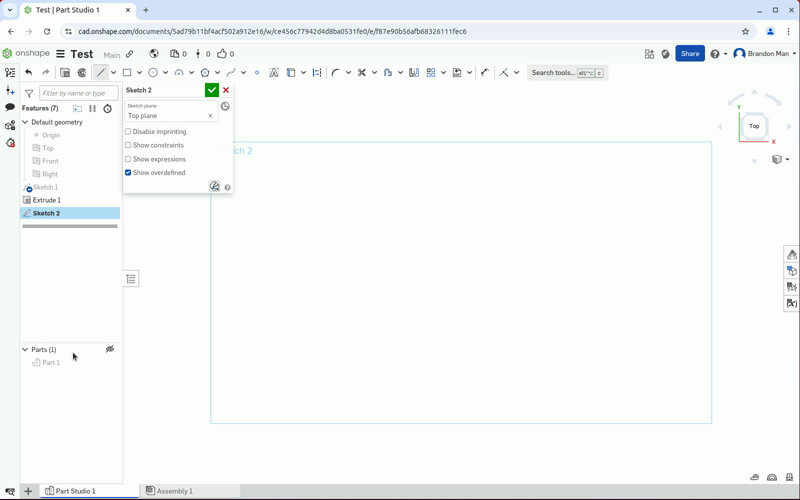
key_down(shift)
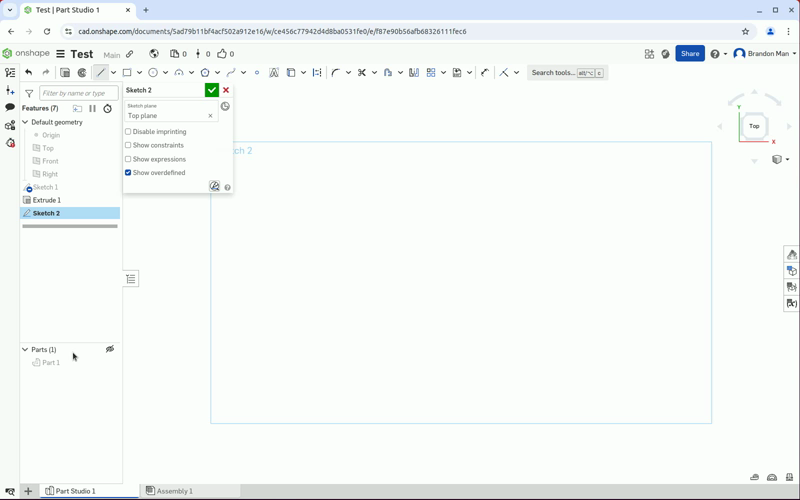
mouse_move(425, 309)
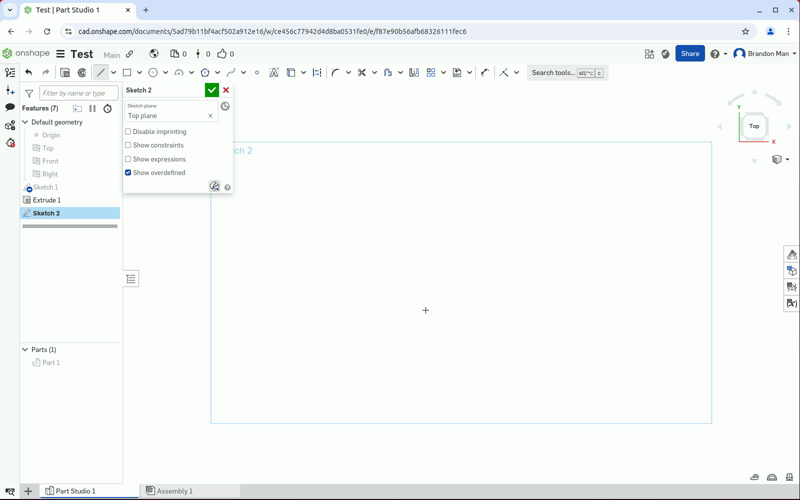
click(425, 309)
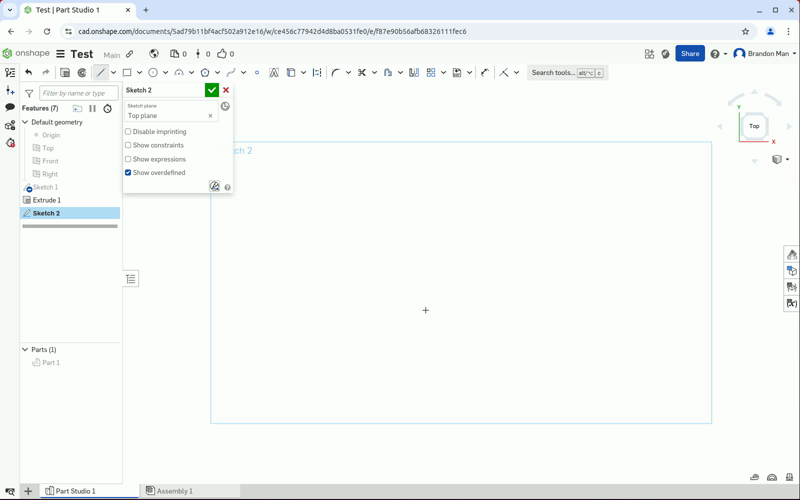
key_up(shift)
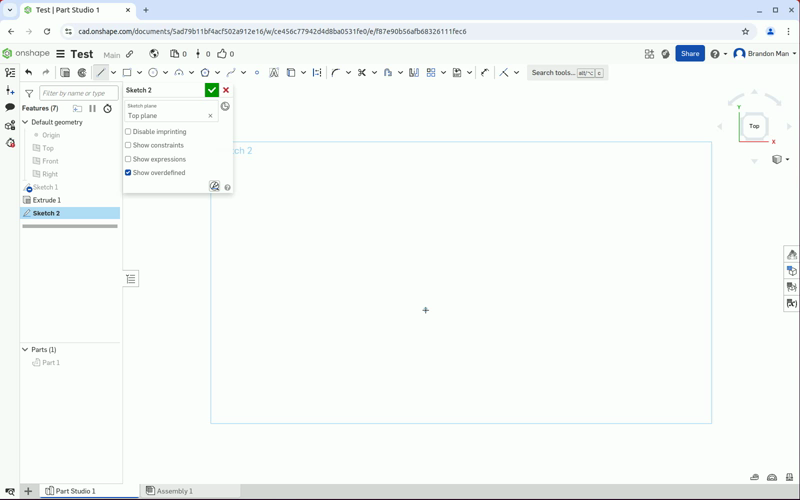
key_down(shift)
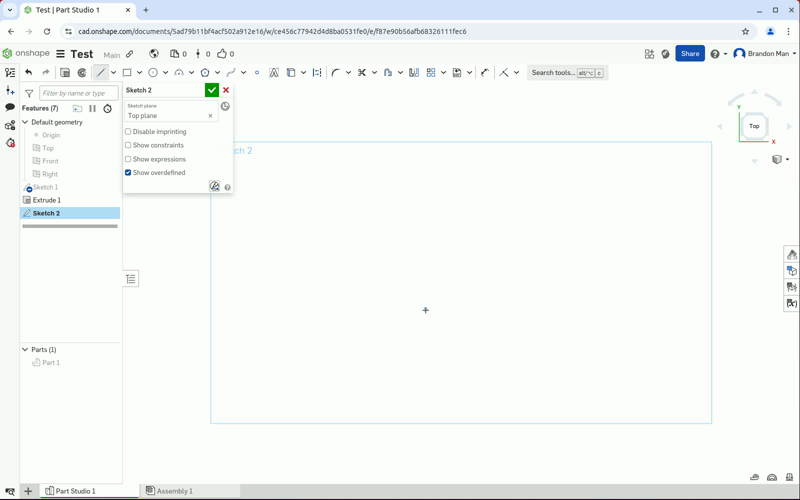
mouse_move(496, 309)
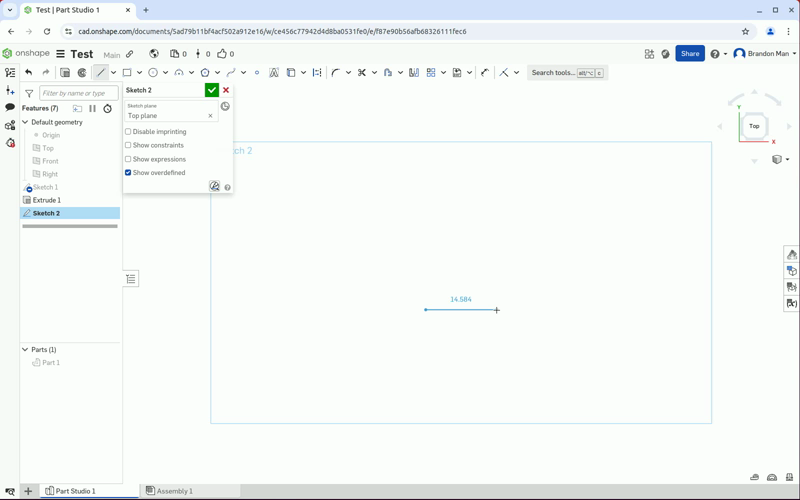
click(496, 309)
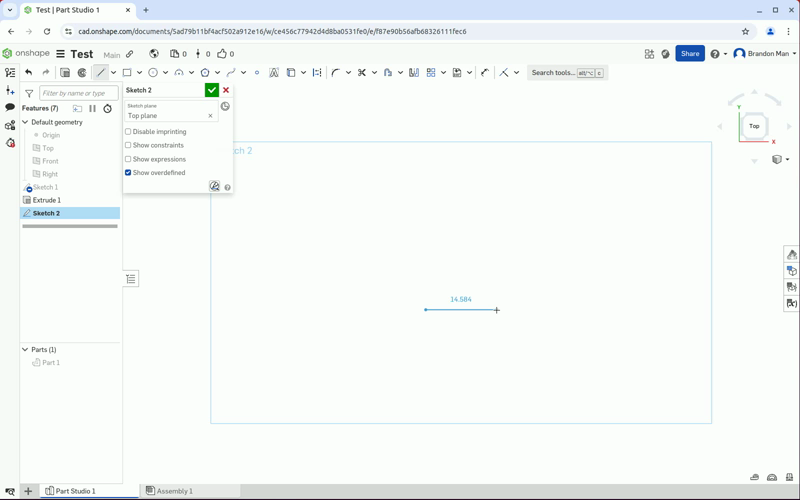
key_up(shift)
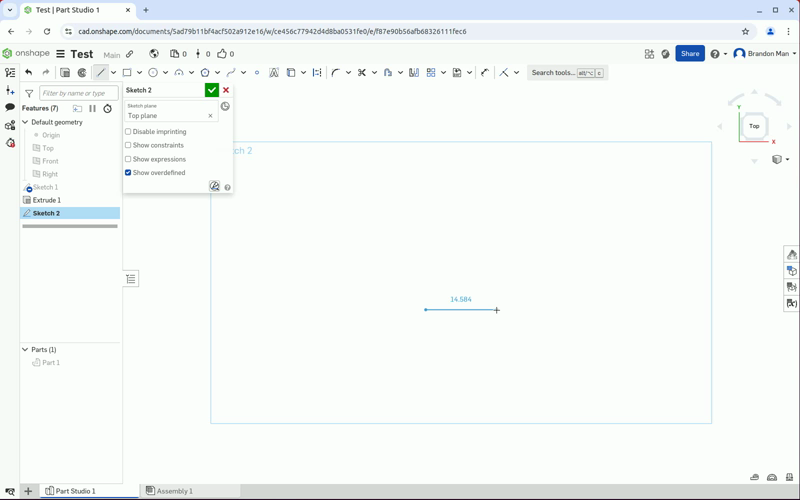
key_down(shift)
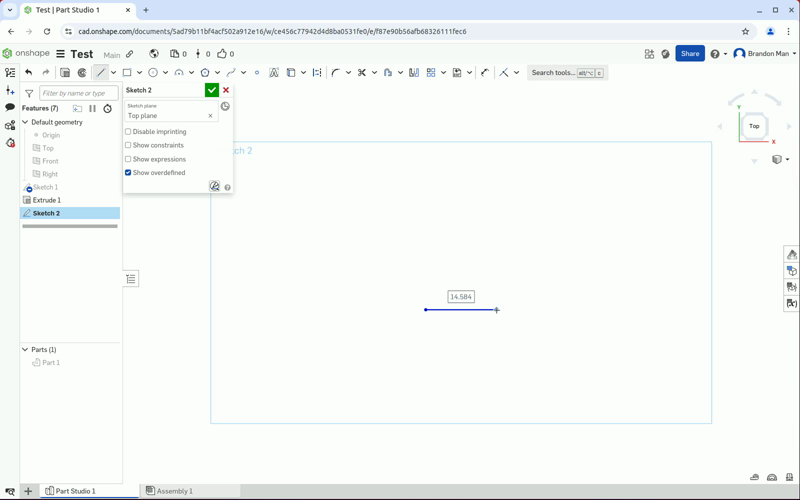
mouse_move(526, 309)
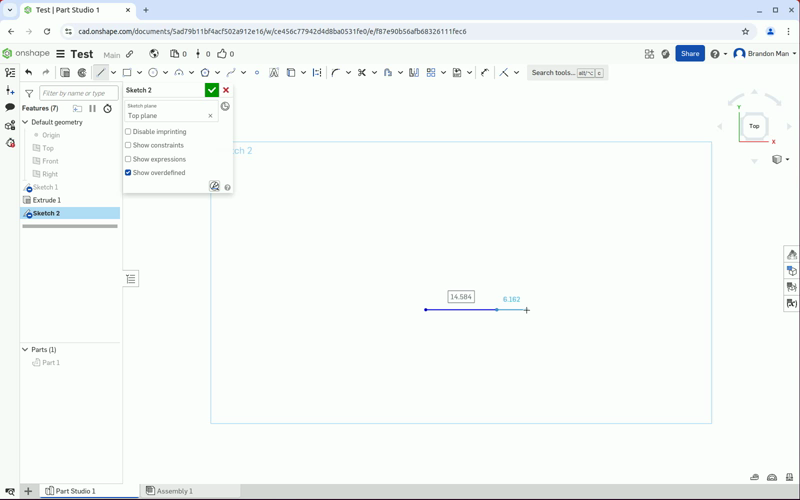
mouse_move(496, 255)
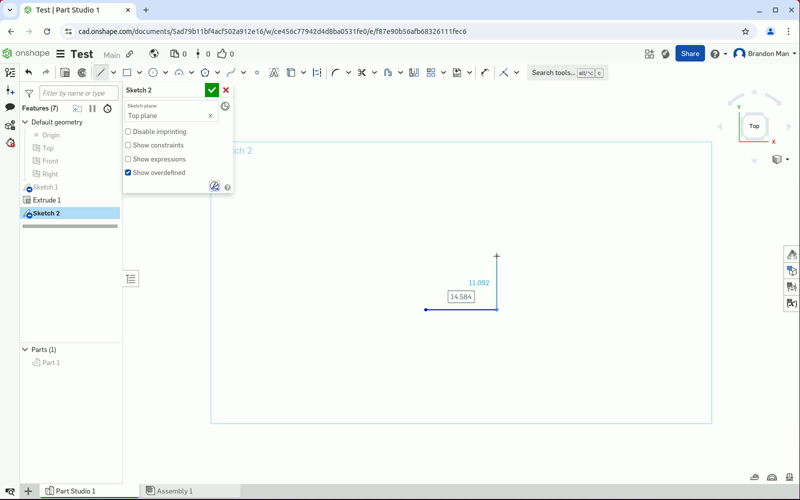
click(496, 255)
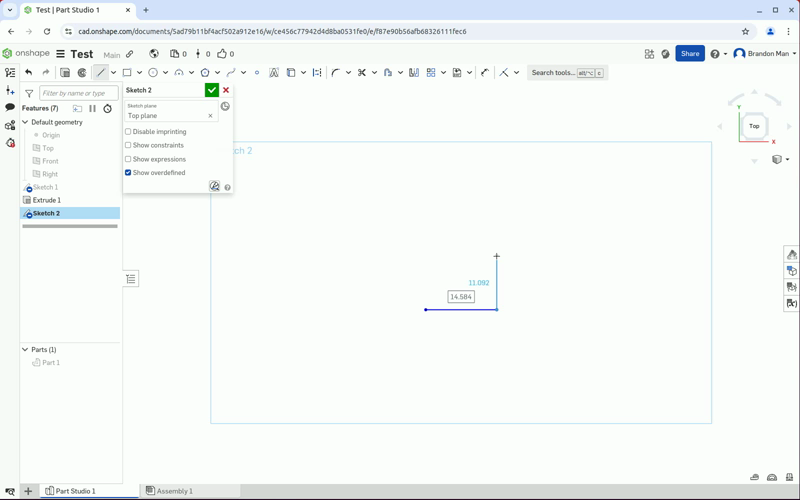
key_up(shift)
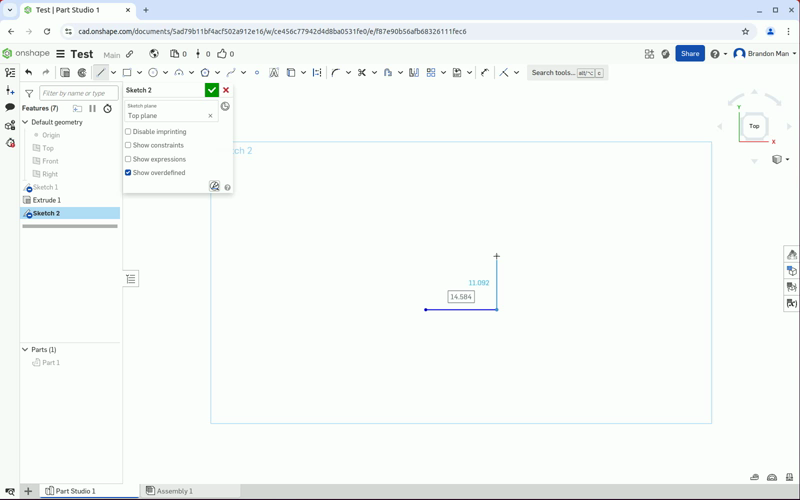
key_down(shift)
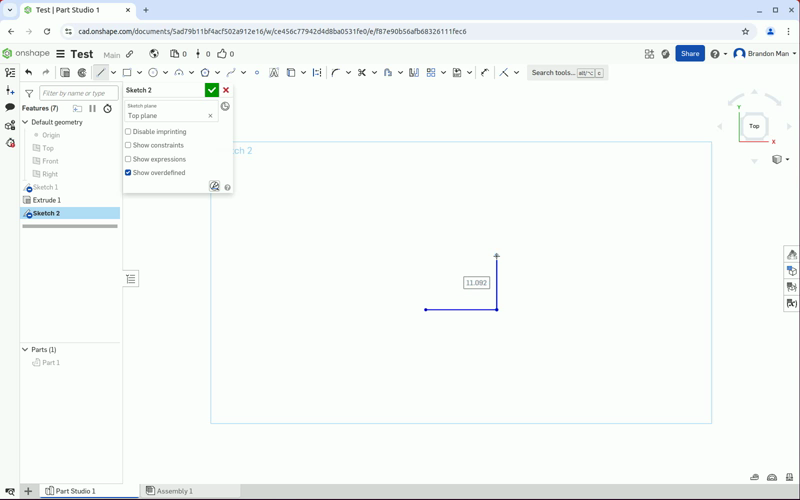
mouse_move(425, 255)
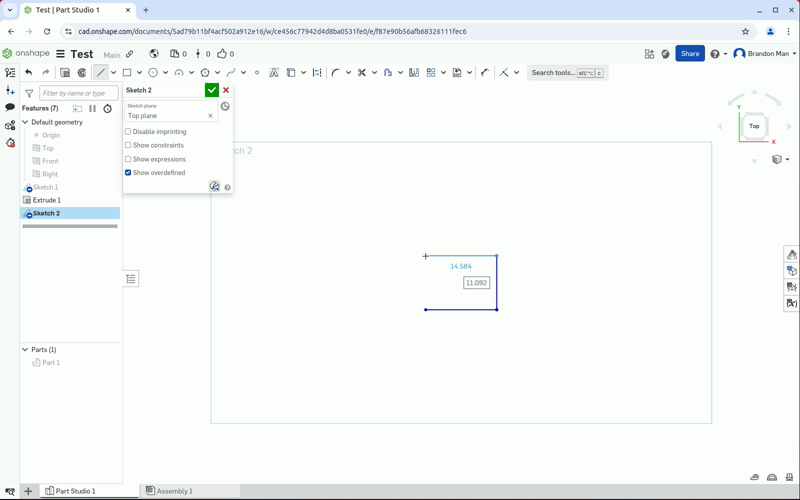
click(425, 255)
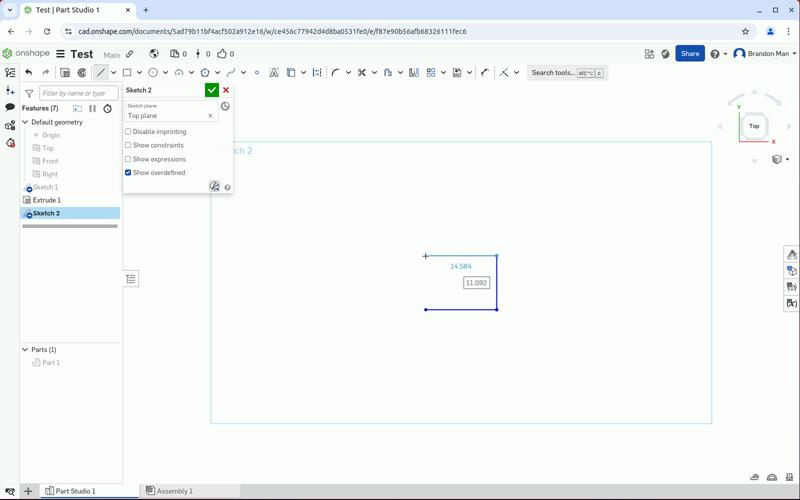
key_up(shift)
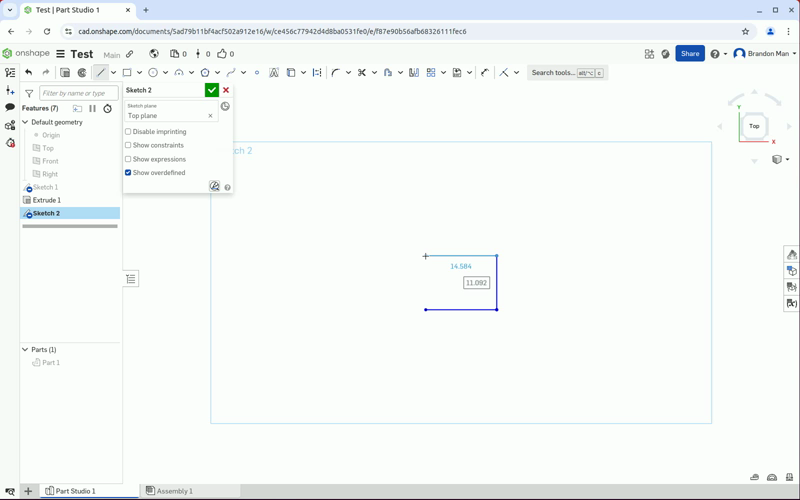
mouse_move(455, 255)
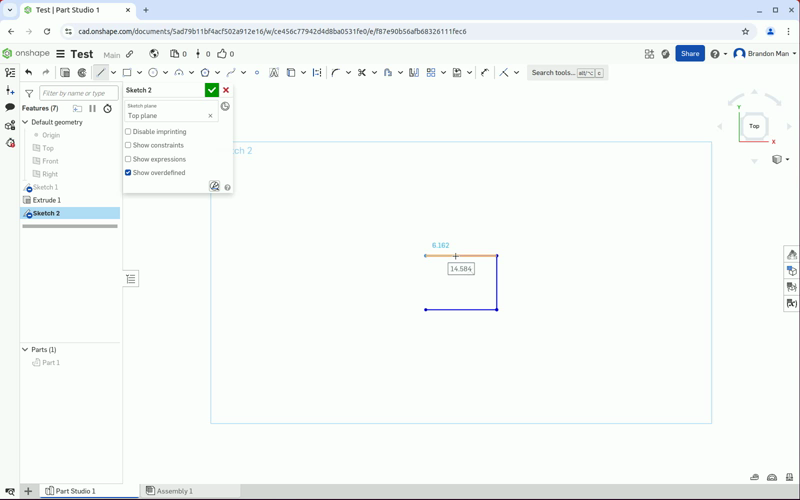
key_down(shift)
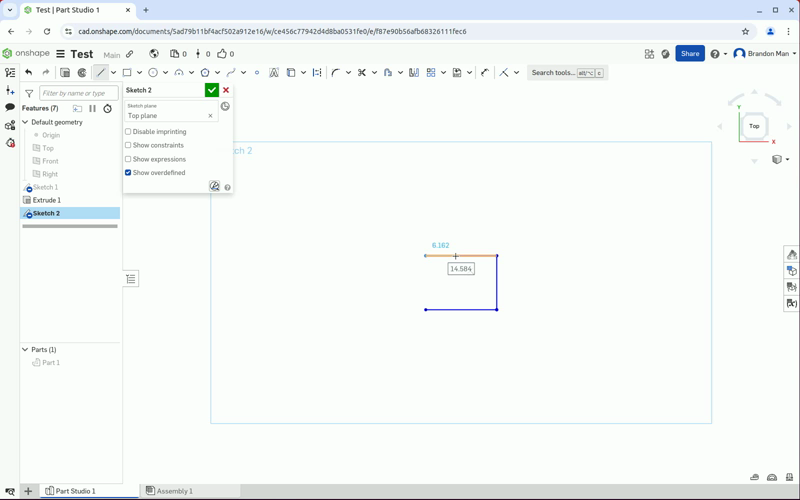
mouse_move(425, 309)
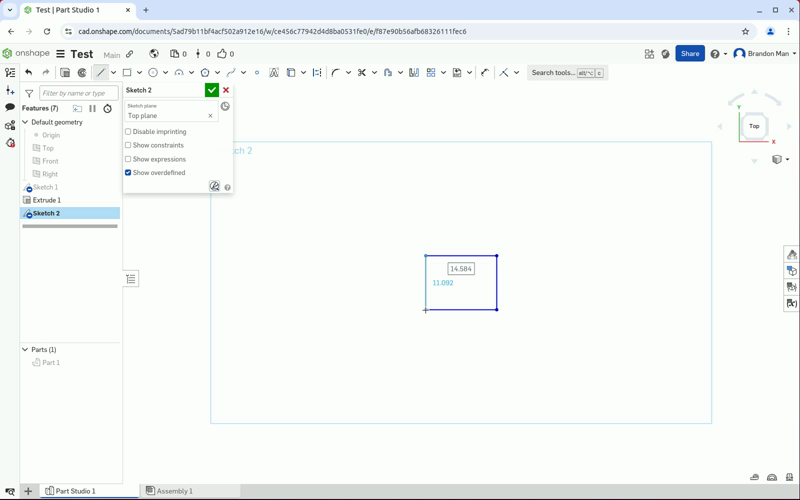
key_up(shift)
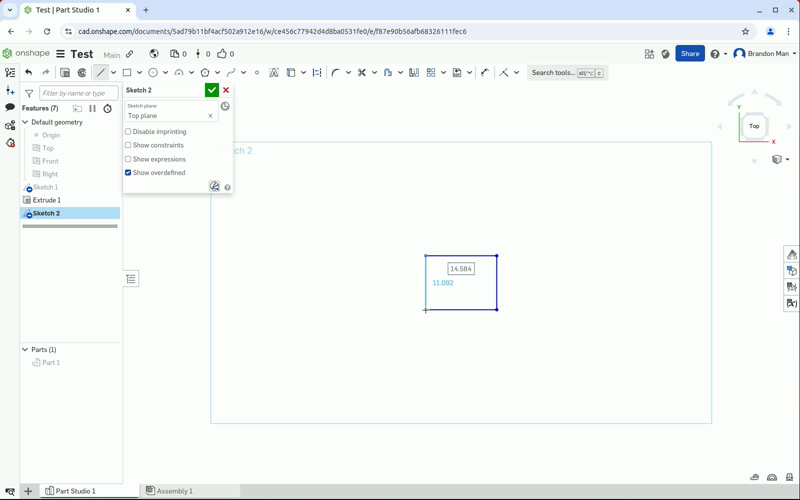
click(425, 309)
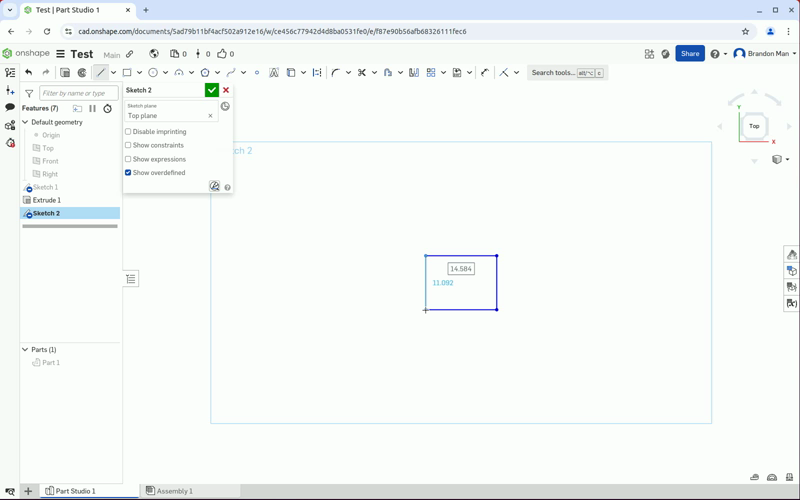
key(esc)
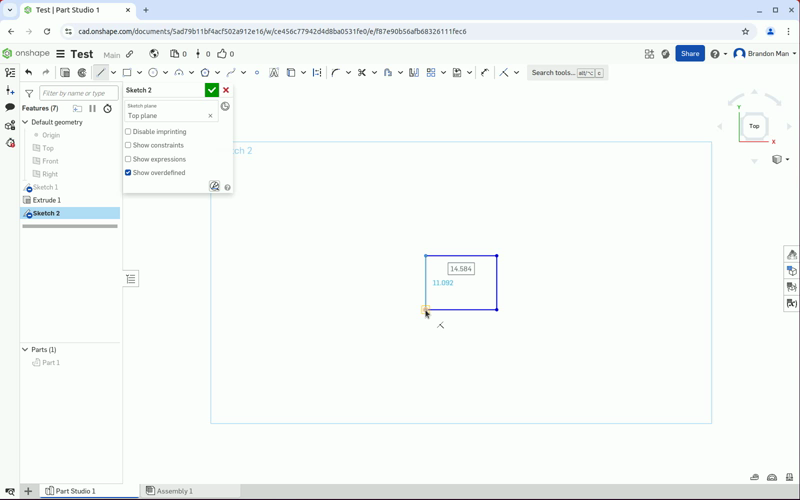
mouse_move(468, 263)
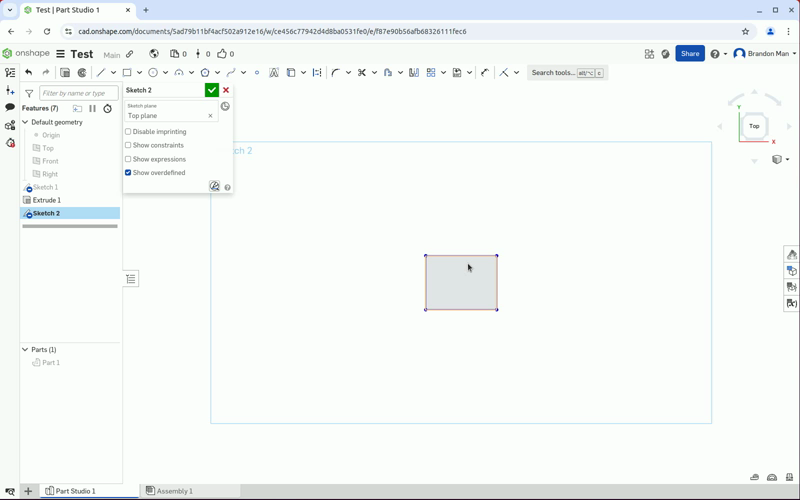
click(468, 263)
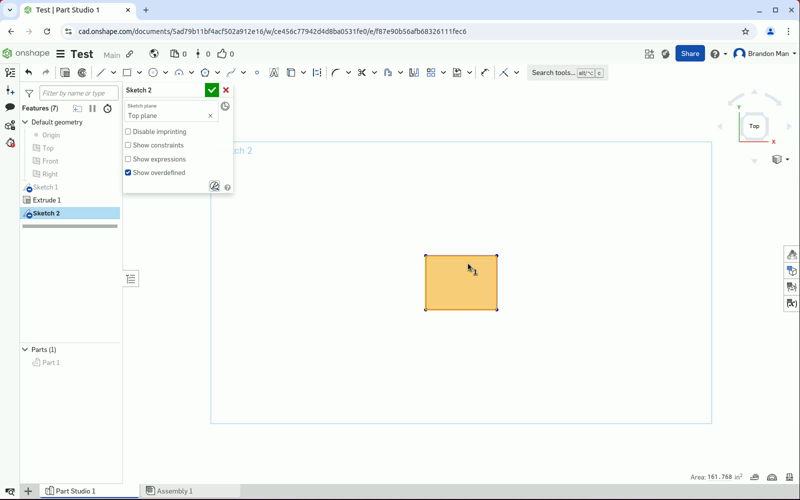
mouse_move(73, 352)
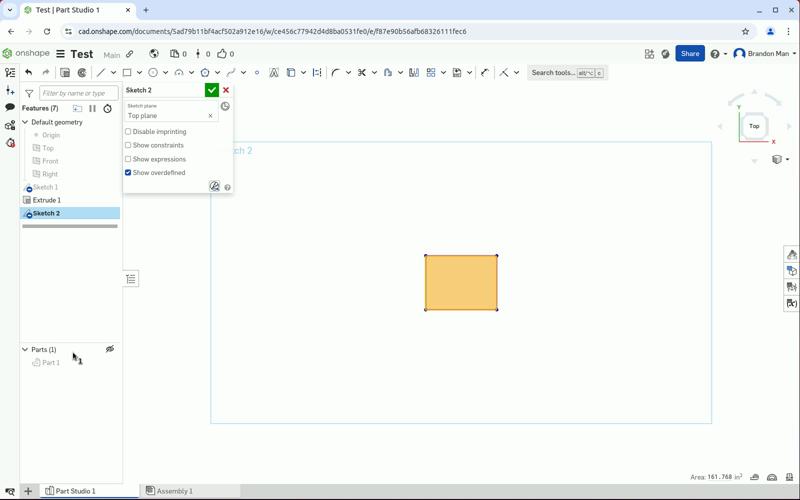
key(shift+y)
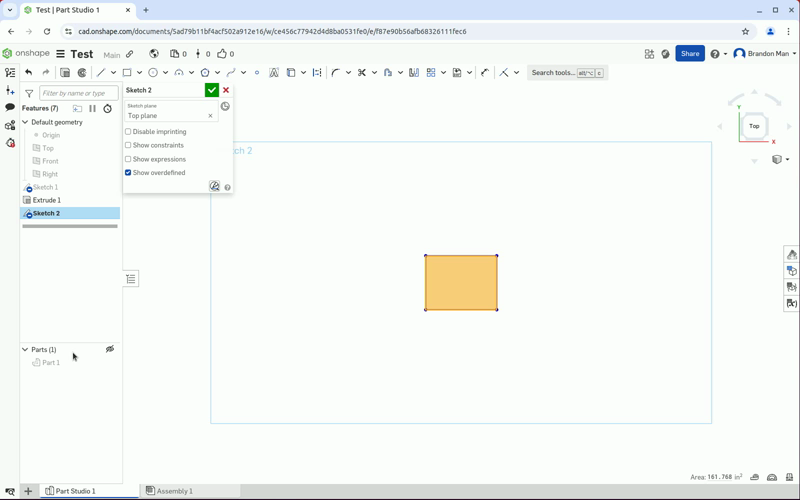
key(shift+e)
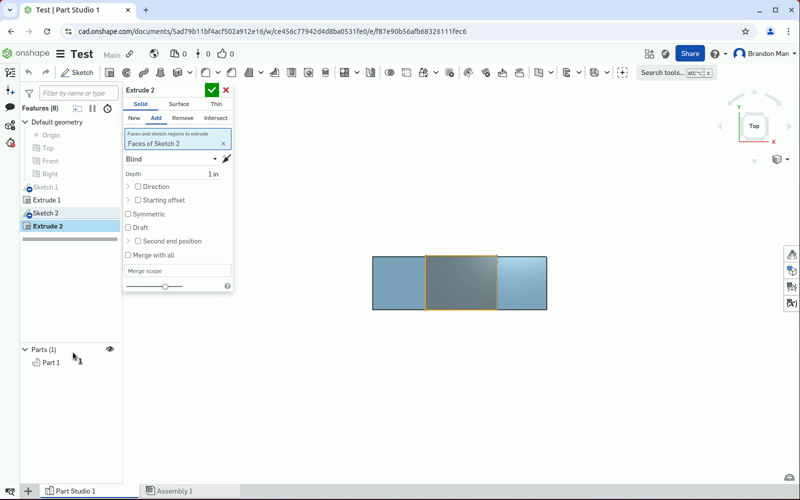
mouse_move(143, 106)
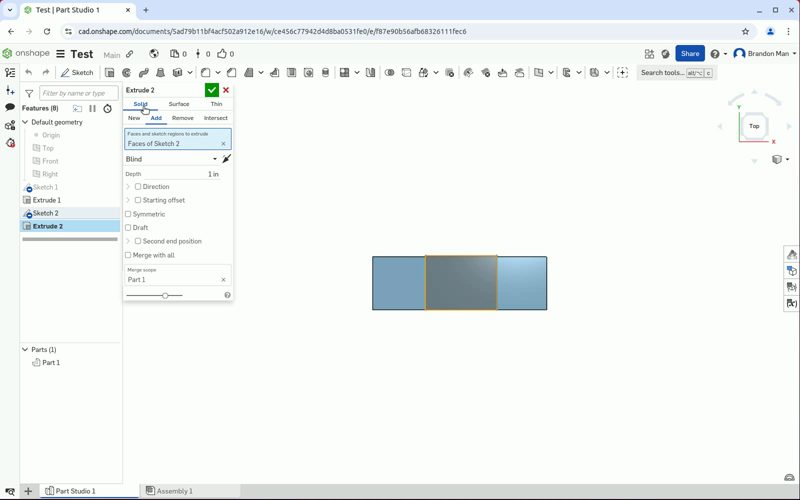
click(143, 106)
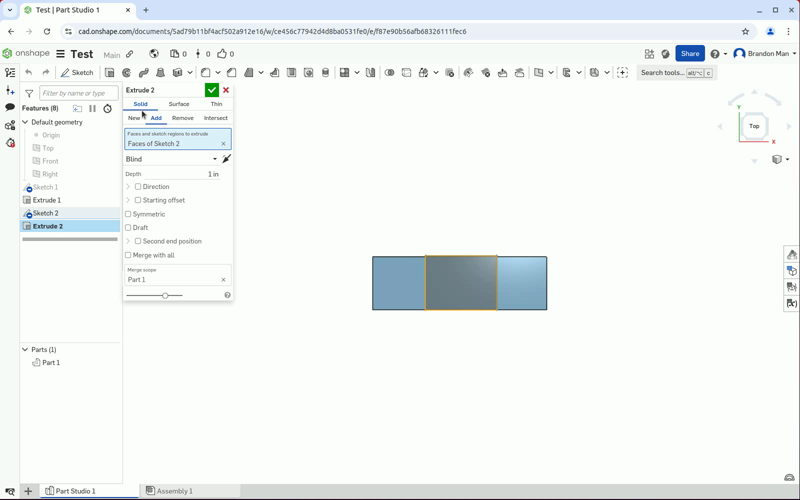
mouse_move(137, 120)
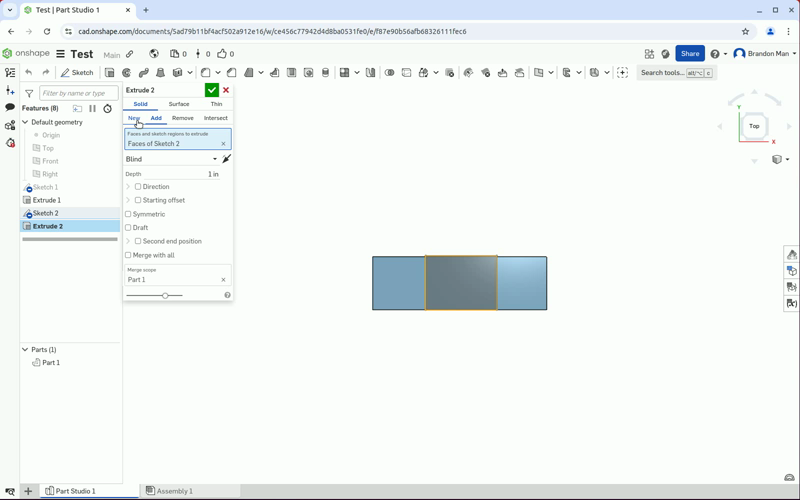
click(137, 120)
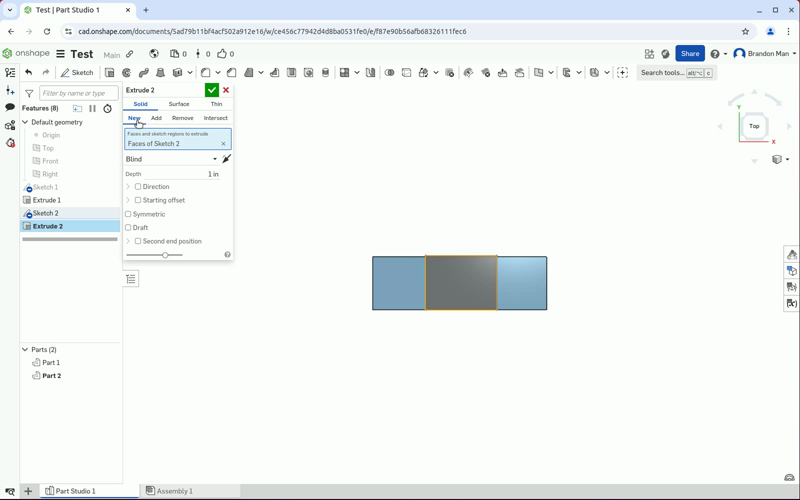
key(tab, 4)
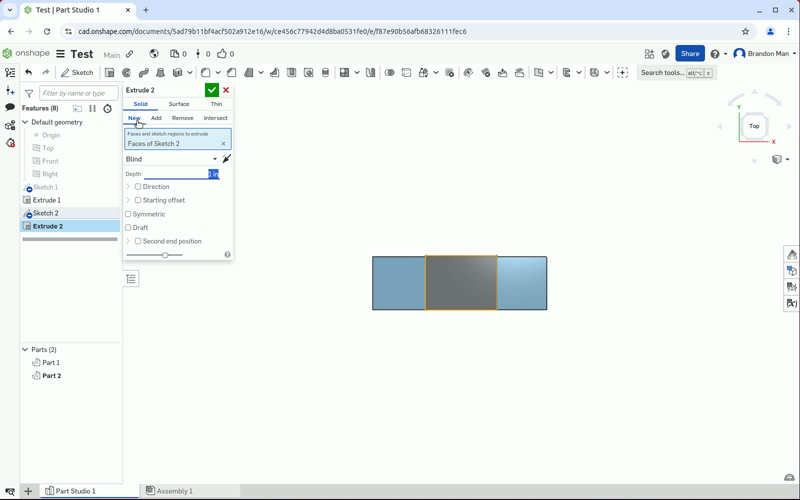
text(23.108)
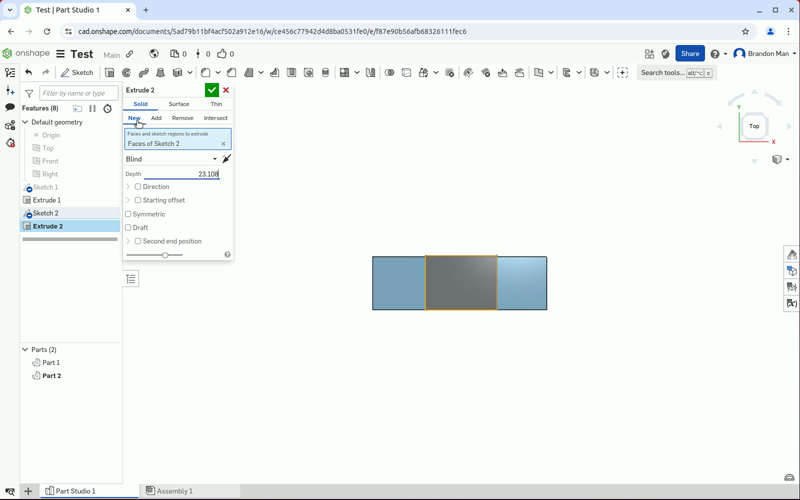
key(enter)
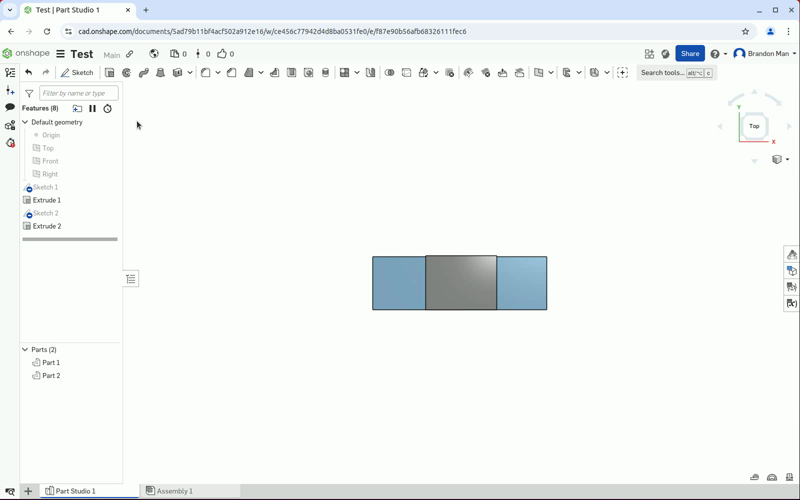
key(shift+h)
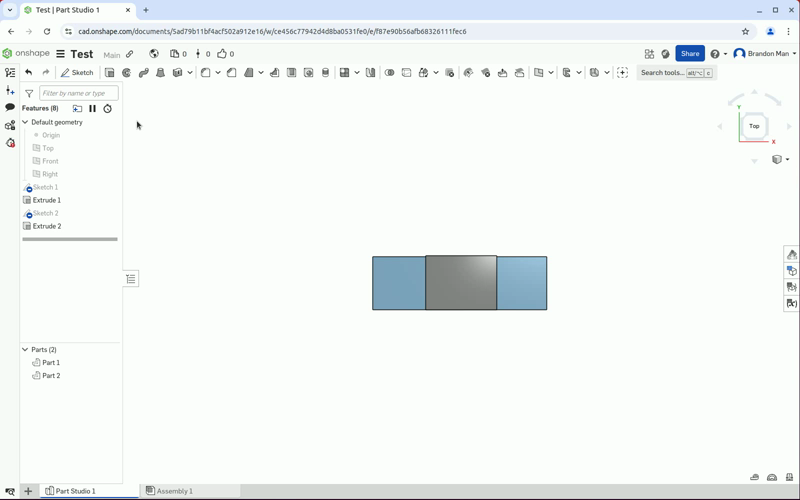
key(shift+h)
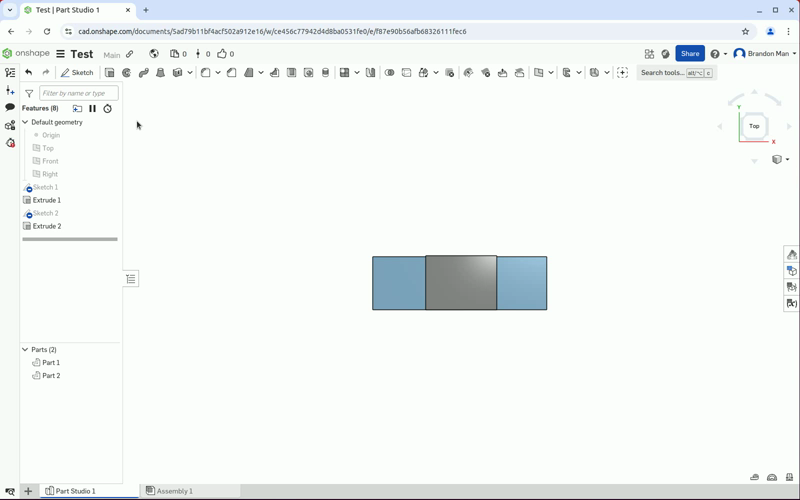
mouse_move(73, 189)
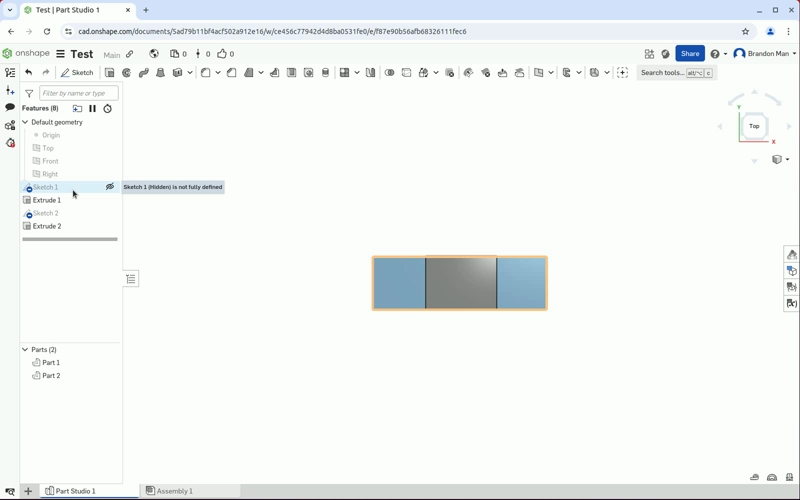
click(73, 189)
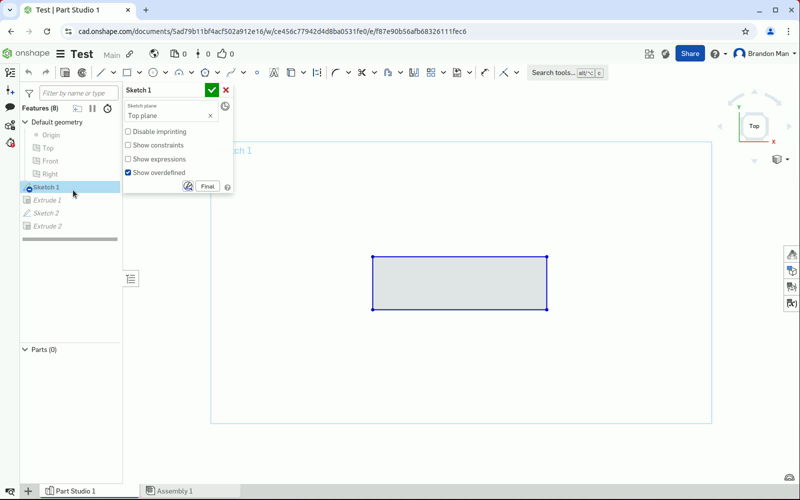
mouse_move(229, 92)
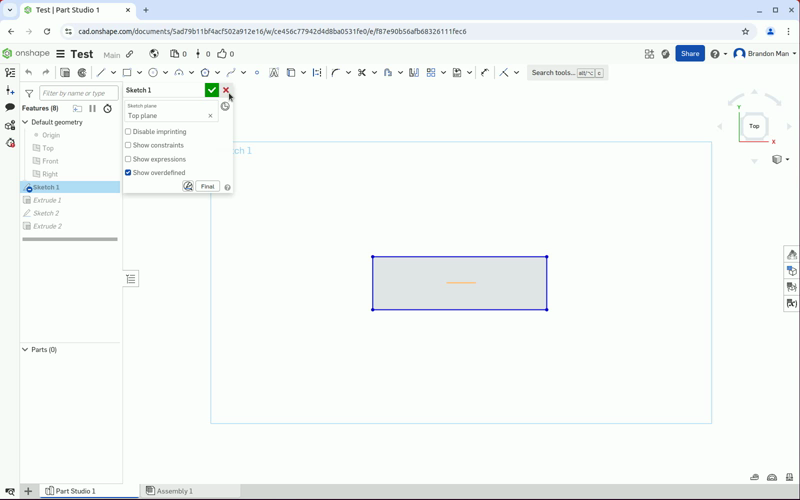
click(229, 92)
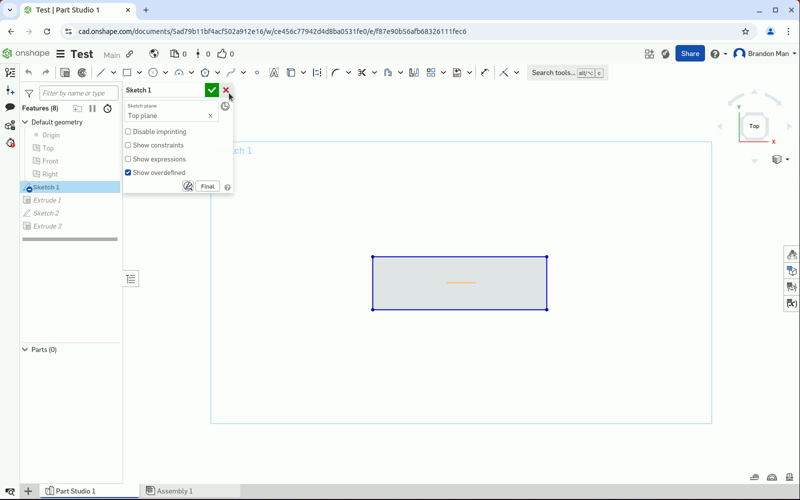
key(shift+s)
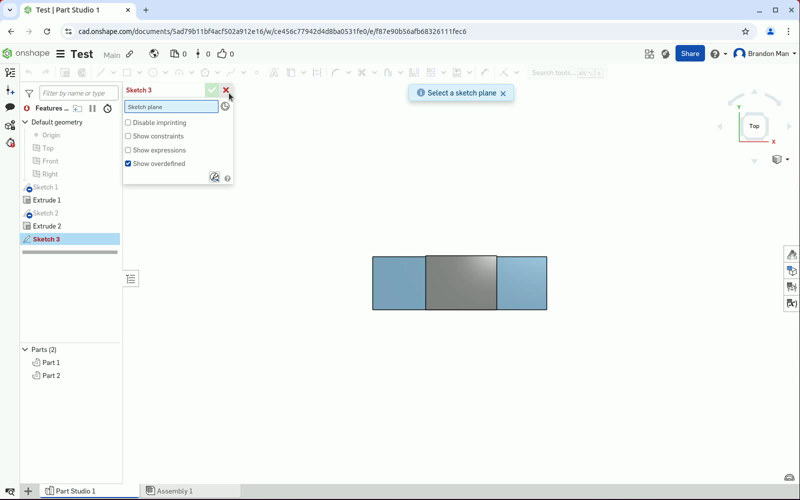
mouse_move(73, 150)
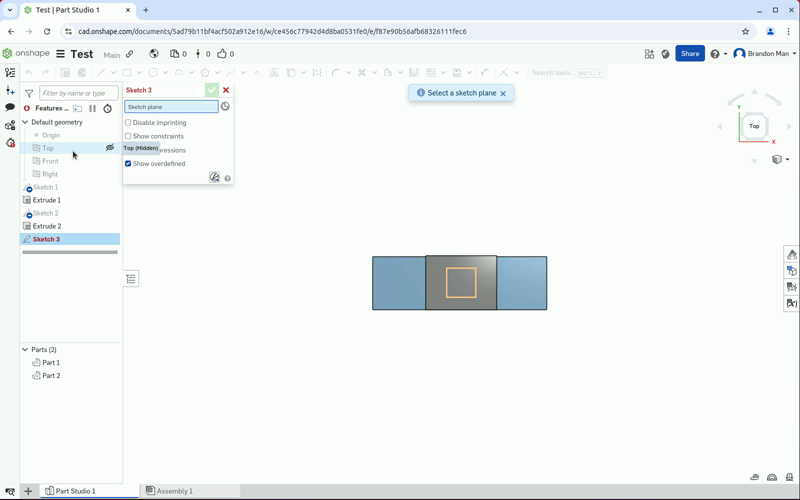
click(73, 150)
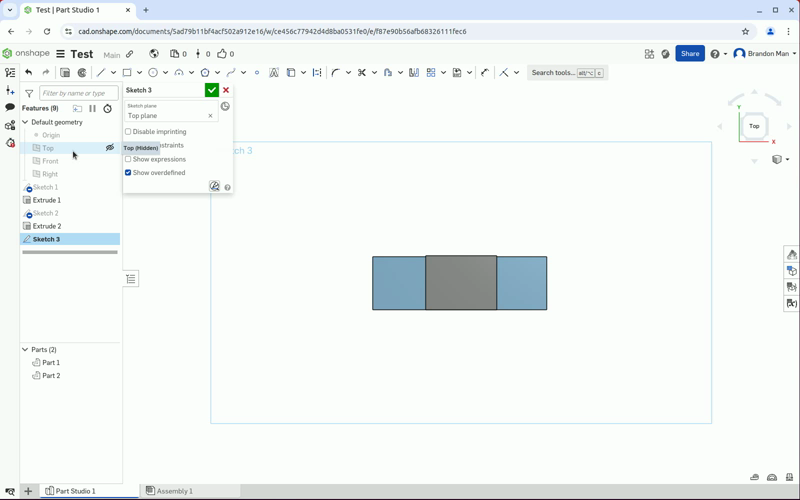
mouse_move(73, 352)
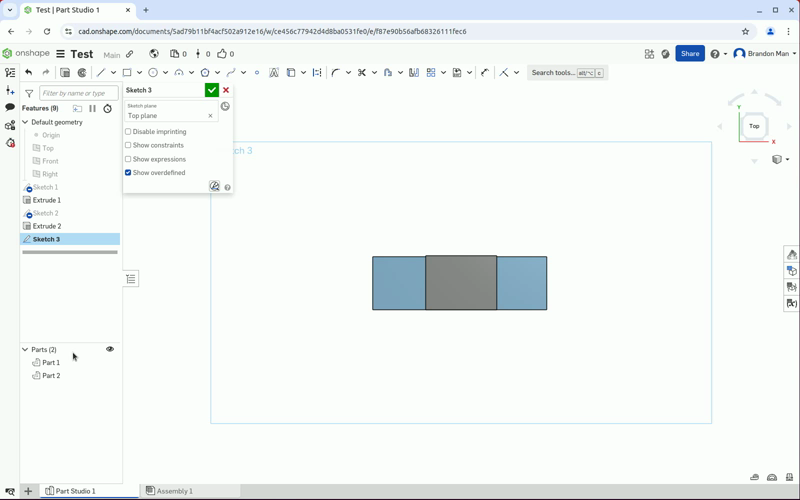
key(y)
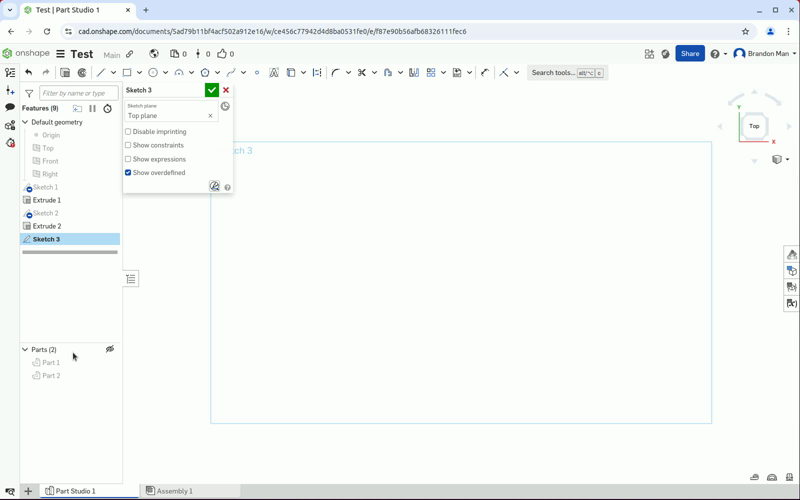
key(c)
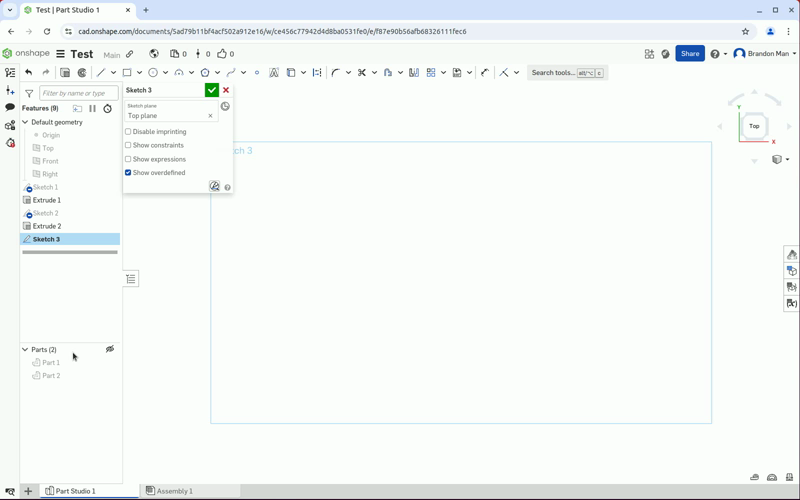
key_down(shift)
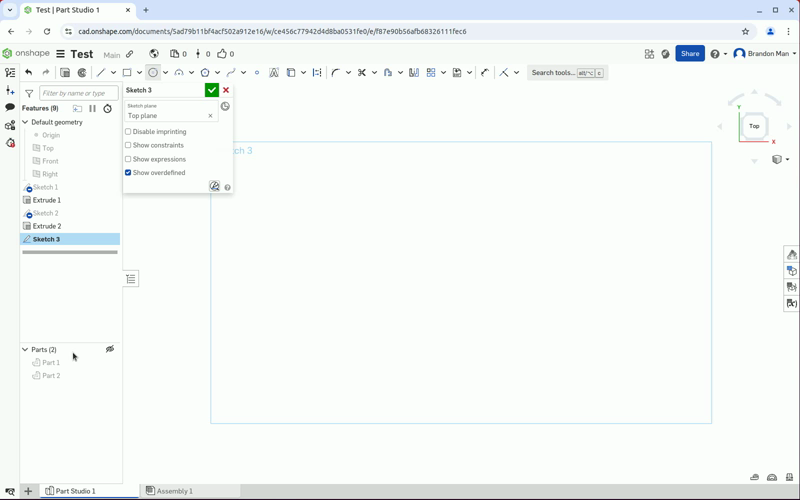
mouse_move(523, 282)
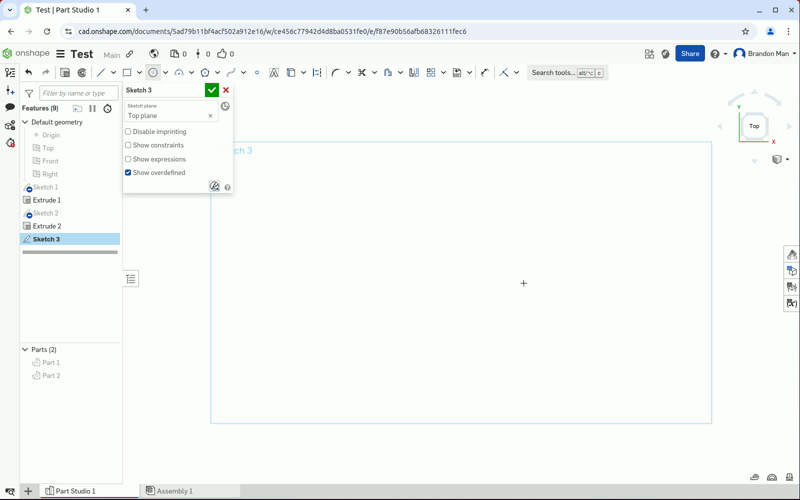
click(523, 282)
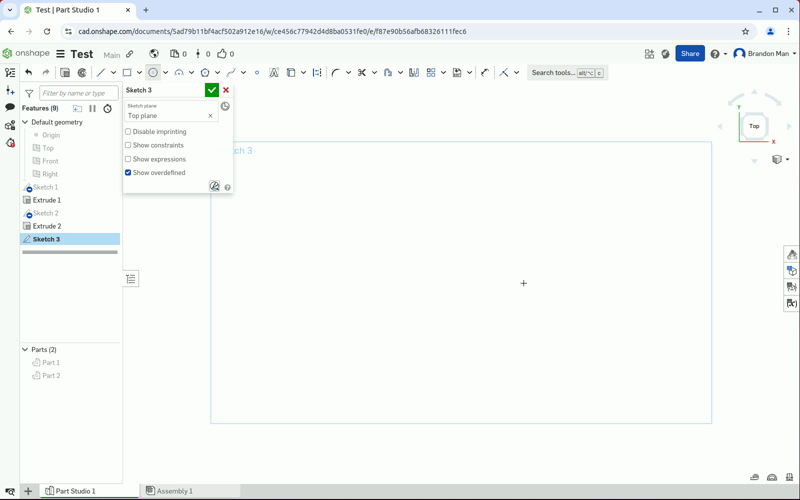
key_up(shift)
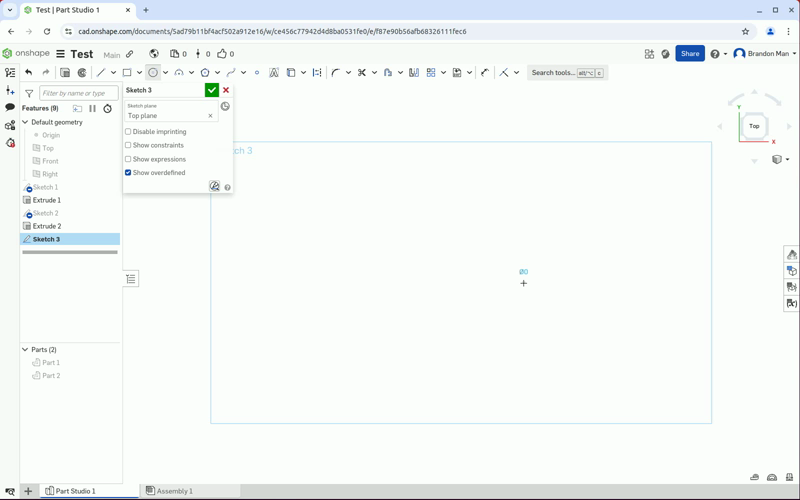
mouse_move(534, 282)
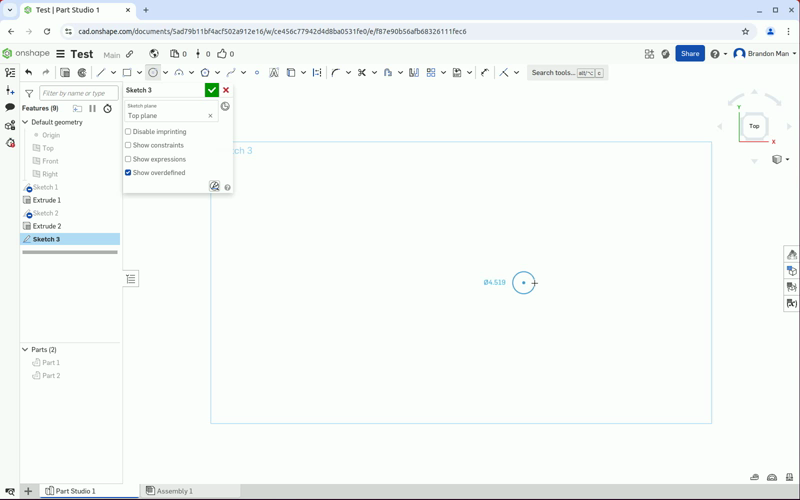
click(534, 282)
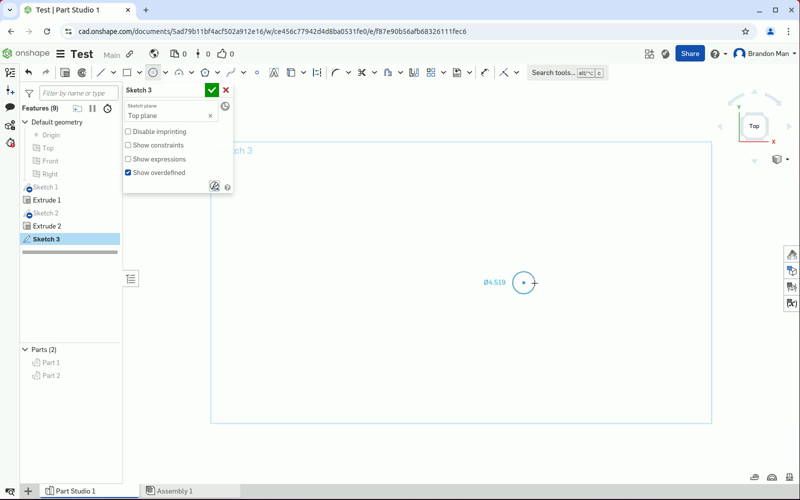
key(esc)
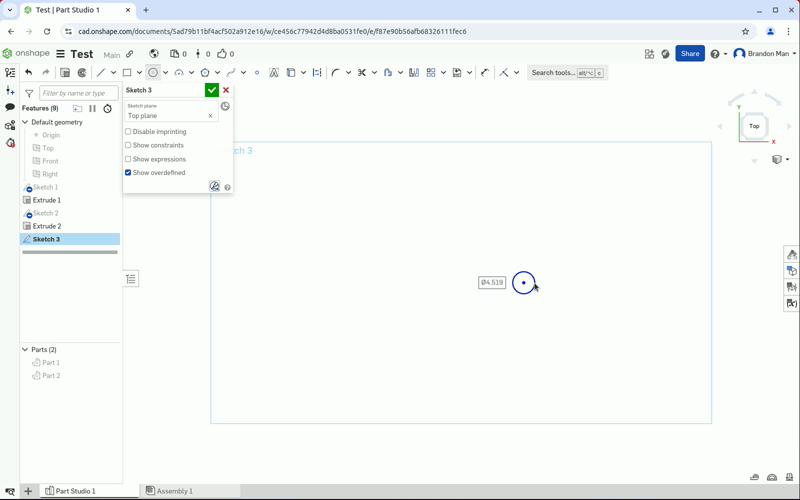
mouse_move(528, 287)
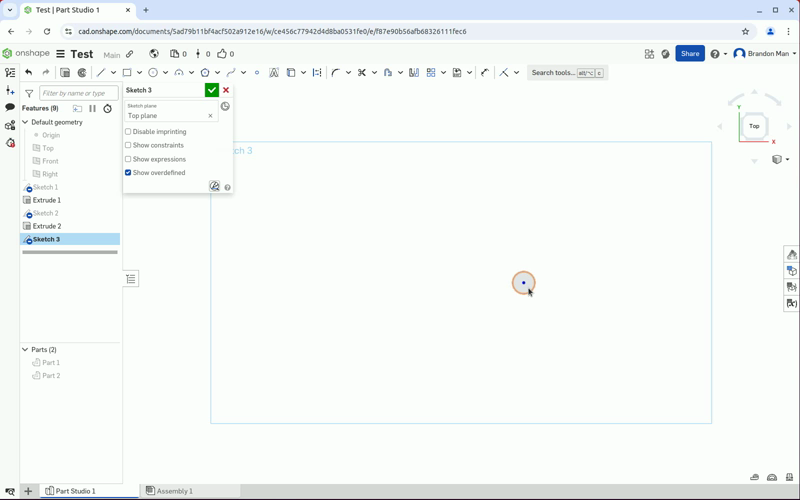
scroll(6)
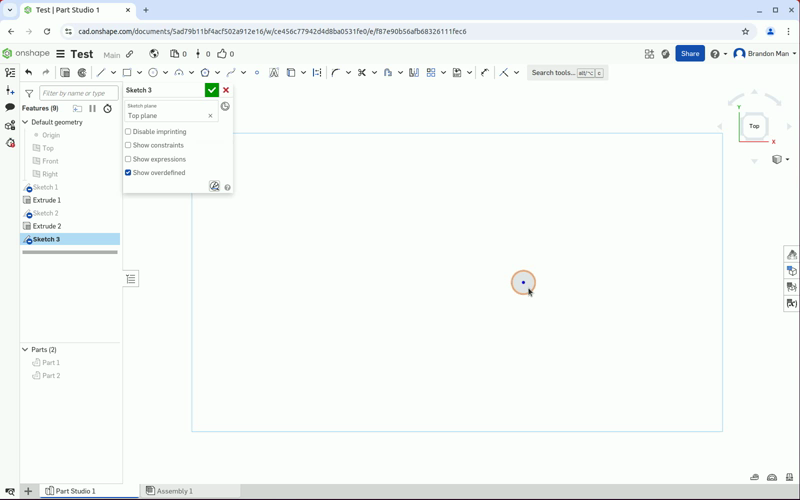
scroll(6)
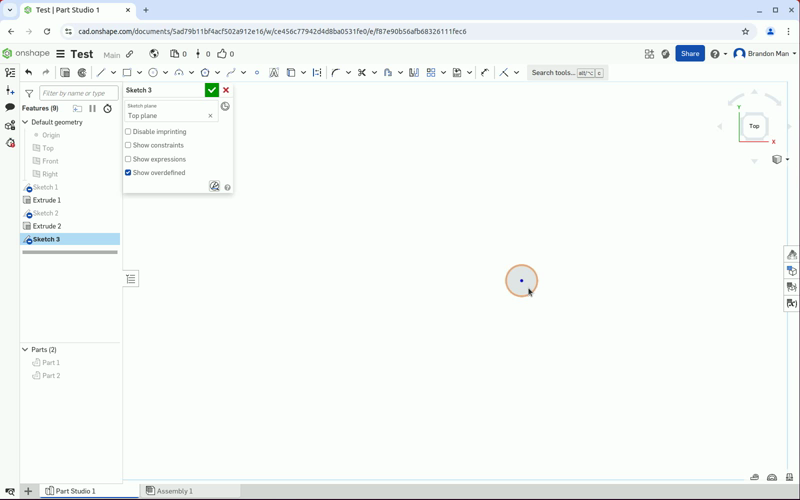
scroll(6)
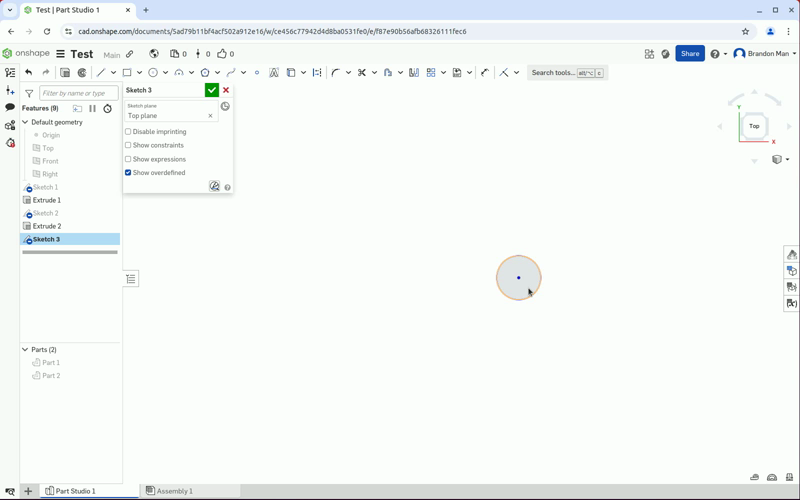
scroll(6)
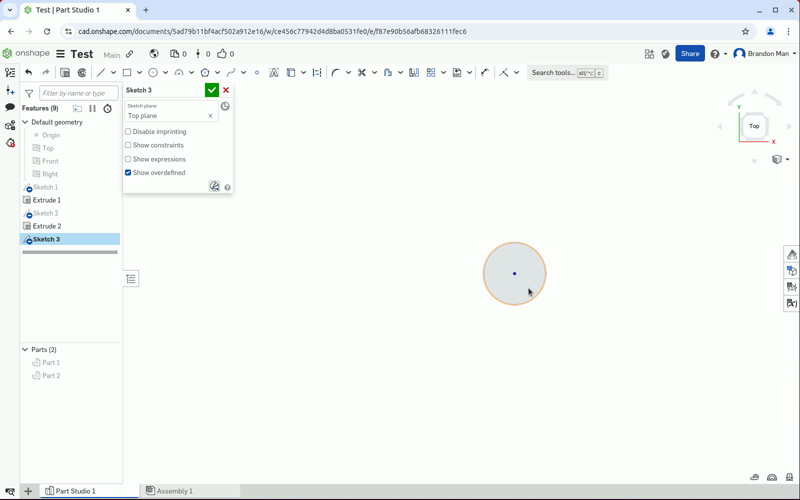
scroll(6)
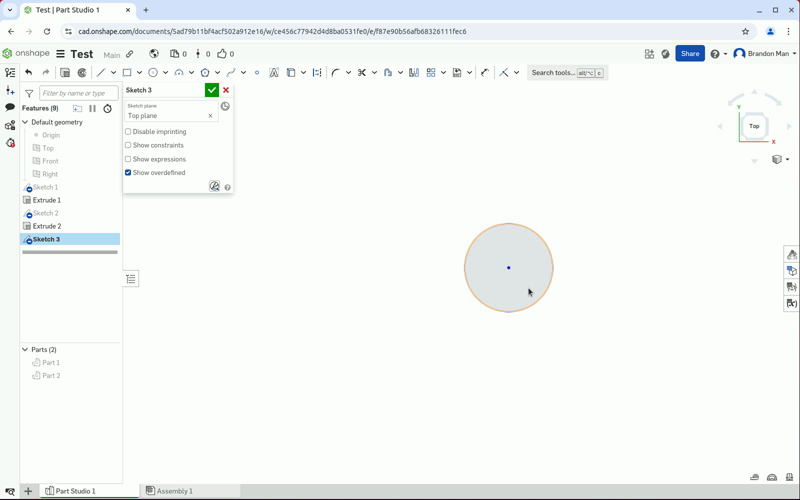
scroll(6)
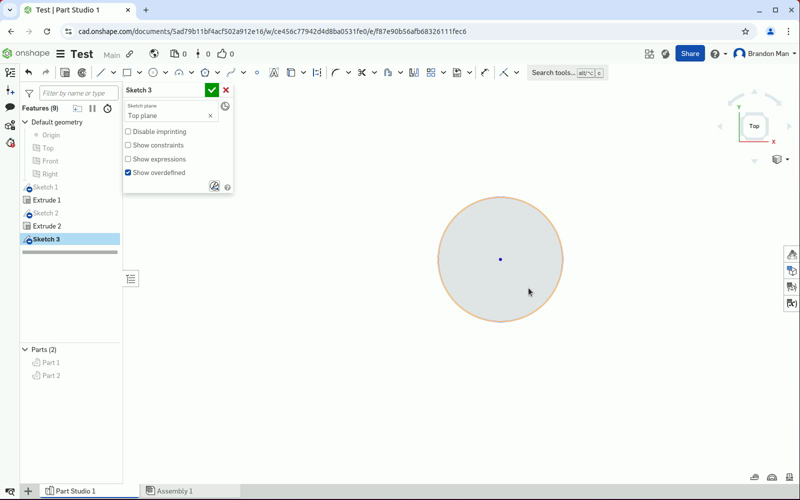
scroll(6)
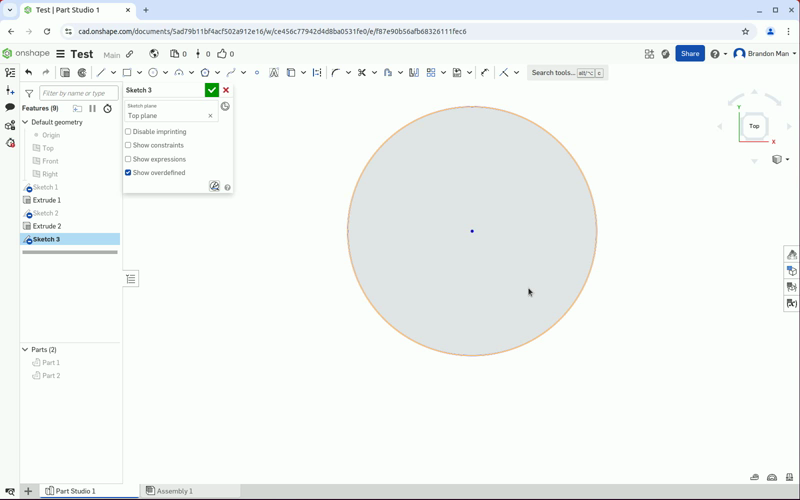
click(528, 287)
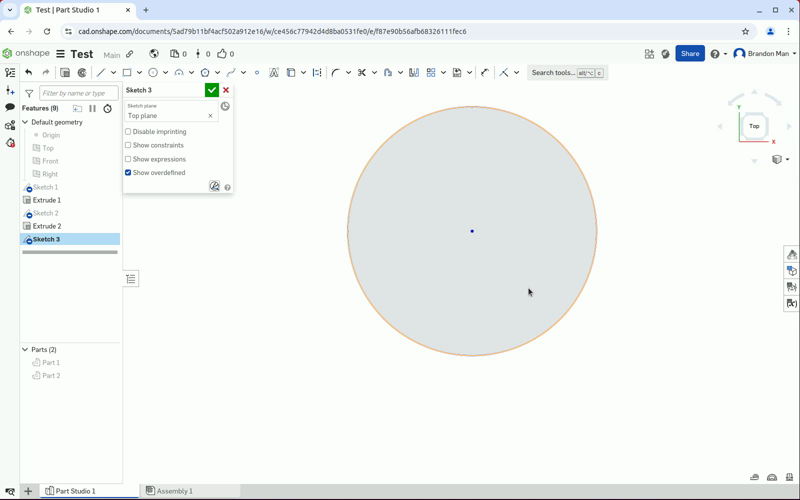
scroll(-6)
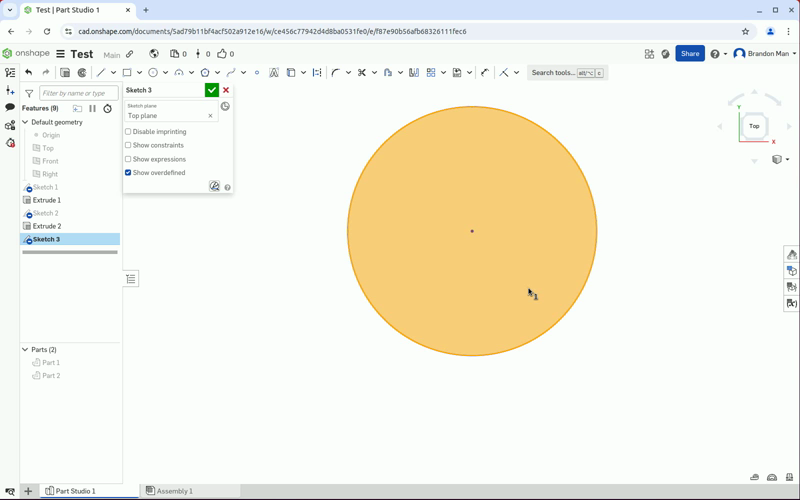
scroll(-6)
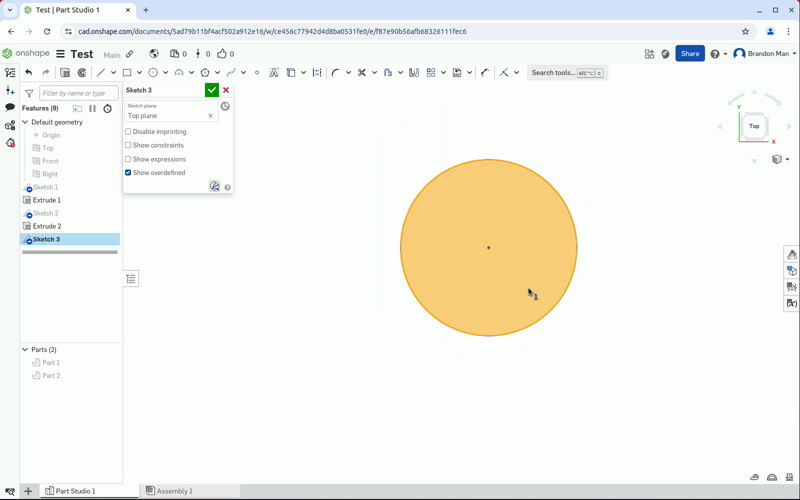
scroll(-6)
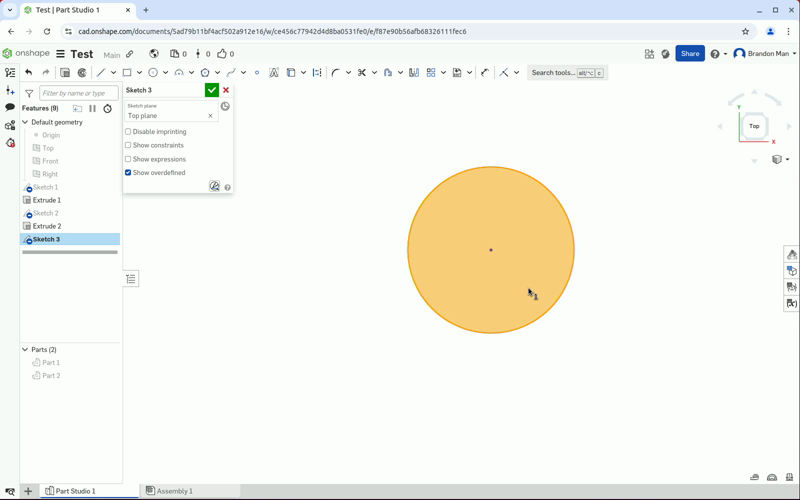
scroll(-6)
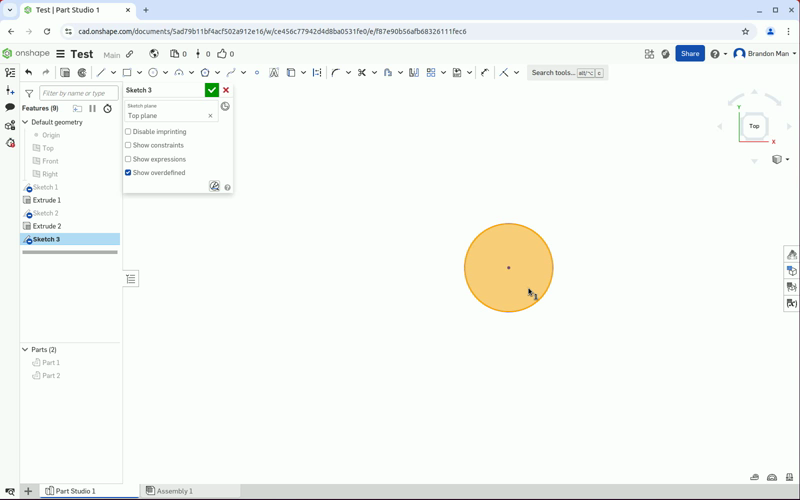
scroll(-6)
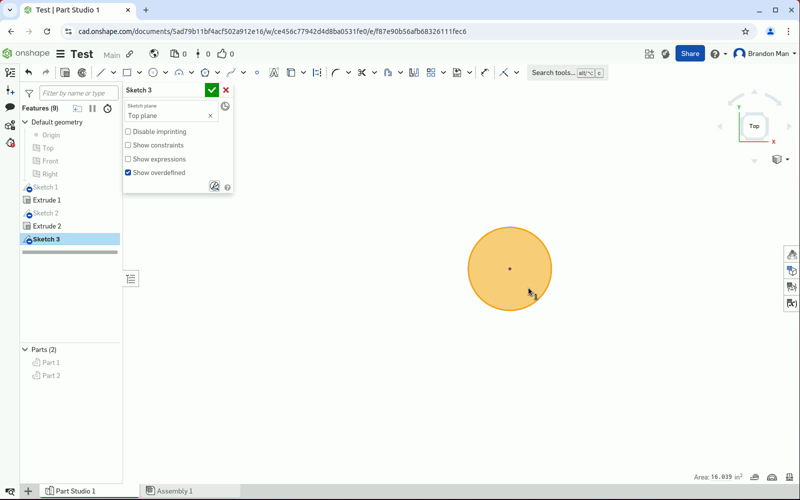
scroll(-6)
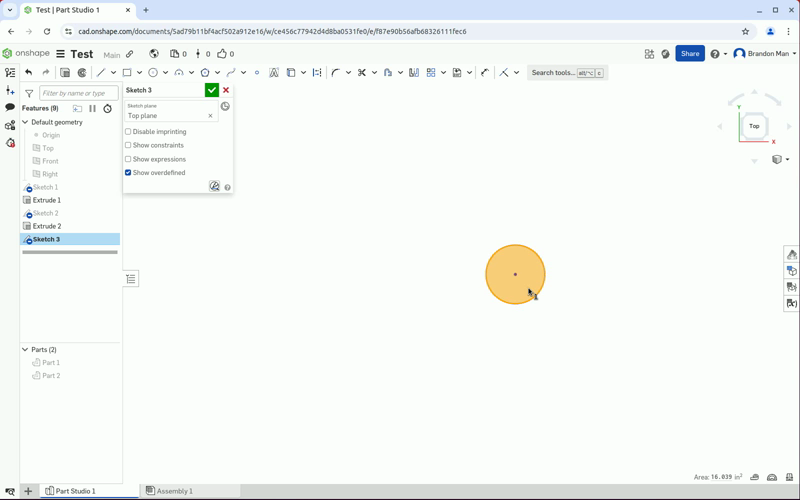
scroll(-6)
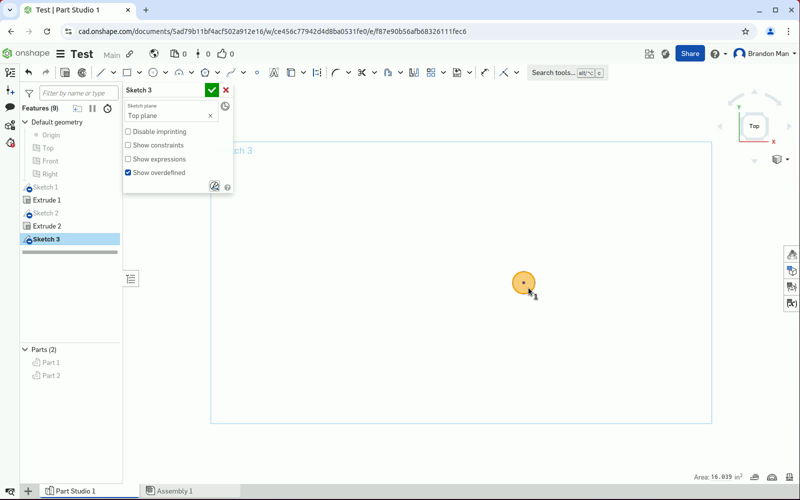
mouse_move(73, 352)
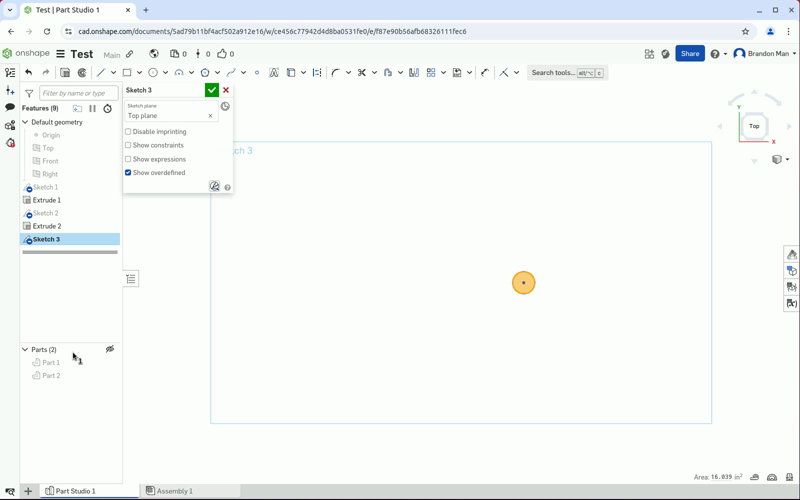
key(shift+y)
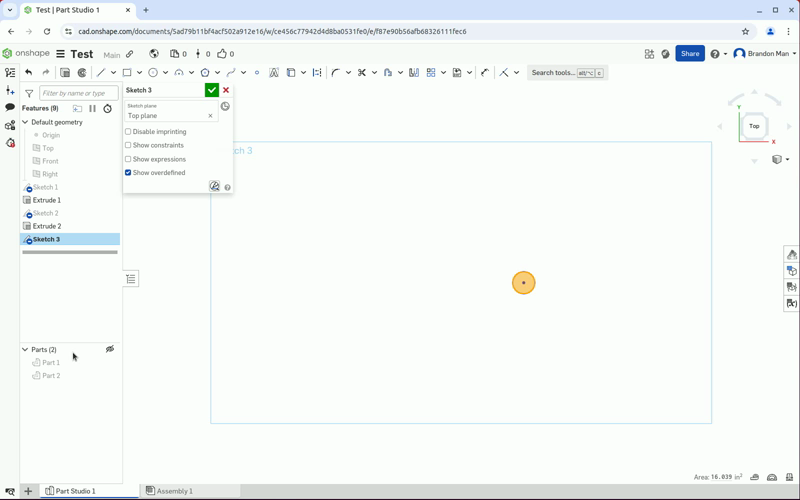
key(shift+e)
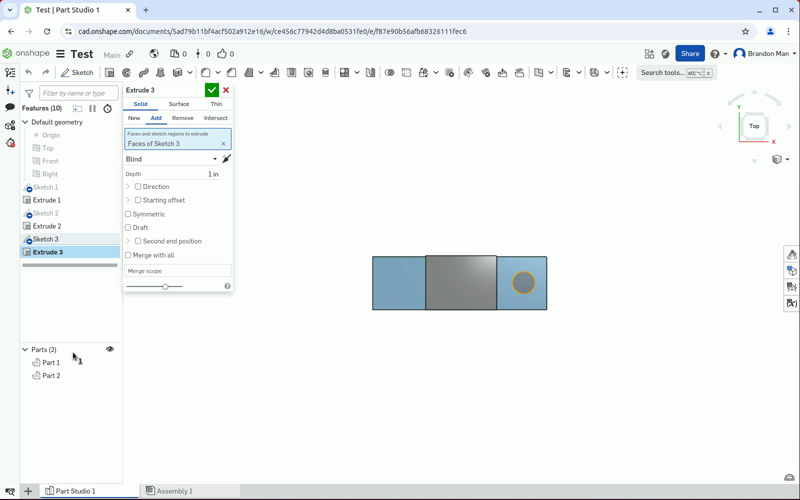
mouse_move(143, 106)
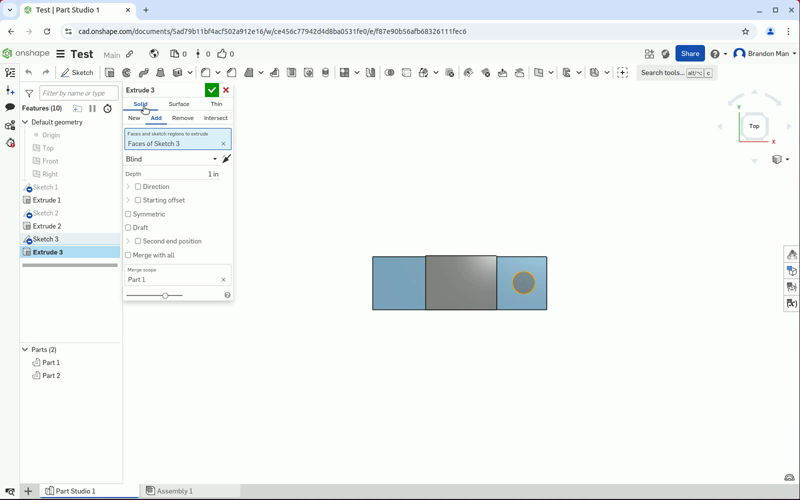
click(143, 106)
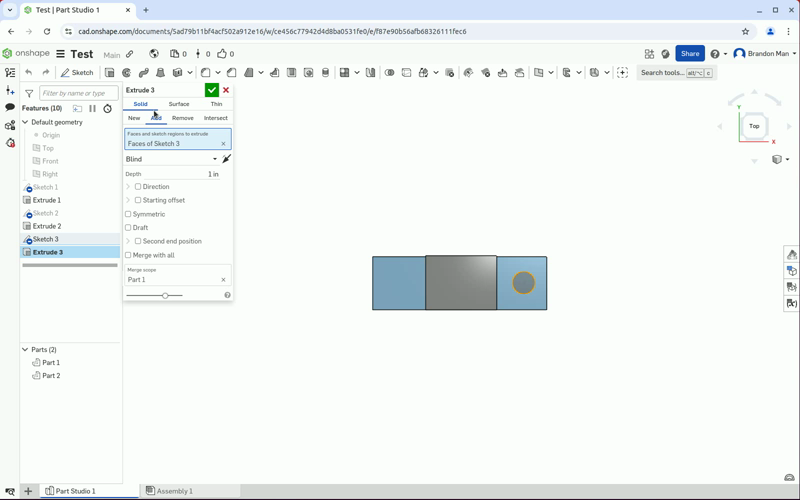
mouse_move(186, 120)
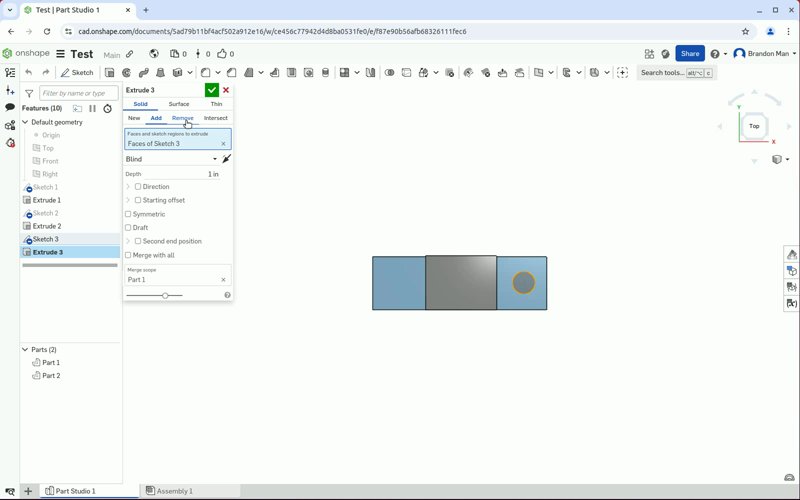
click(186, 120)
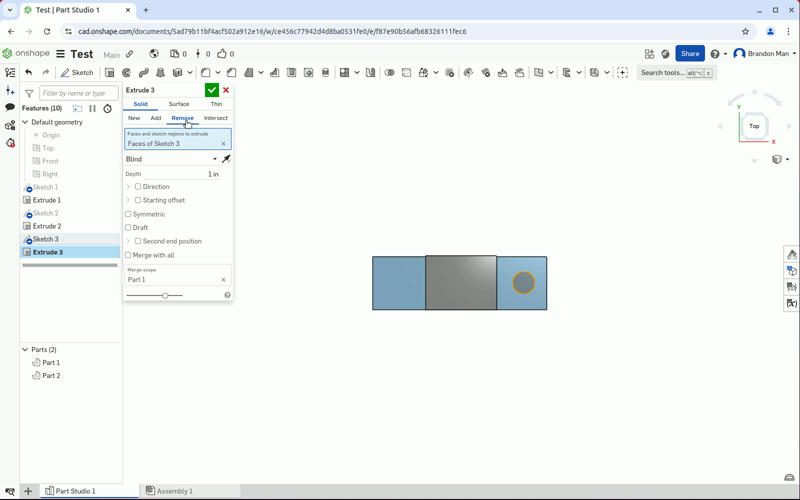
key(tab, 4)
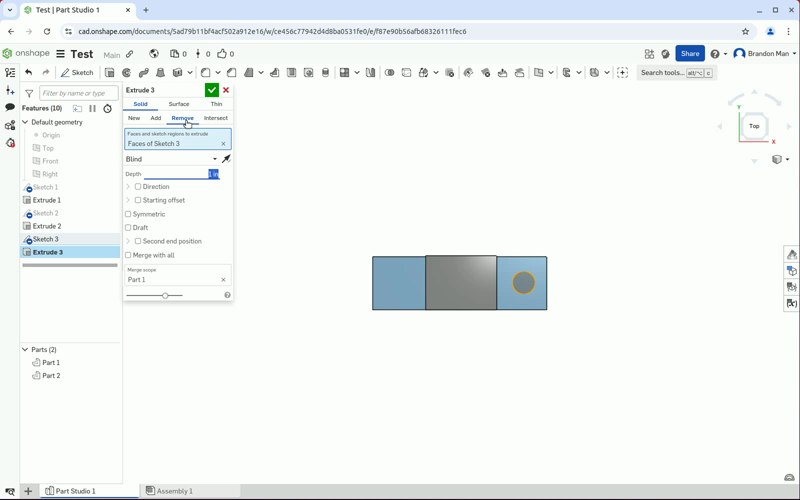
text(5.055)
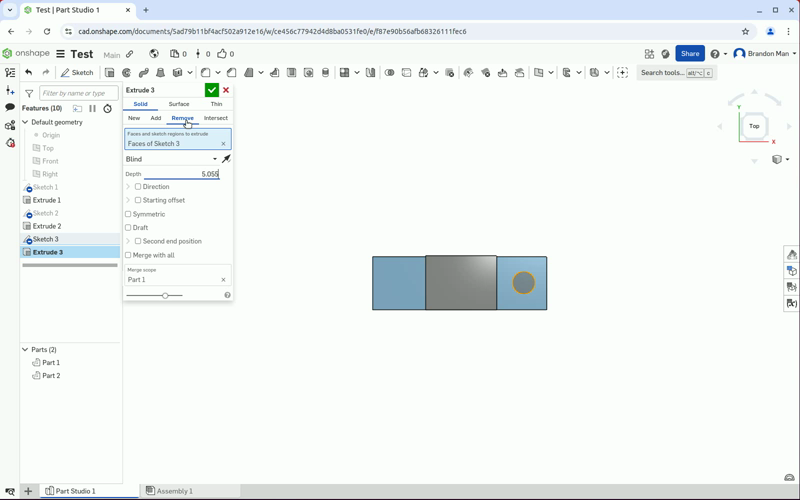
key(tab, 6)
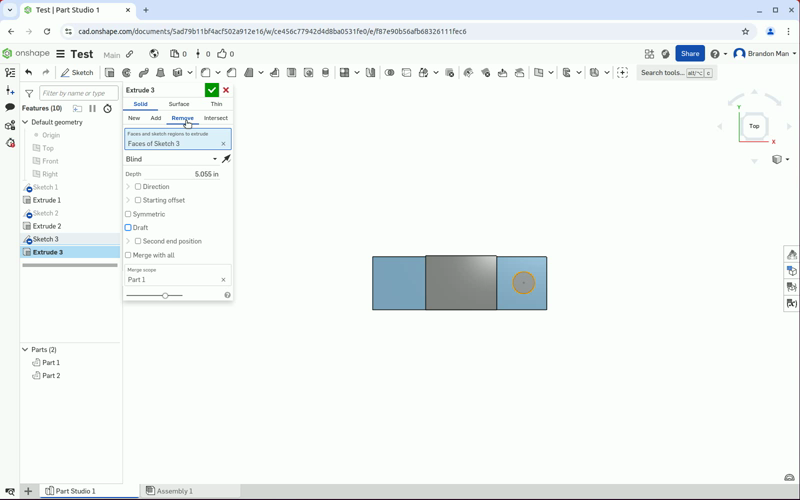
key(space)
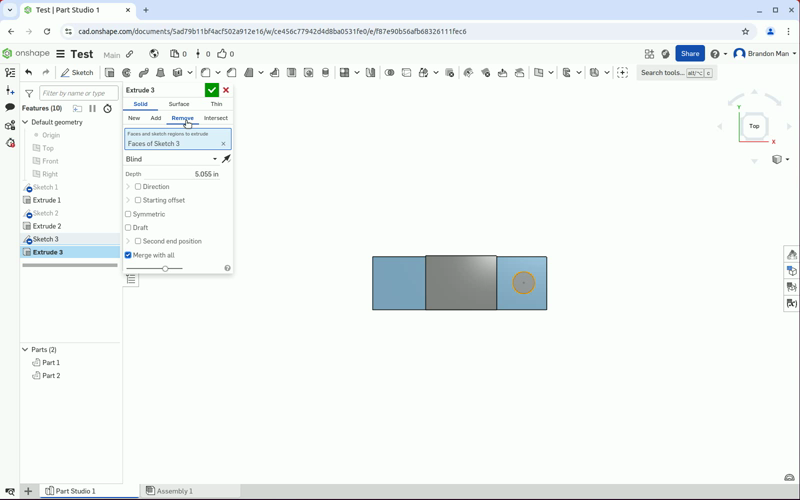
key(enter)
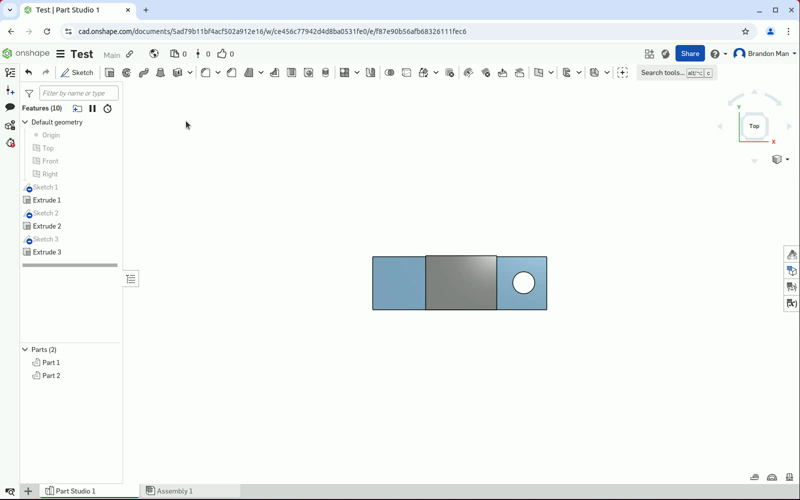
key(shift+h)
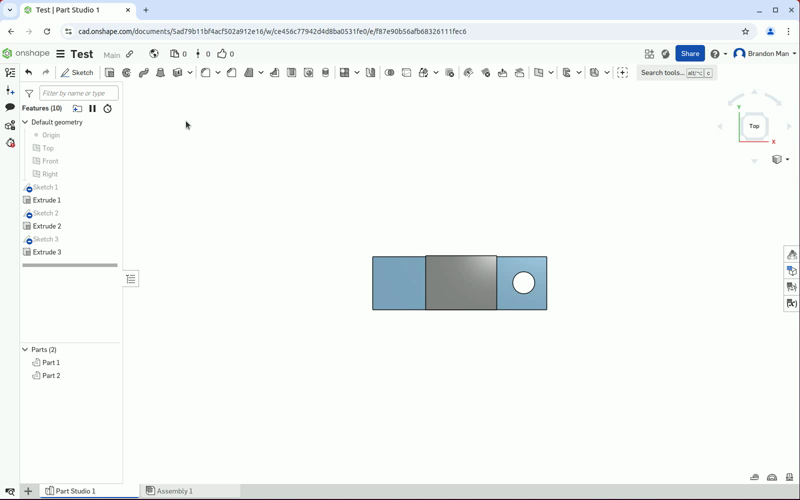
key(shift+h)
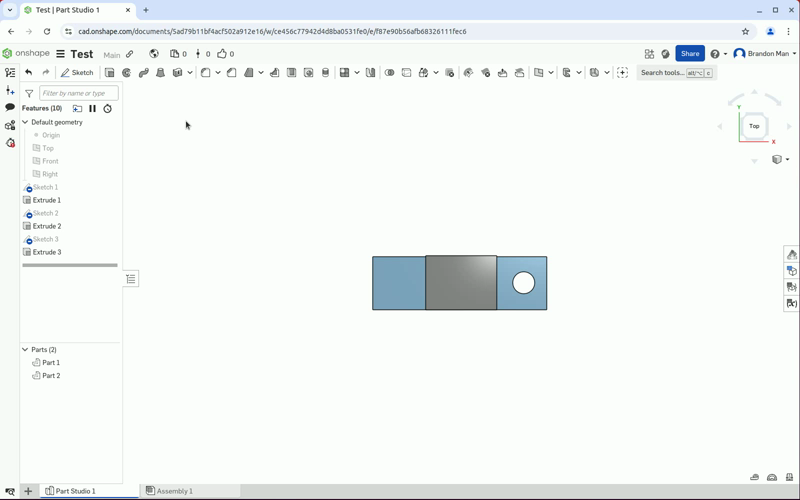
mouse_move(73, 189)
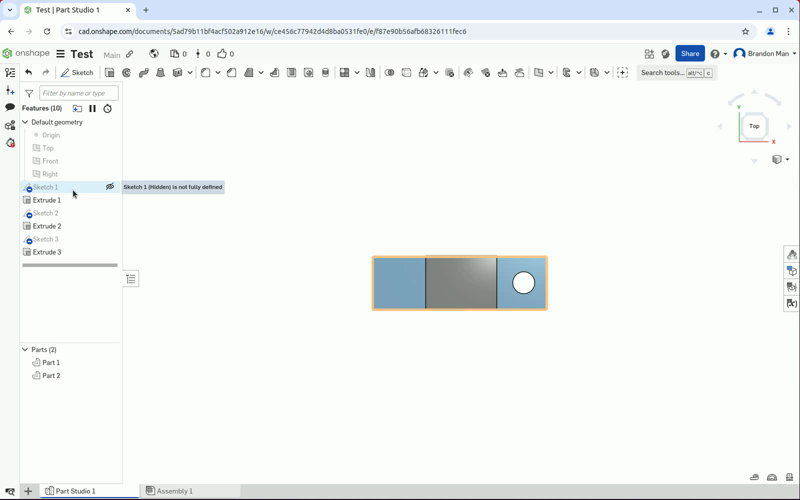
click(73, 189)
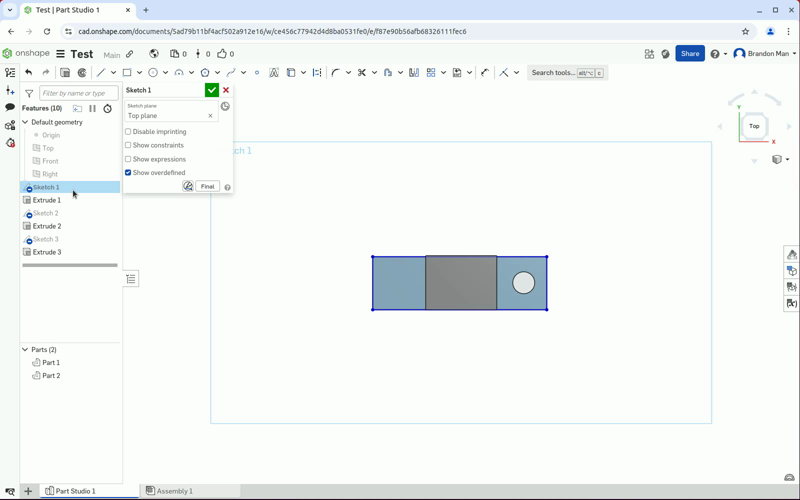
mouse_move(229, 92)
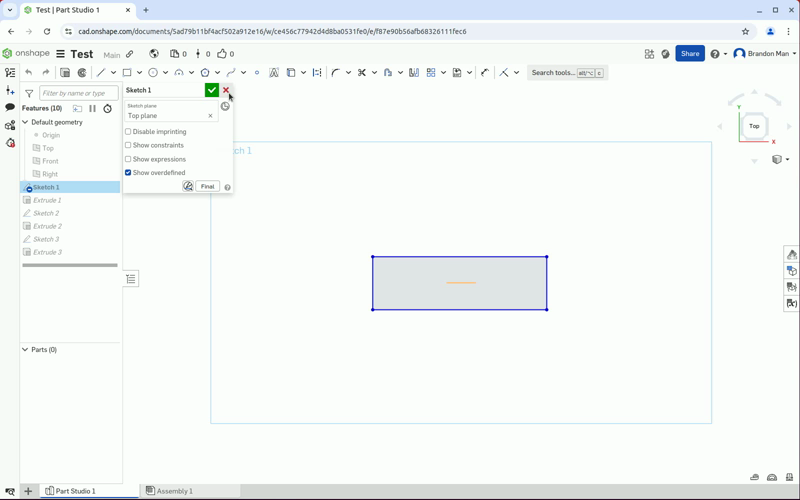
click(229, 92)
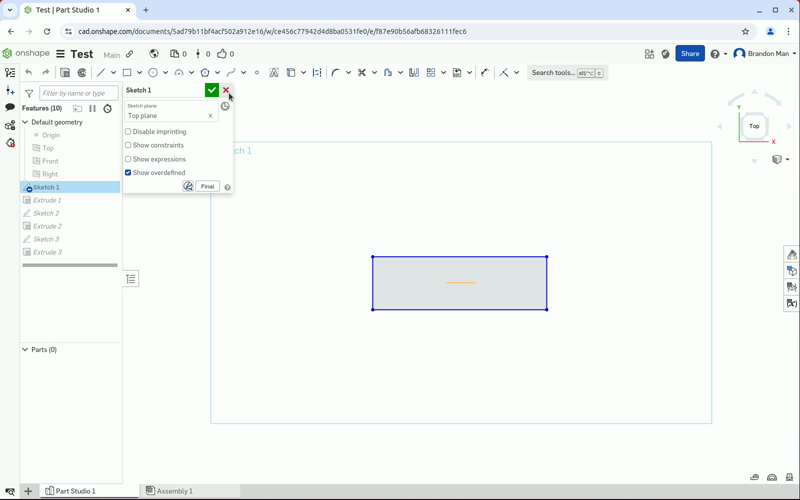
key(shift+s)
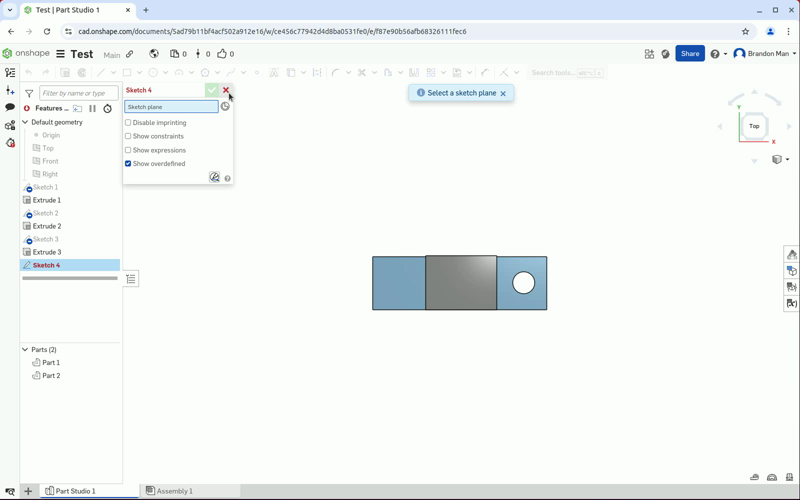
mouse_move(73, 150)
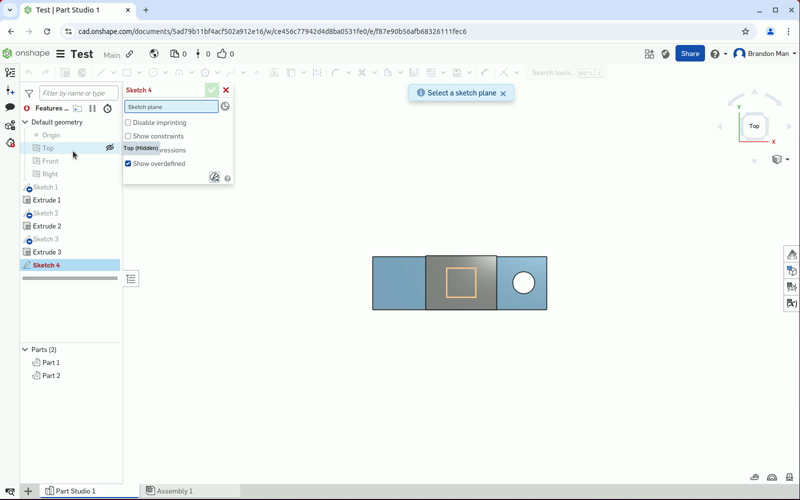
click(73, 150)
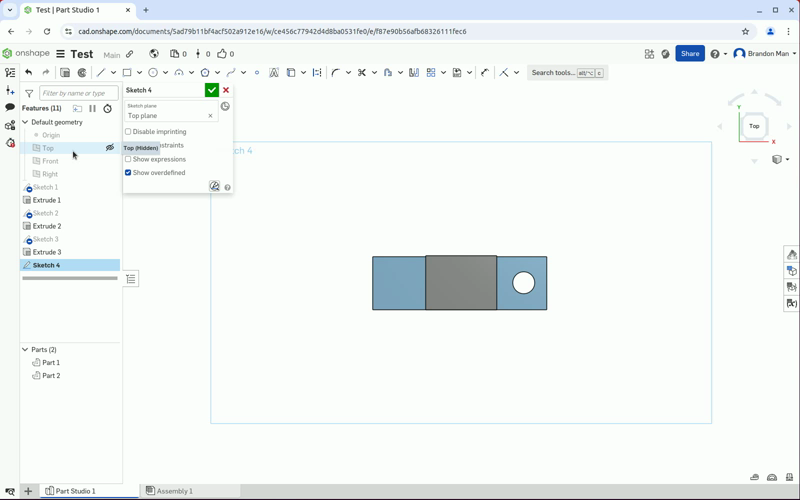
mouse_move(73, 352)
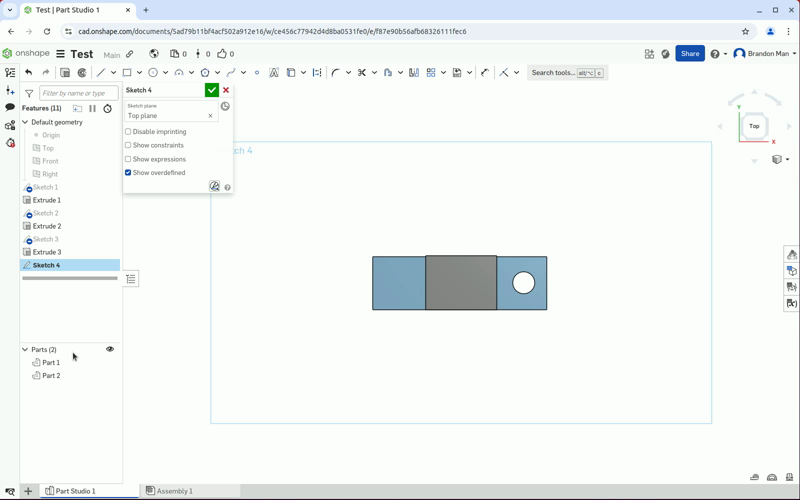
key(y)
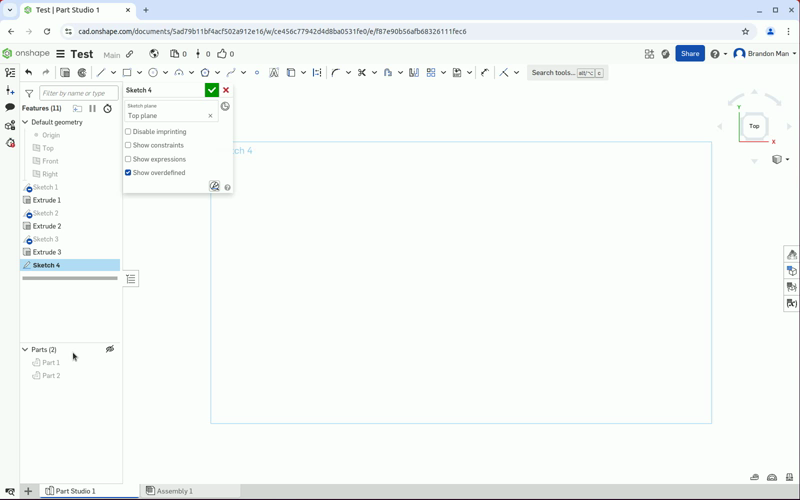
key(c)
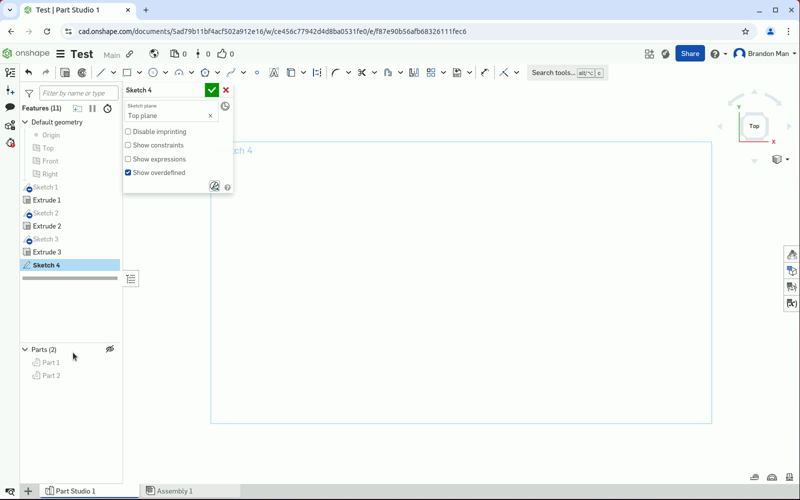
key_down(shift)
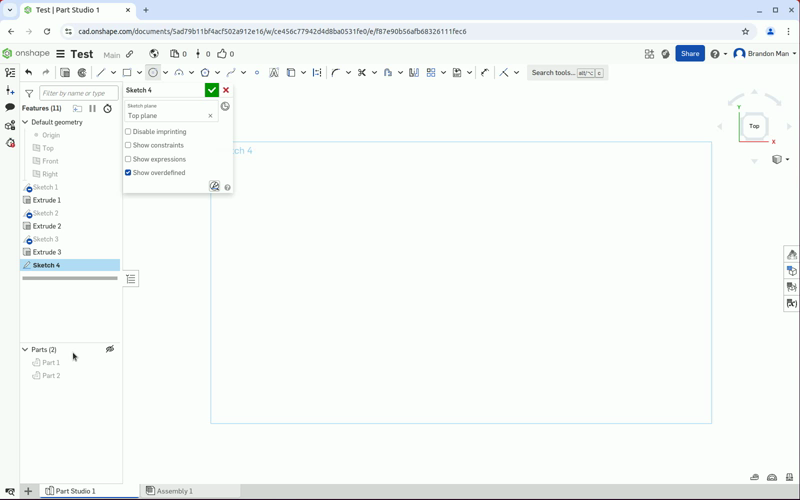
mouse_move(400, 282)
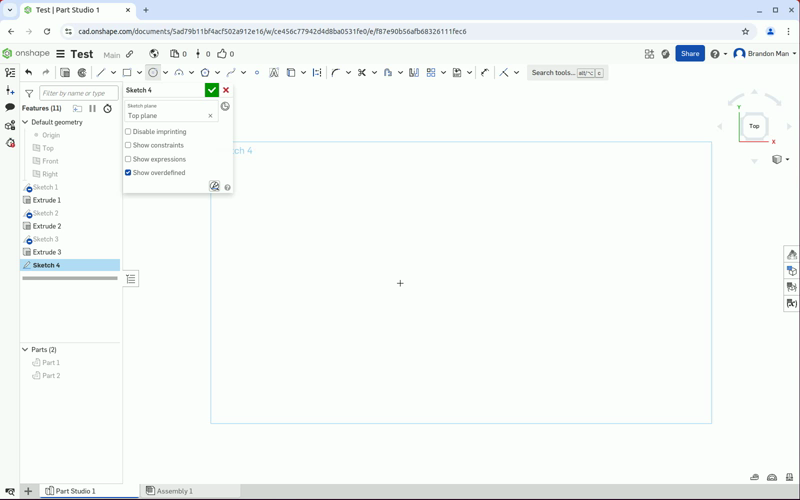
click(400, 282)
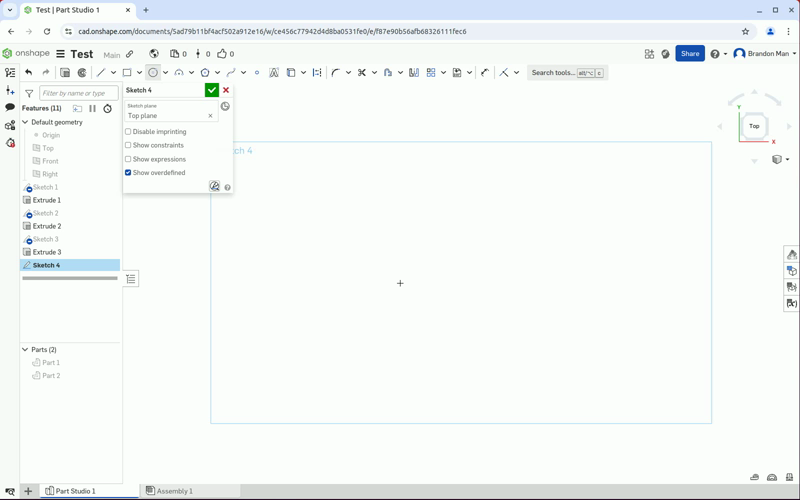
key_up(shift)
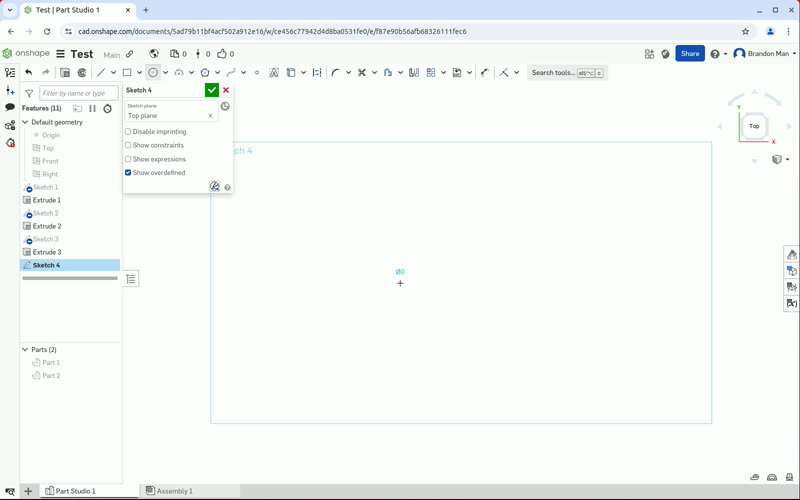
mouse_move(411, 282)
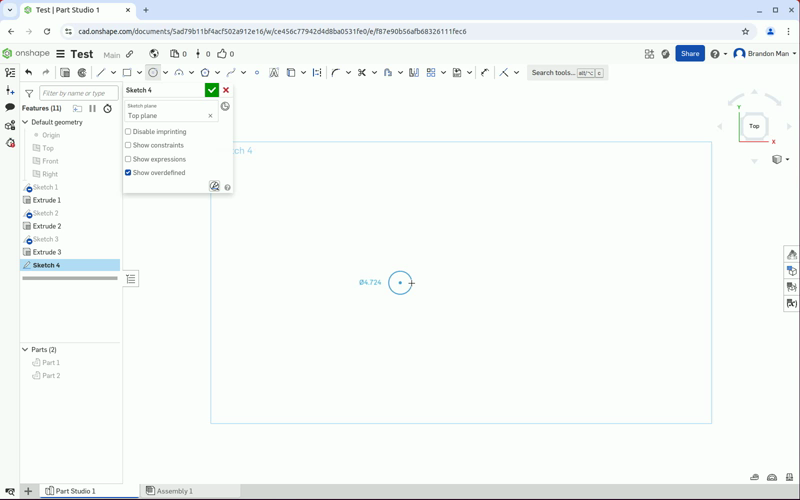
click(411, 282)
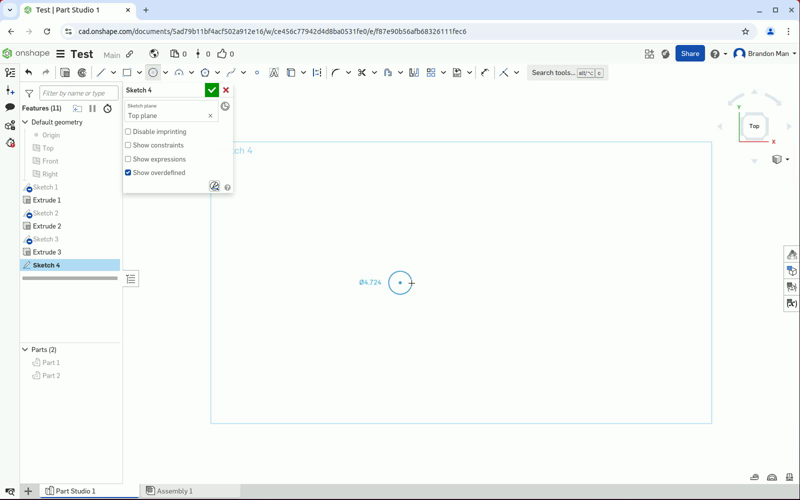
key(esc)
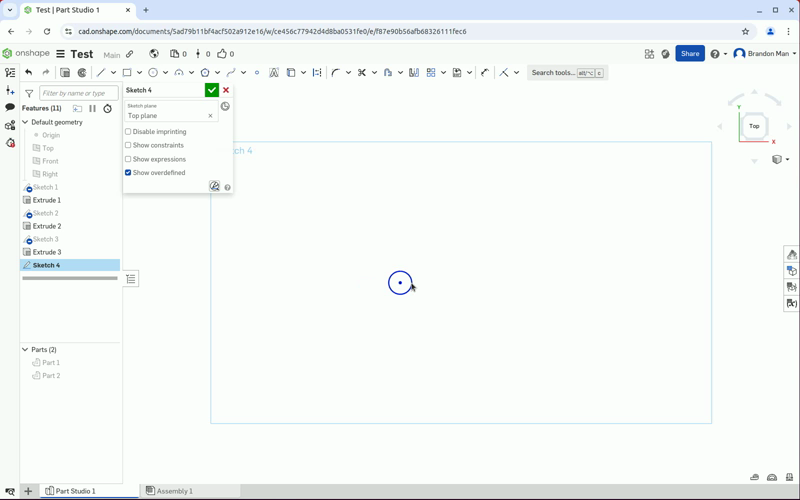
mouse_move(397, 273)
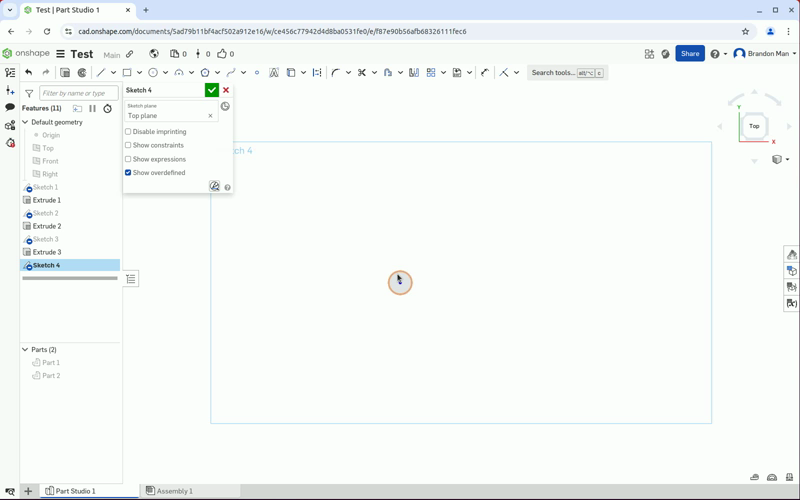
scroll(6)
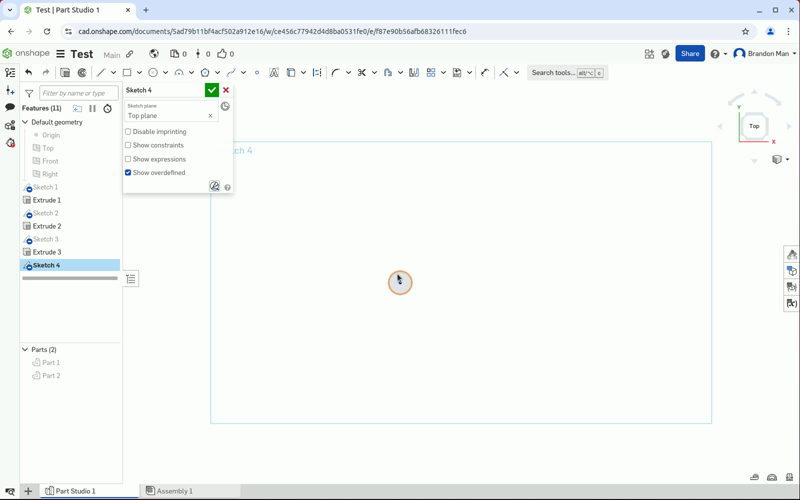
scroll(6)
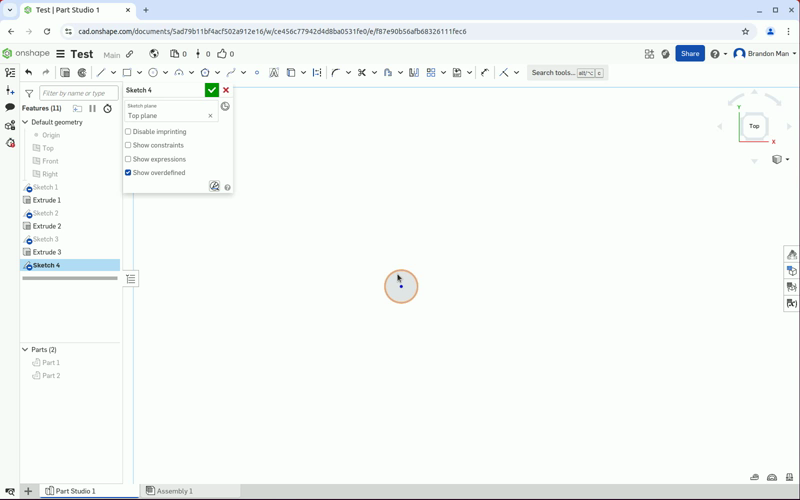
scroll(6)
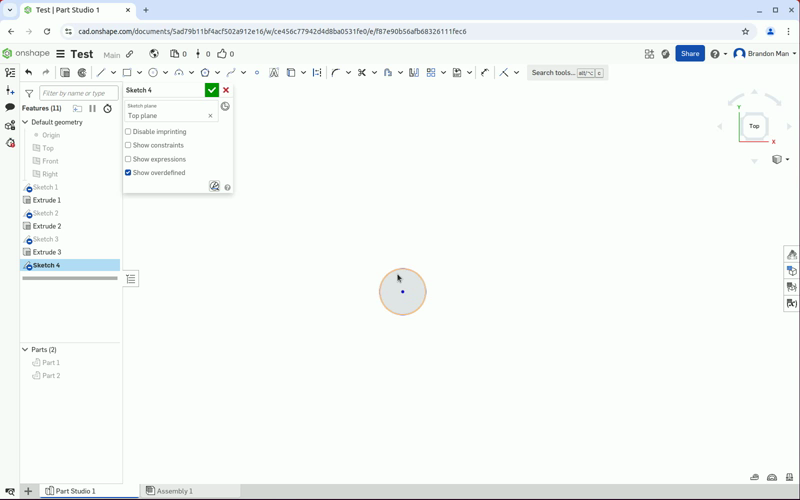
scroll(6)
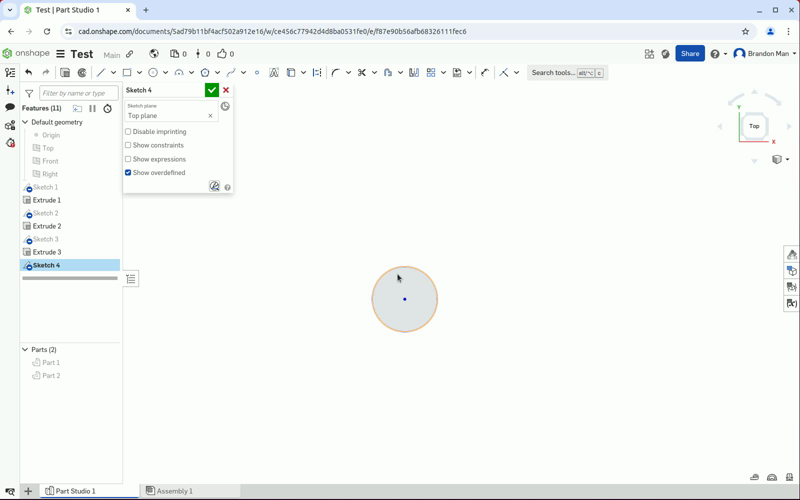
scroll(6)
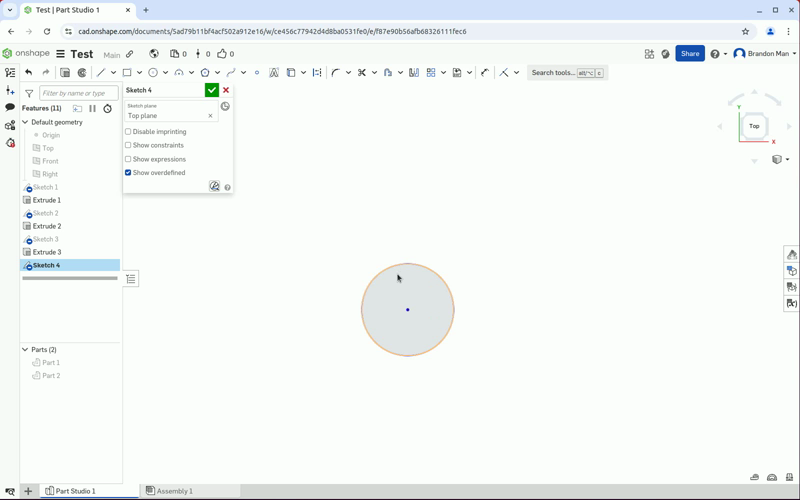
scroll(6)
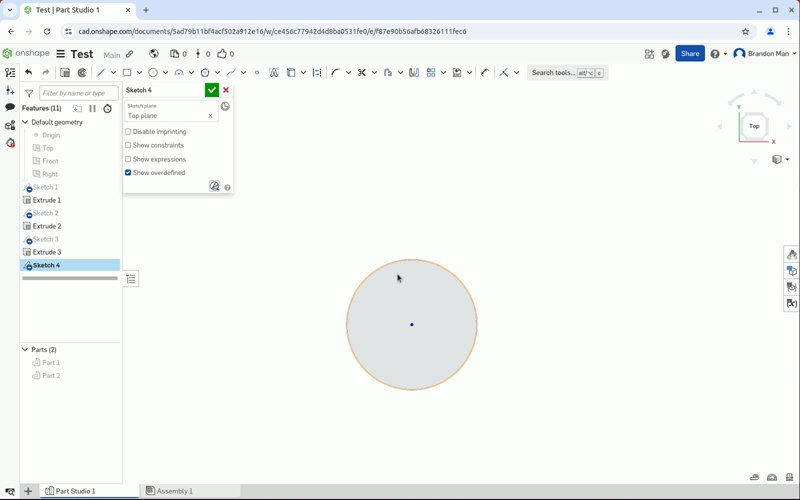
scroll(6)
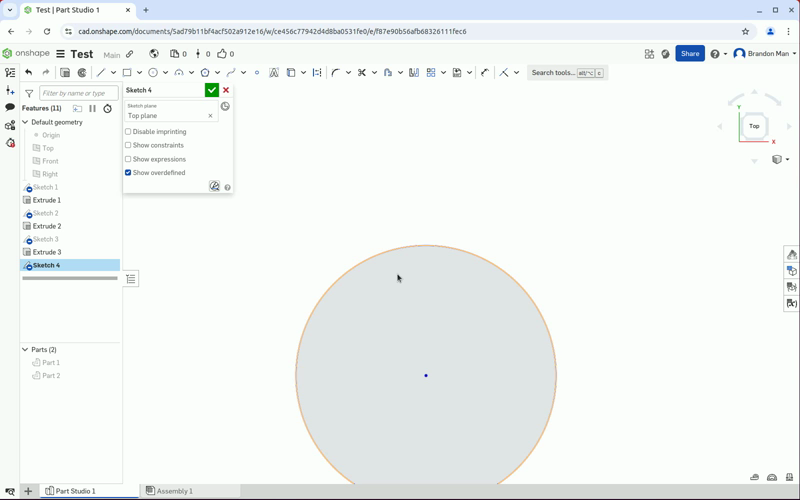
click(397, 273)
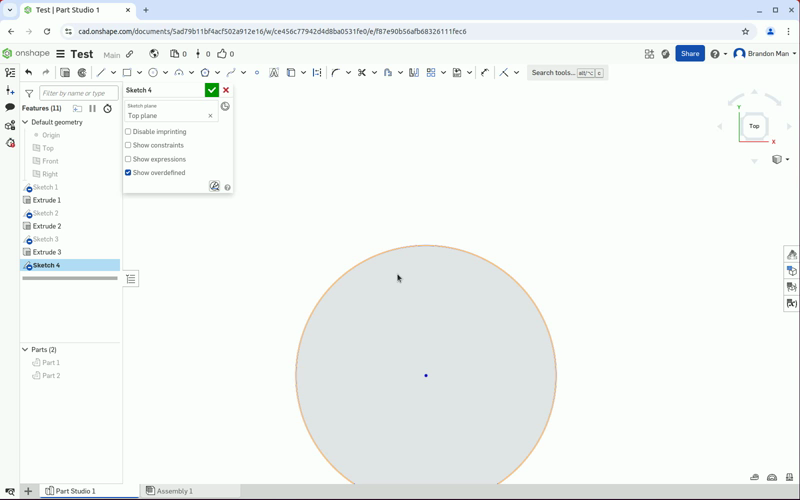
scroll(-6)
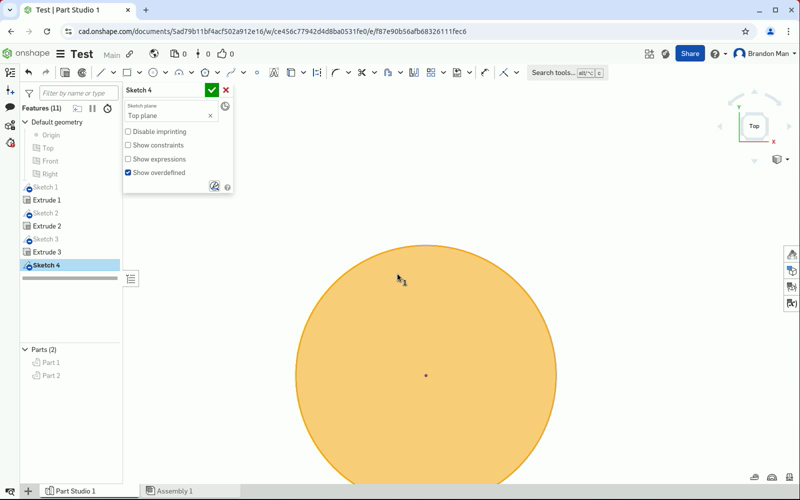
scroll(-6)
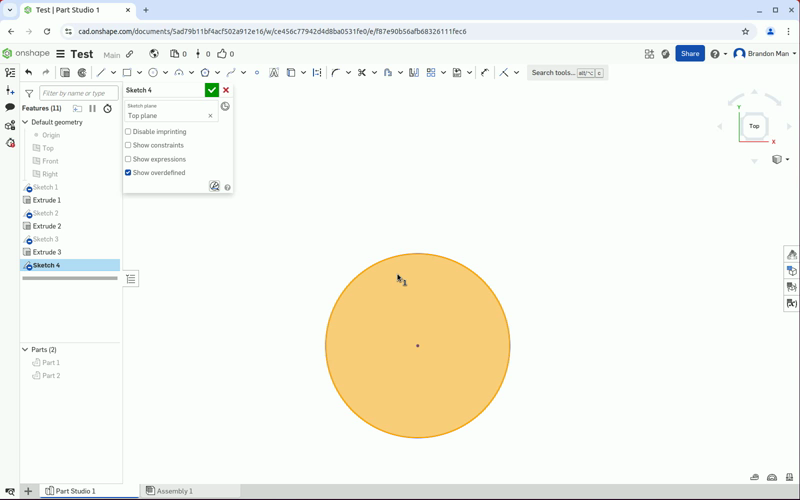
scroll(-6)
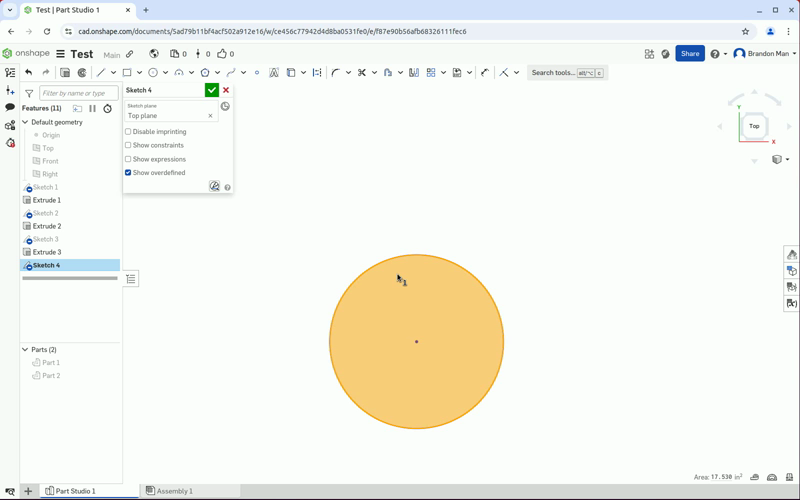
scroll(-6)
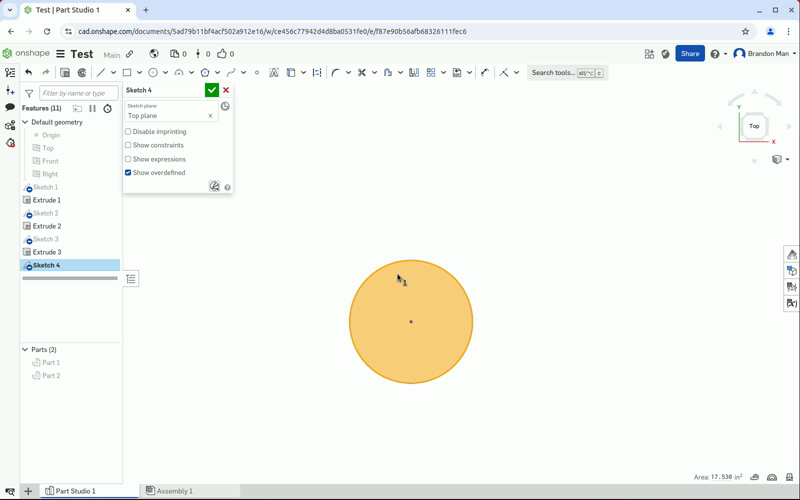
scroll(-6)
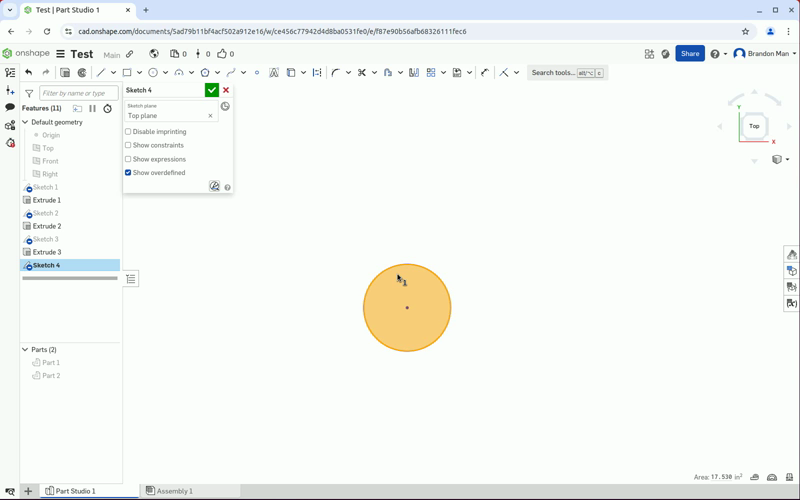
scroll(-6)
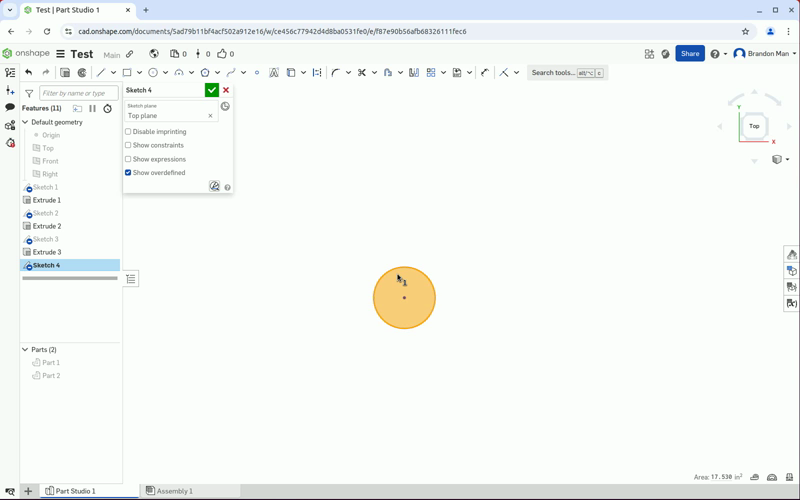
scroll(-6)
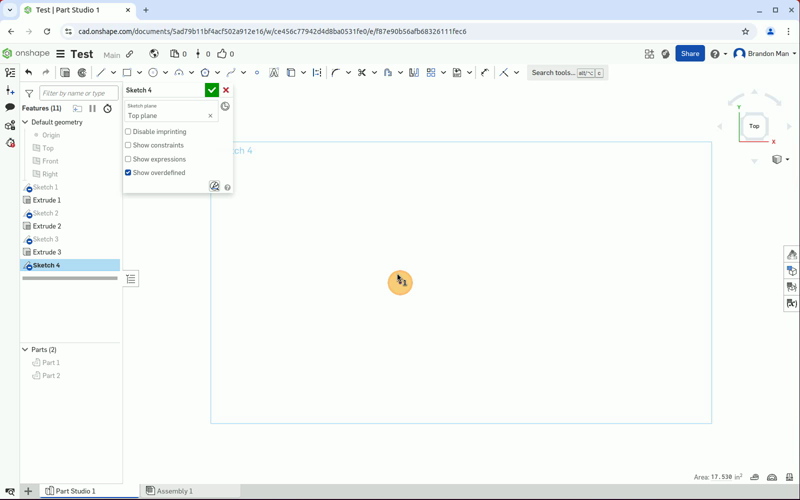
mouse_move(73, 352)
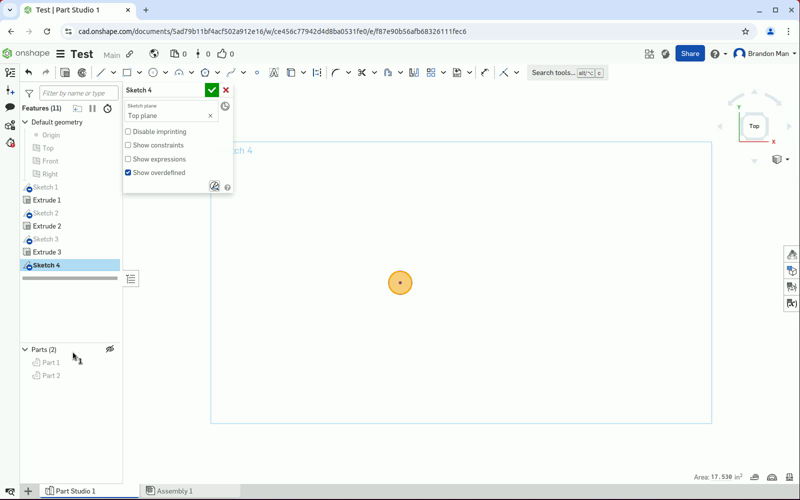
key(shift+y)
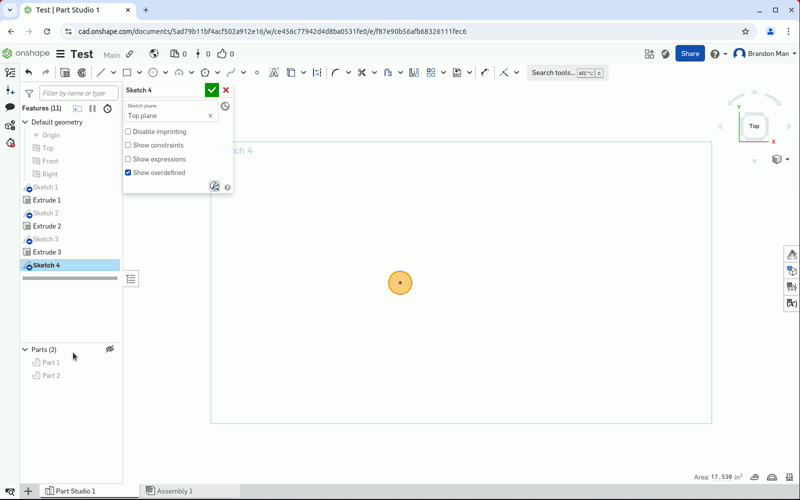
key(shift+e)
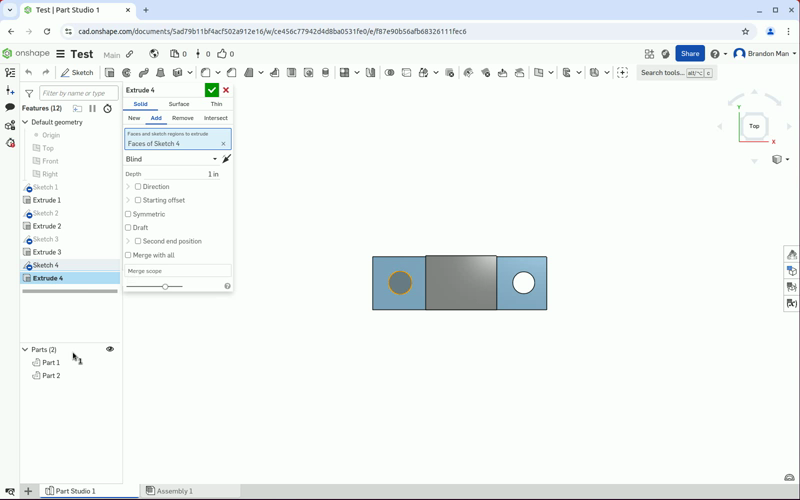
mouse_move(143, 106)
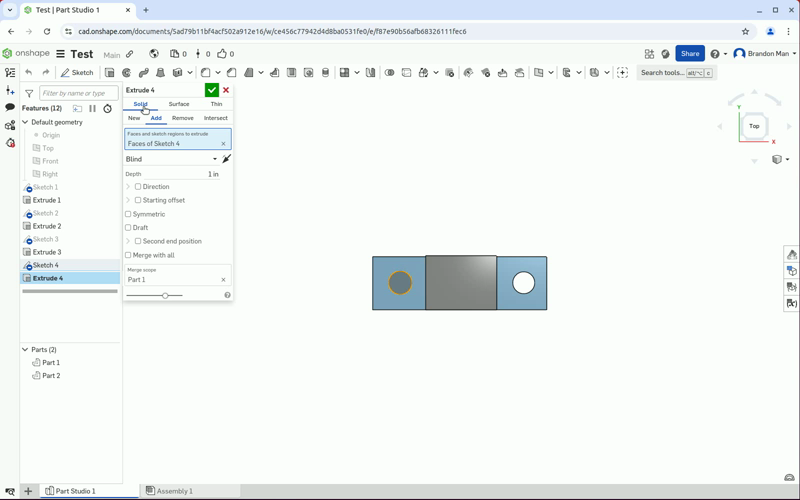
click(143, 106)
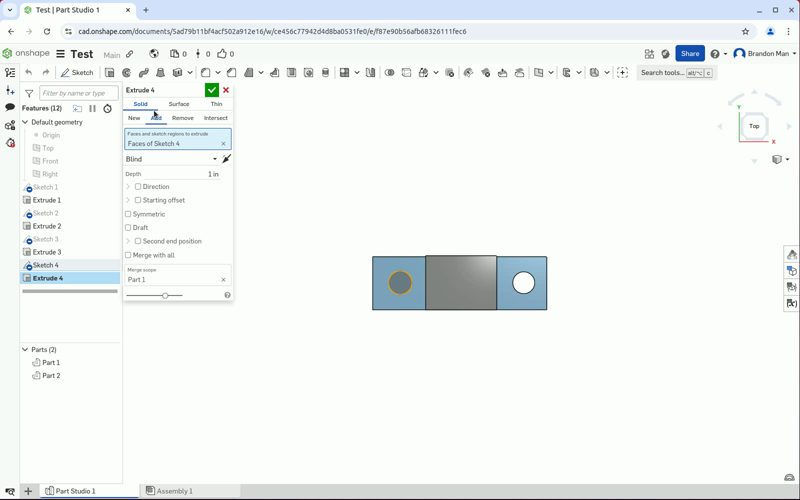
mouse_move(186, 120)
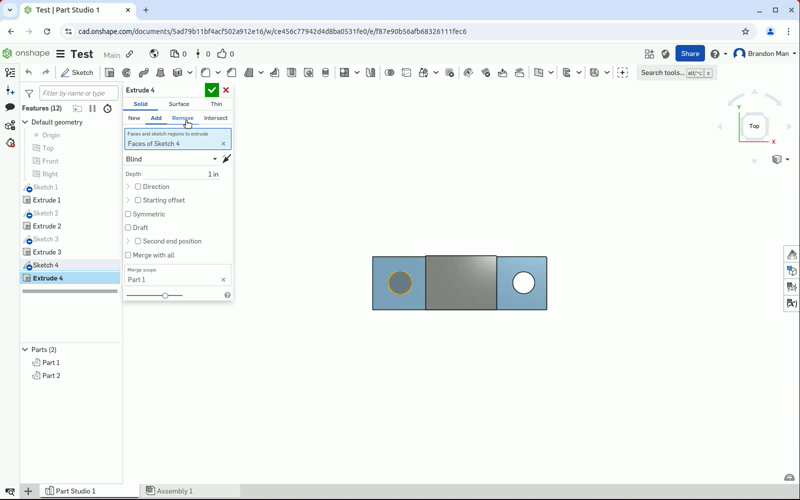
click(186, 120)
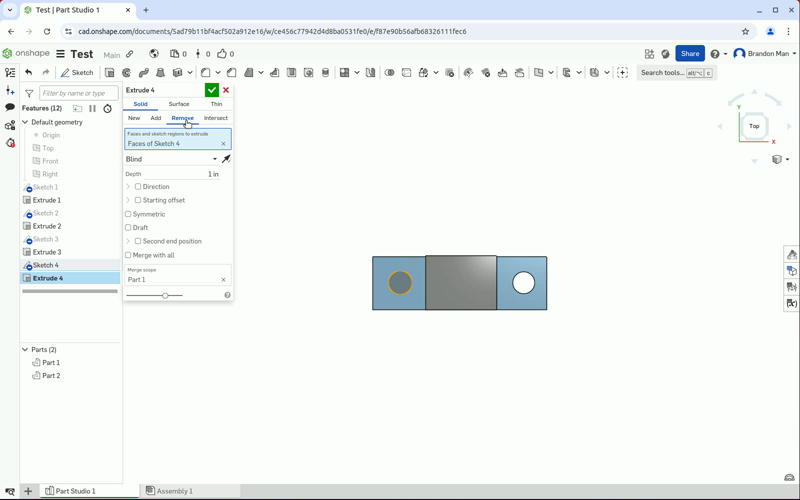
key(tab, 4)
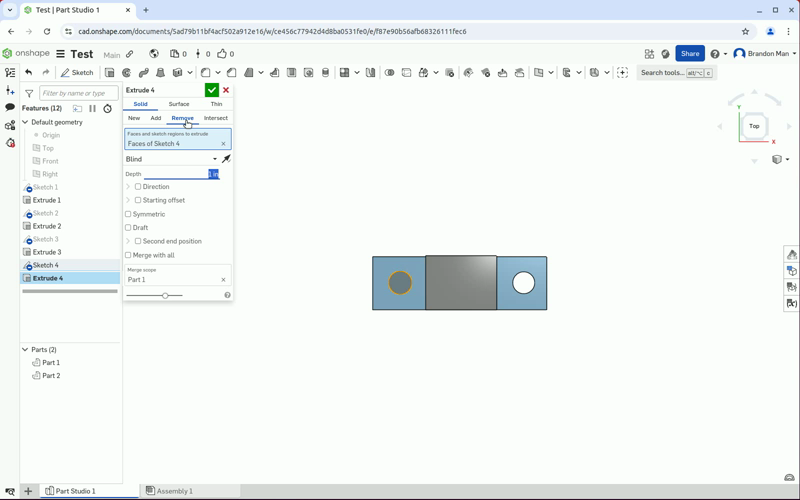
text(5.055)
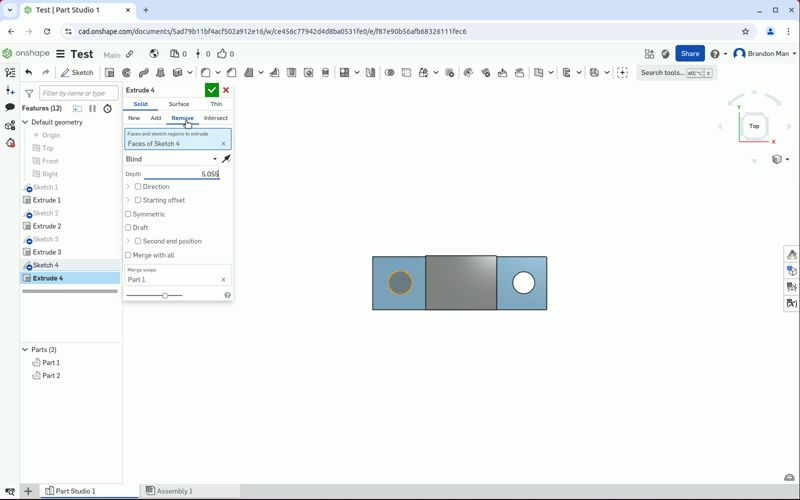
key(tab, 6)
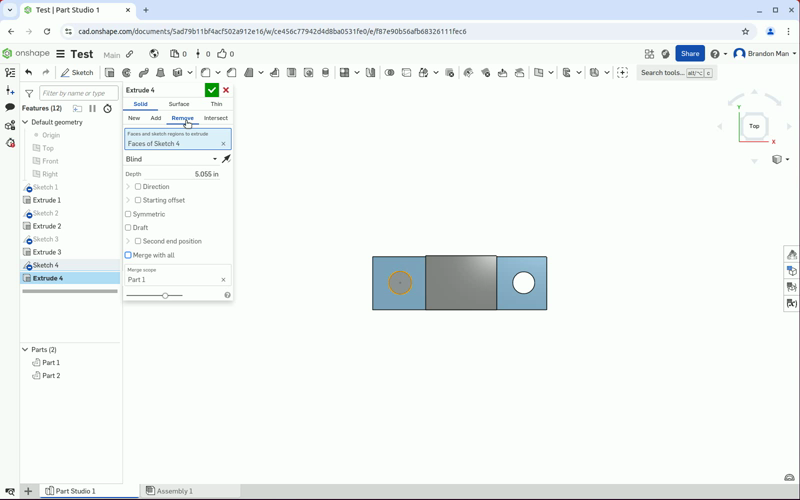
key(space)
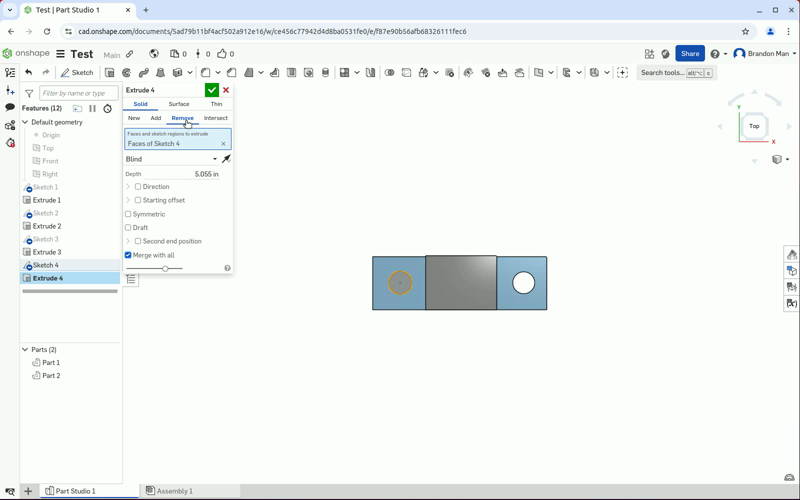
key(enter)
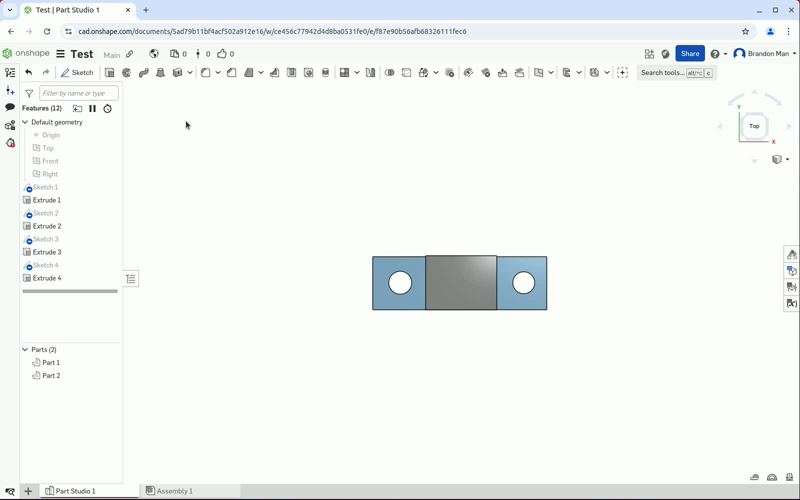
key(shift+h)
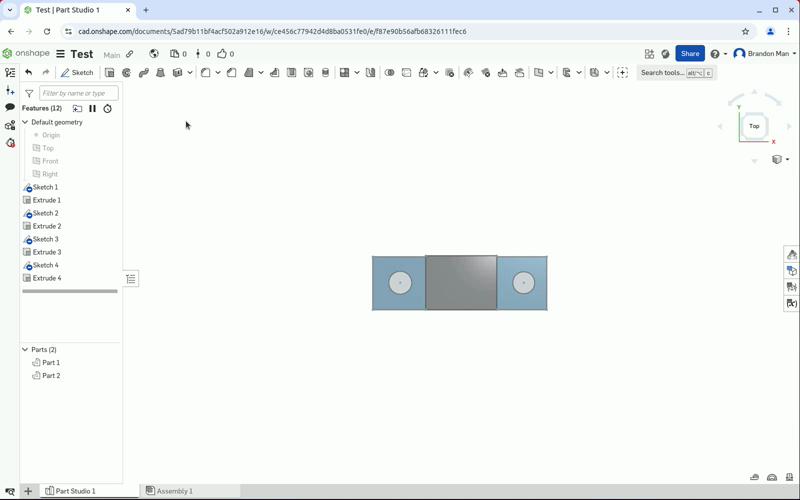
key(shift+h)
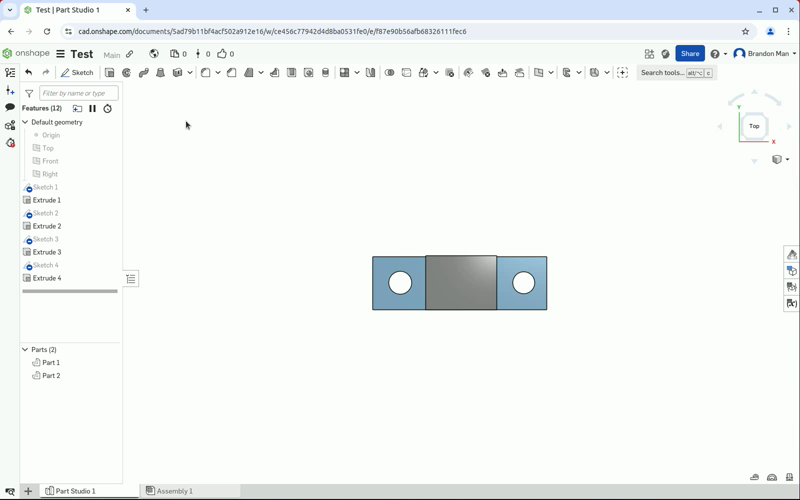
mouse_move(73, 189)
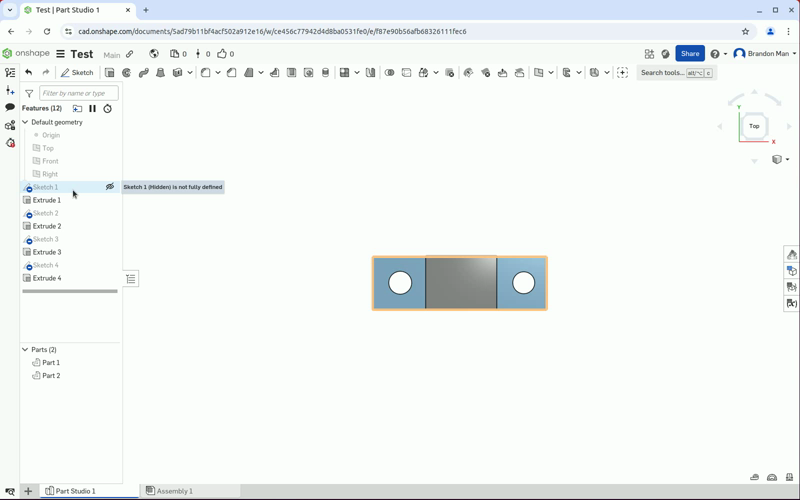
click(73, 189)
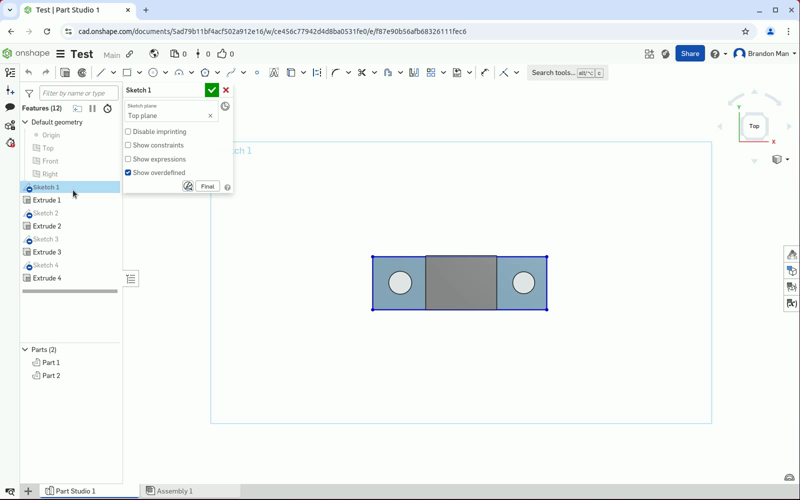
mouse_move(229, 92)
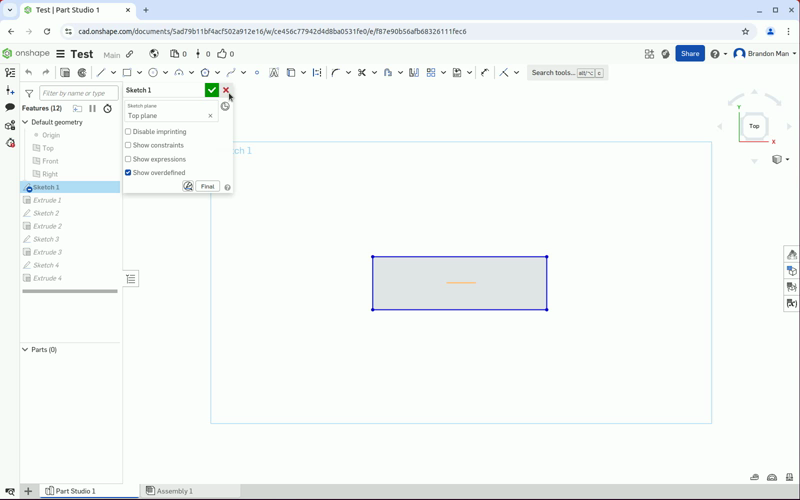
click(229, 92)
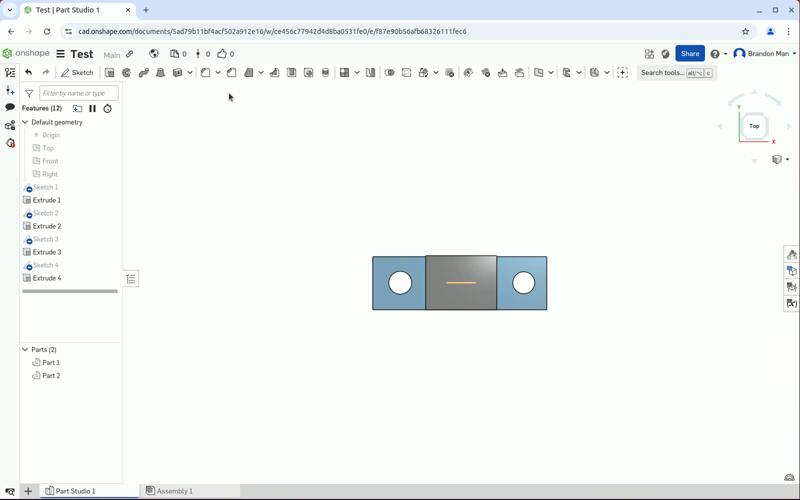
mouse_move(73, 352)
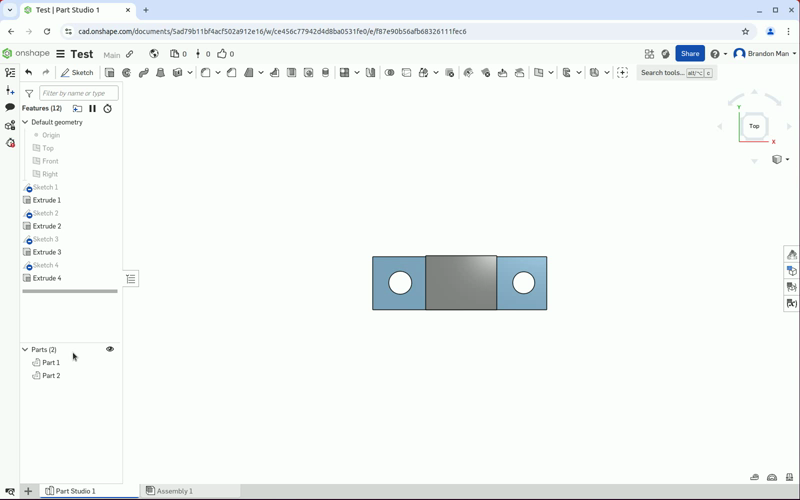
key(y)
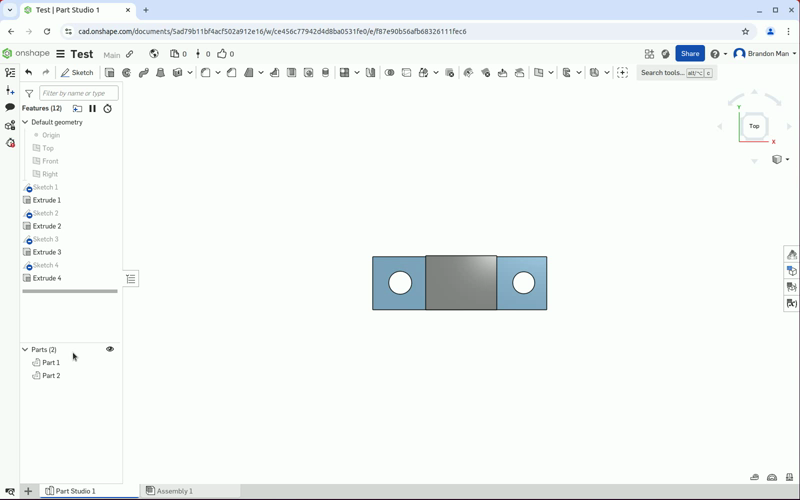
key(shift+p)
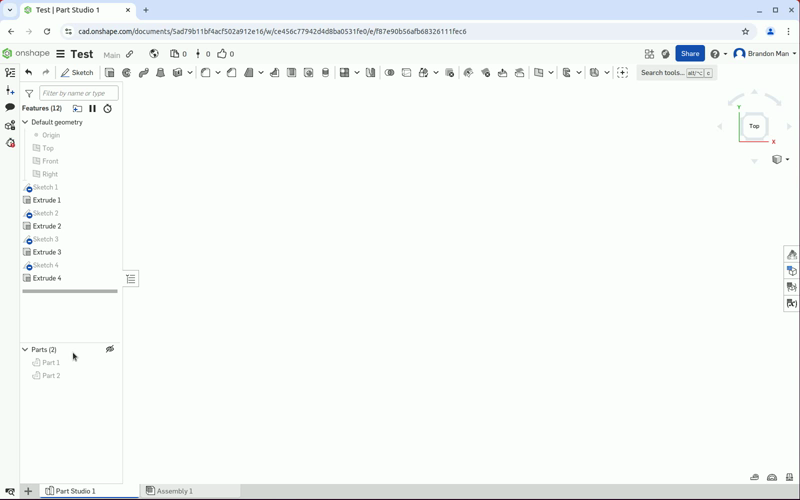
key(space)
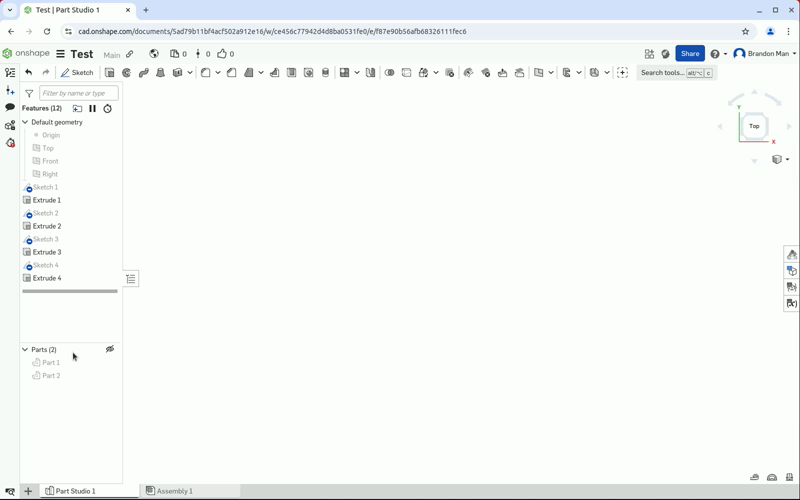
key_down(shift)
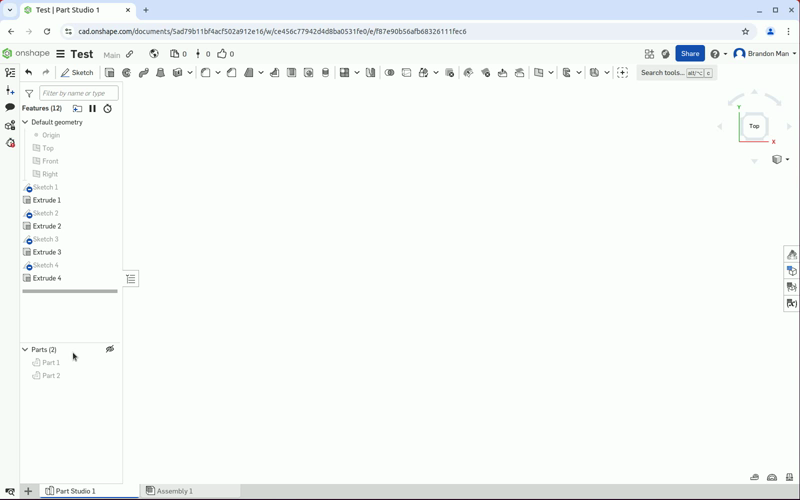
key(up)
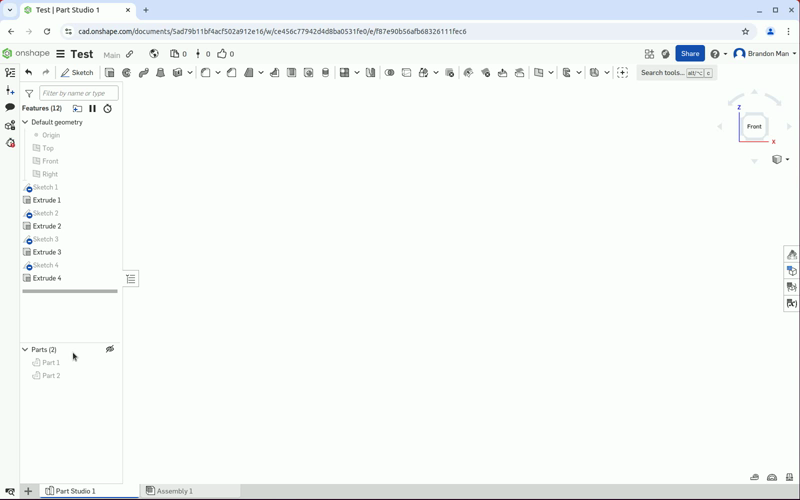
key_up(shift)
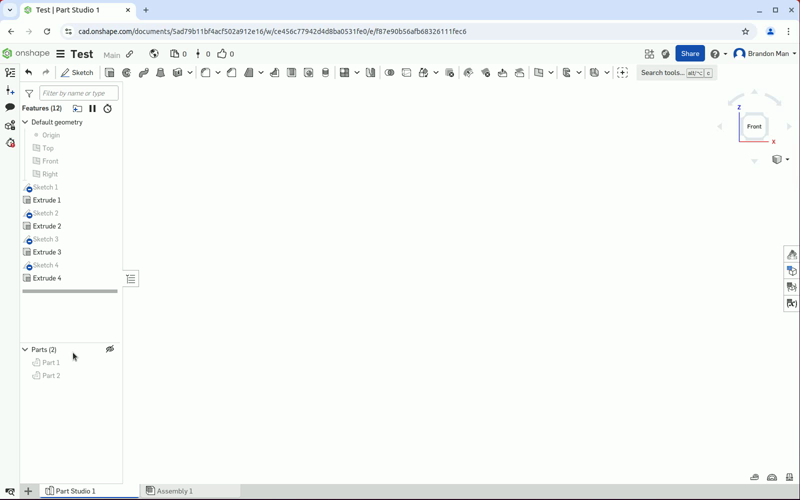
mouse_move(73, 352)
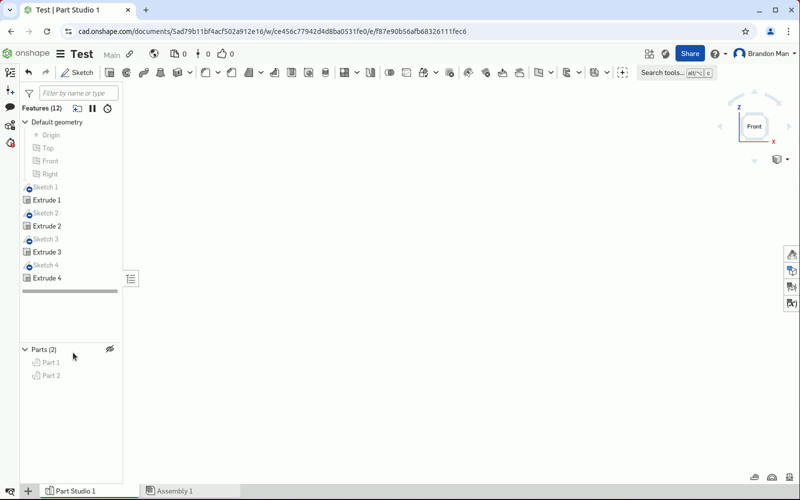
key(shift+y)
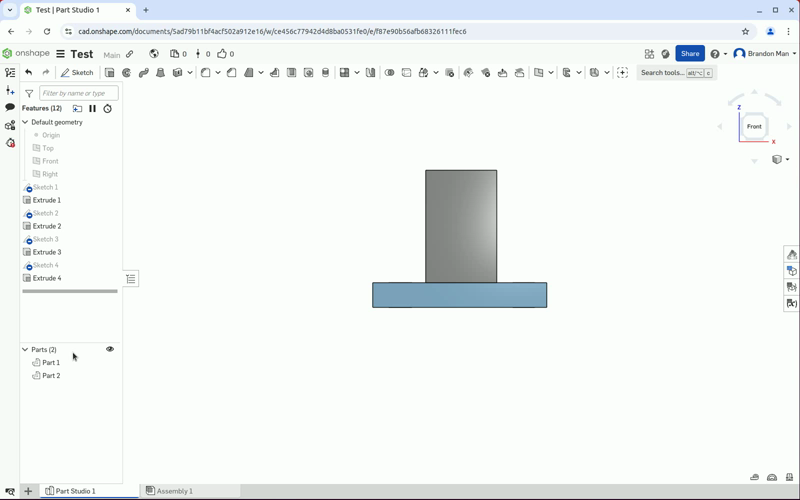
mouse_move(541, 75)
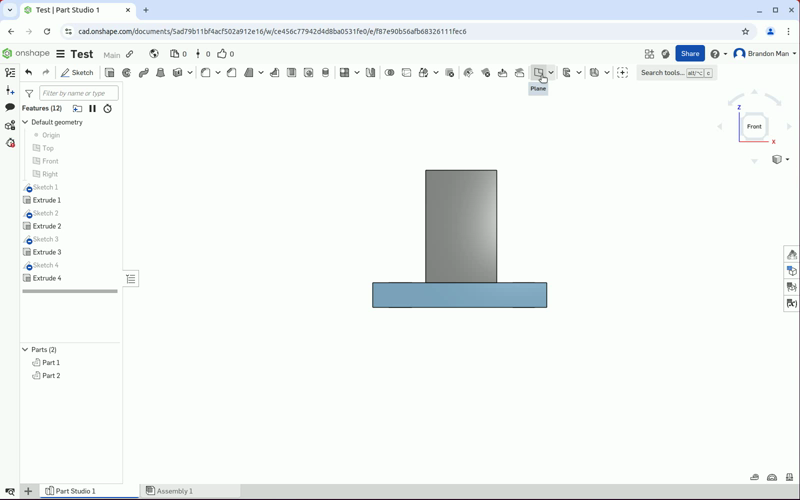
click(541, 75)
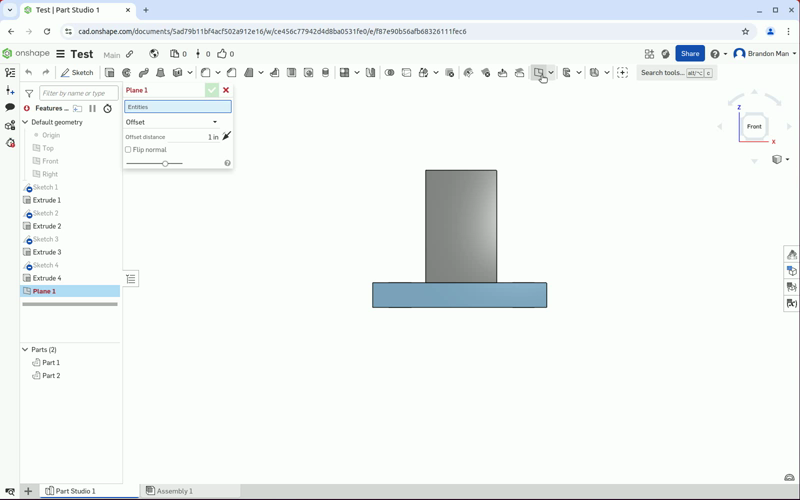
mouse_move(73, 163)
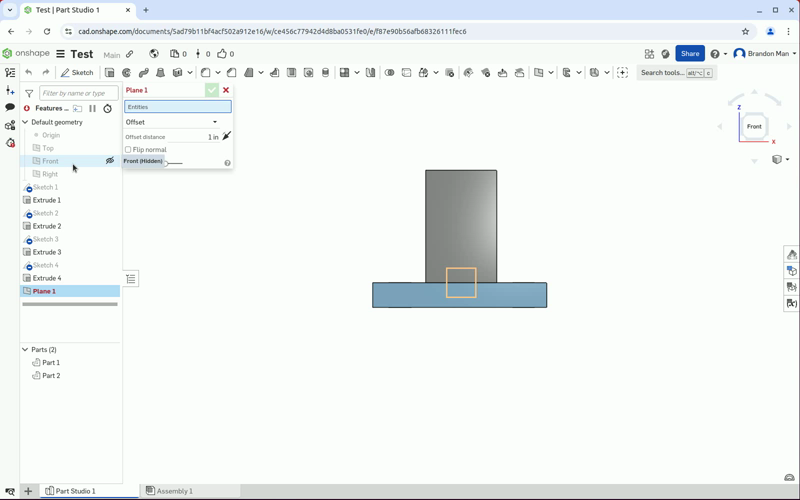
click(73, 163)
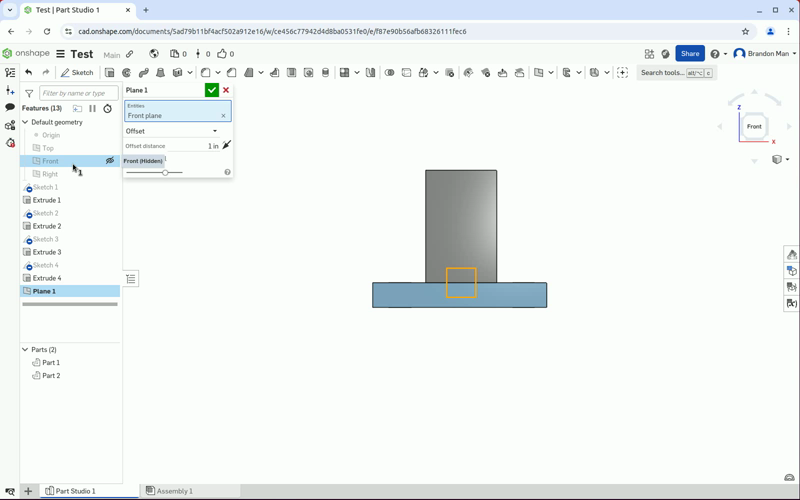
key(tab, 2)
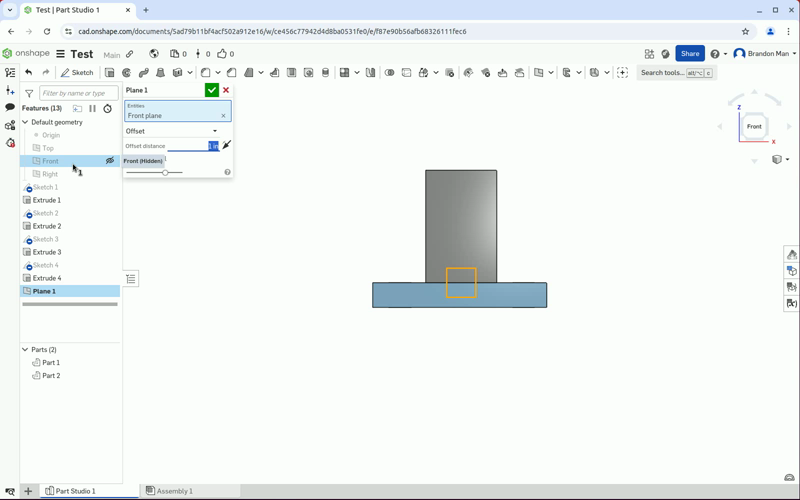
text(5.546)
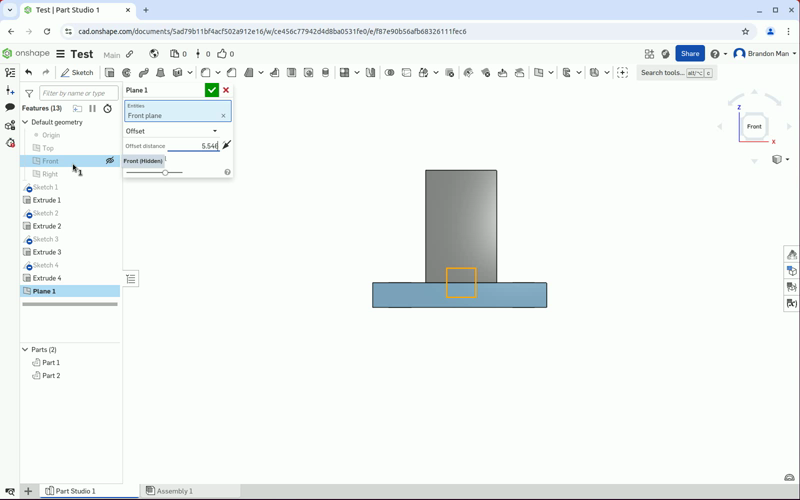
key(enter, 2)
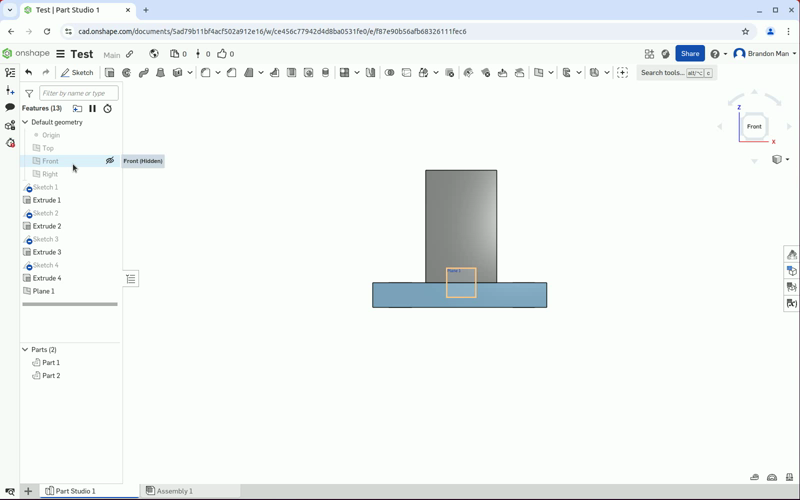
key(shift+s)
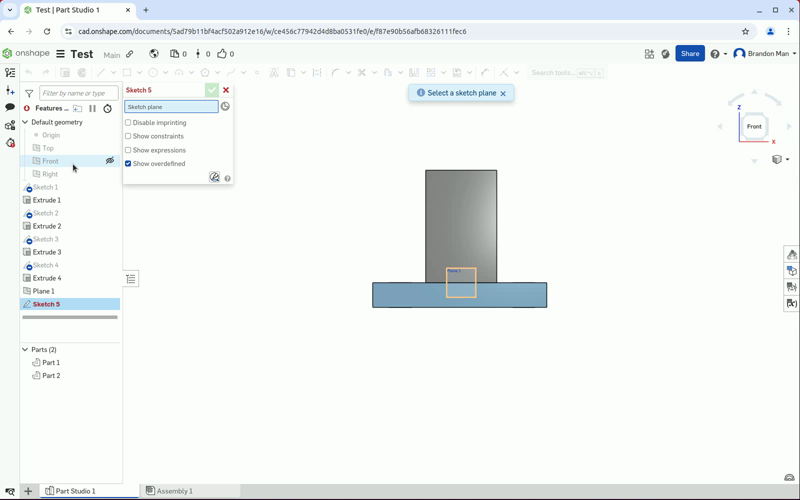
mouse_move(73, 293)
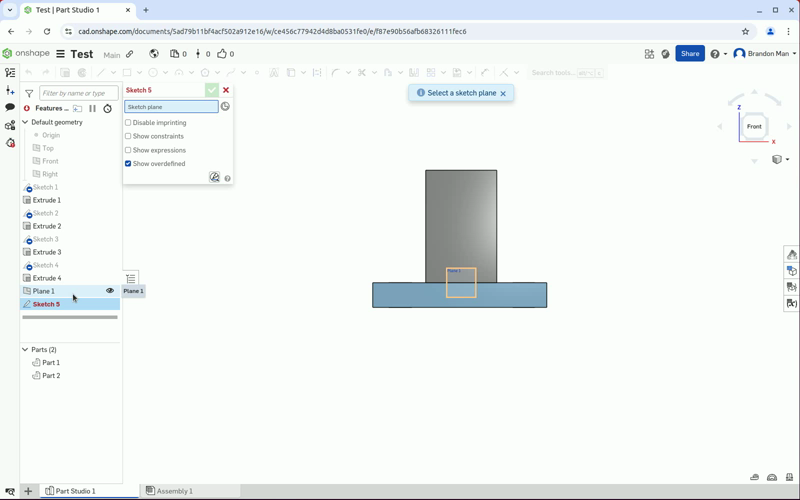
click(73, 293)
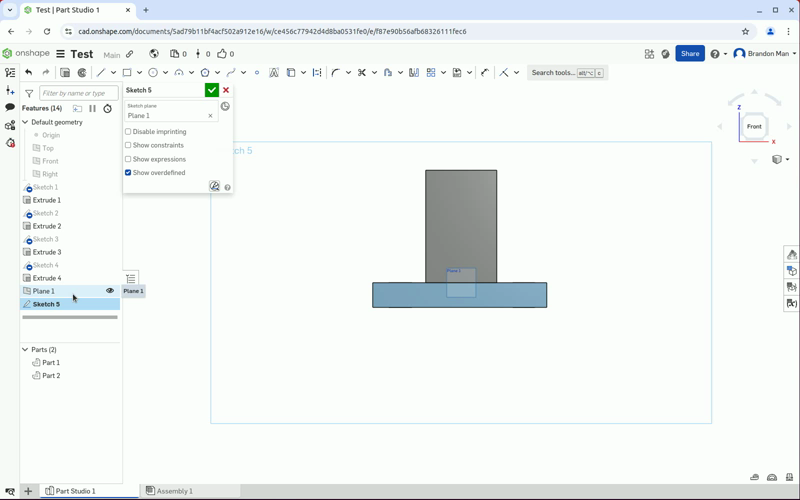
mouse_move(73, 352)
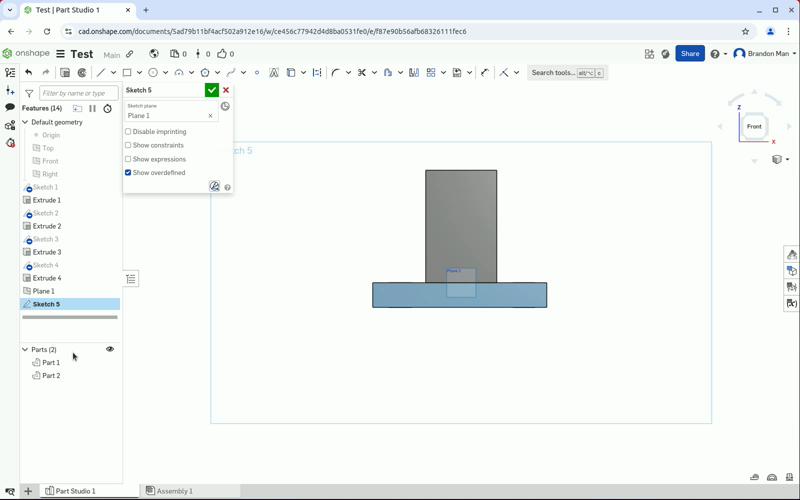
key(y)
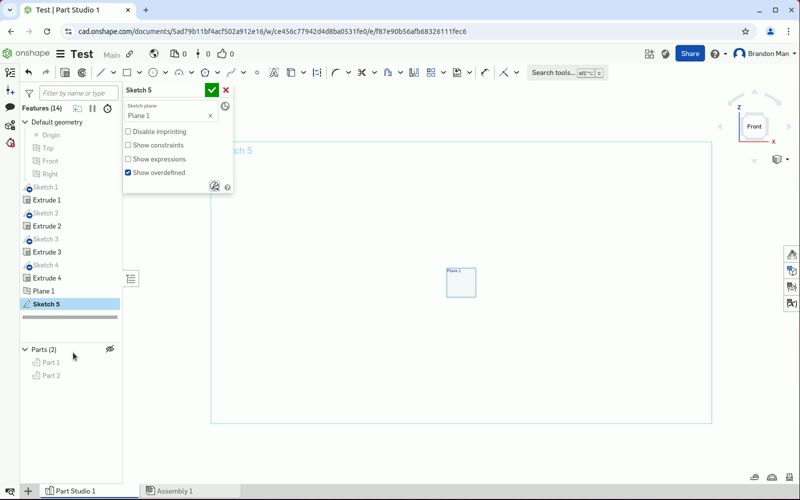
key(c)
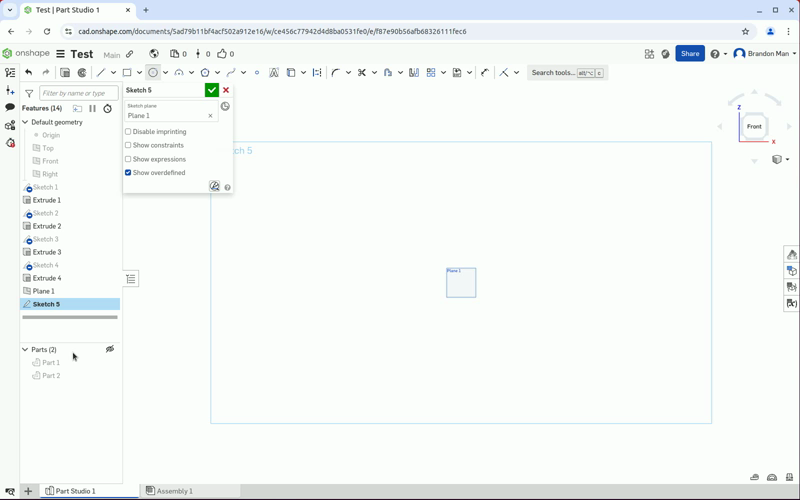
key_down(shift)
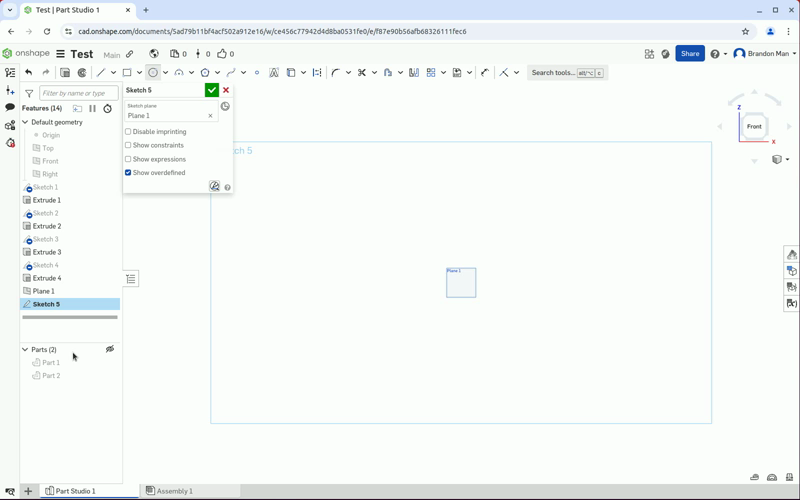
mouse_move(461, 226)
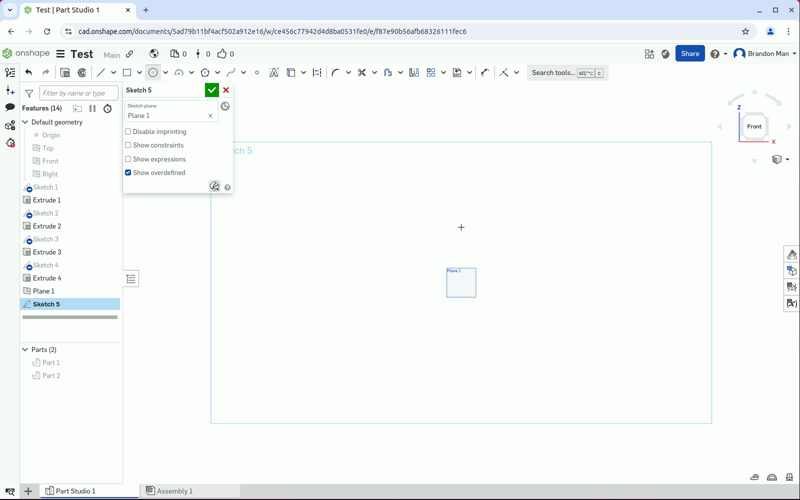
click(461, 226)
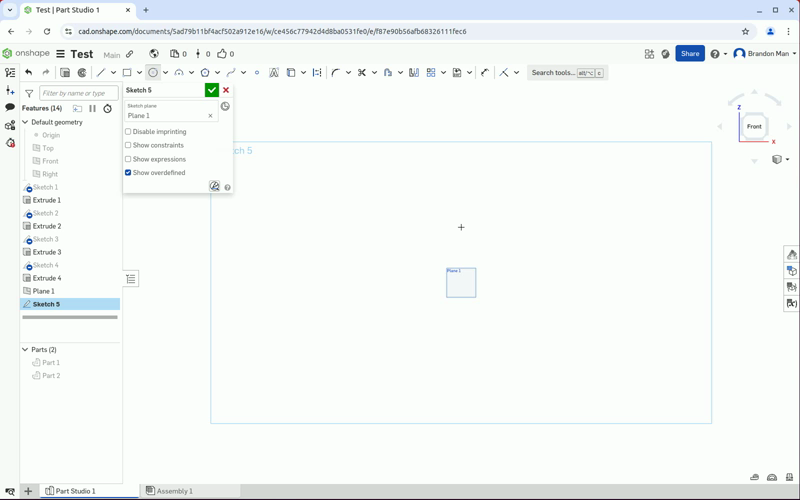
key_up(shift)
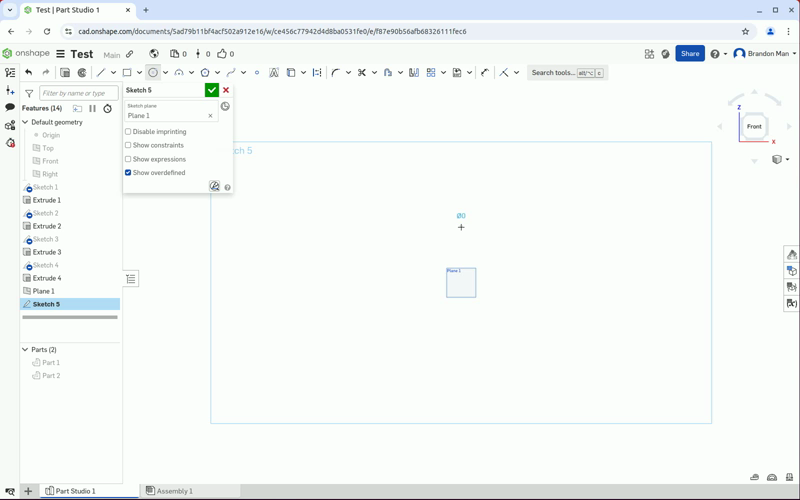
mouse_move(478, 226)
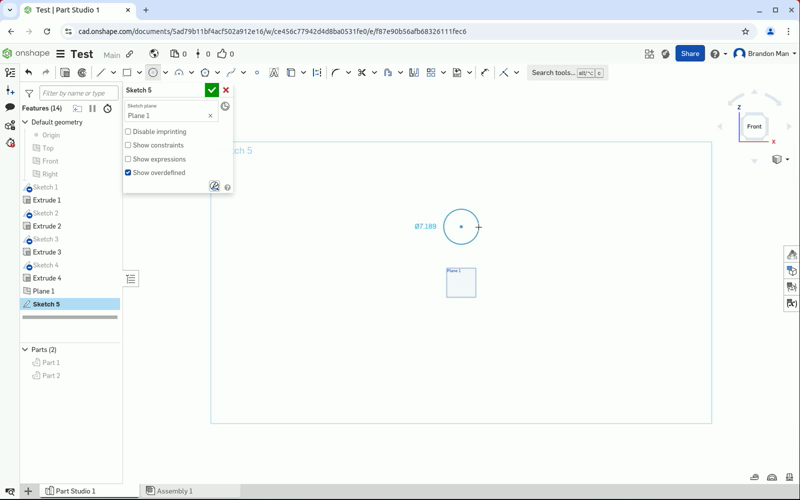
click(478, 226)
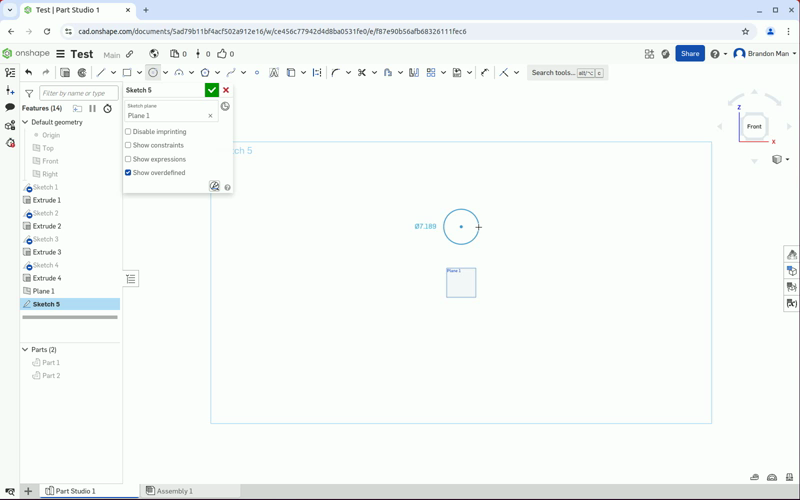
key(esc)
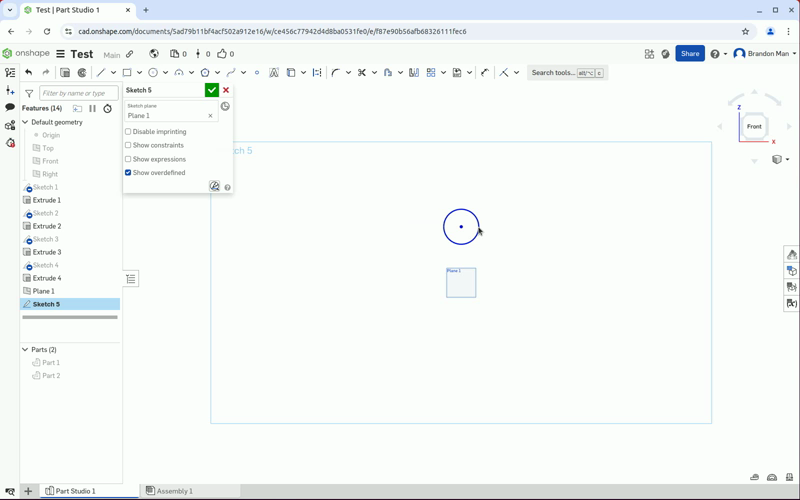
mouse_move(457, 227)
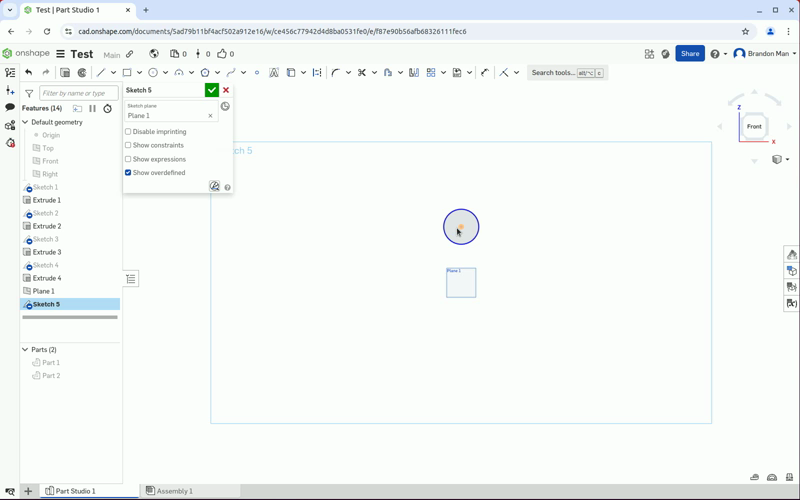
scroll(6)
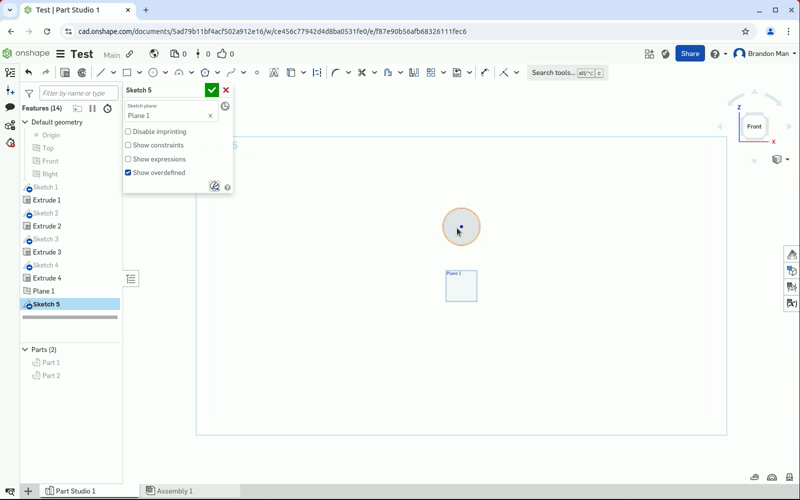
scroll(6)
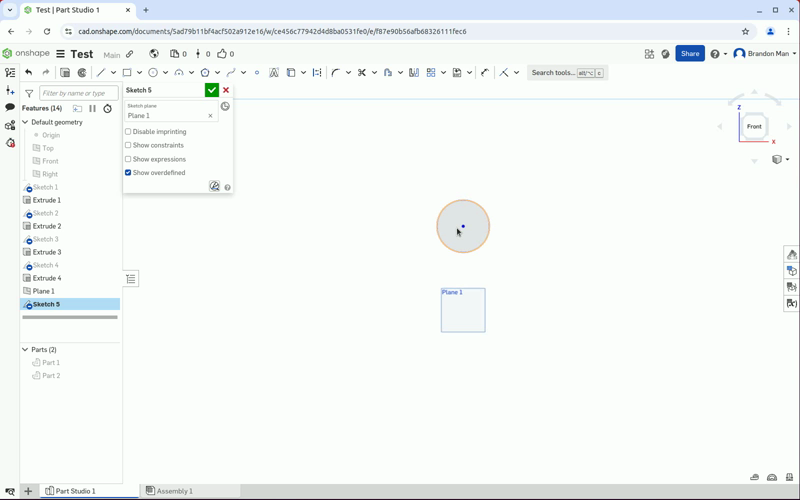
scroll(6)
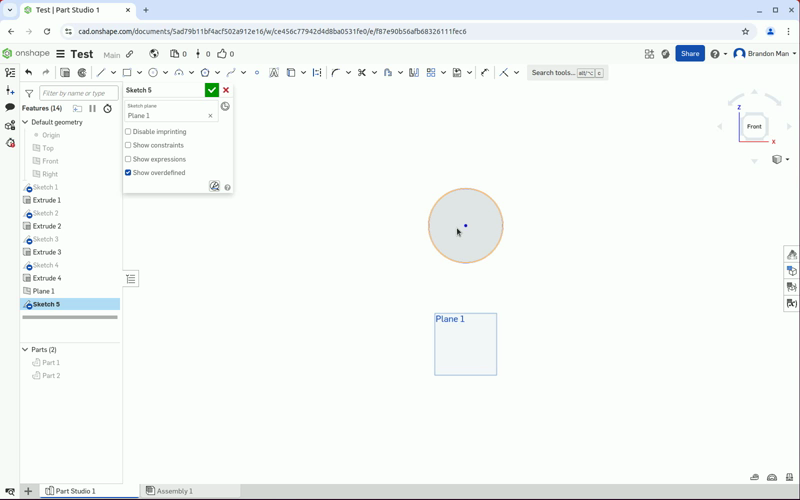
scroll(6)
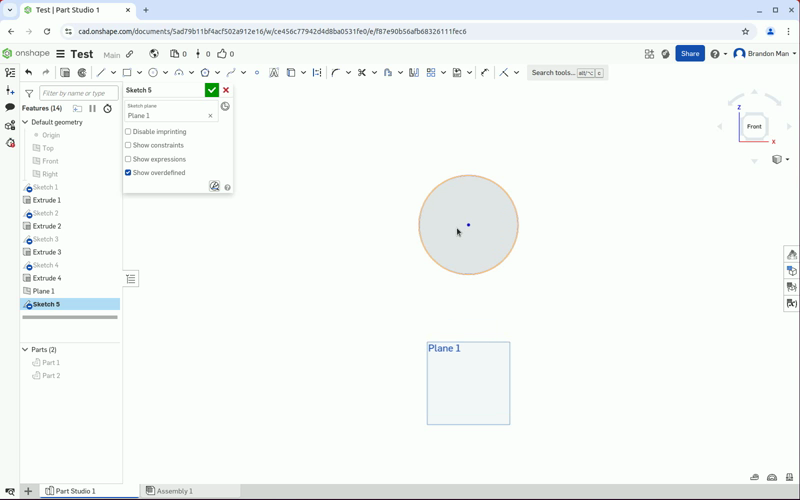
scroll(6)
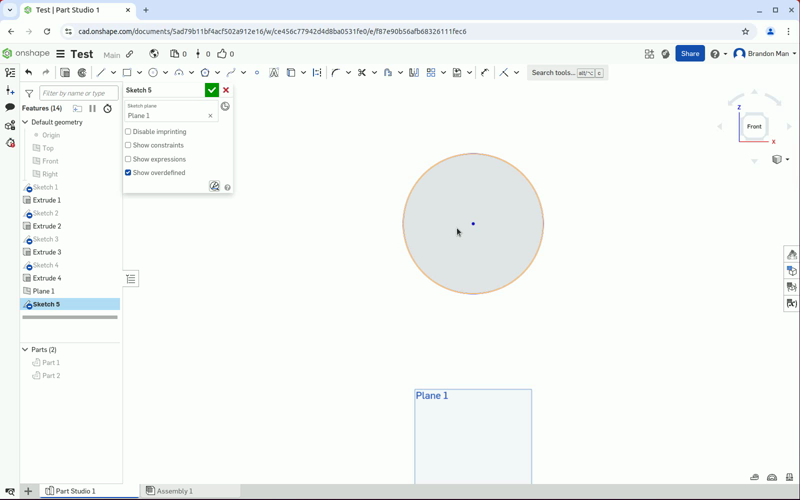
scroll(6)
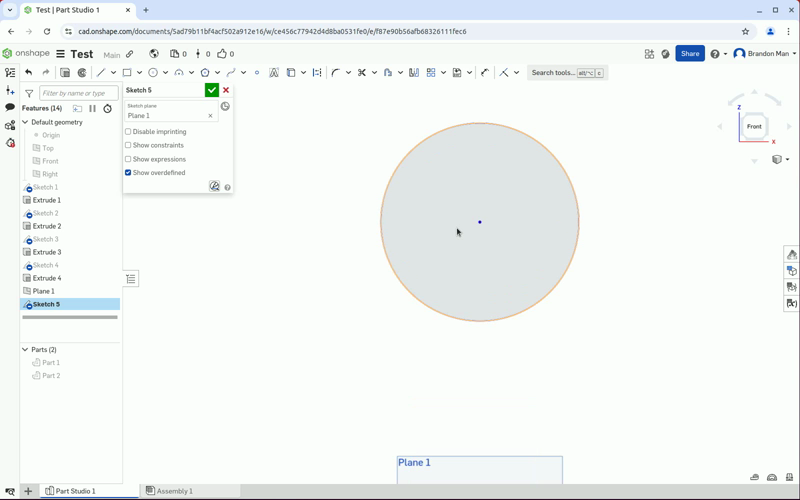
scroll(6)
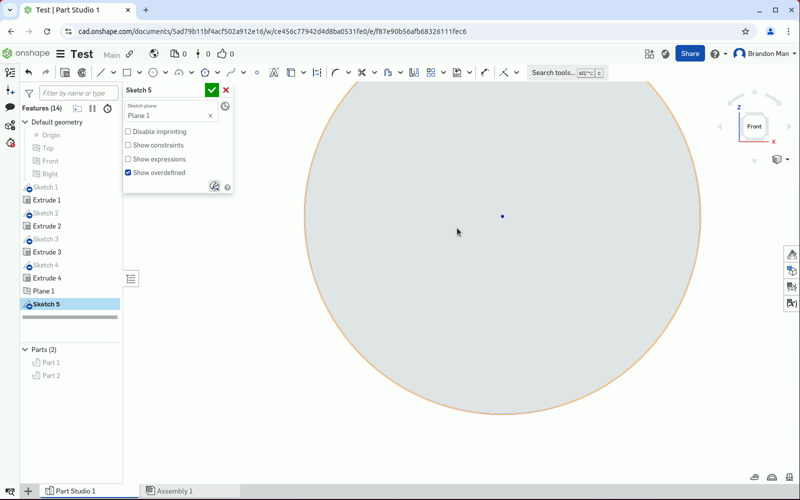
click(457, 227)
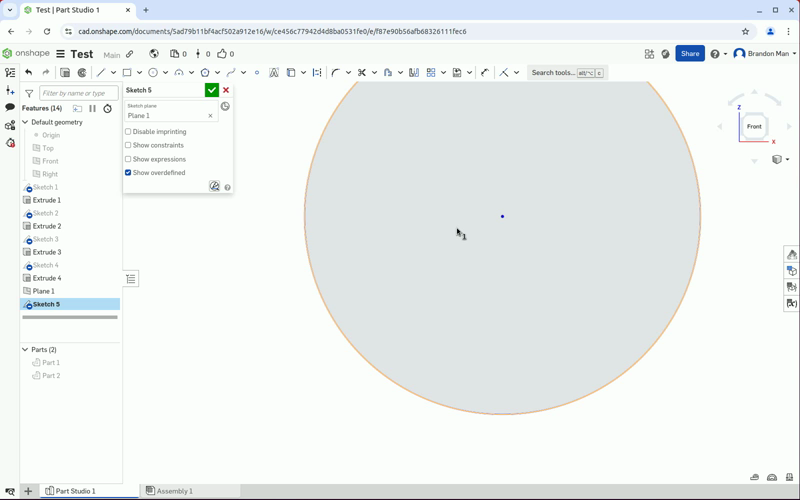
scroll(-6)
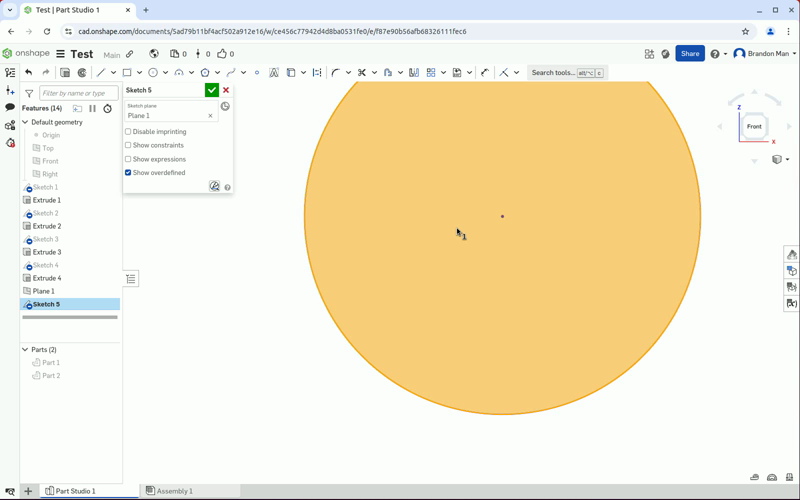
scroll(-6)
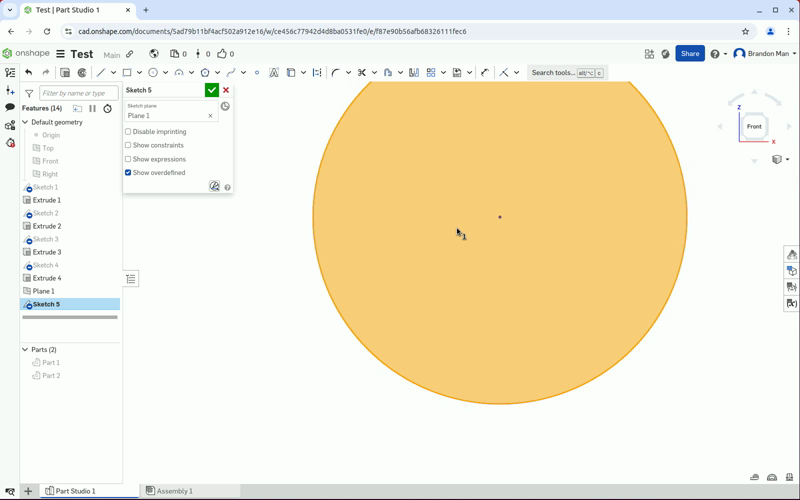
scroll(-6)
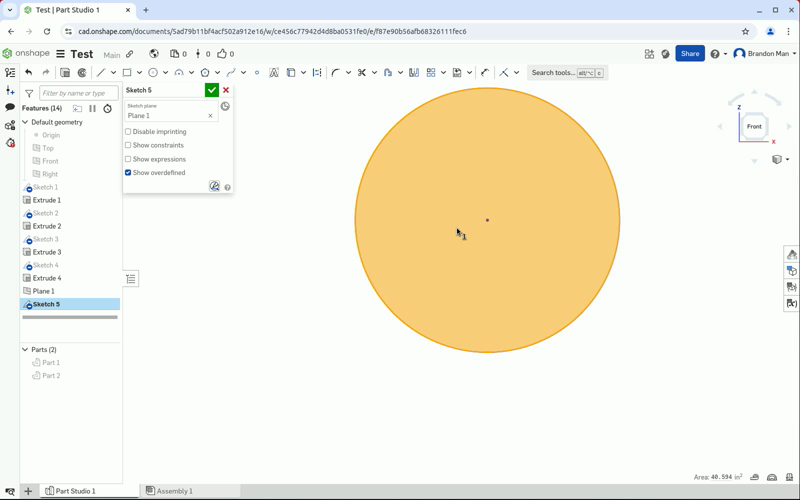
scroll(-6)
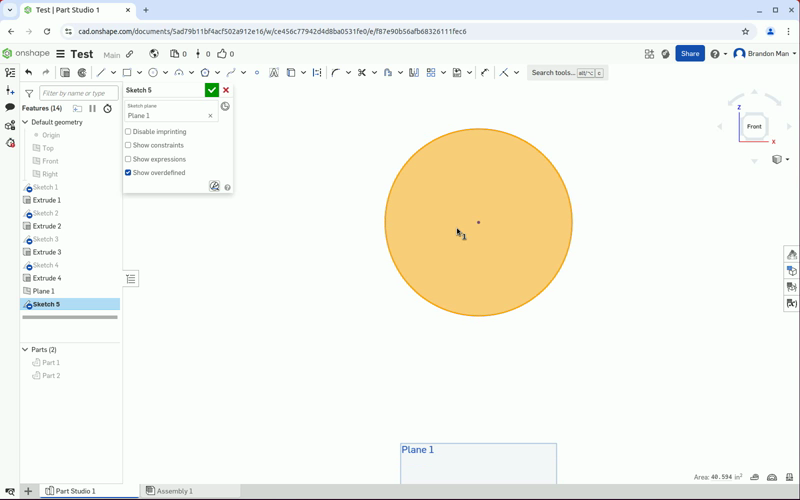
scroll(-6)
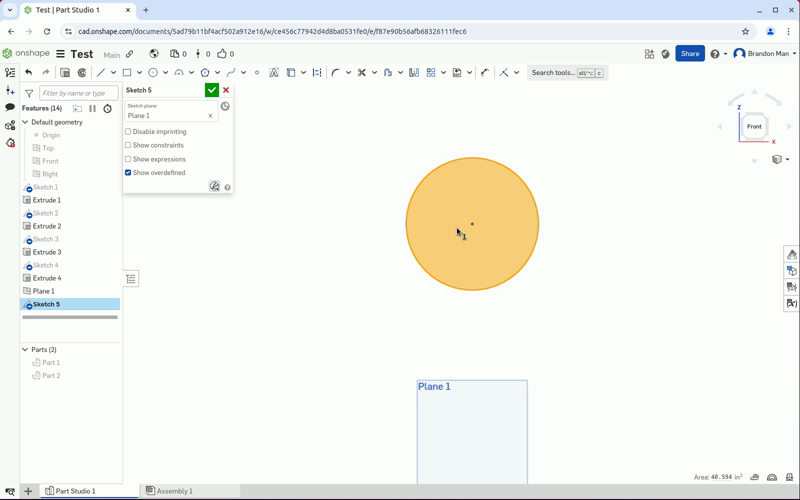
scroll(-6)
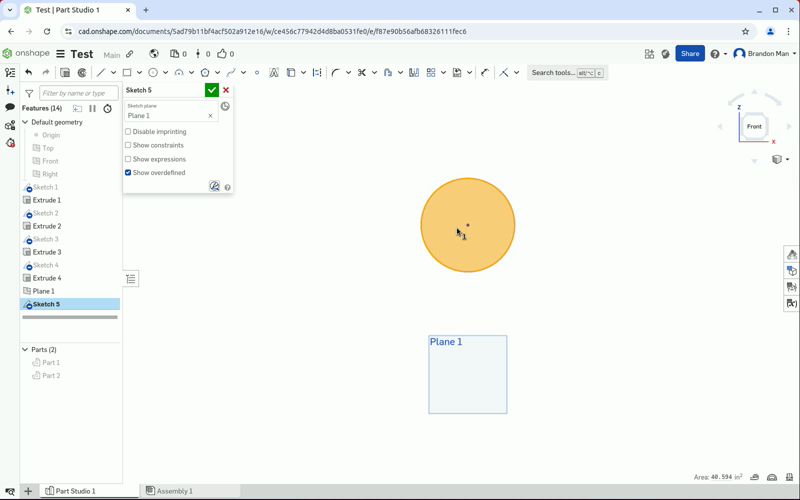
scroll(-6)
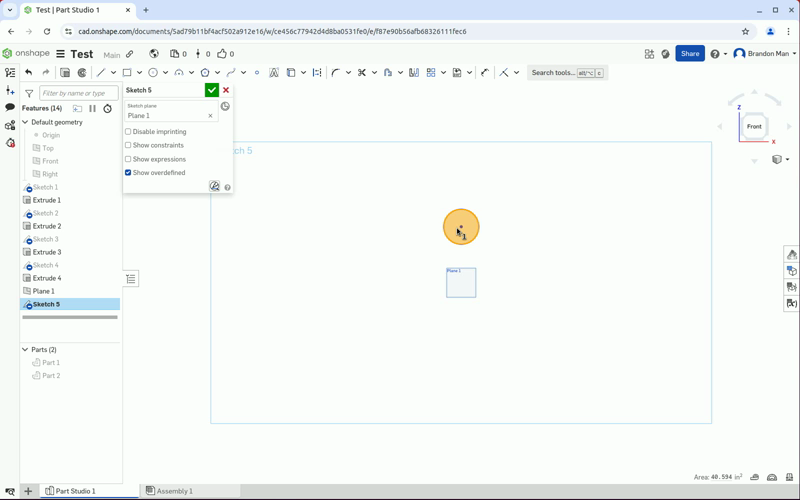
mouse_move(73, 352)
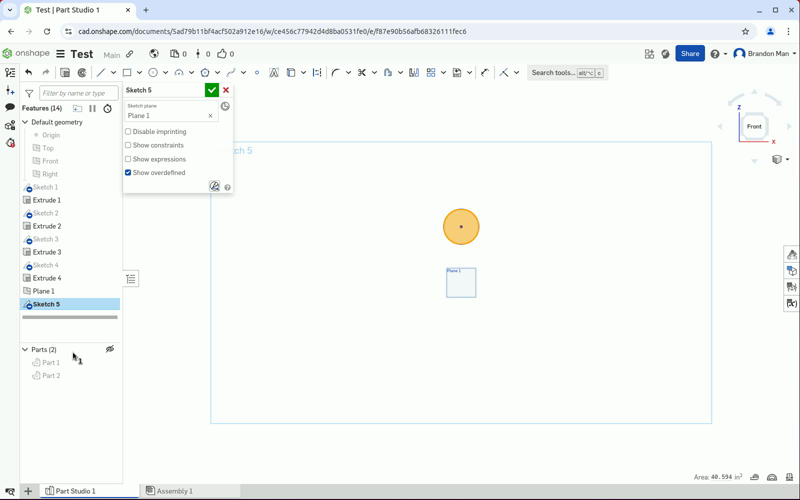
key(shift+y)
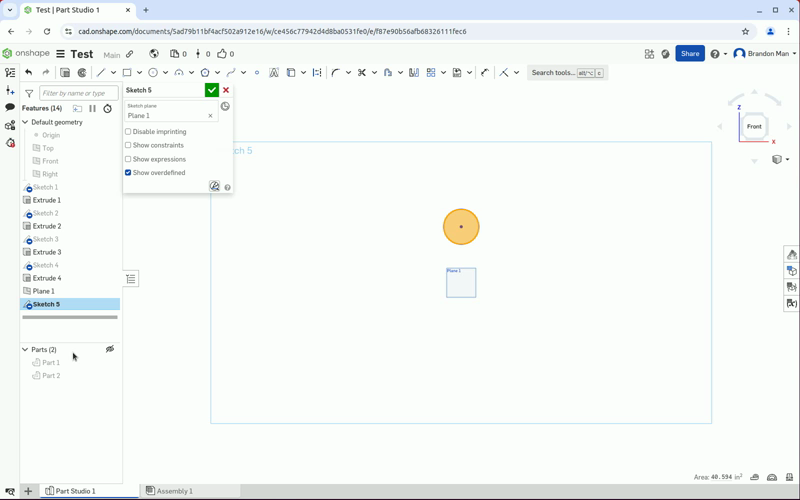
key(shift+e)
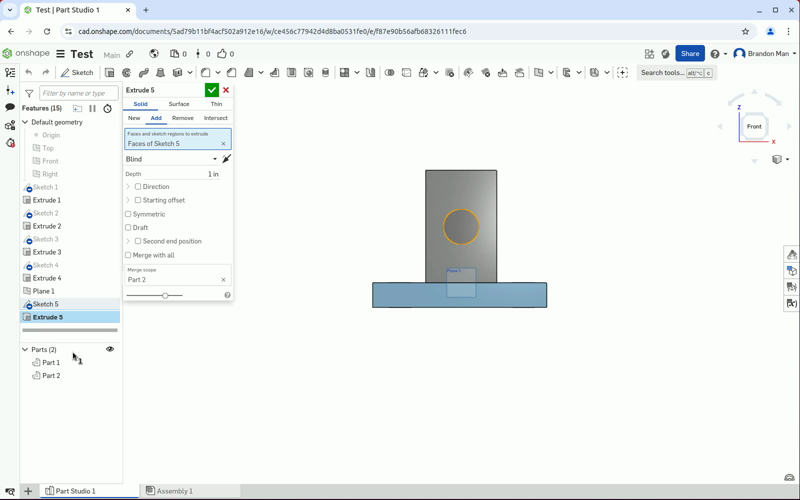
mouse_move(143, 106)
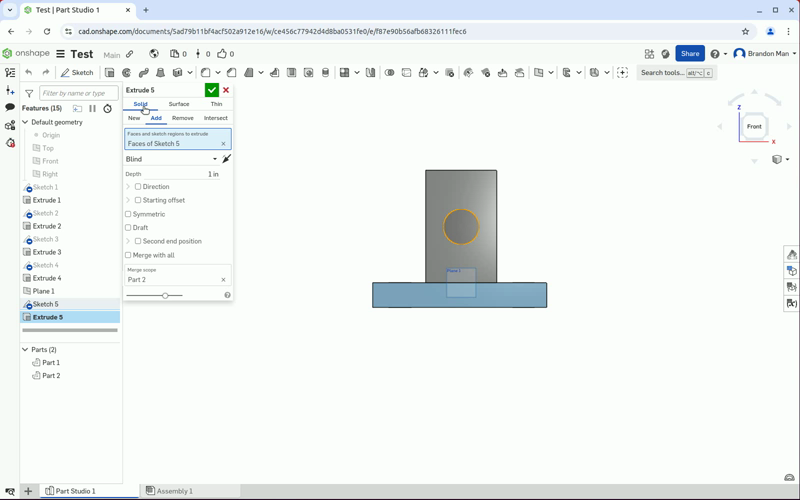
click(143, 106)
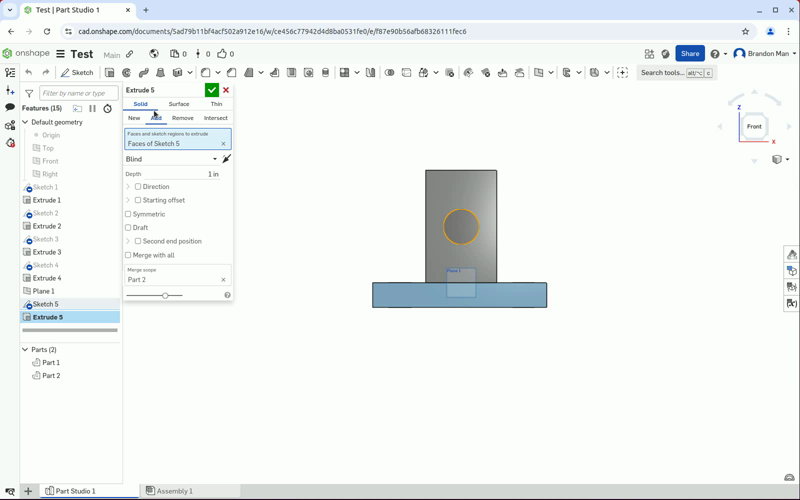
mouse_move(186, 120)
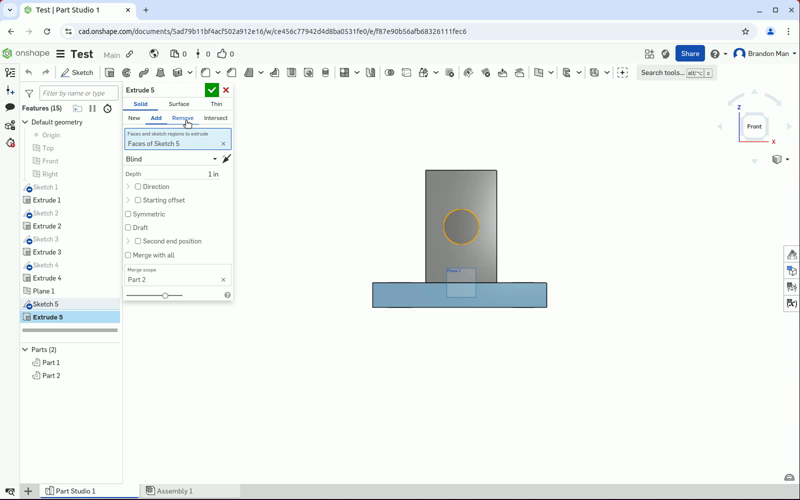
click(186, 120)
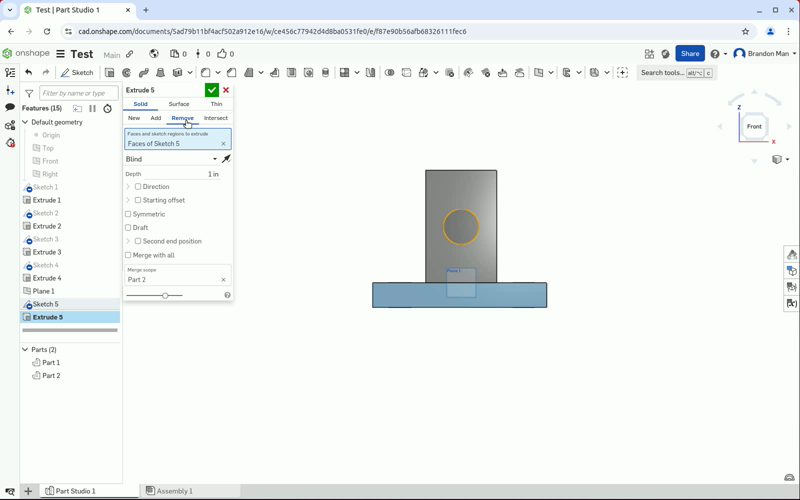
key(tab, 4)
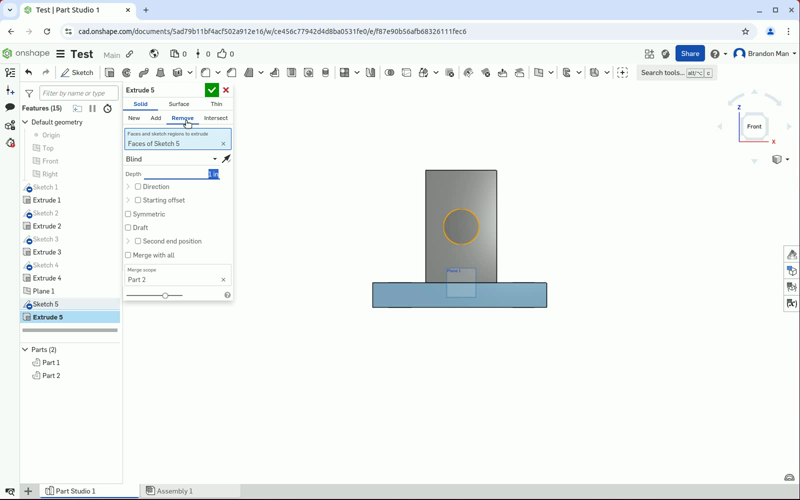
text(12.758)
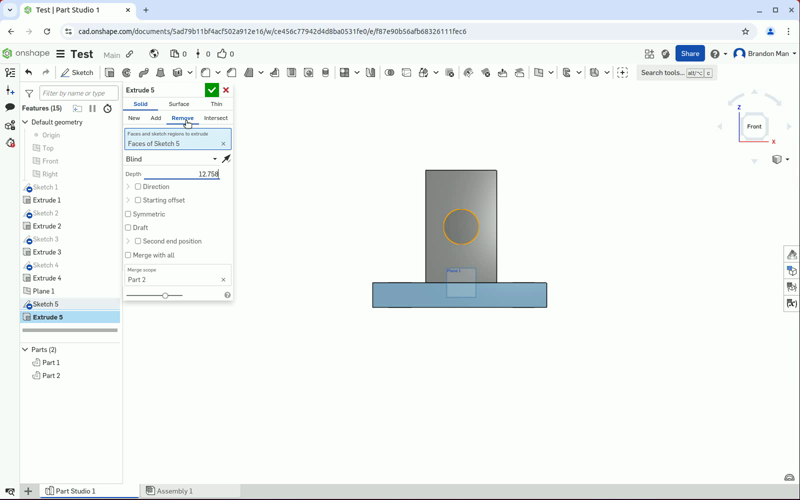
key(tab, 6)
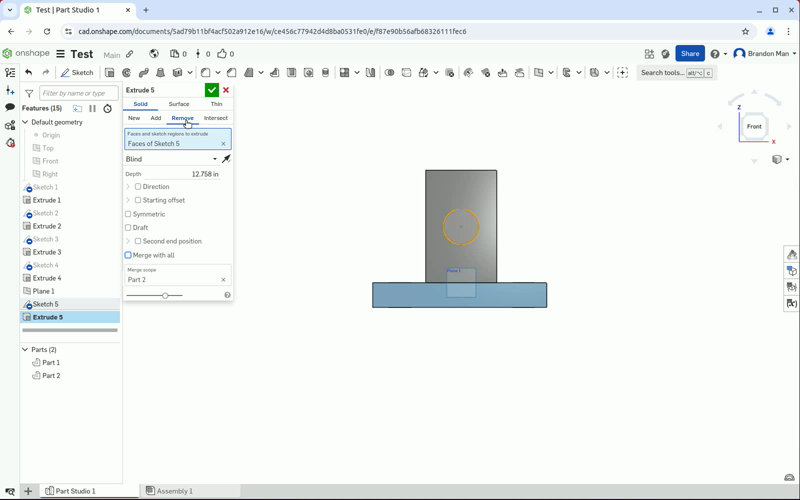
key(space)
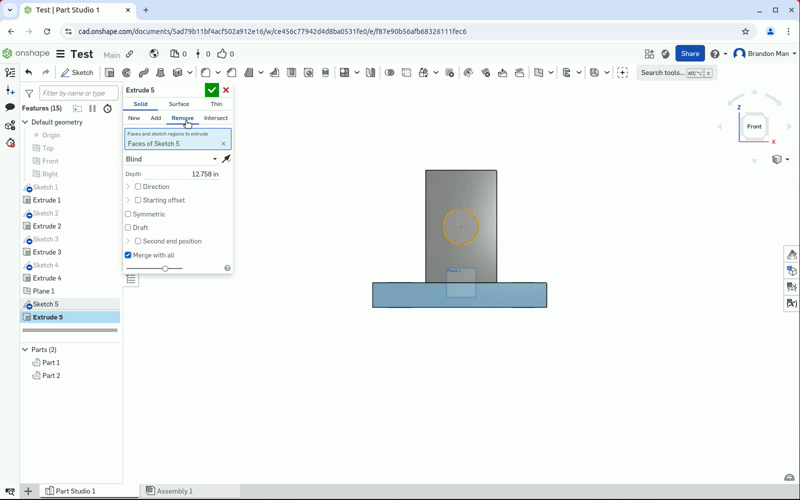
key(enter)
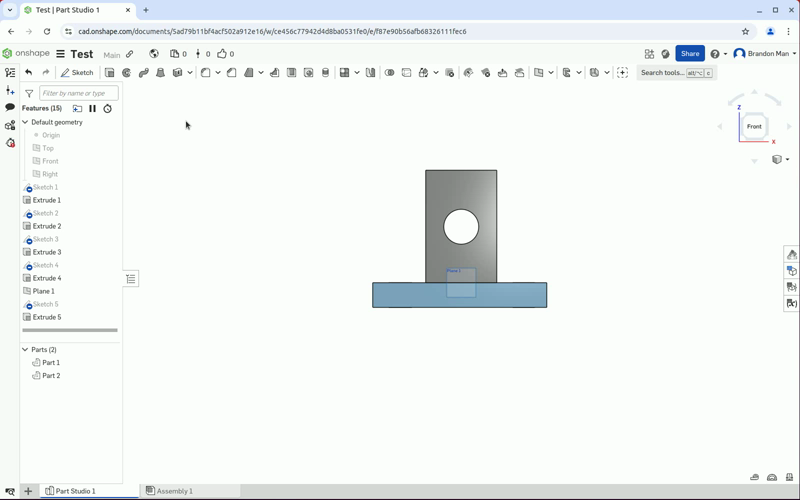
key(shift+h)
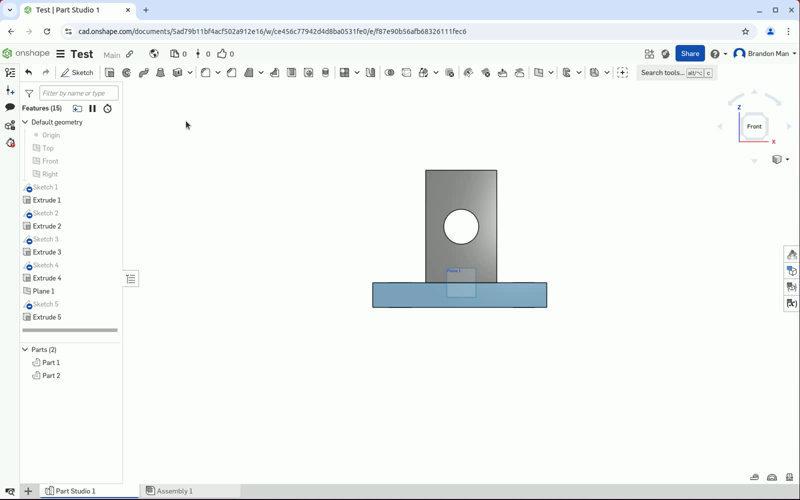
key(shift+h)
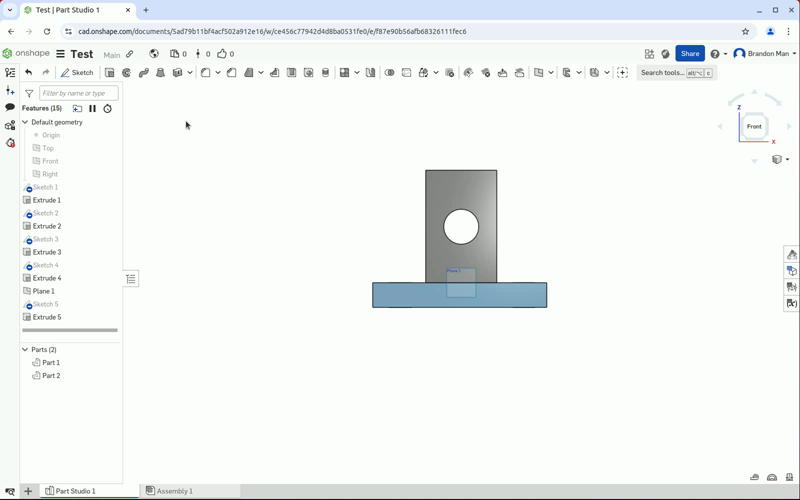
mouse_move(73, 189)
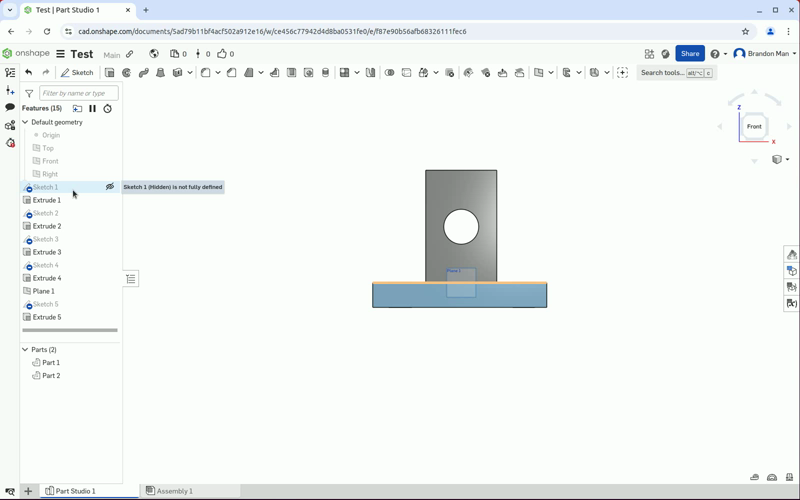
click(73, 189)
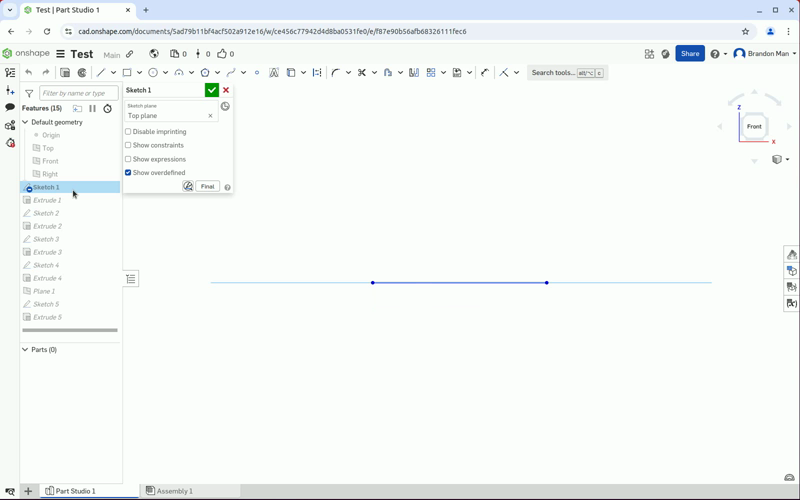
mouse_move(229, 92)
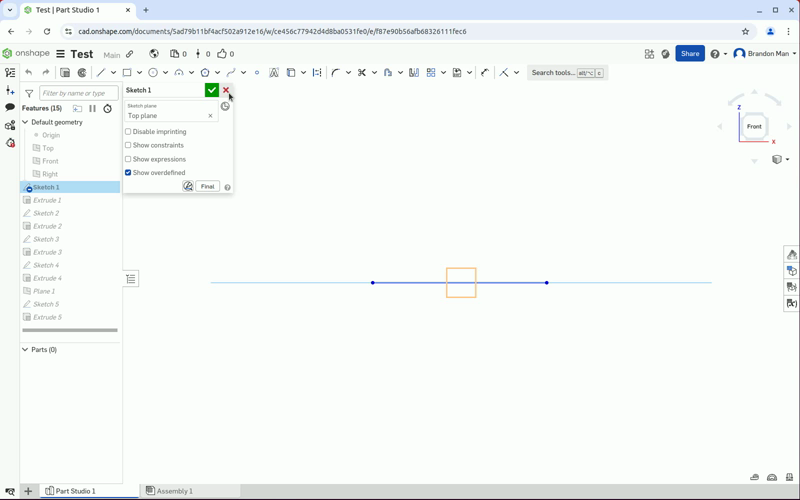
click(229, 92)
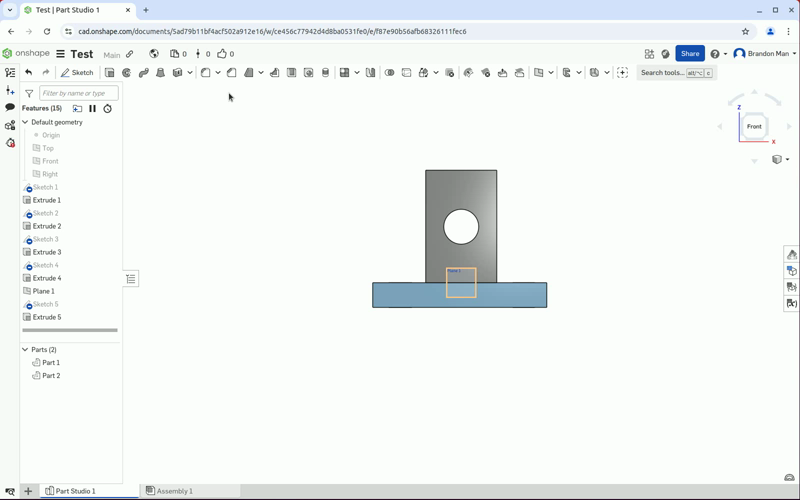
mouse_move(73, 352)
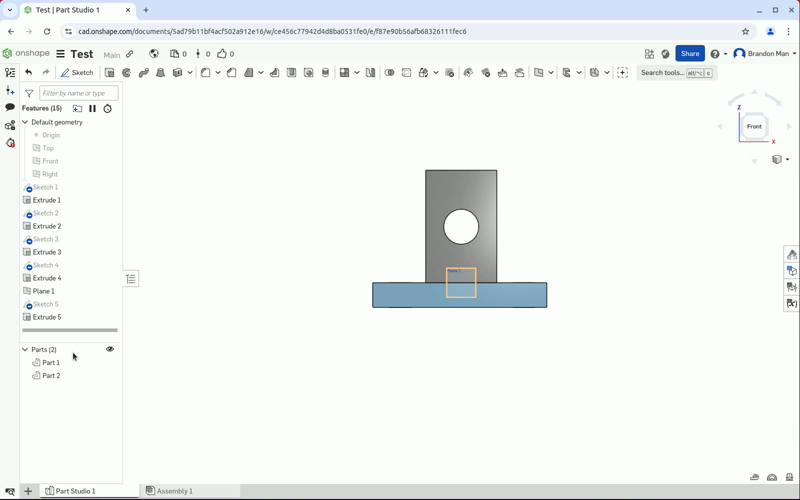
key(y)
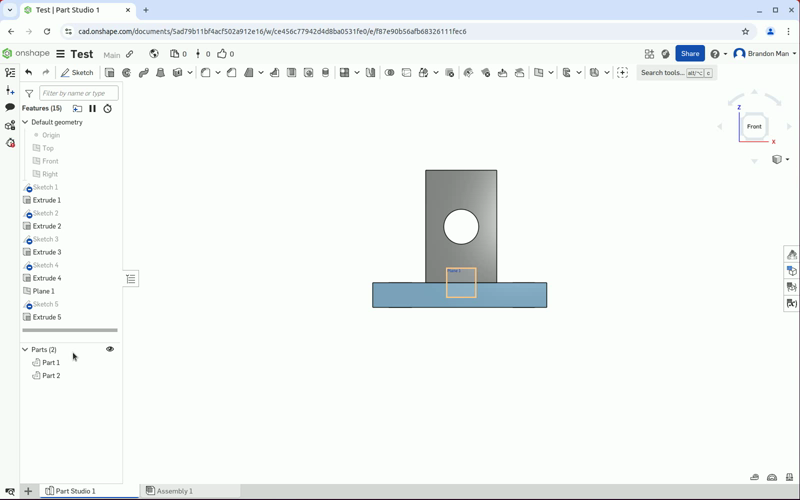
key(shift+p)
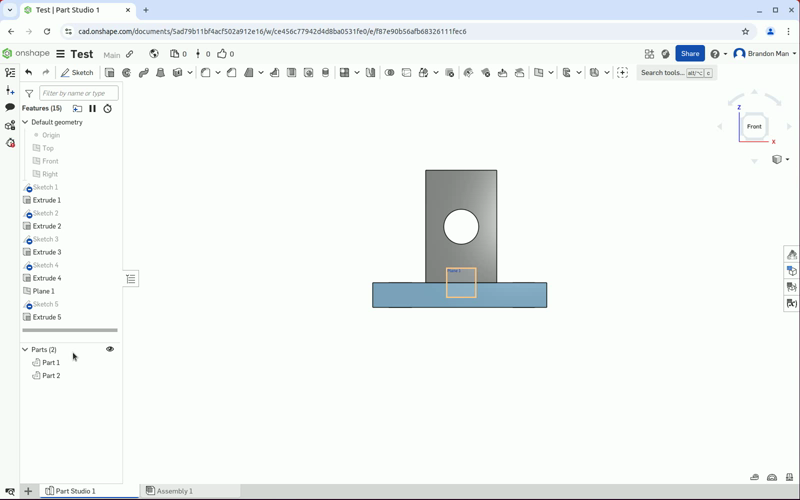
key(space)
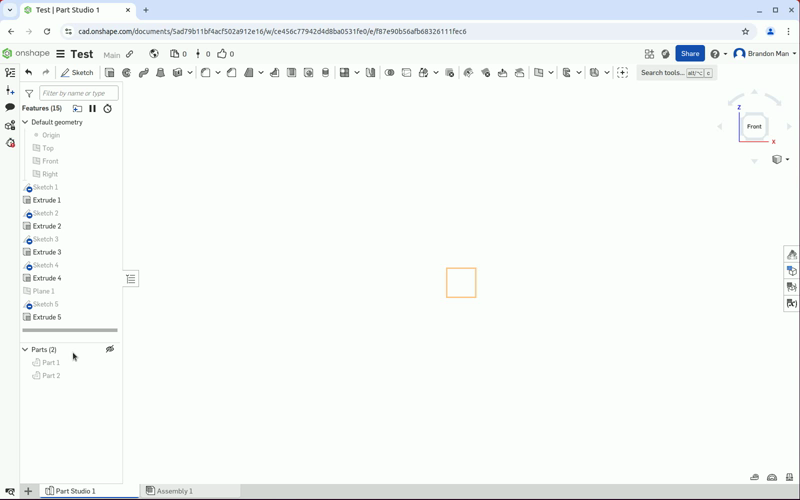
key_down(shift)
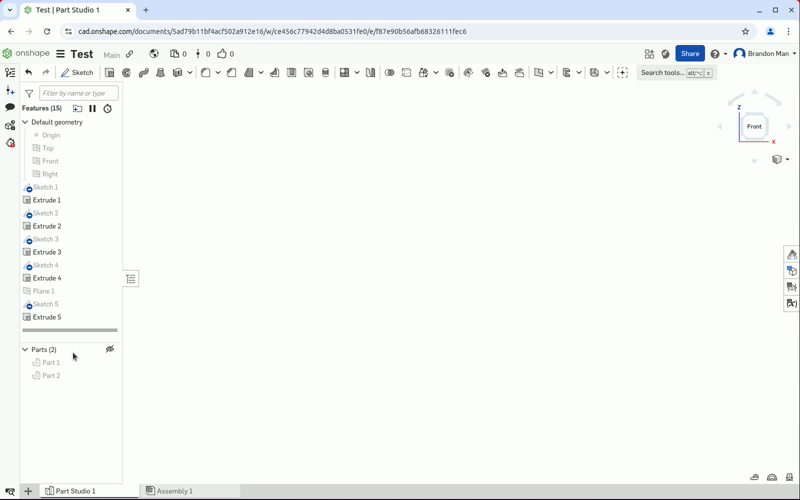
key(left)
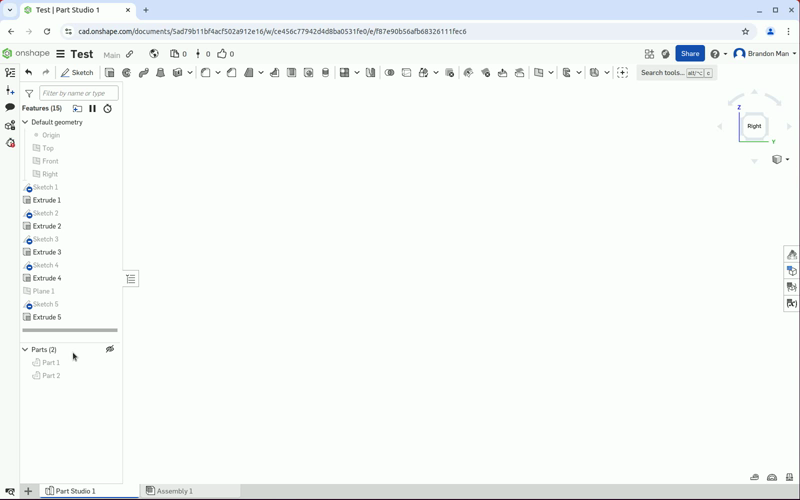
key_up(shift)
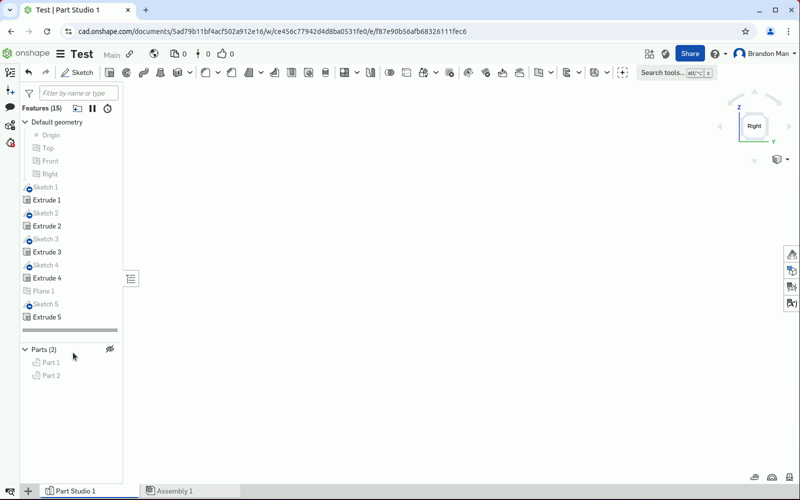
mouse_move(73, 352)
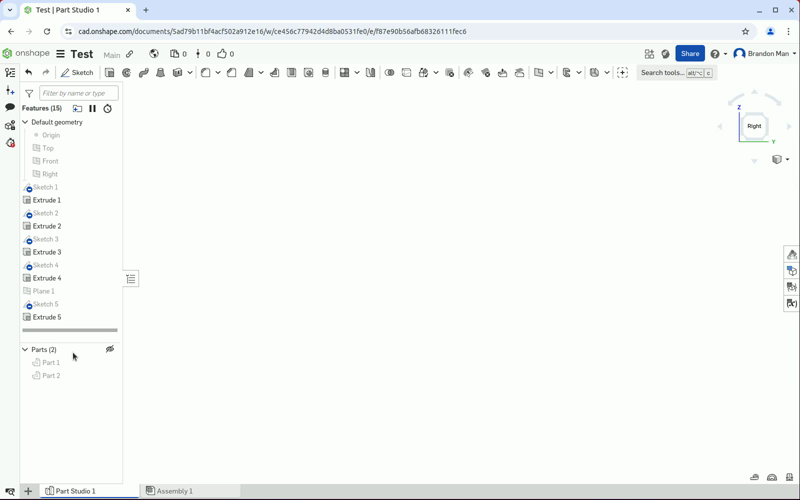
key(shift+y)
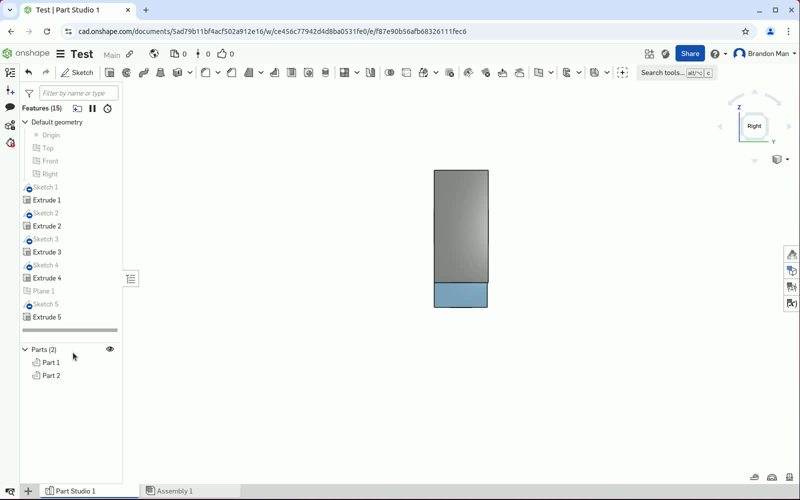
mouse_move(541, 75)
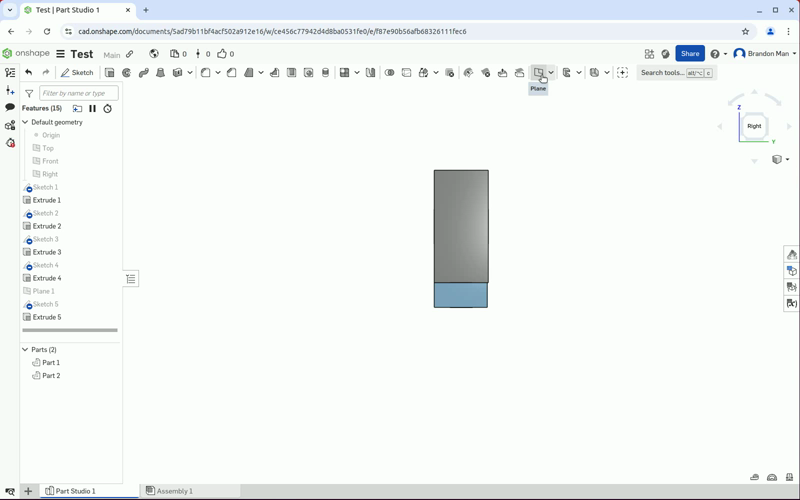
click(541, 75)
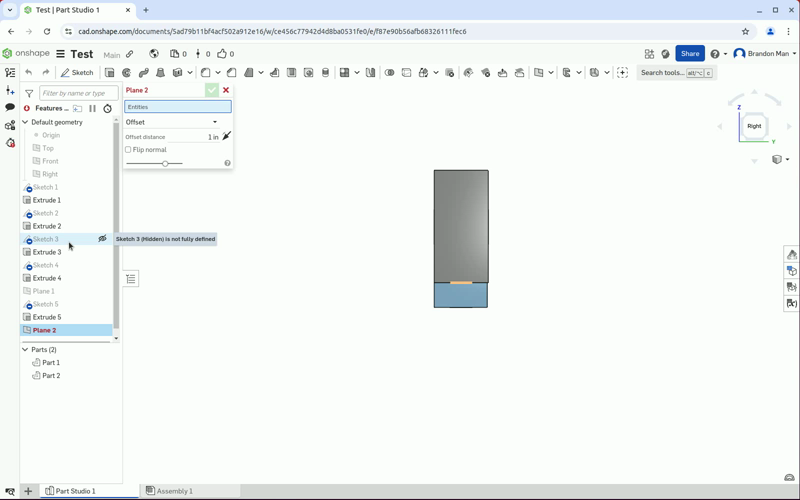
scroll(3)
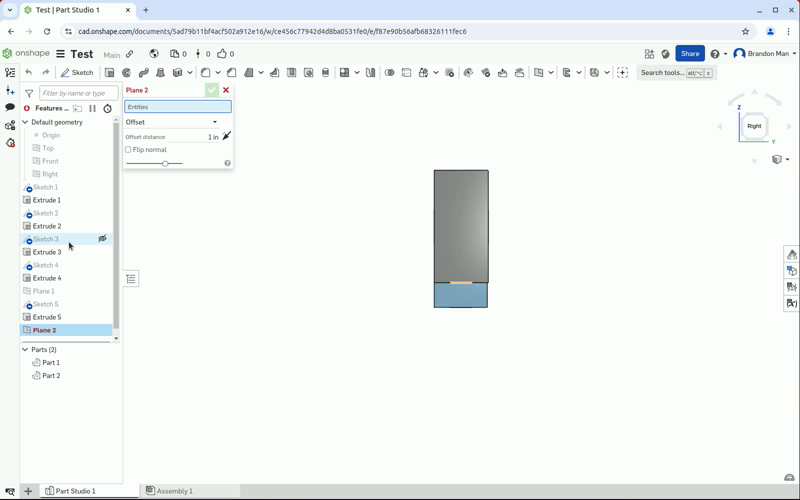
mouse_move(69, 176)
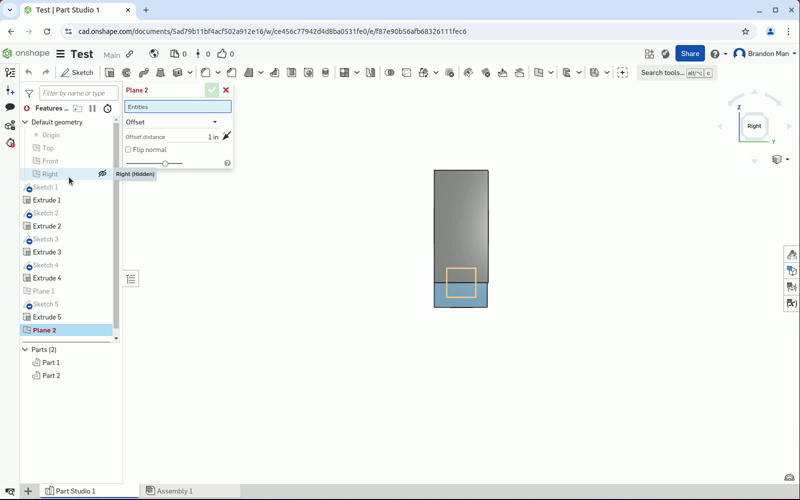
click(69, 176)
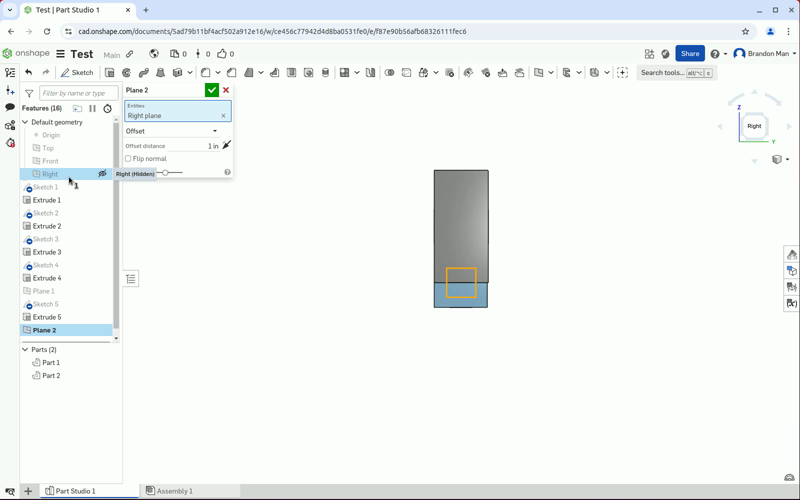
key(tab, 2)
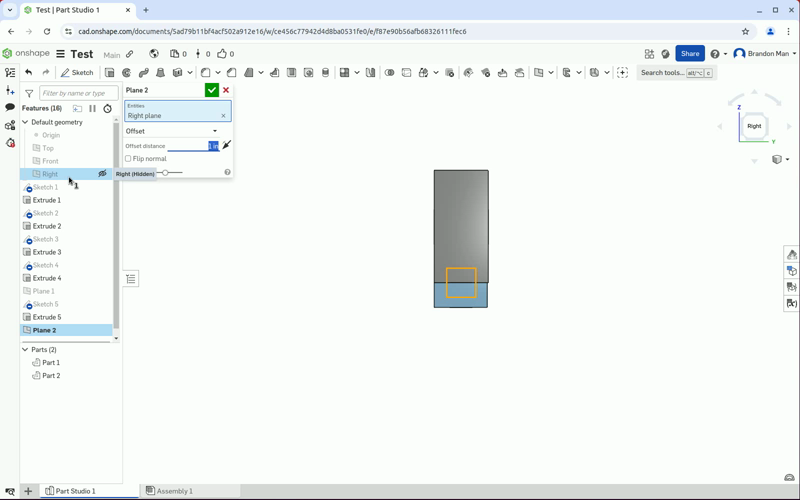
text(7.21)
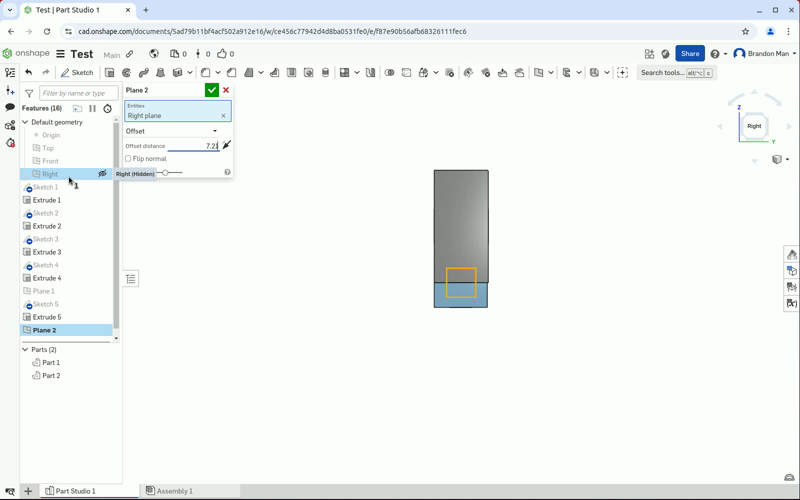
key(enter, 2)
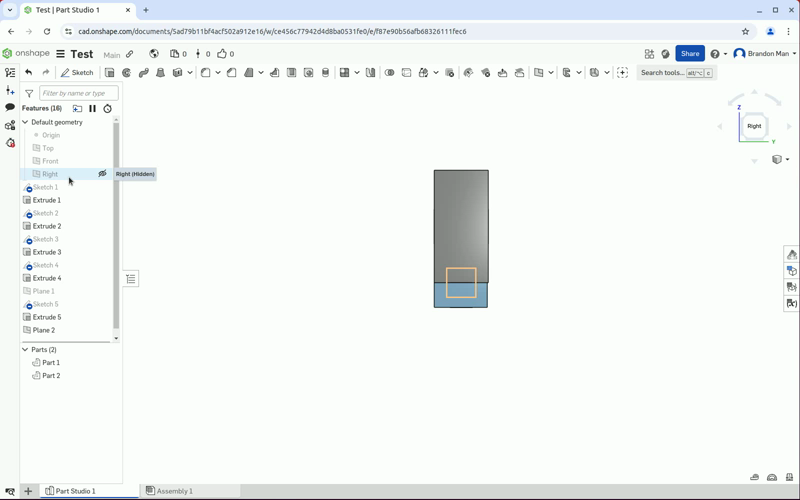
key(shift+s)
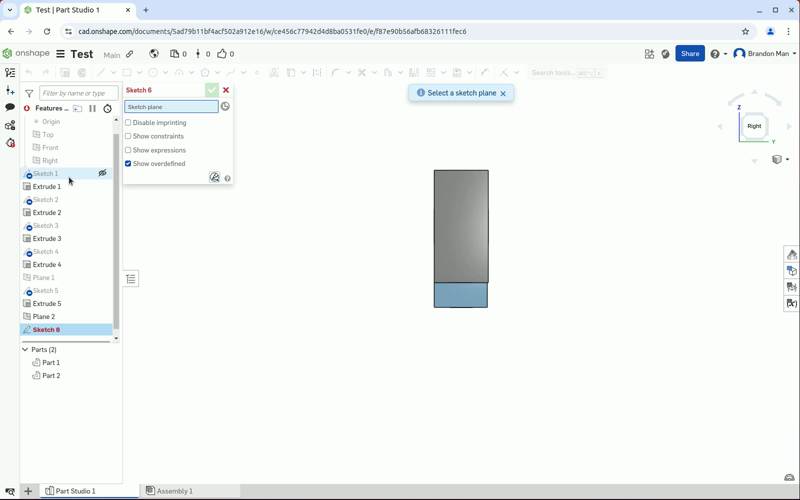
mouse_move(69, 319)
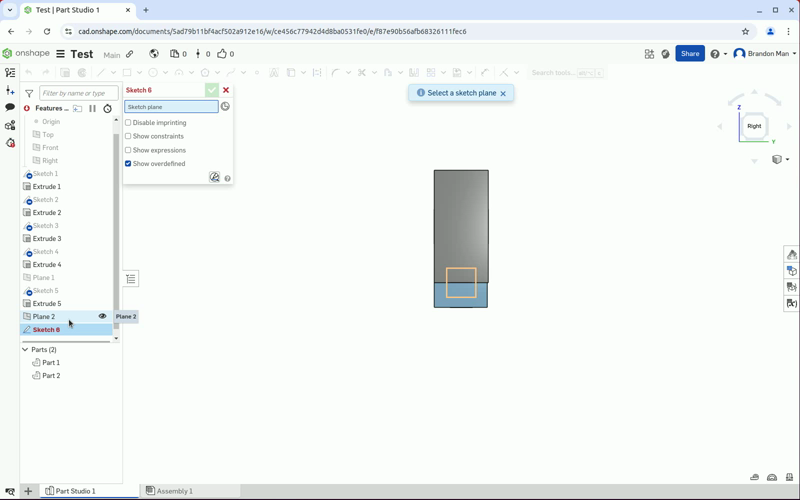
click(69, 319)
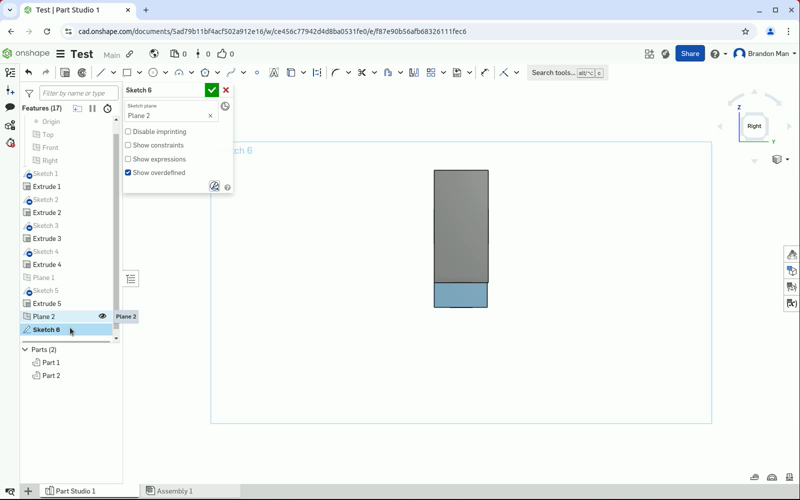
mouse_move(73, 352)
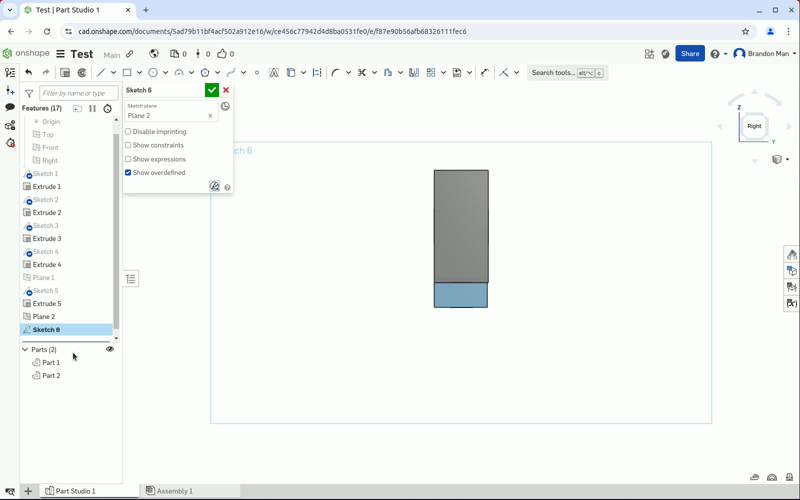
key(y)
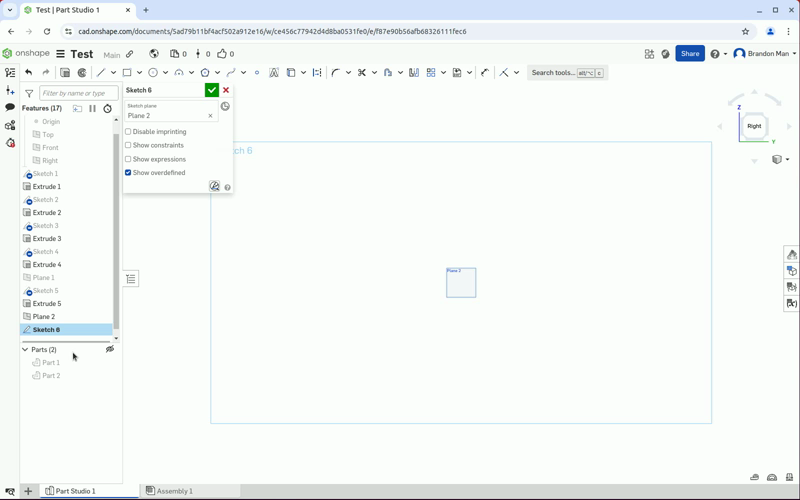
key(c)
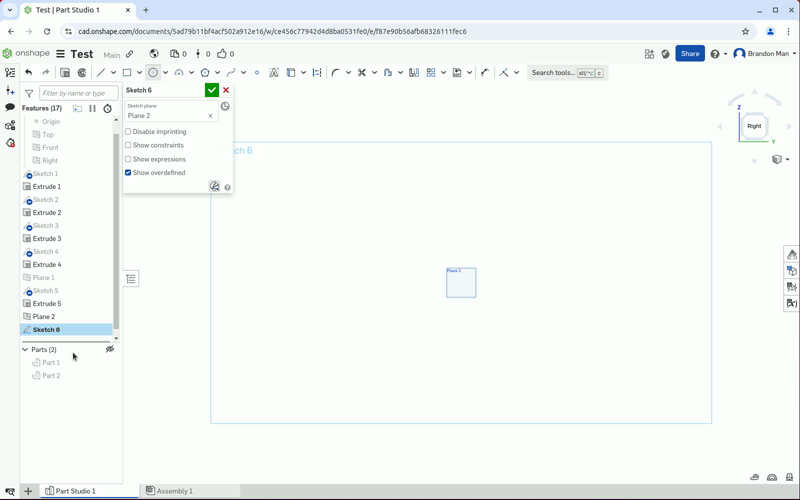
key_down(shift)
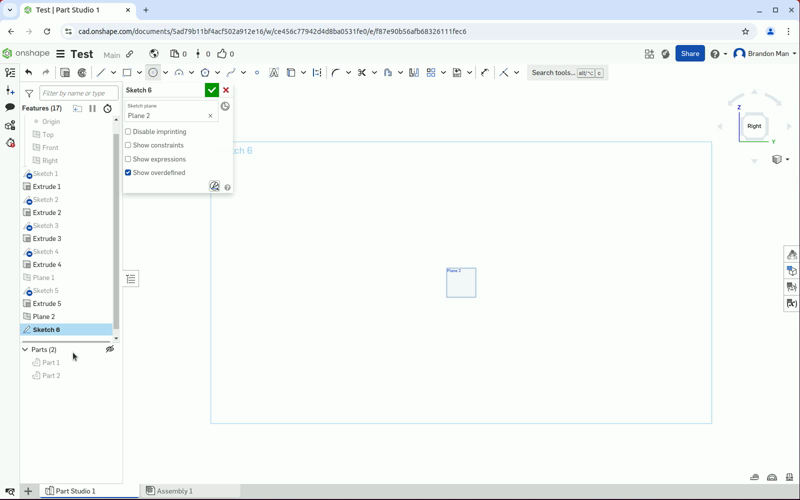
mouse_move(461, 203)
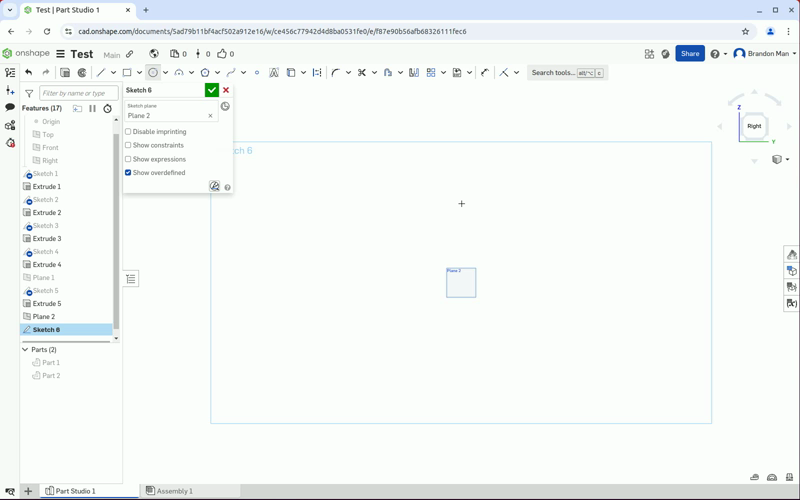
click(461, 203)
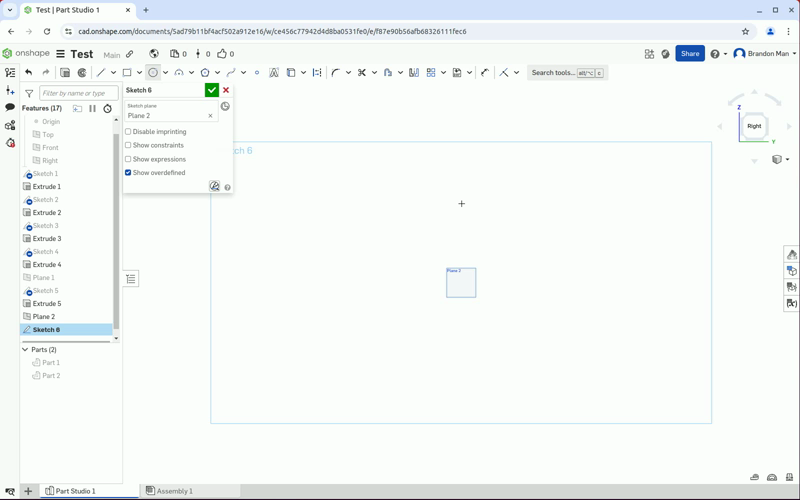
key_up(shift)
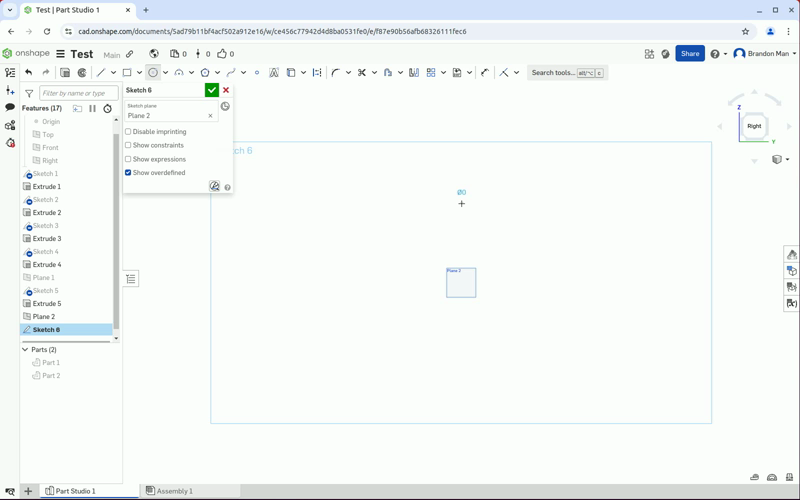
mouse_move(477, 203)
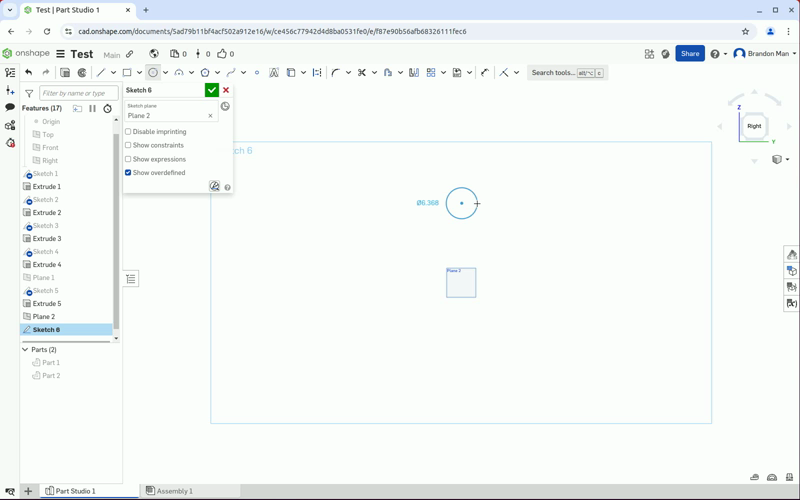
click(477, 203)
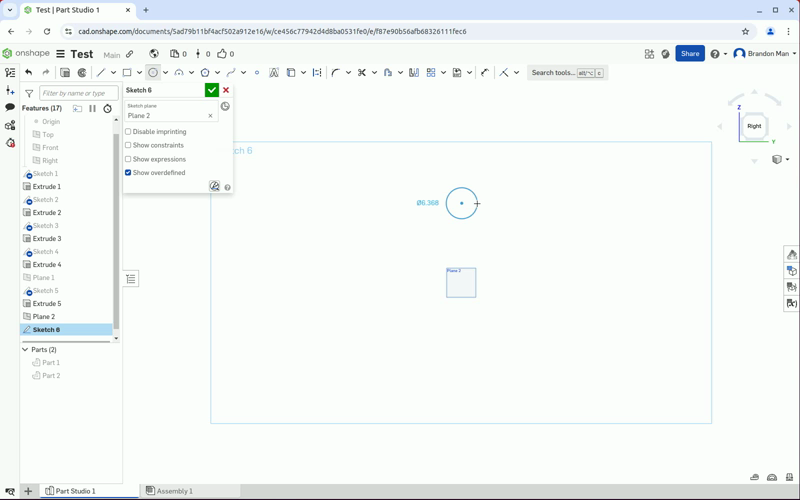
key(esc)
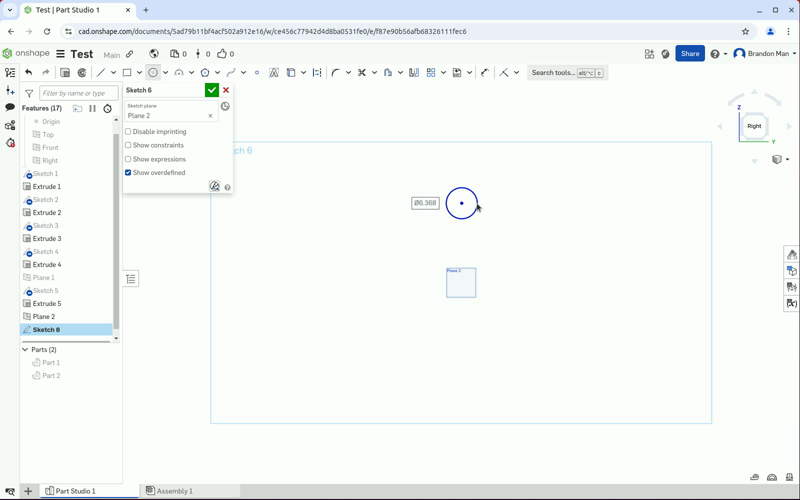
mouse_move(451, 193)
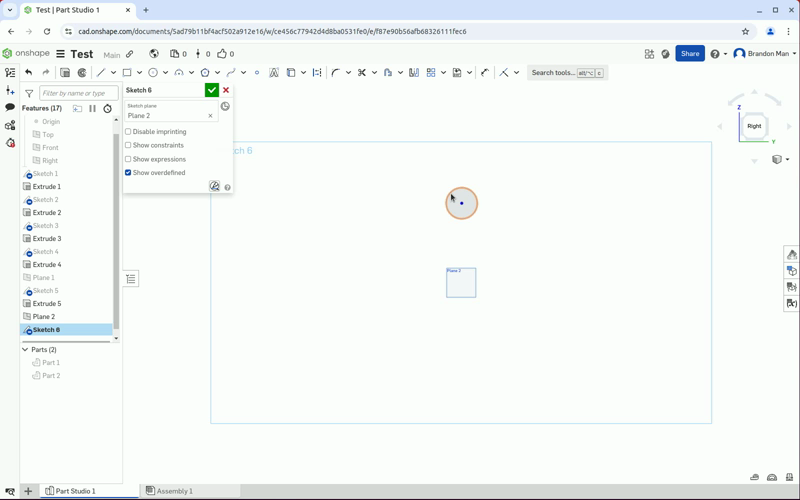
scroll(6)
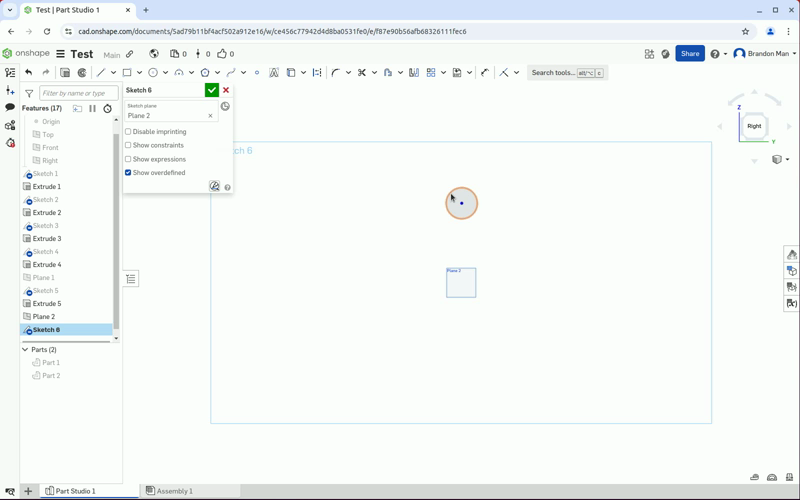
scroll(6)
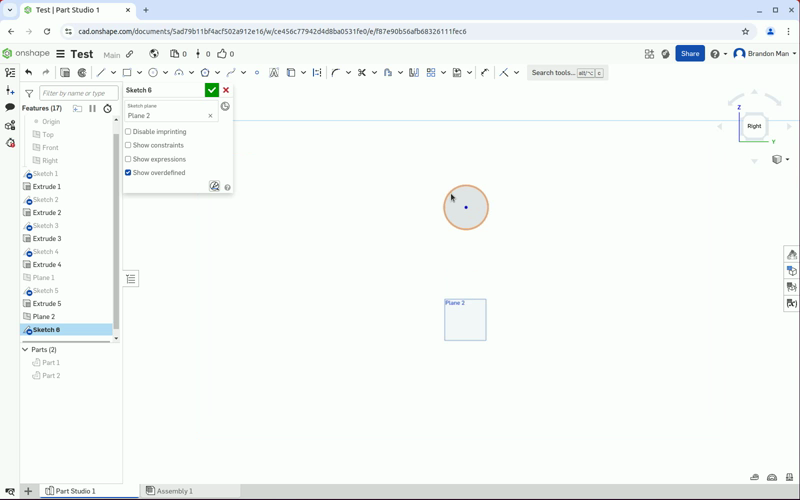
scroll(6)
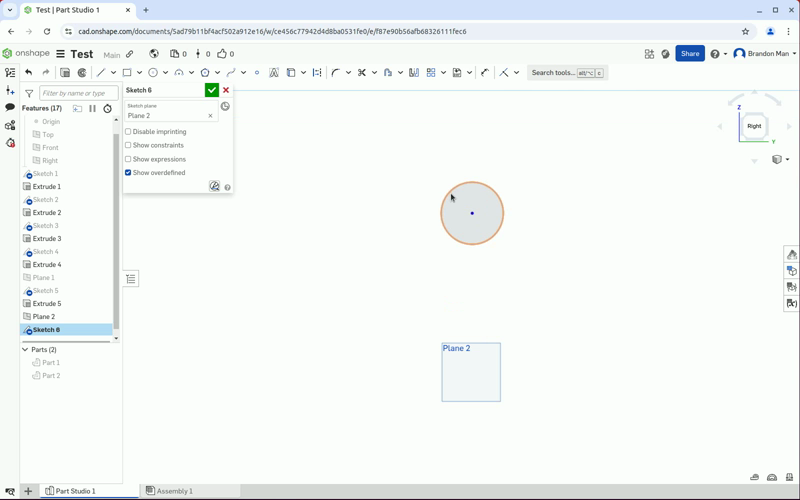
scroll(6)
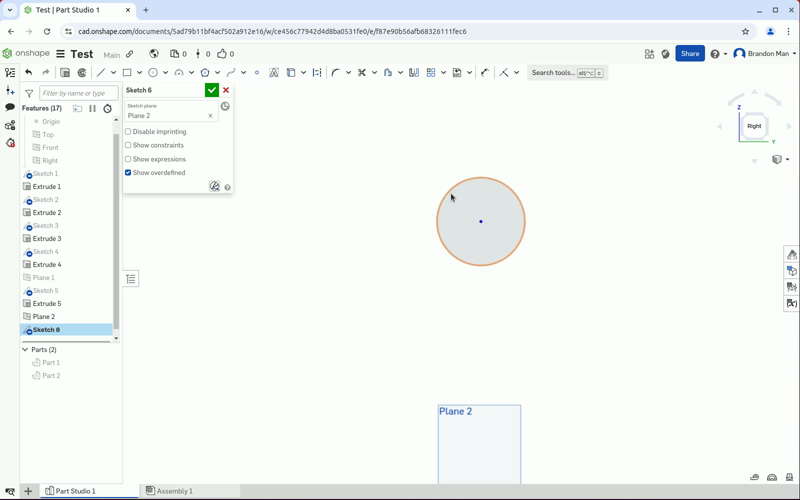
scroll(6)
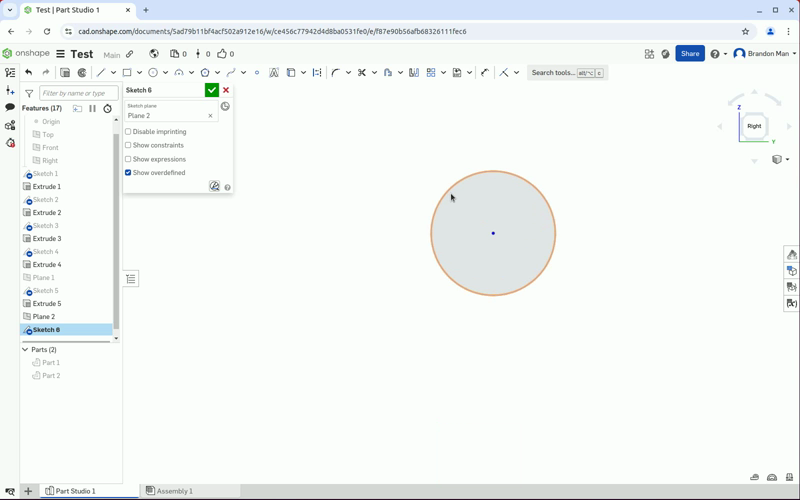
scroll(6)
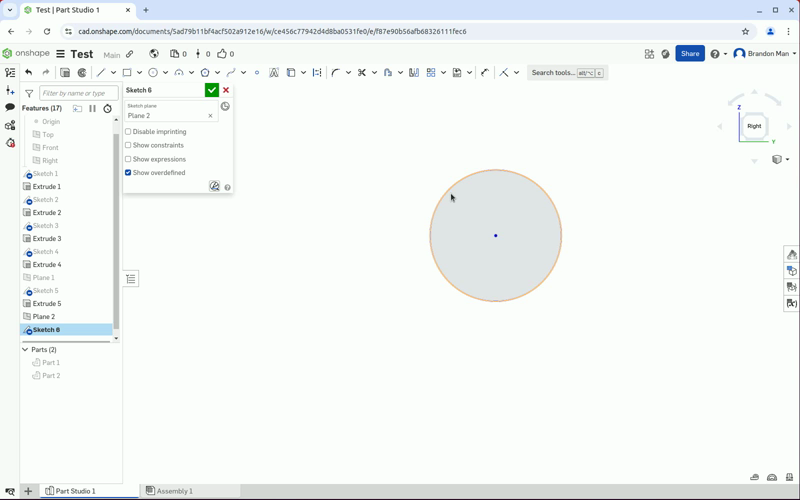
scroll(6)
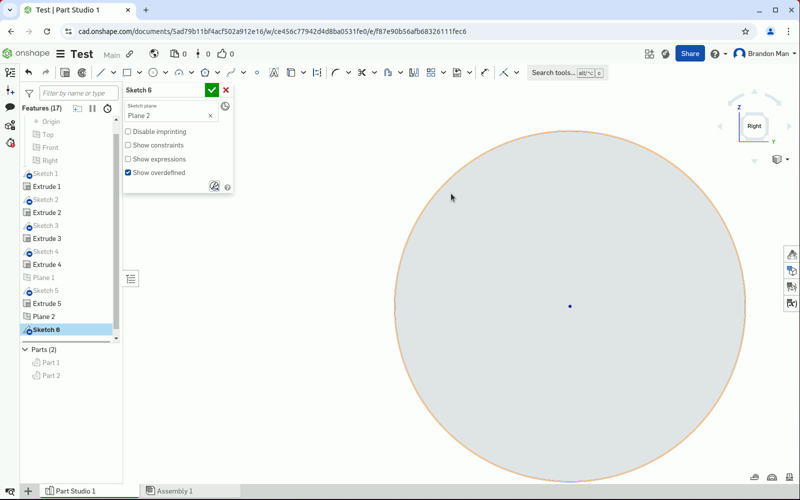
click(451, 193)
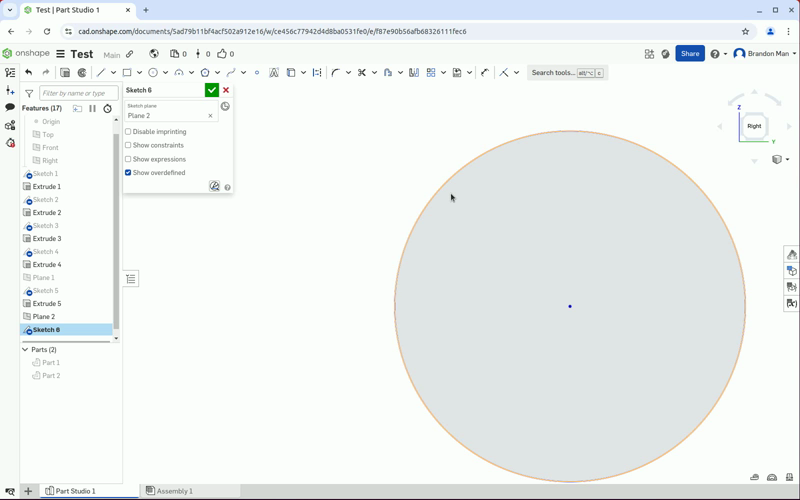
scroll(-6)
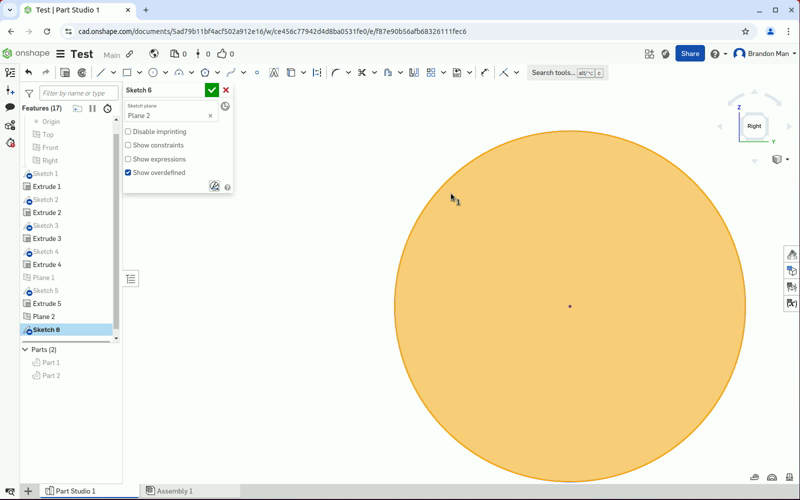
scroll(-6)
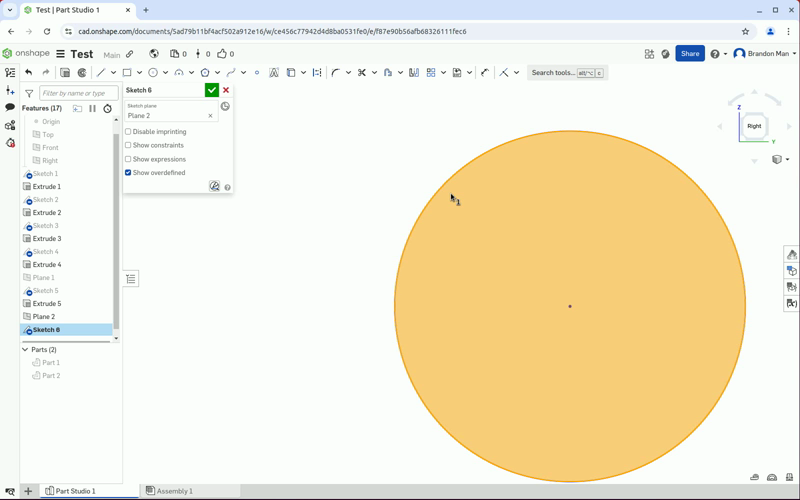
scroll(-6)
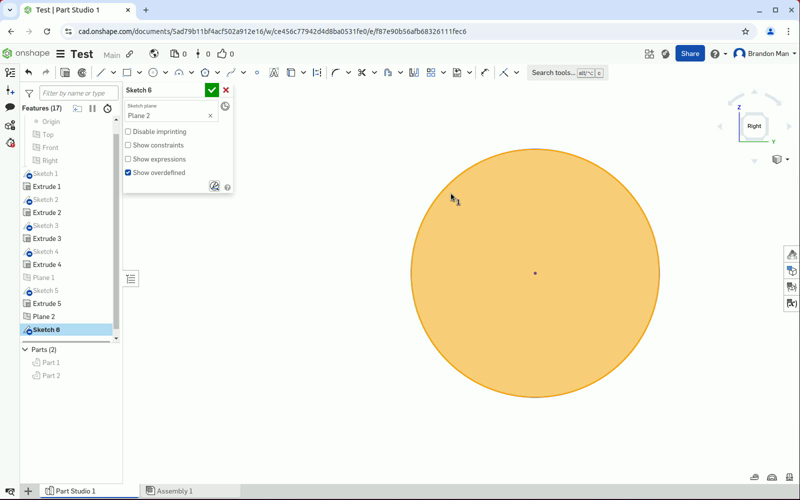
scroll(-6)
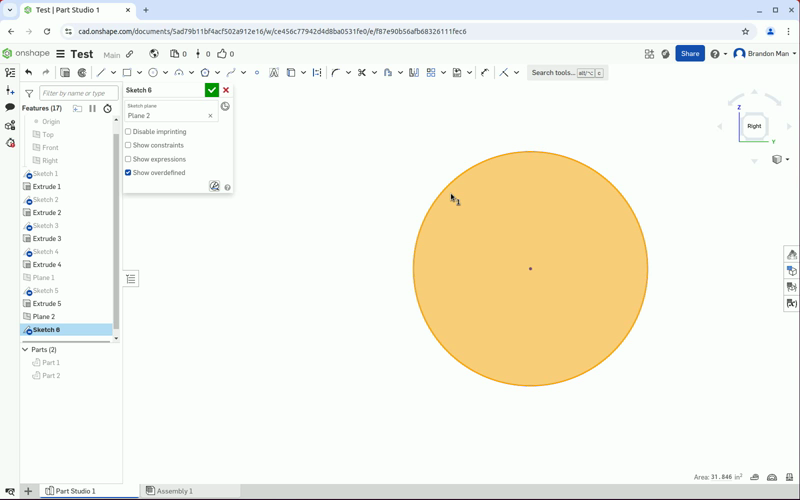
scroll(-6)
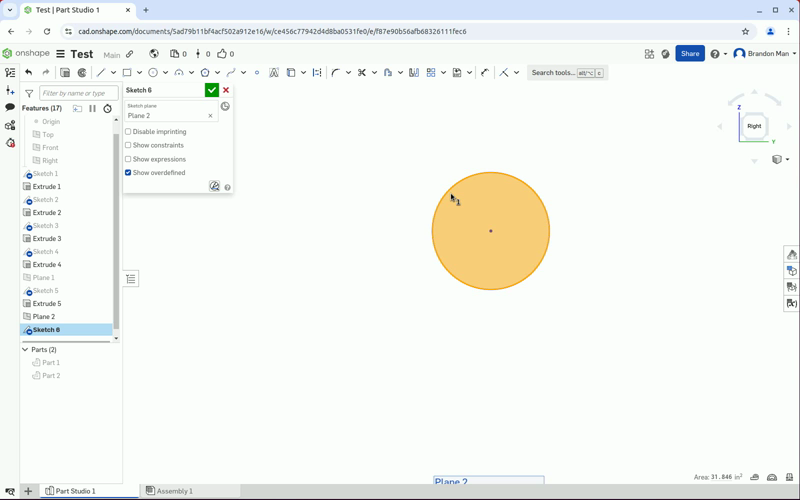
scroll(-6)
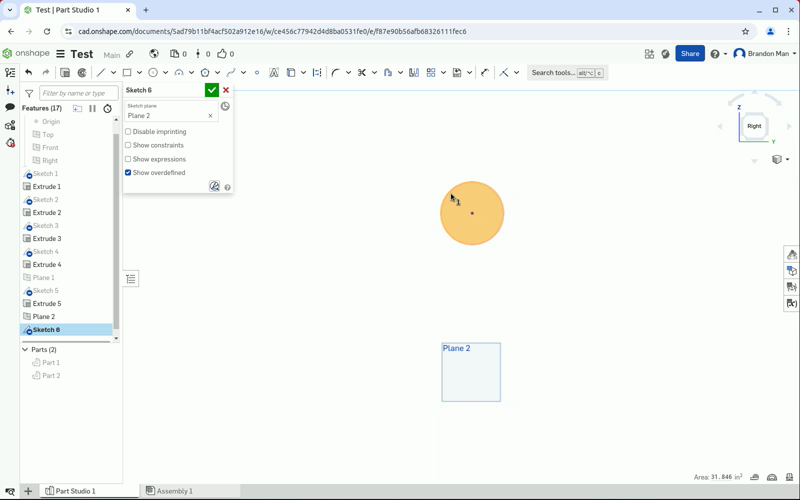
scroll(-6)
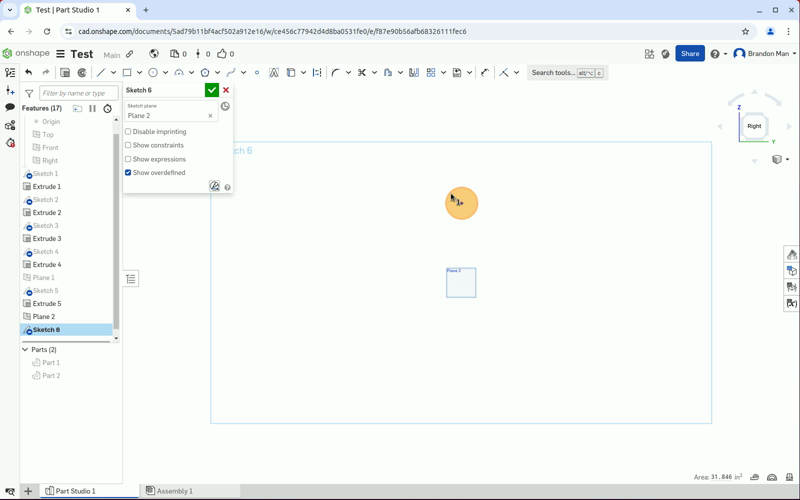
mouse_move(73, 352)
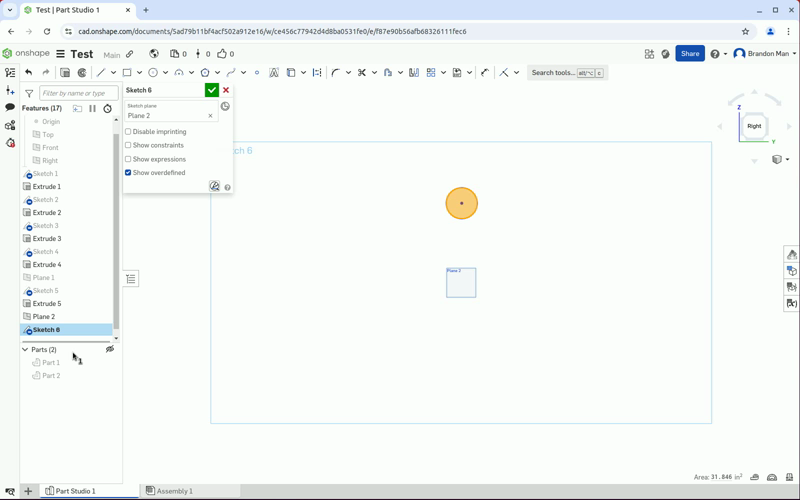
key(shift+y)
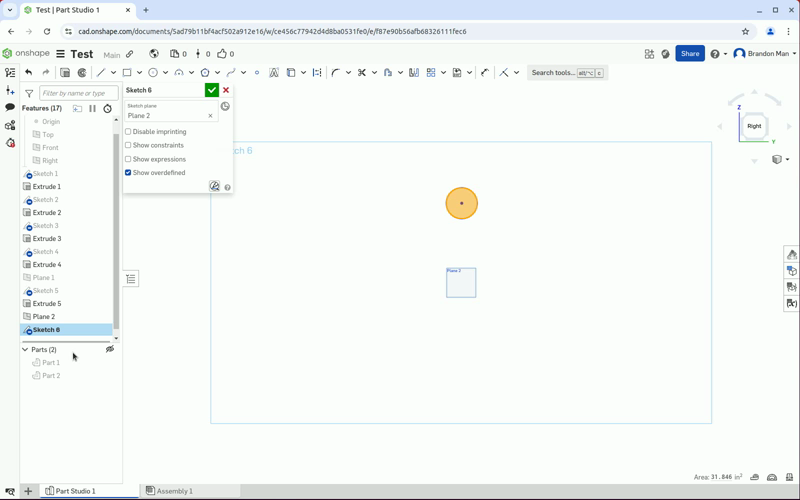
key(shift+e)
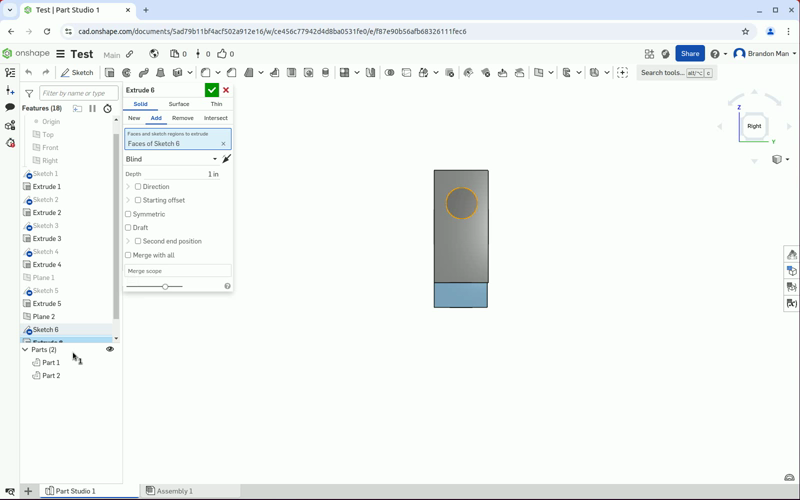
mouse_move(143, 106)
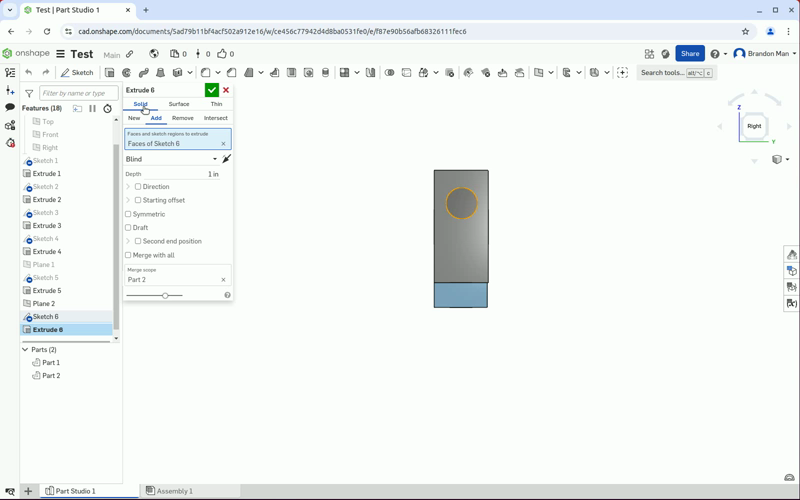
click(143, 106)
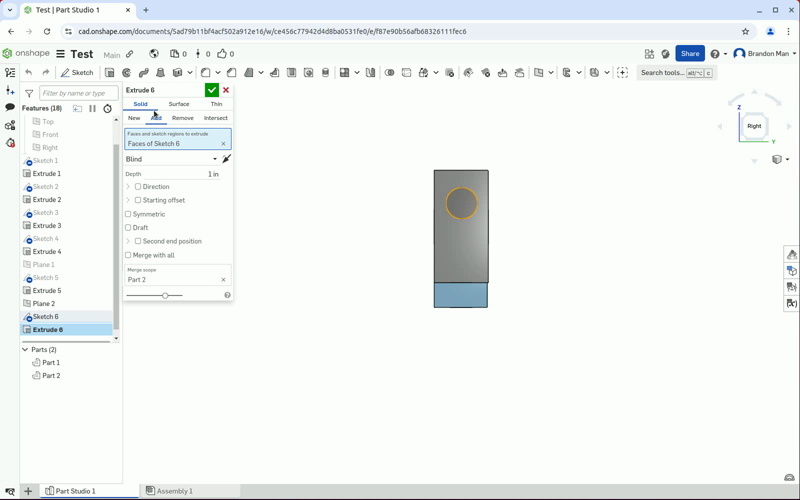
mouse_move(186, 120)
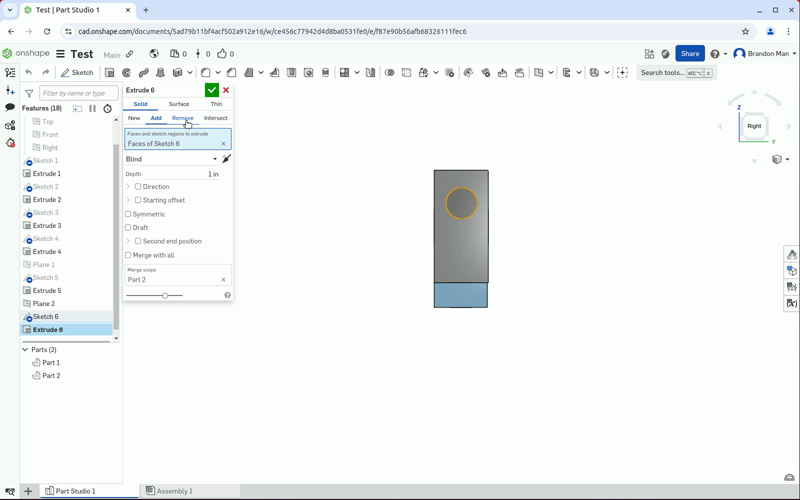
click(186, 120)
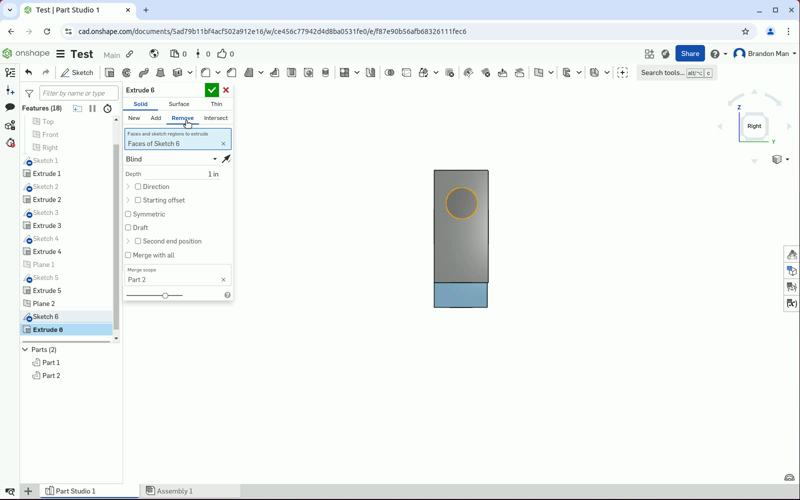
key(tab, 4)
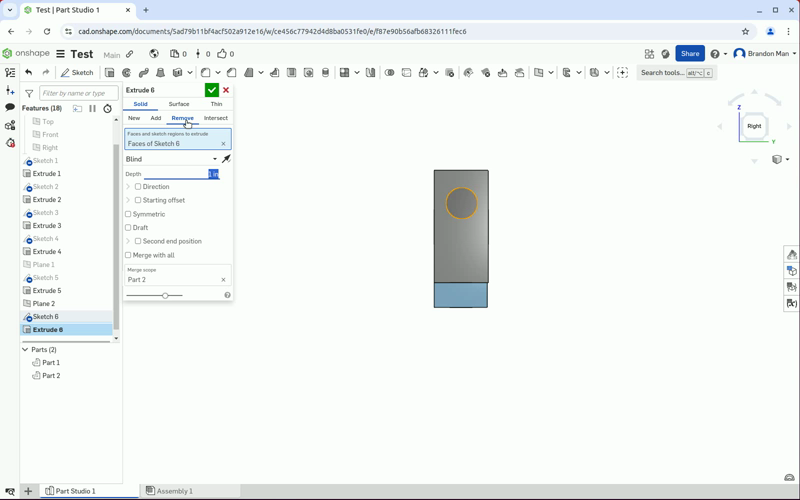
text(17.09)
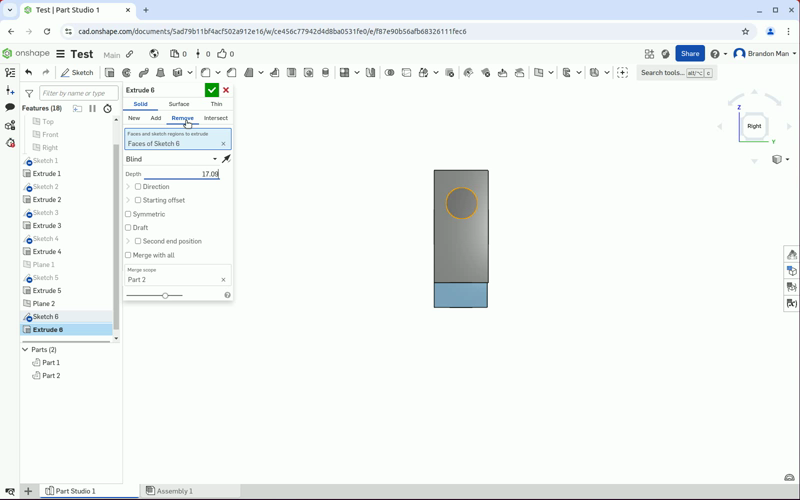
key(tab, 6)
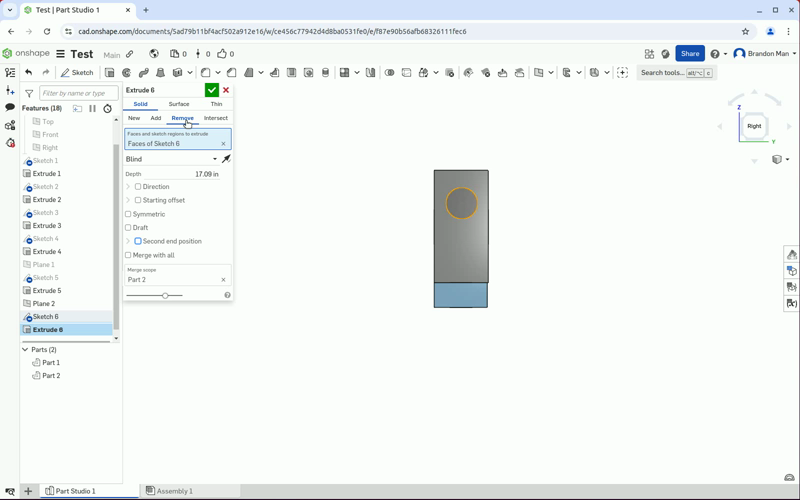
key(space)
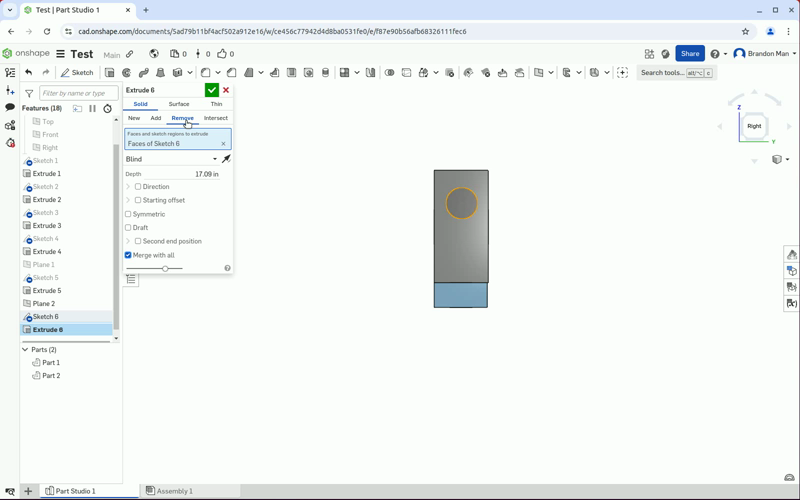
key(enter)
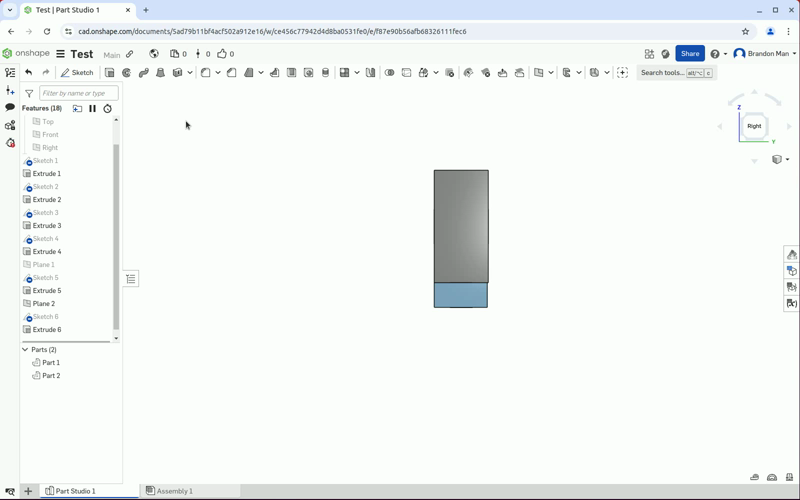
key(shift+h)
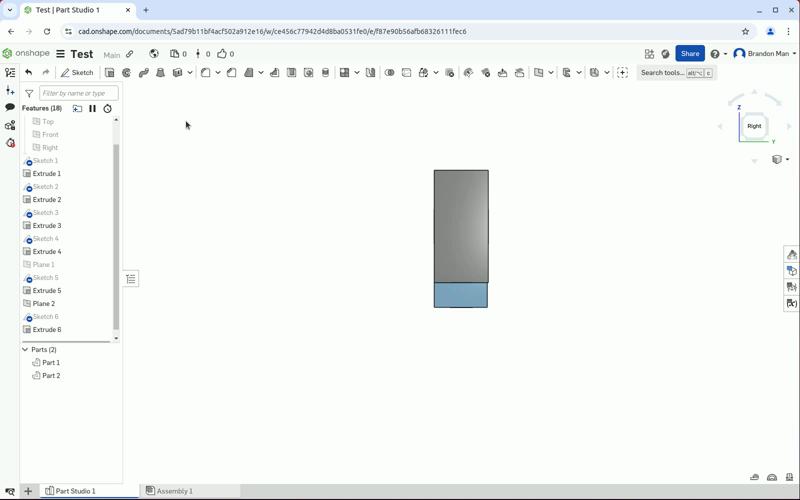
key(shift+h)
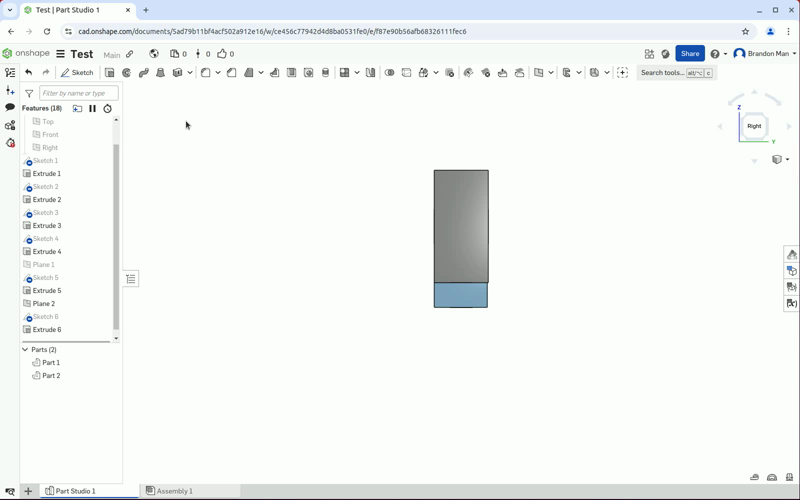
mouse_move(69, 163)
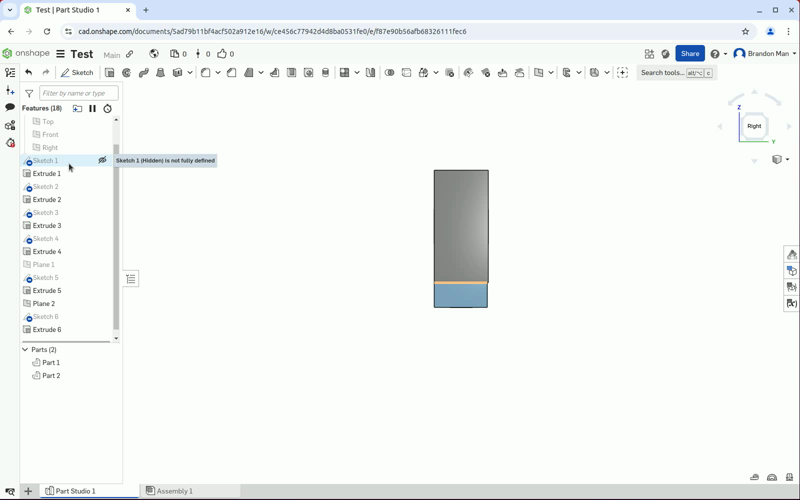
click(69, 163)
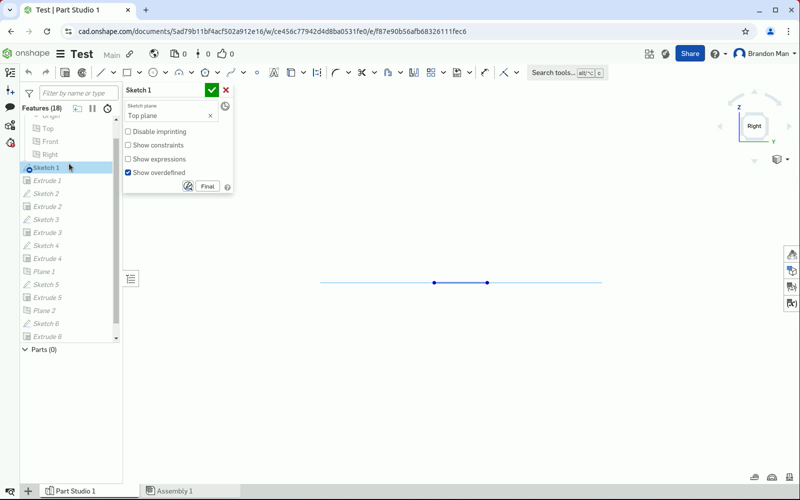
mouse_move(229, 92)
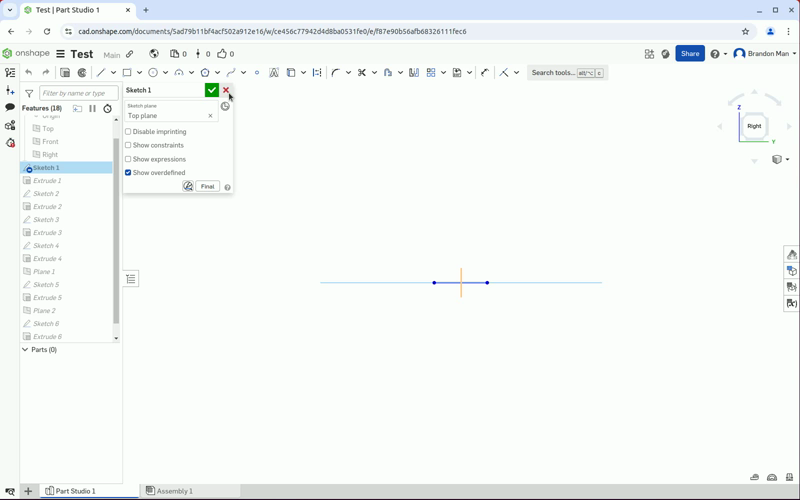
click(229, 92)
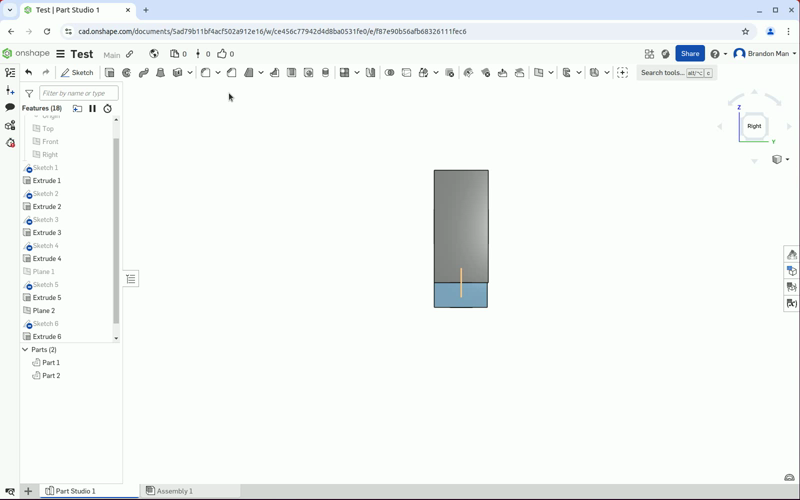
mouse_move(73, 352)
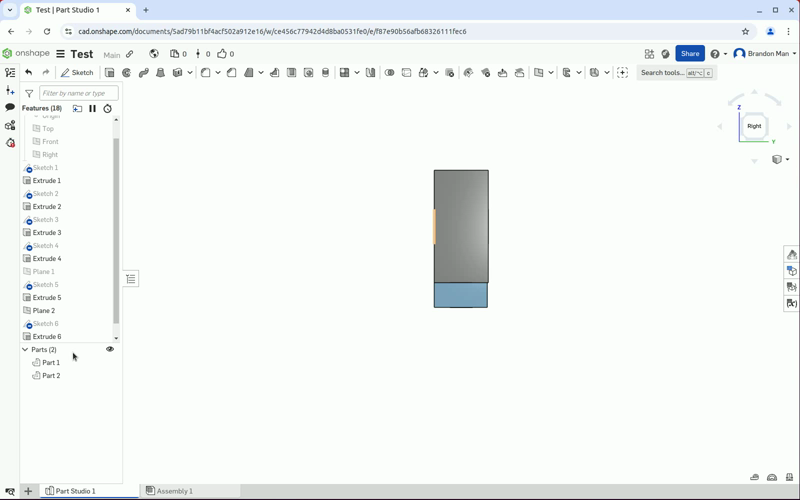
key(y)
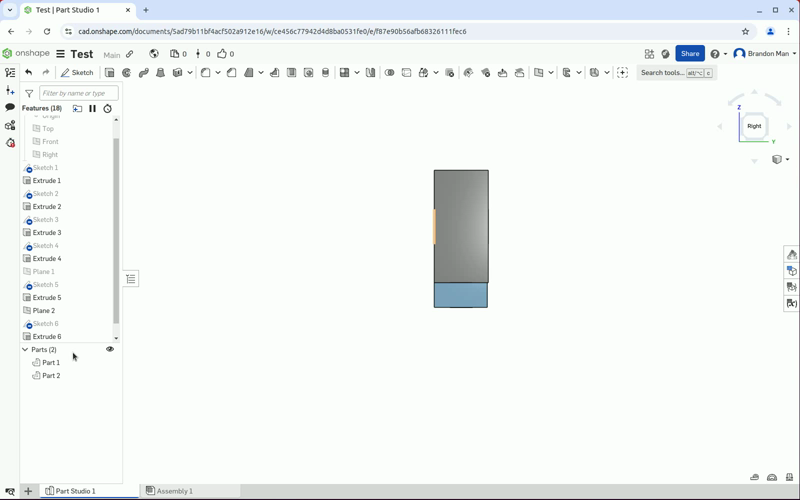
key(shift+p)
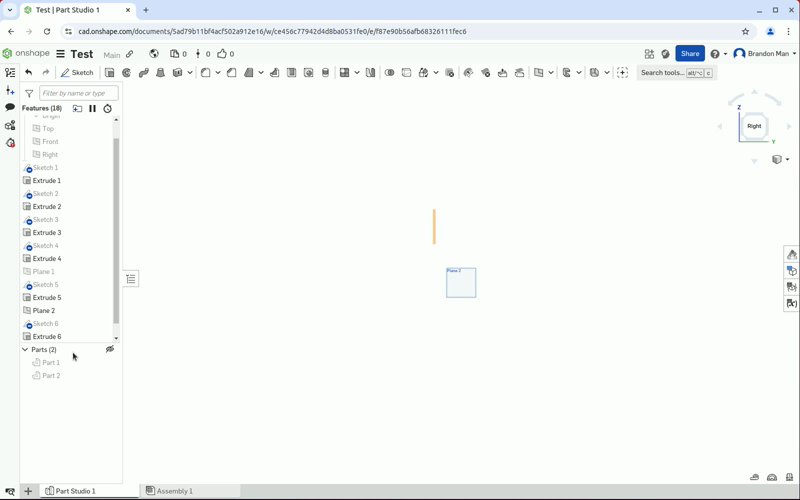
key(space)
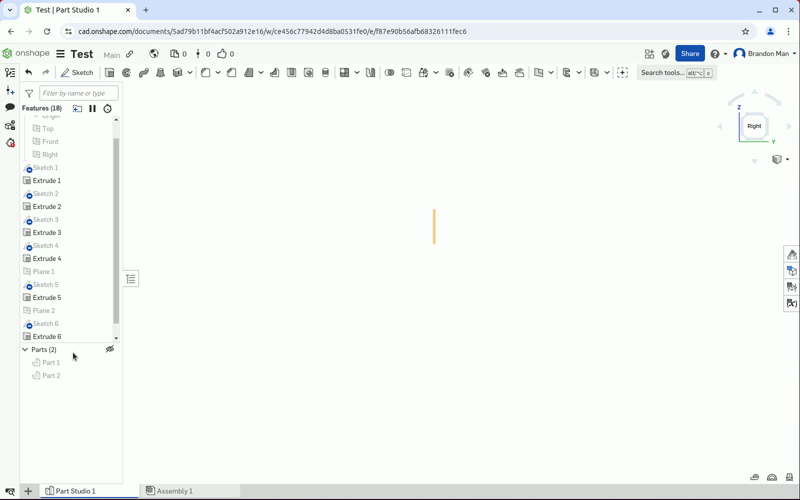
key_down(shift)
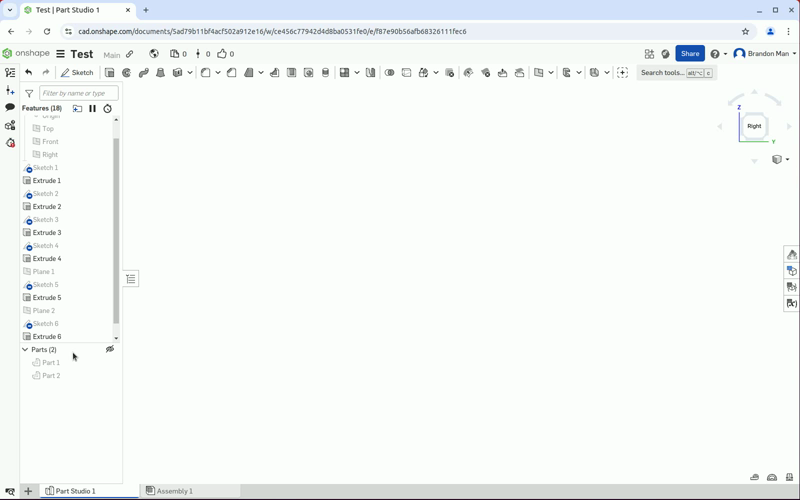
key(right)
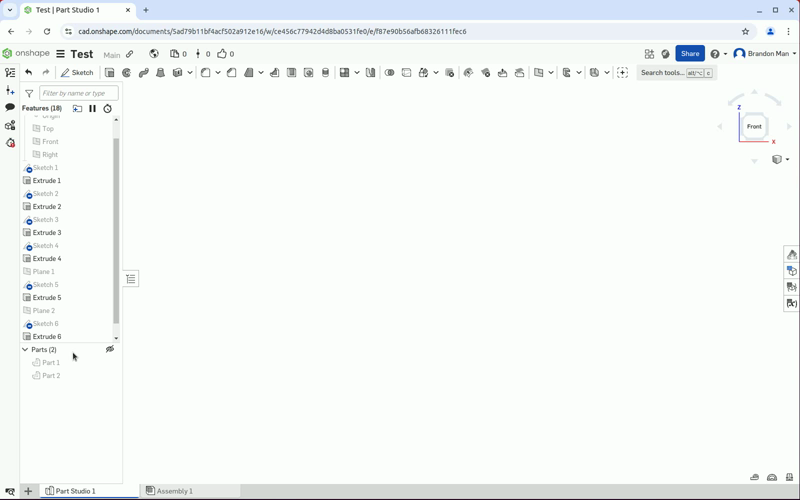
key_up(shift)
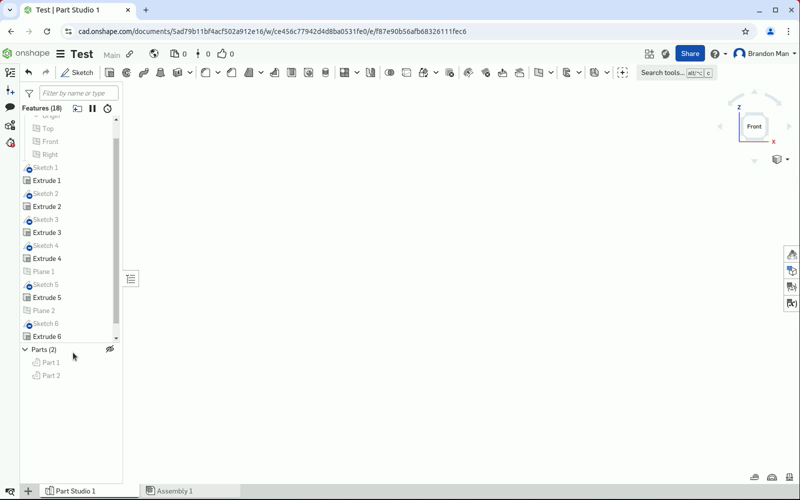
key(space)
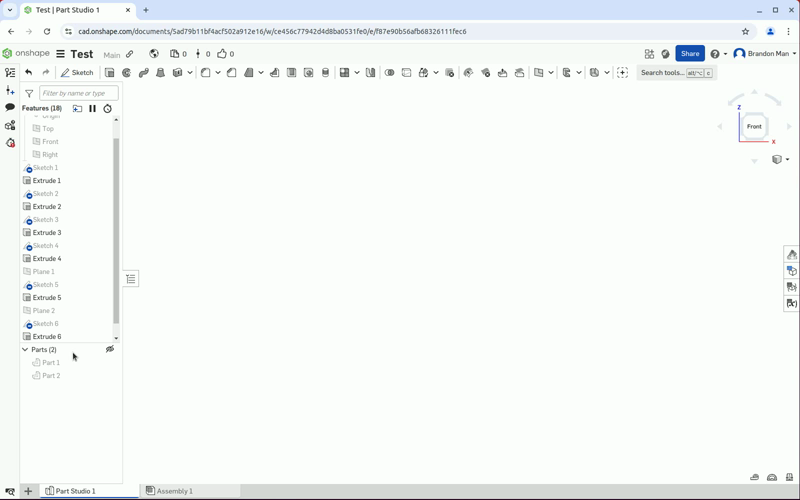
key_down(shift)
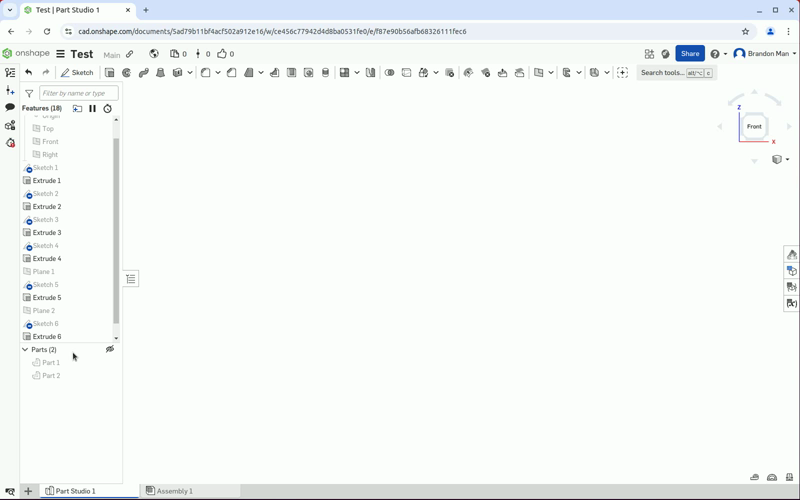
key(down)
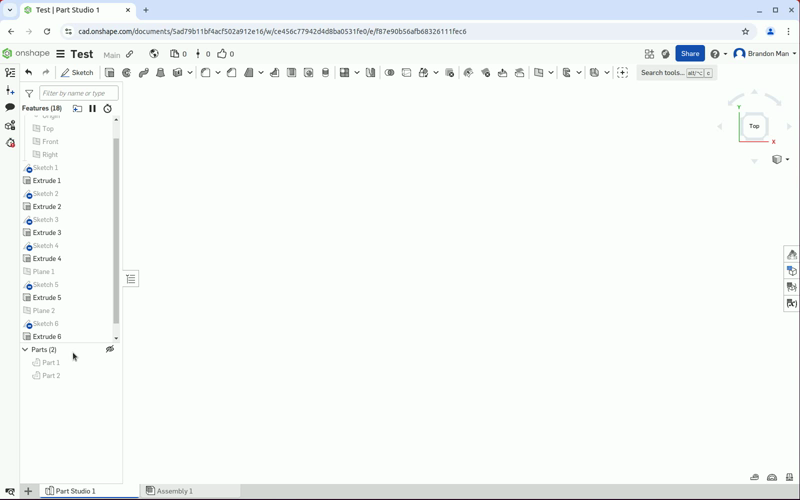
key_up(shift)
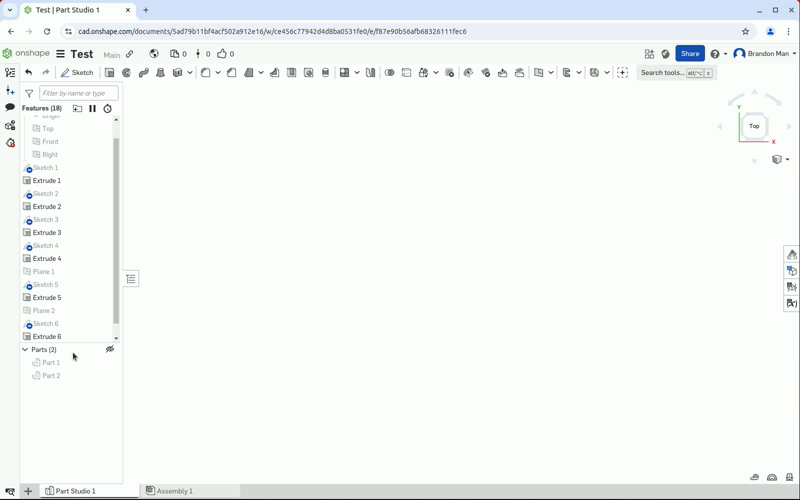
mouse_move(73, 352)
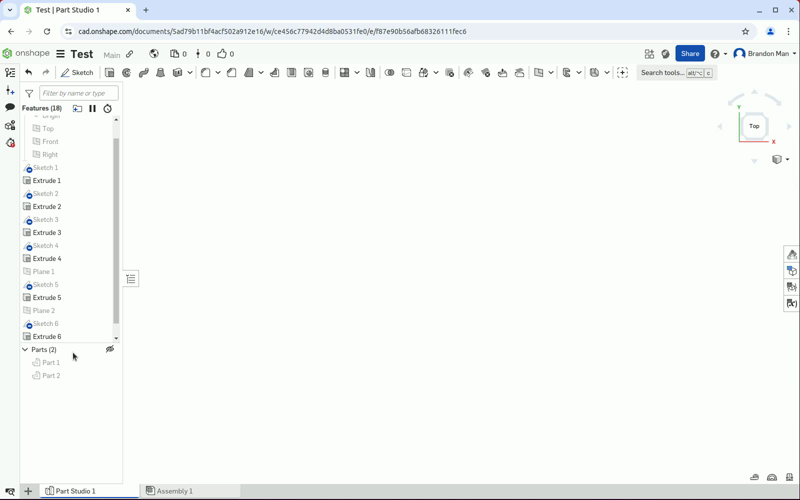
key(shift+y)
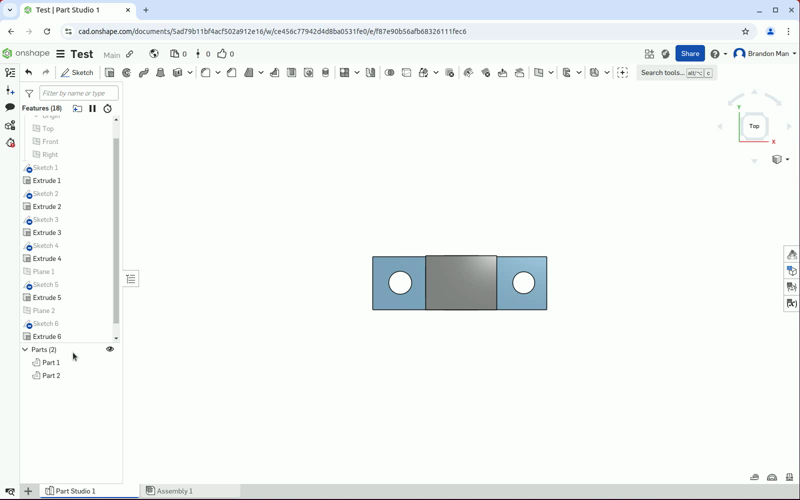
mouse_move(541, 75)
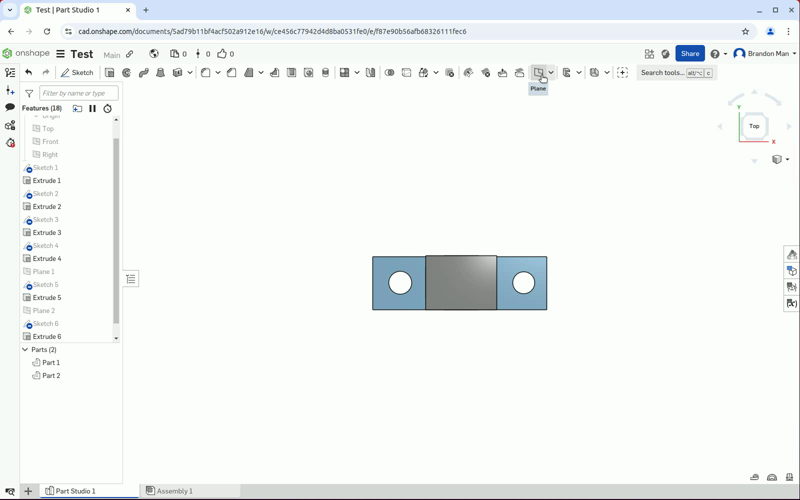
click(541, 75)
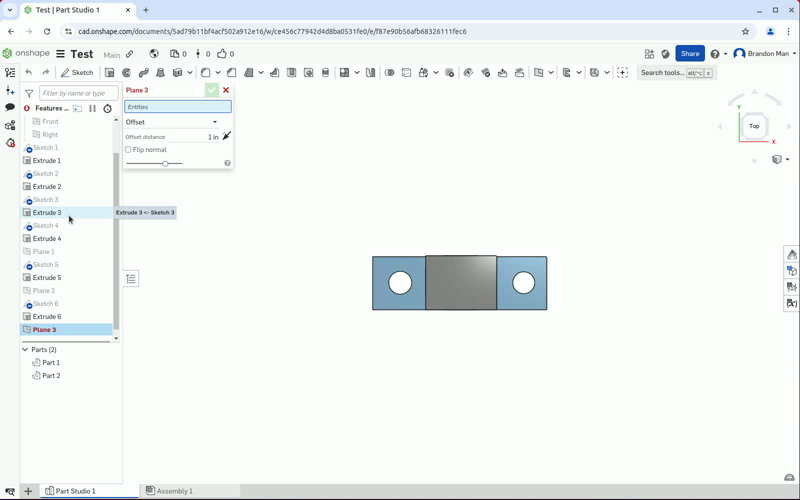
scroll(3)
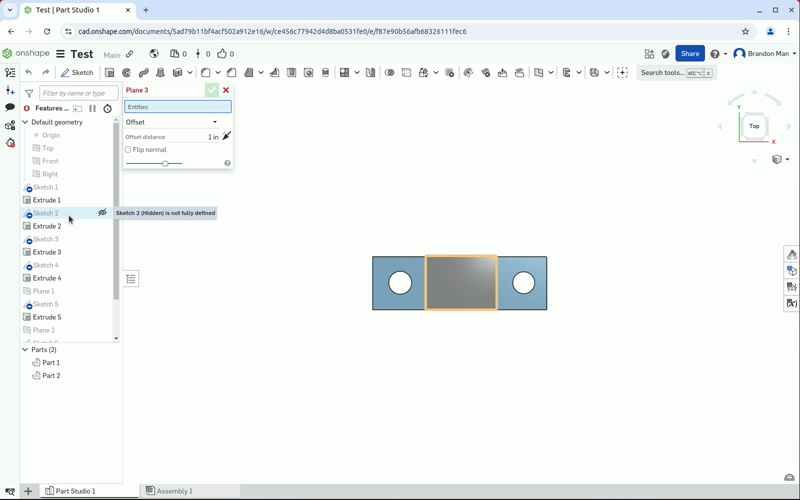
mouse_move(69, 150)
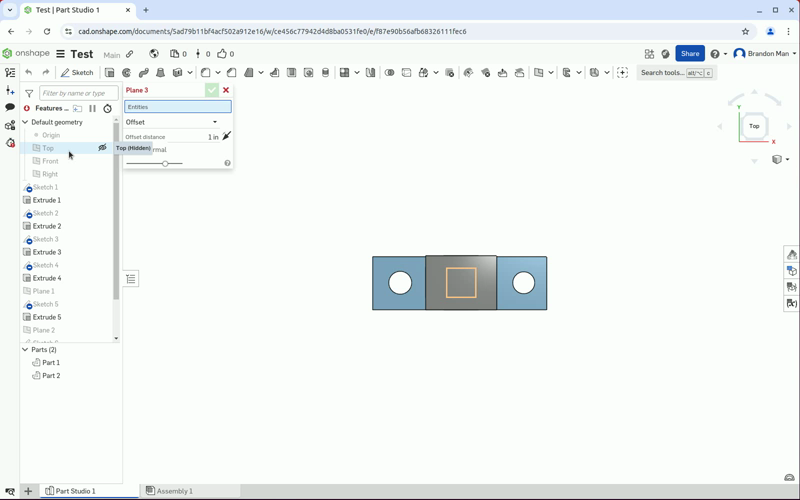
click(69, 150)
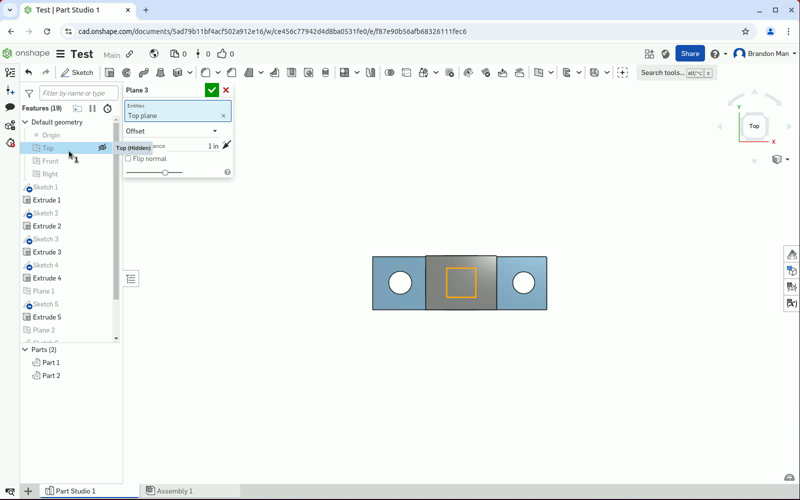
key(tab, 2)
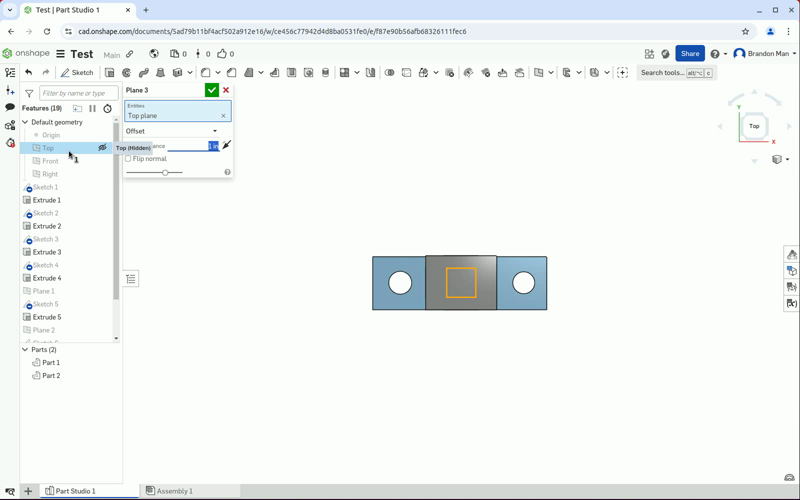
text(23.108)
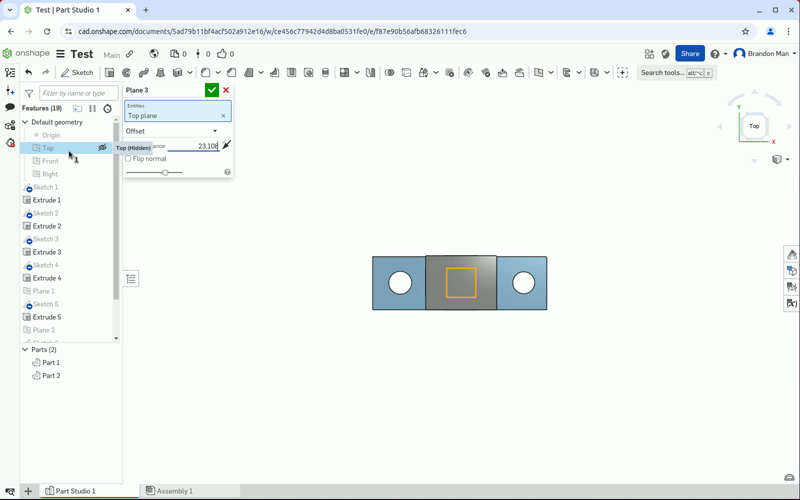
key(enter, 2)
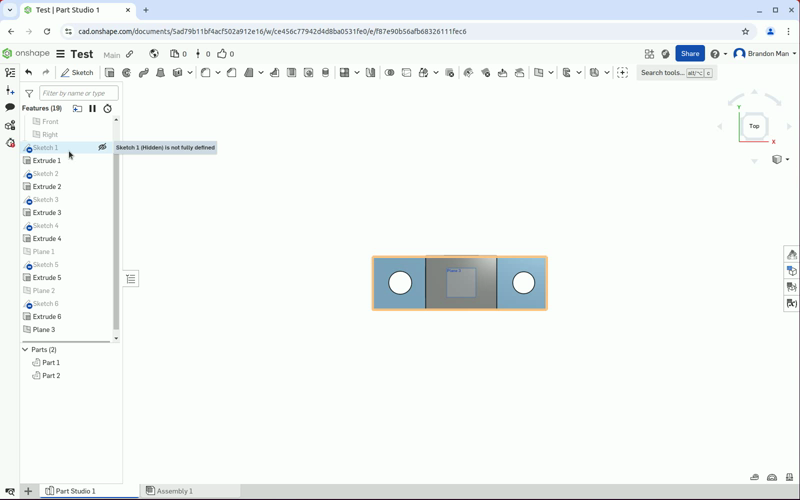
key(shift+s)
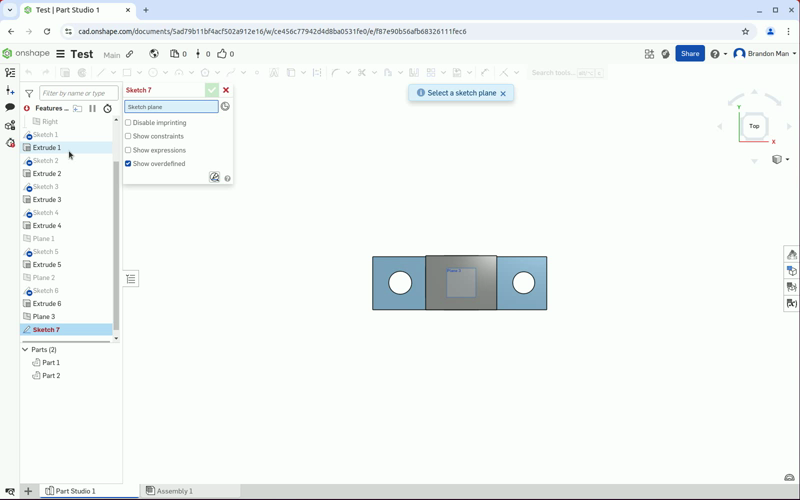
mouse_move(69, 319)
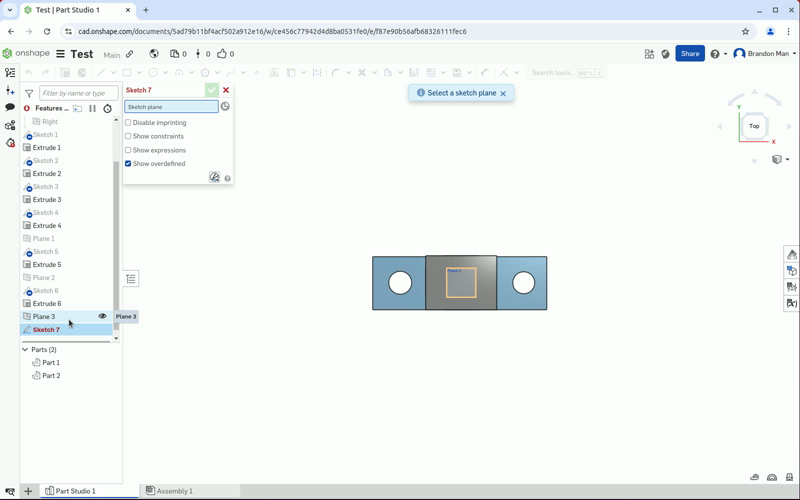
click(69, 319)
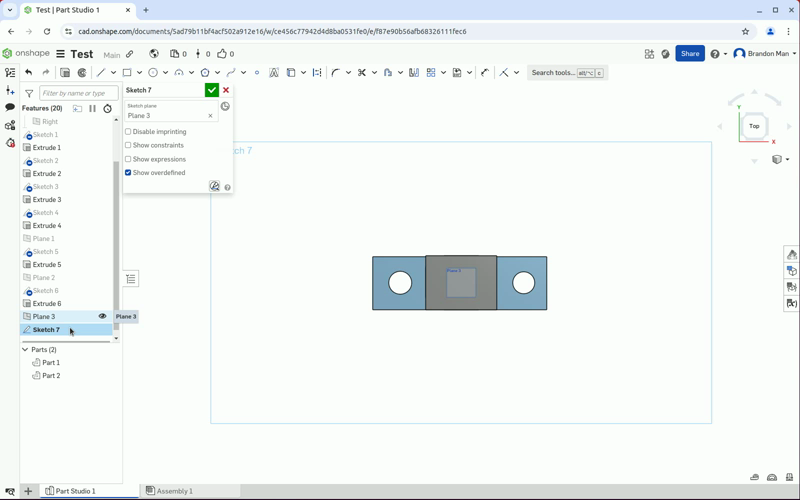
mouse_move(73, 352)
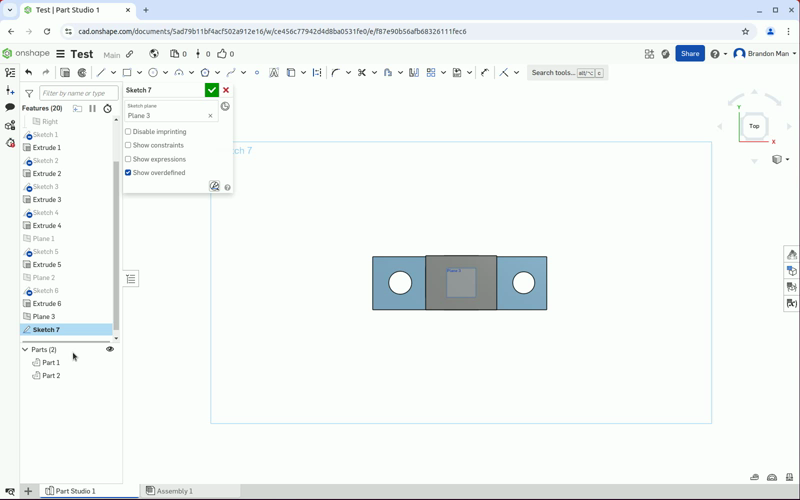
key(y)
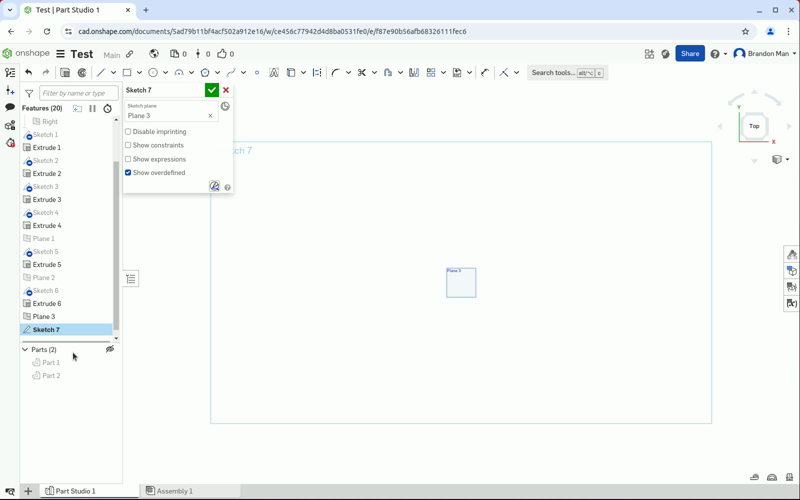
key(l)
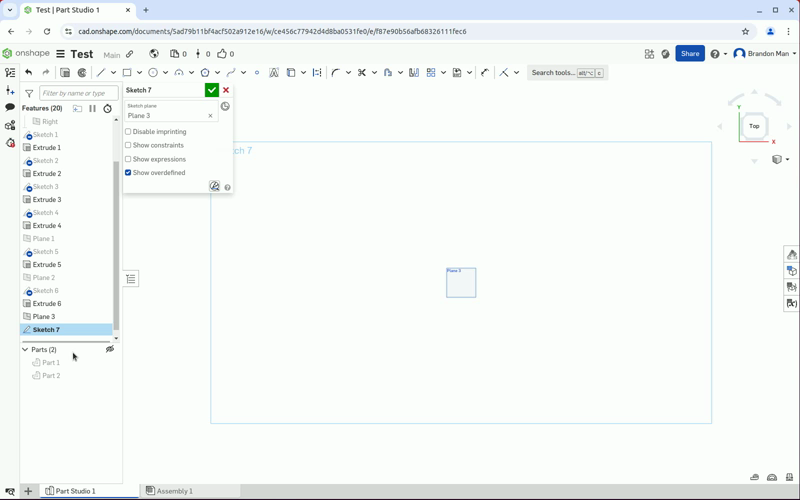
key_down(shift)
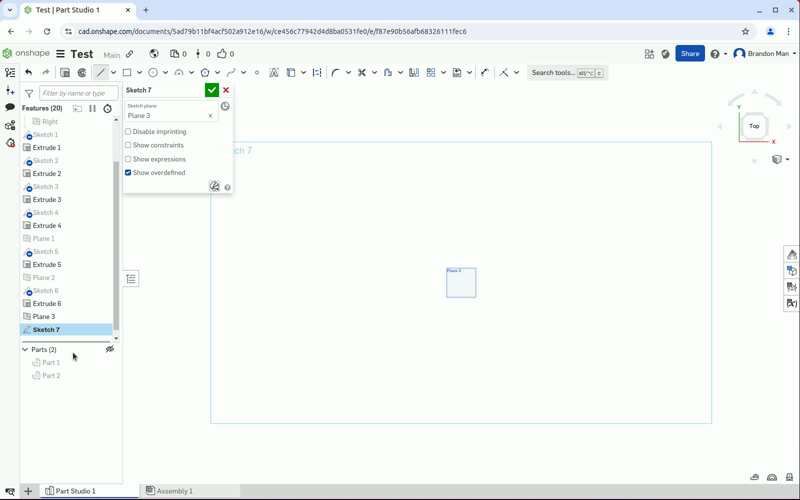
mouse_move(458, 309)
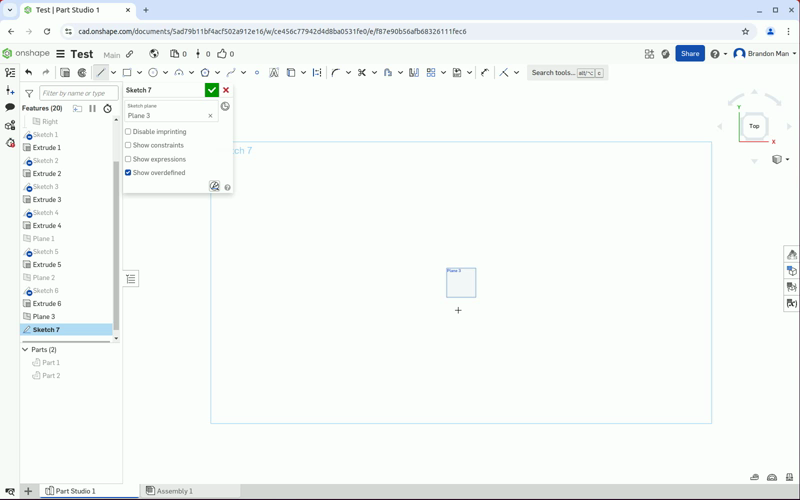
click(458, 309)
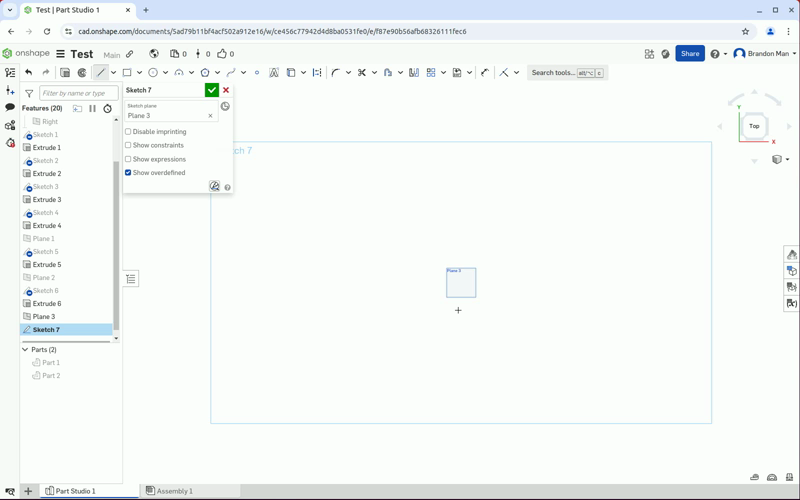
key_up(shift)
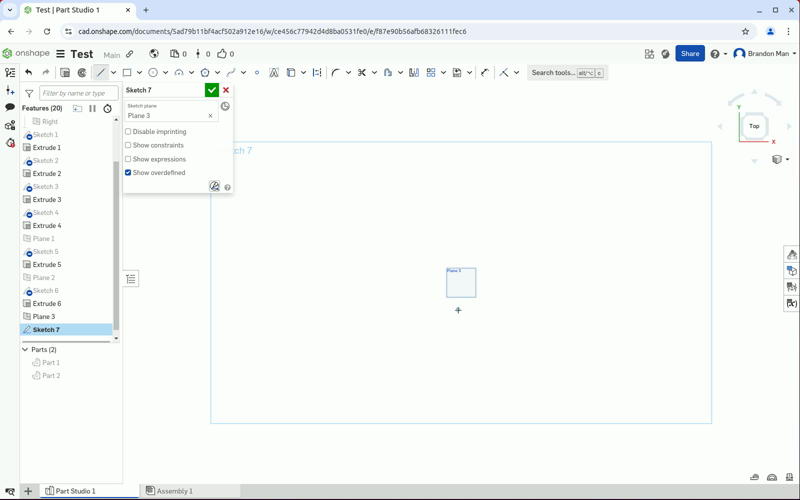
key_down(shift)
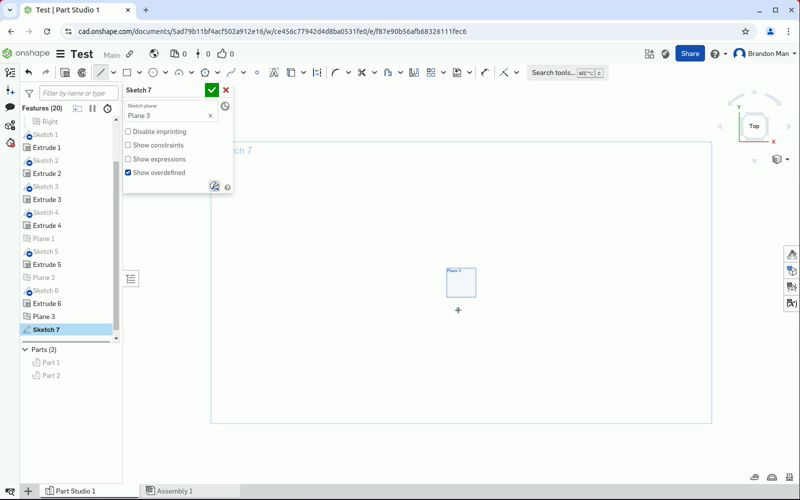
mouse_move(488, 309)
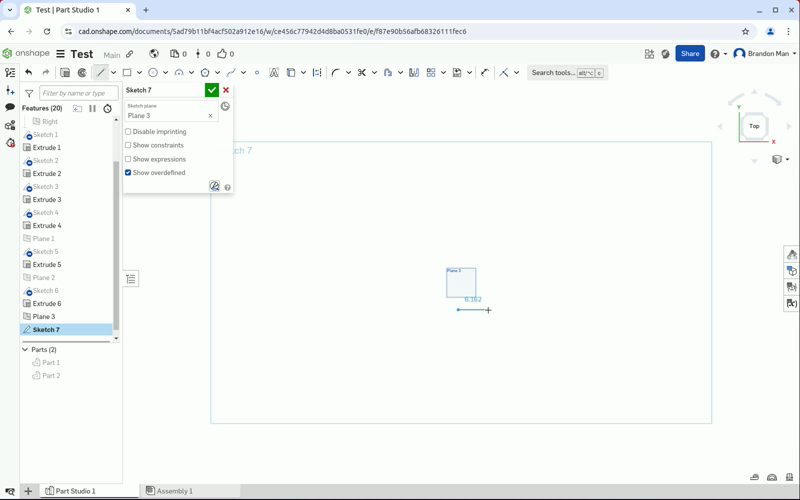
mouse_move(462, 309)
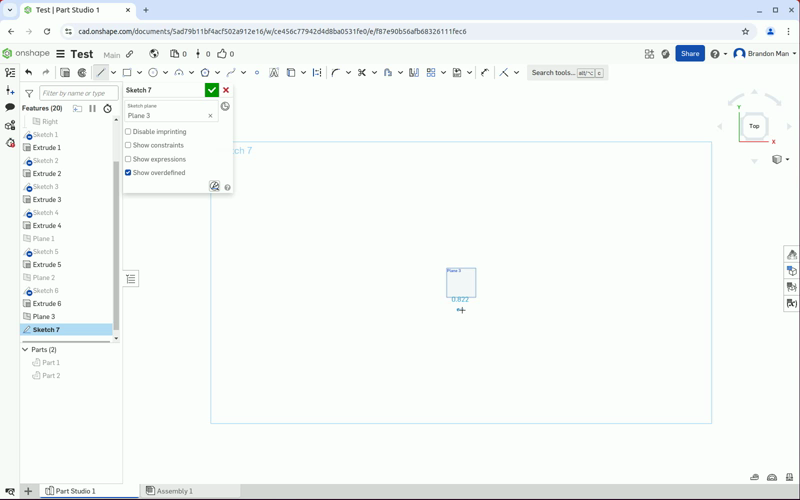
scroll(6)
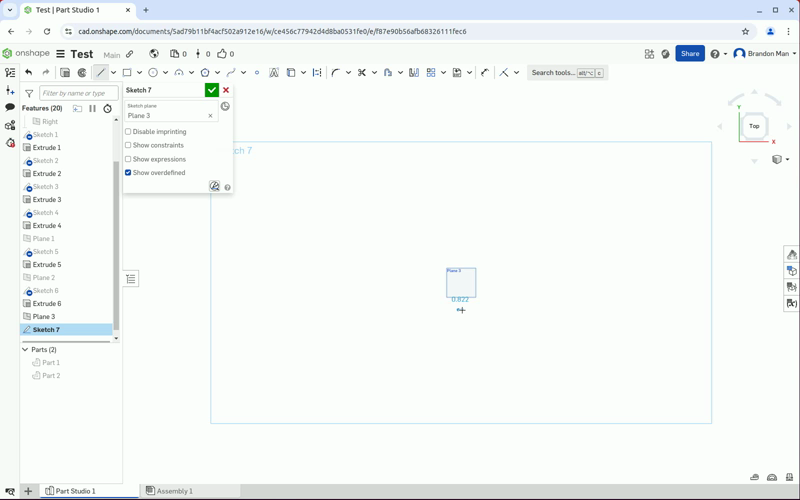
scroll(6)
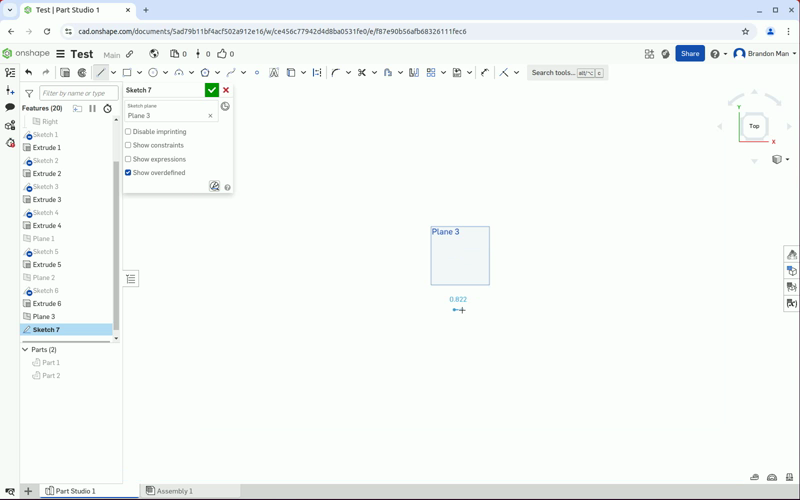
scroll(6)
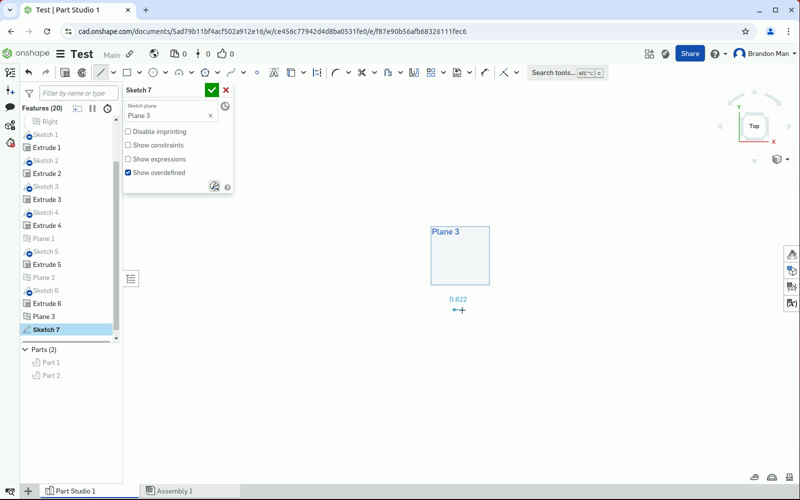
scroll(6)
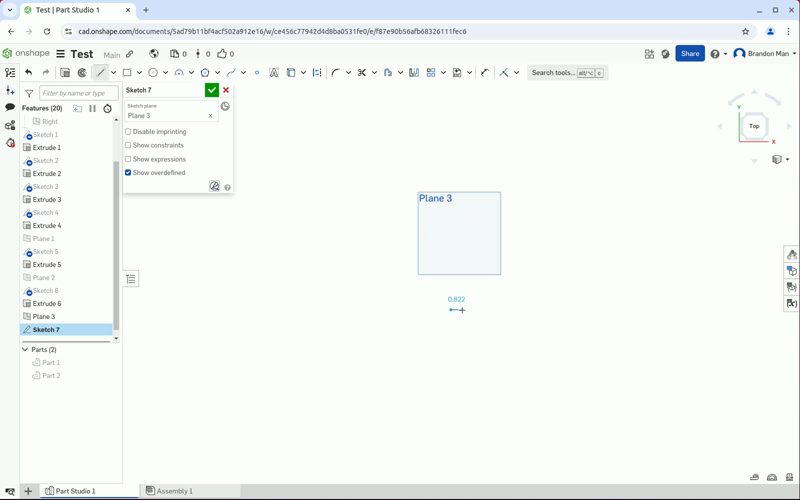
scroll(6)
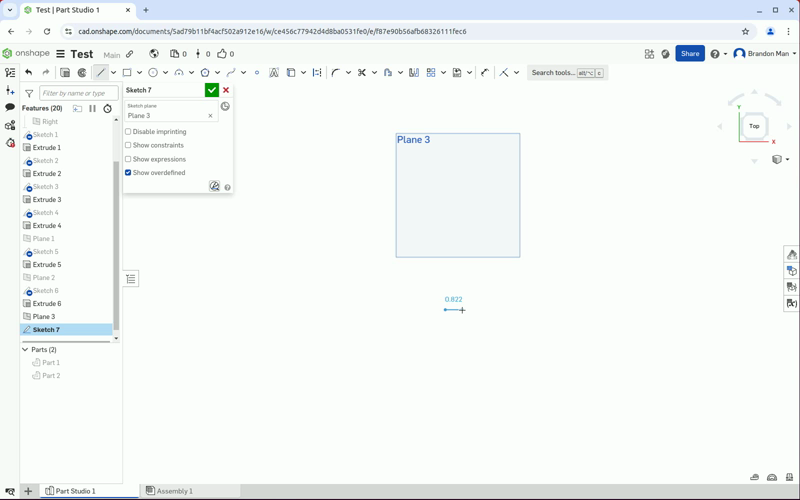
scroll(6)
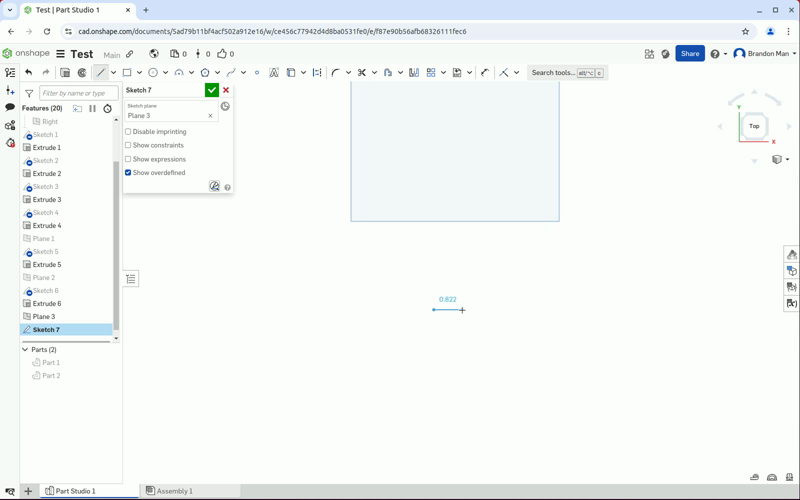
scroll(6)
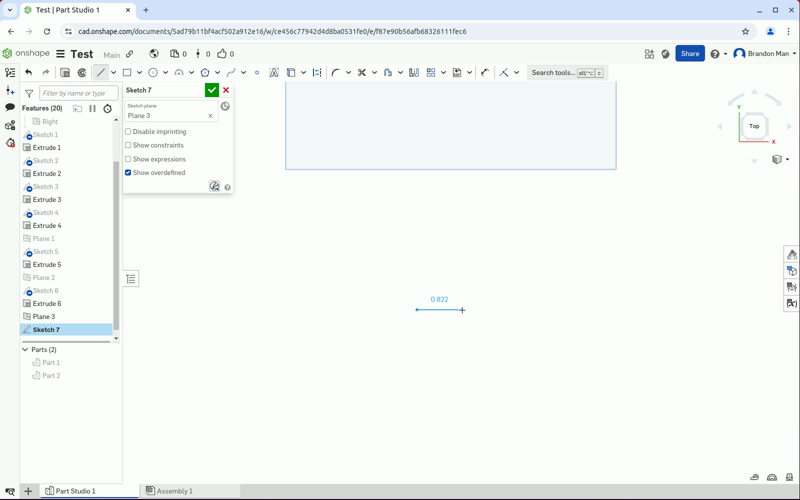
click(462, 309)
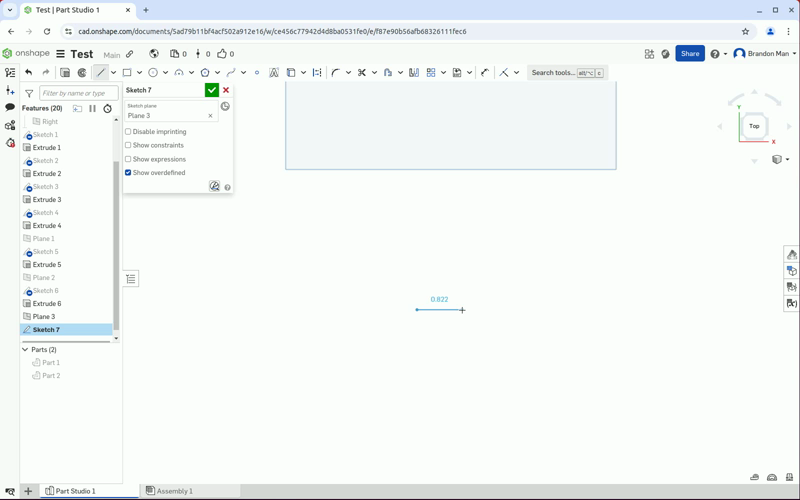
scroll(-6)
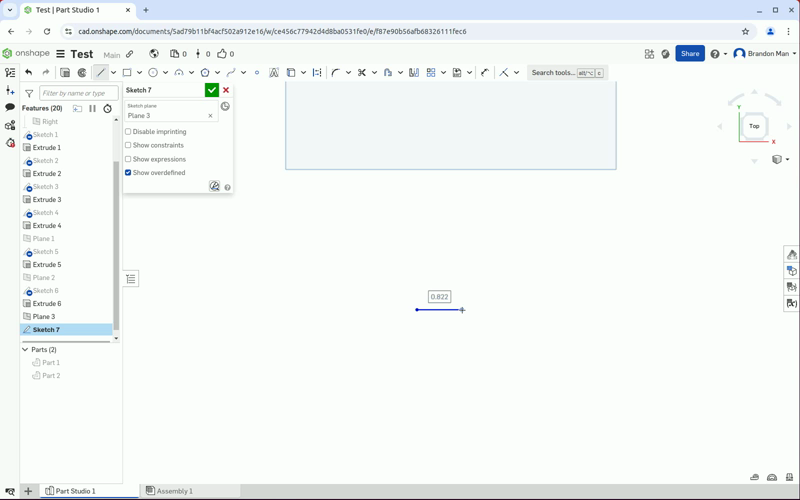
scroll(-6)
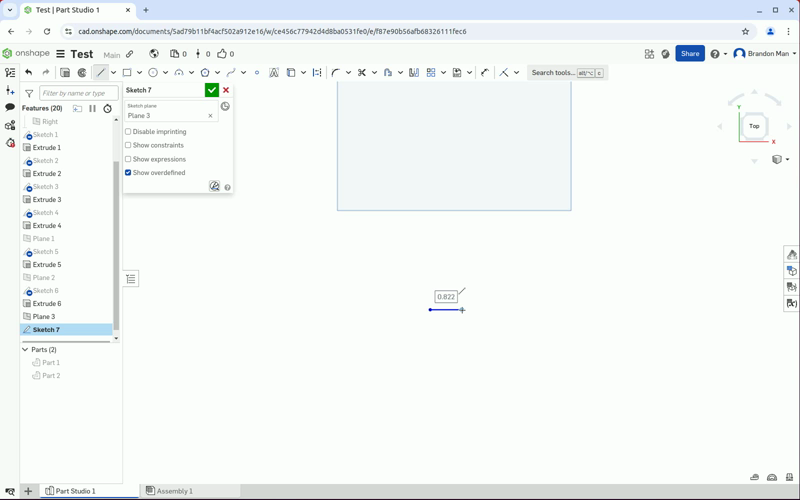
scroll(-6)
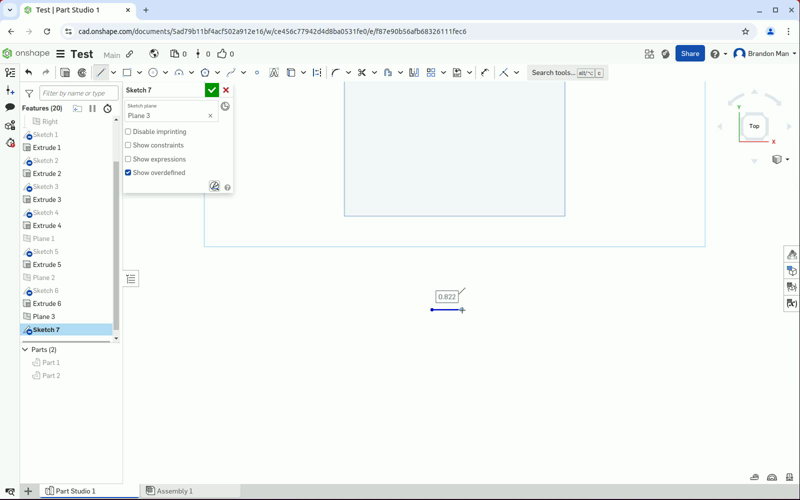
scroll(-6)
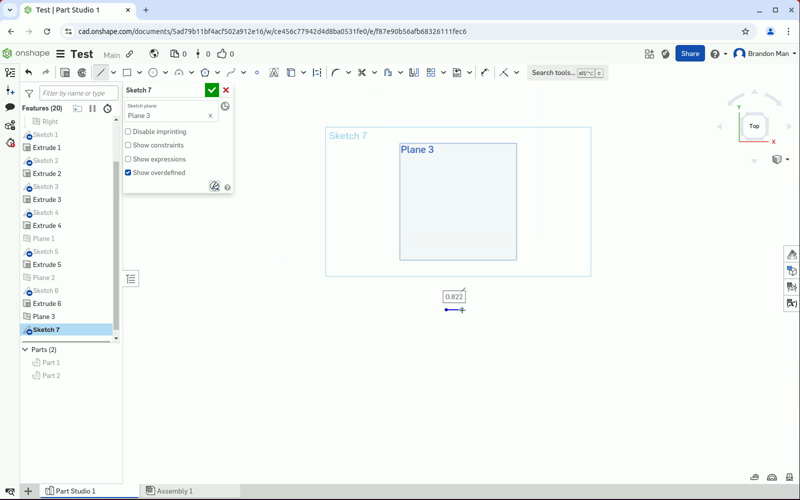
scroll(-6)
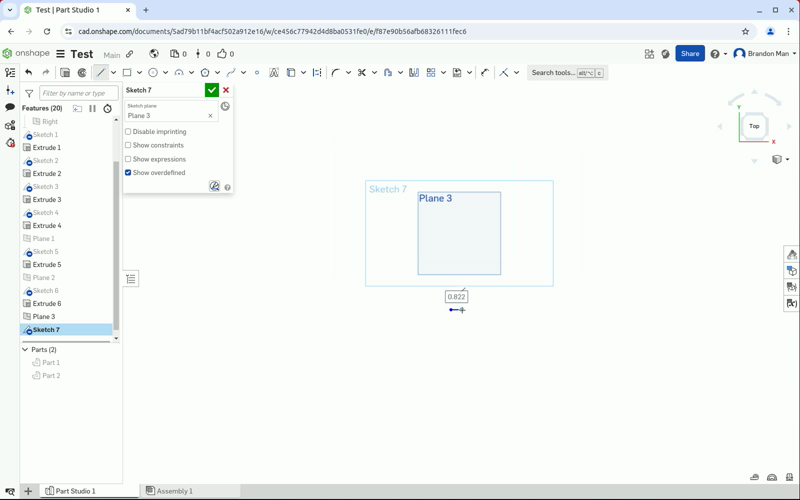
scroll(-6)
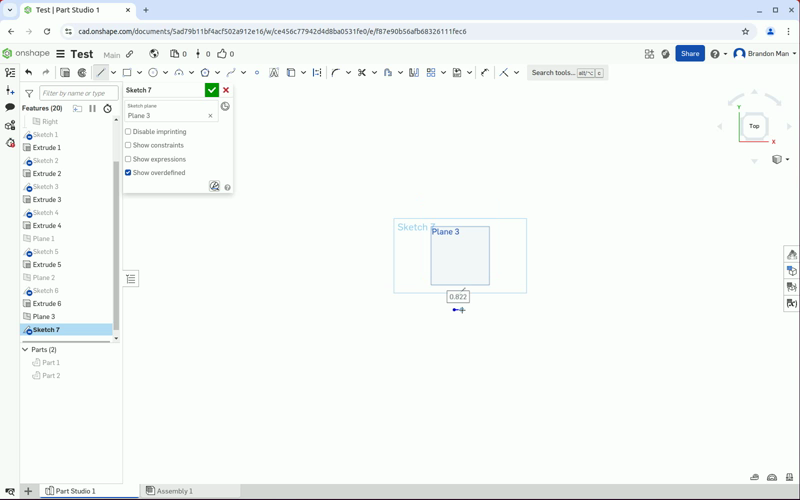
scroll(-6)
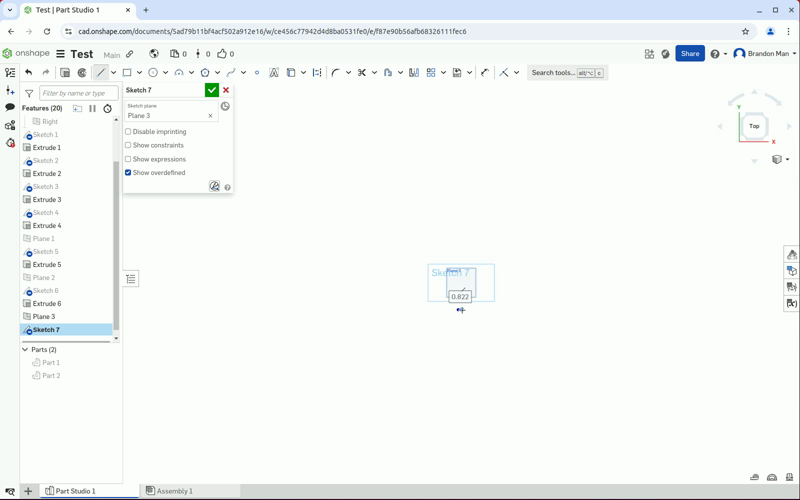
key_up(shift)
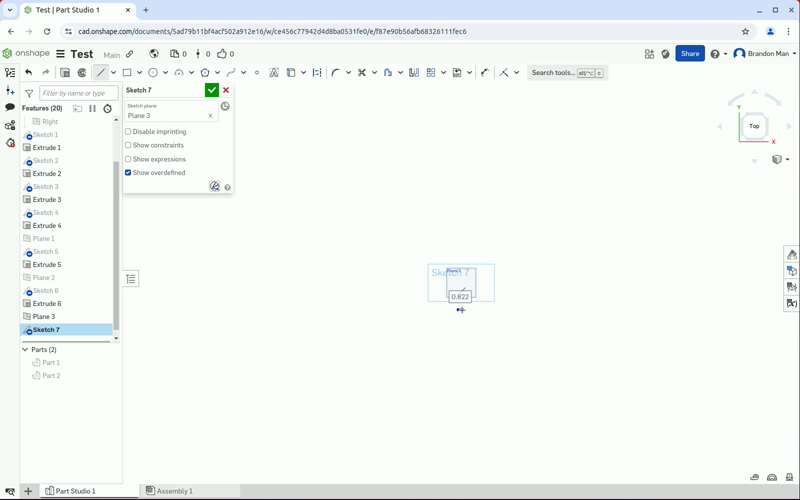
key_down(shift)
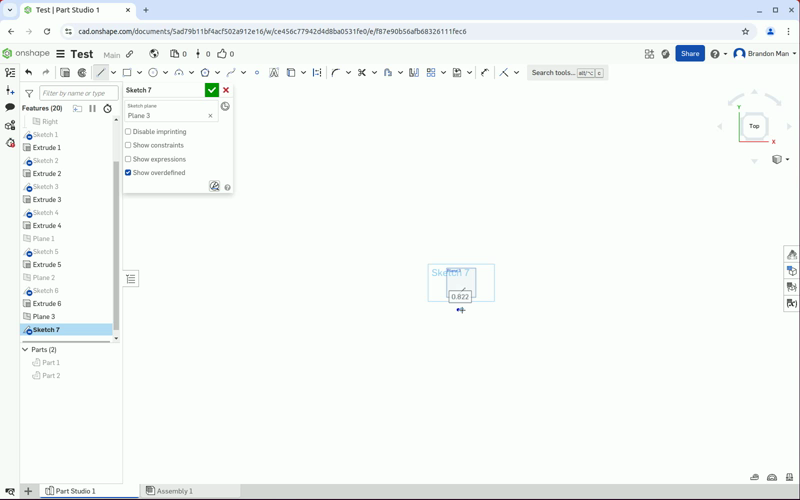
mouse_move(492, 309)
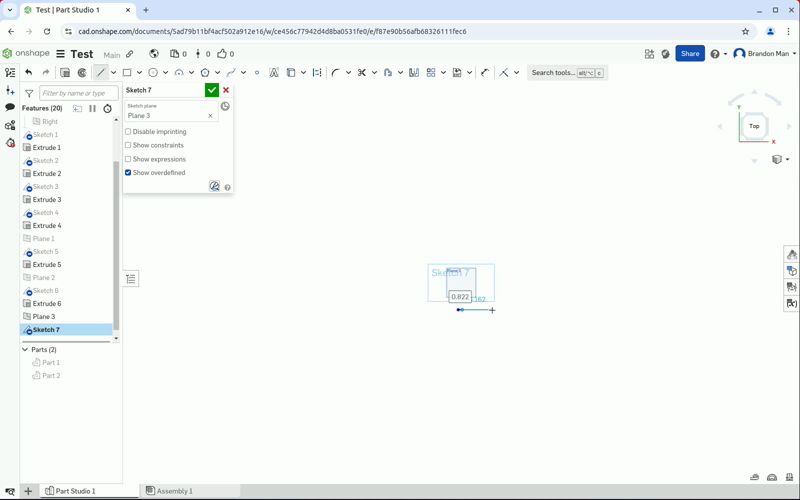
mouse_move(462, 255)
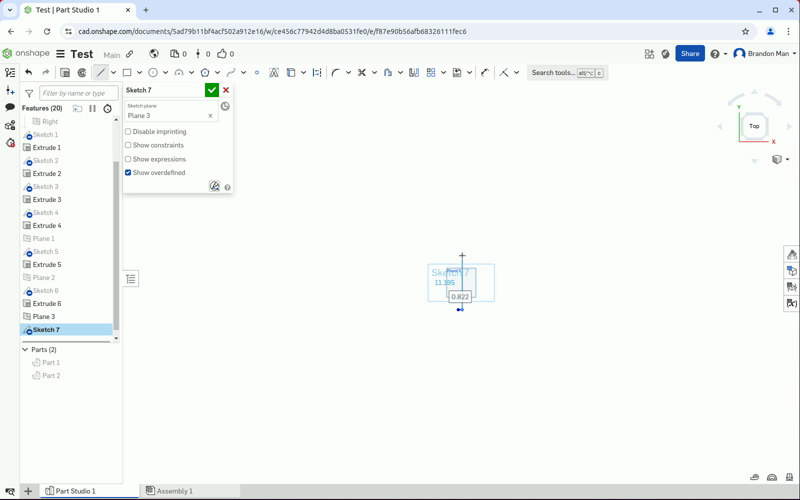
click(462, 255)
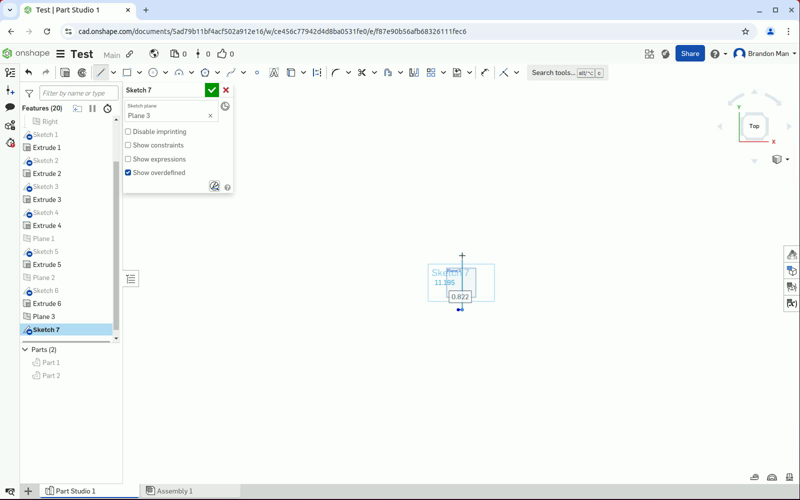
key_up(shift)
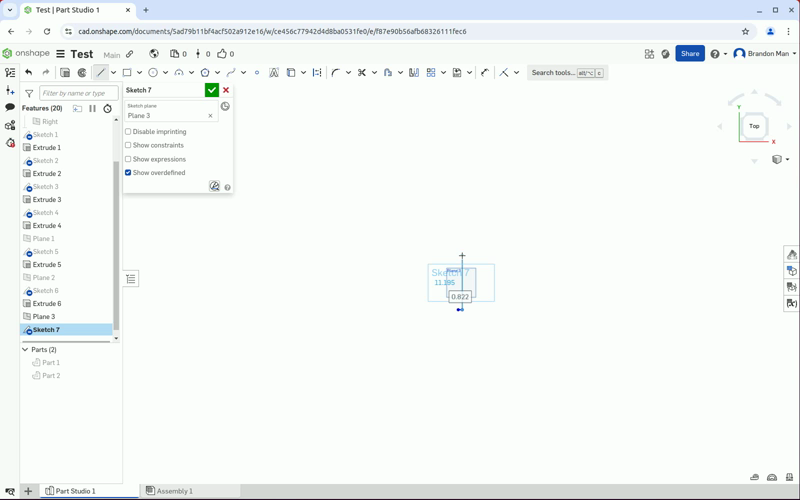
key_down(shift)
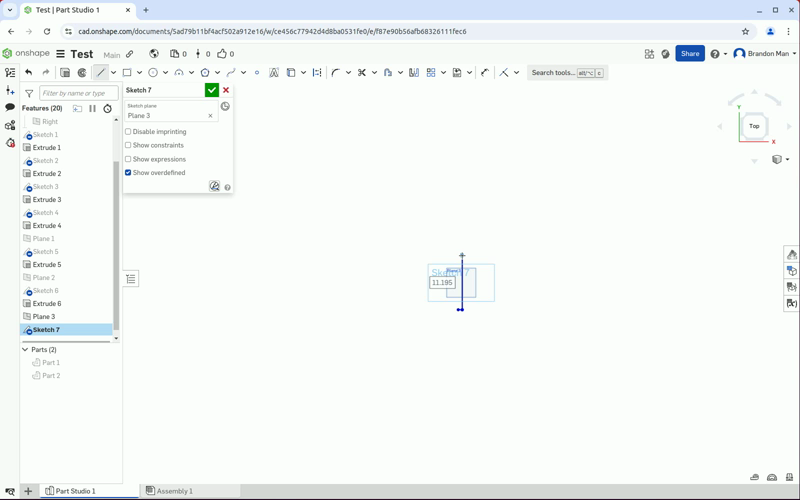
mouse_move(492, 255)
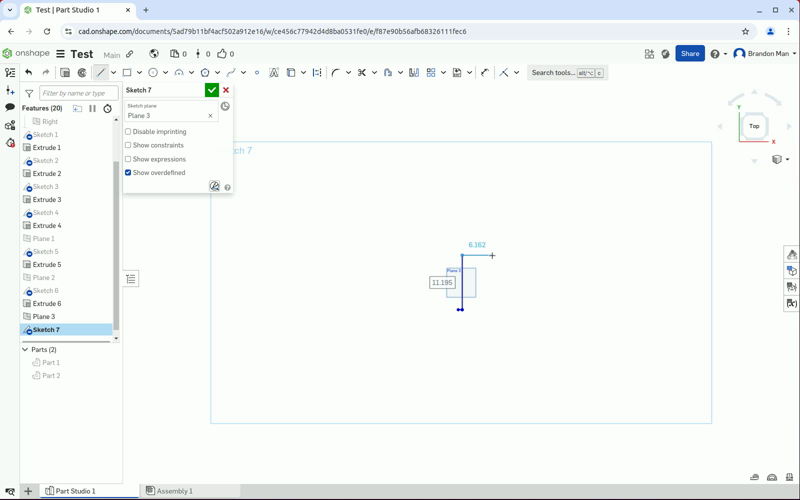
mouse_move(458, 255)
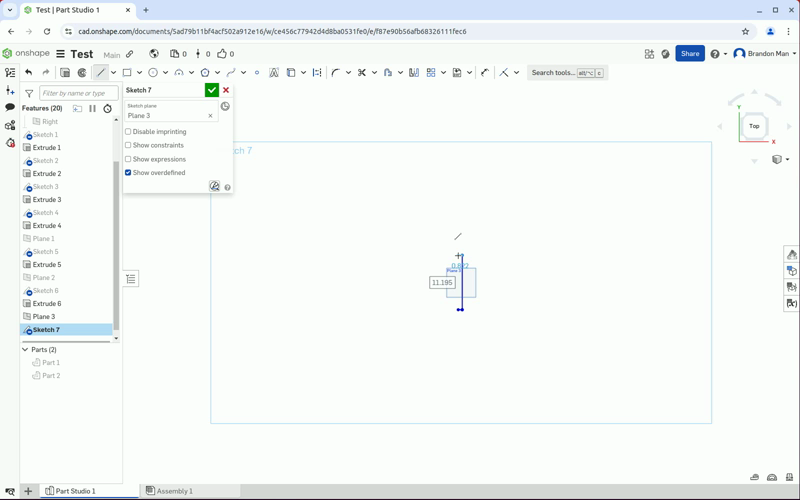
scroll(6)
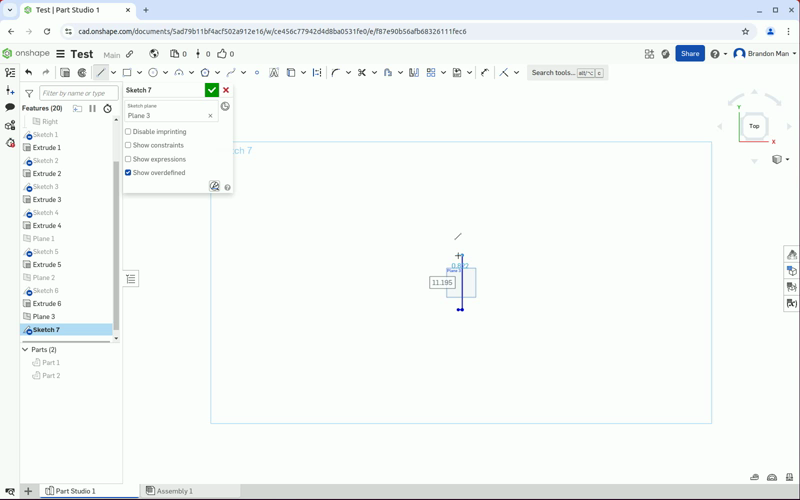
scroll(6)
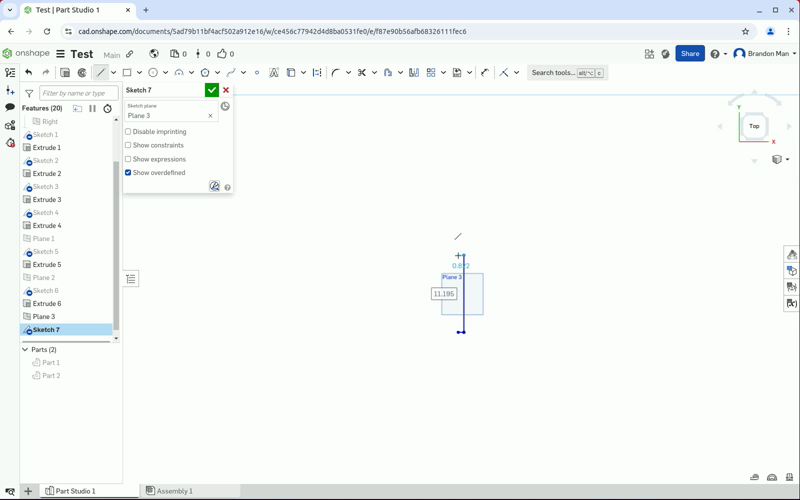
scroll(6)
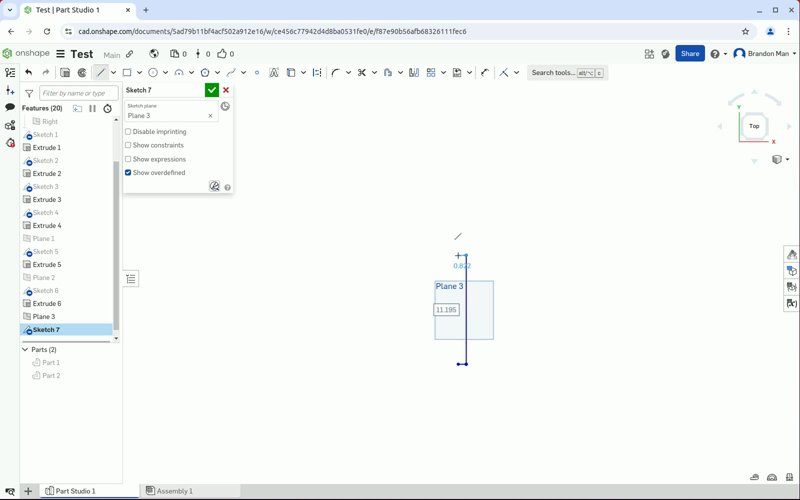
scroll(6)
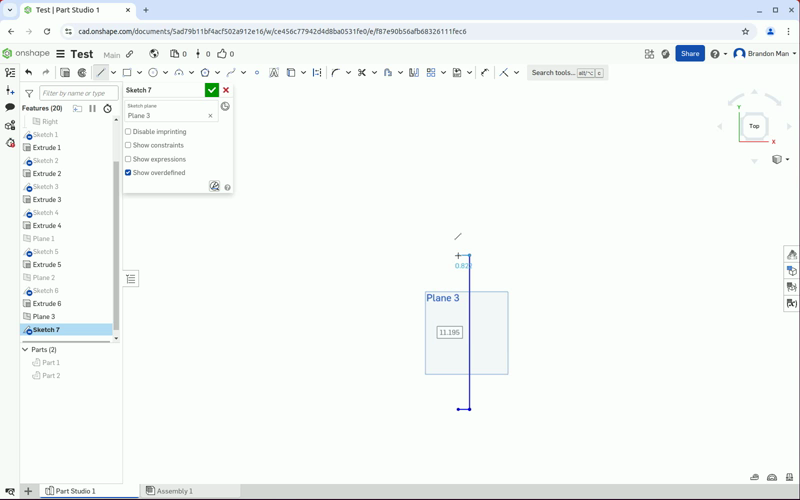
scroll(6)
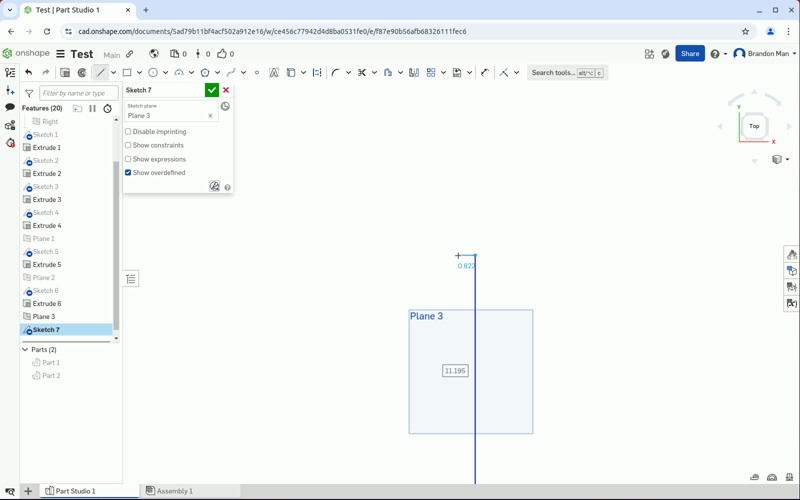
scroll(6)
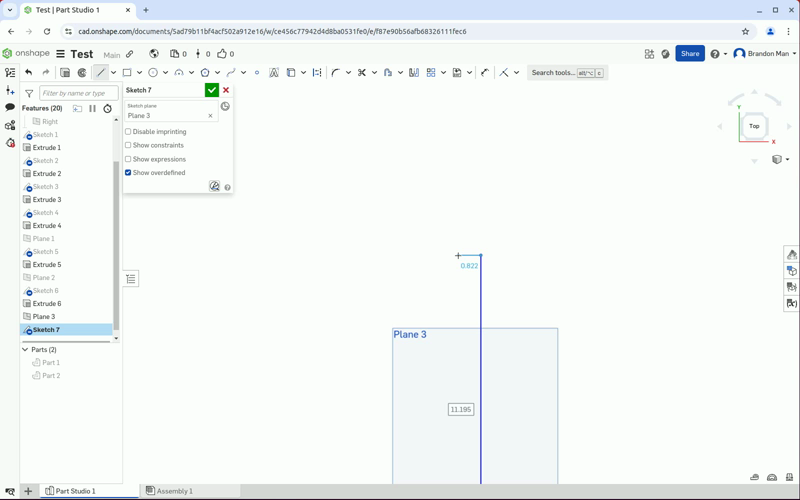
scroll(6)
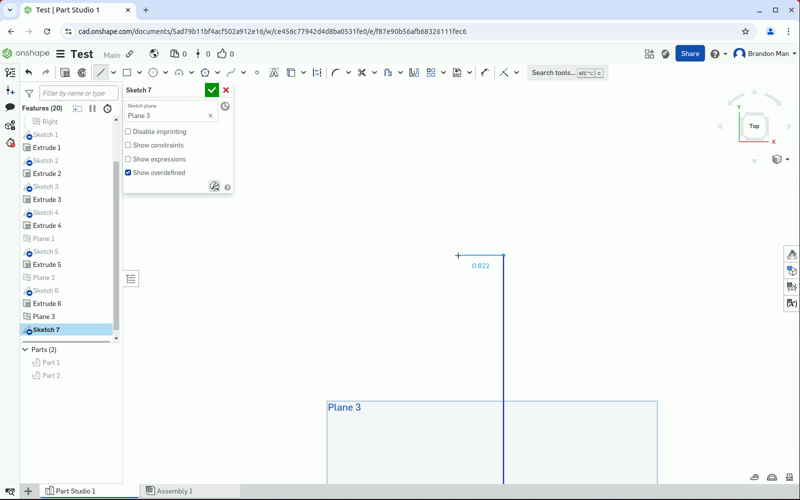
click(458, 255)
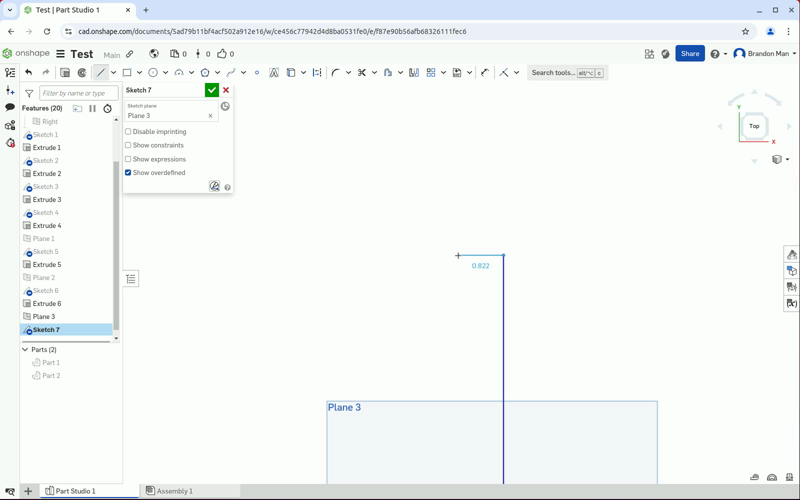
scroll(-6)
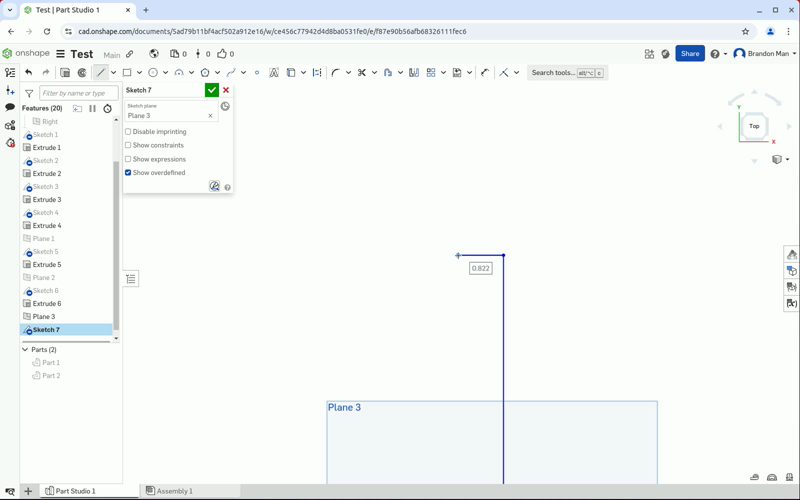
scroll(-6)
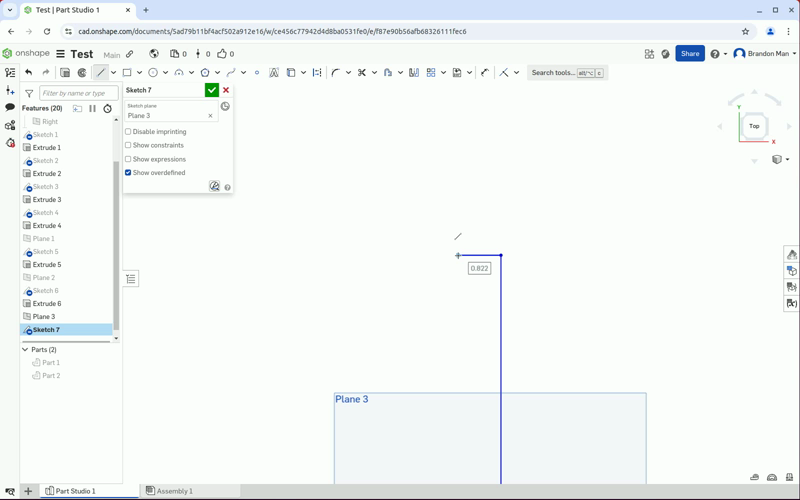
scroll(-6)
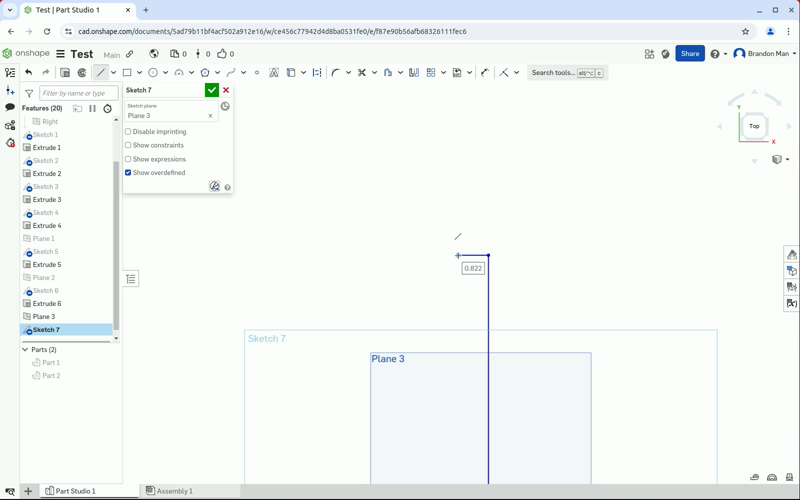
scroll(-6)
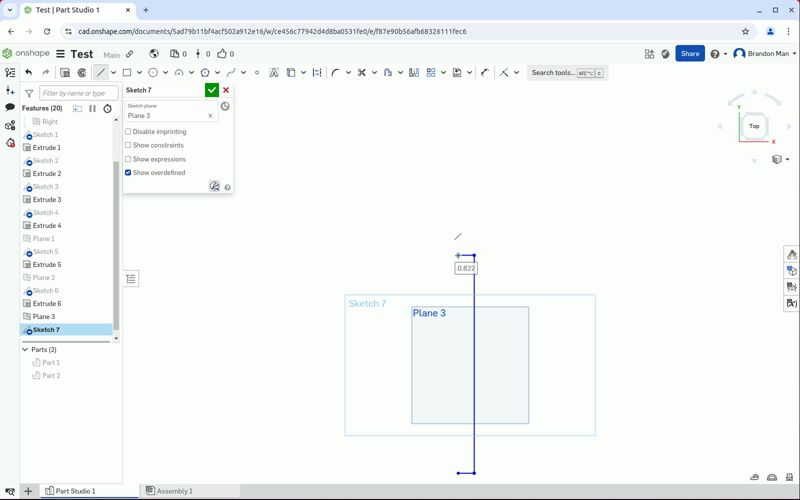
scroll(-6)
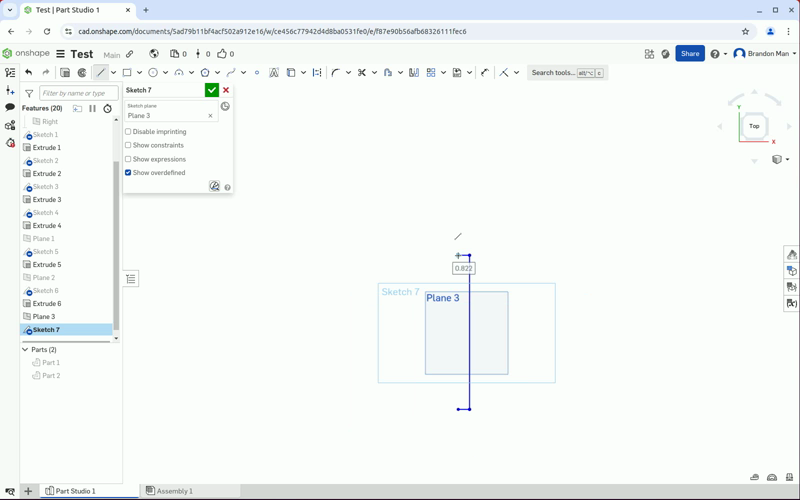
scroll(-6)
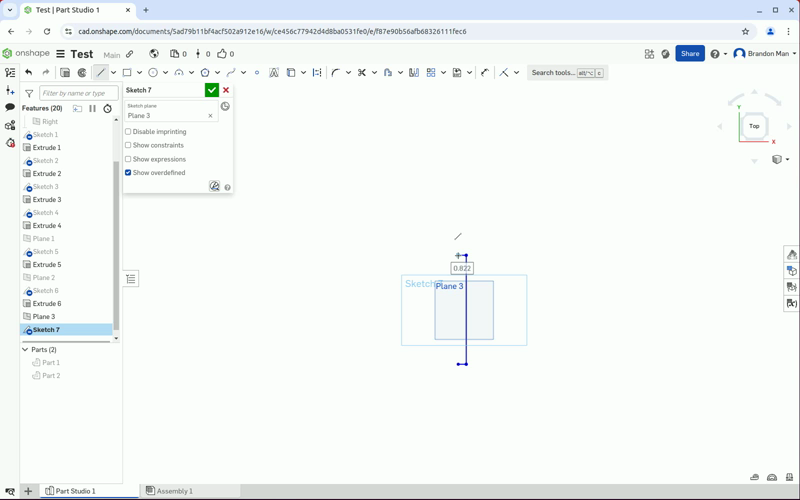
scroll(-6)
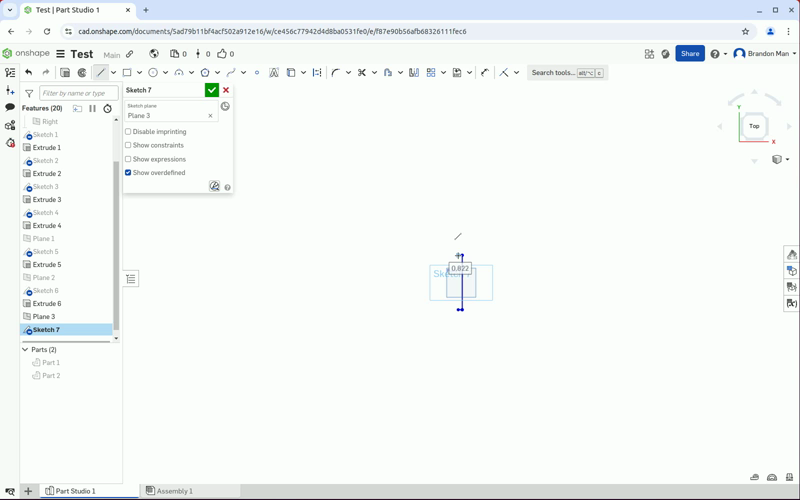
key_up(shift)
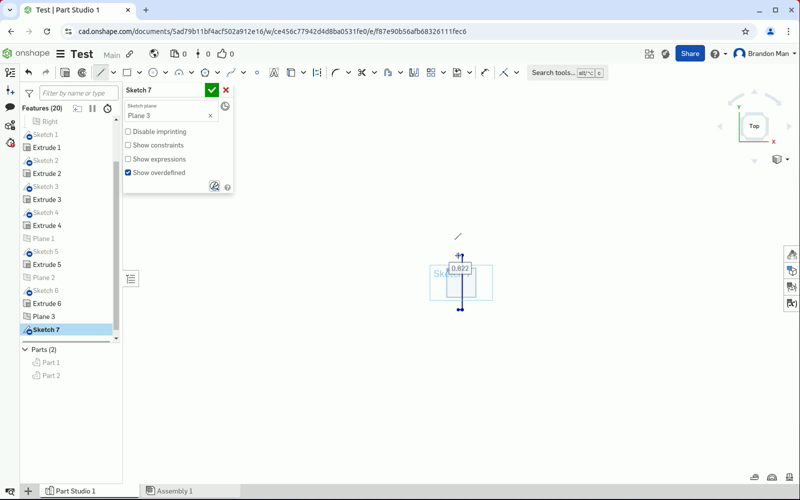
mouse_move(488, 255)
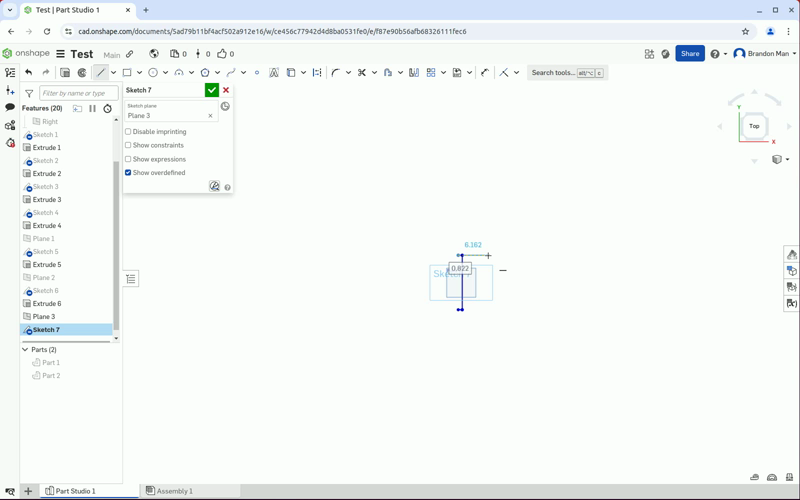
key_down(shift)
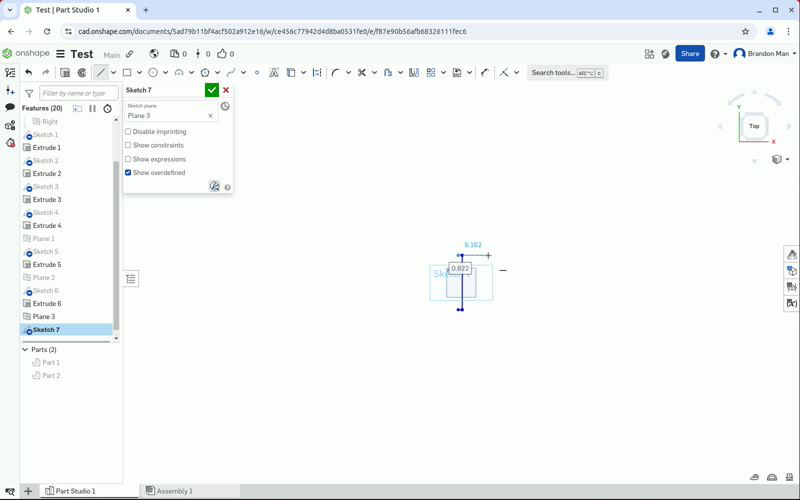
mouse_move(458, 309)
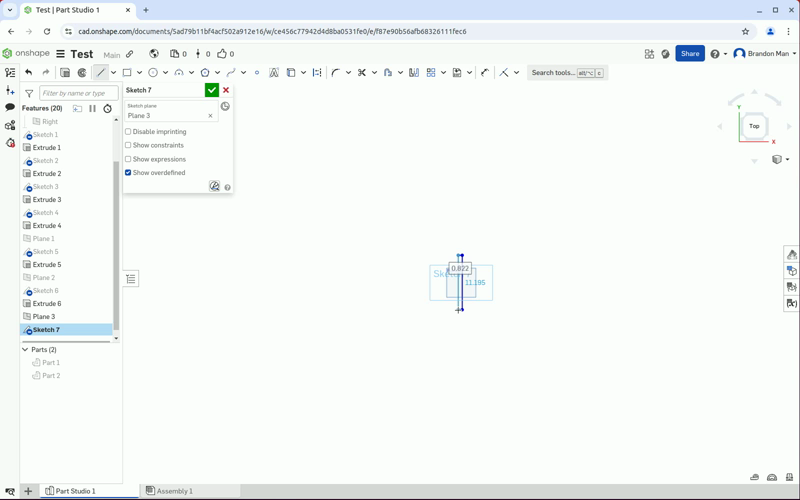
scroll(6)
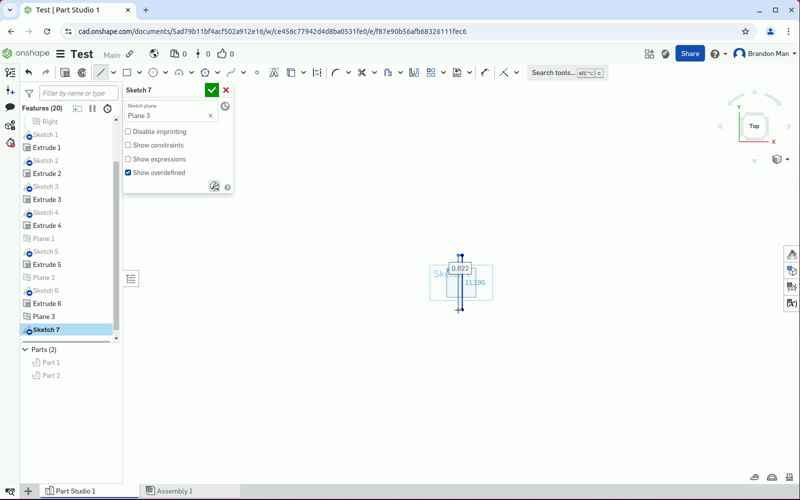
scroll(6)
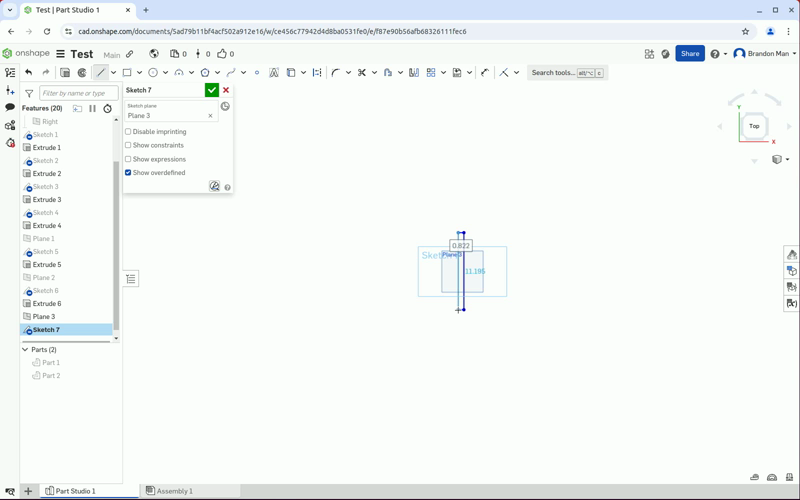
scroll(6)
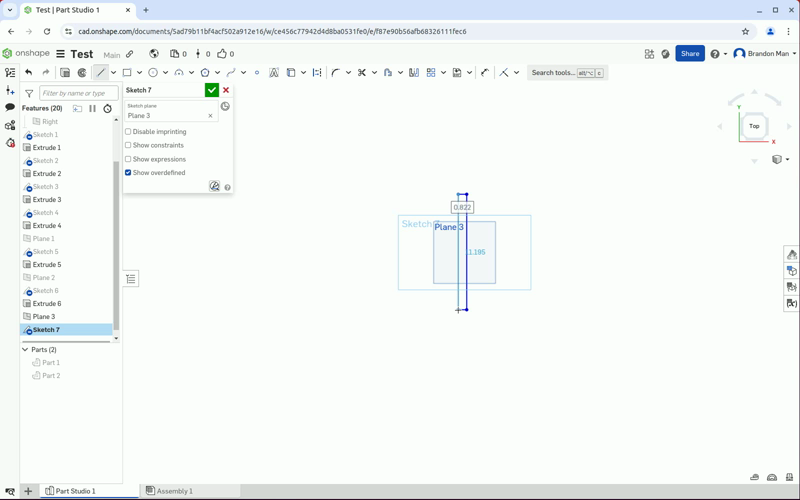
scroll(6)
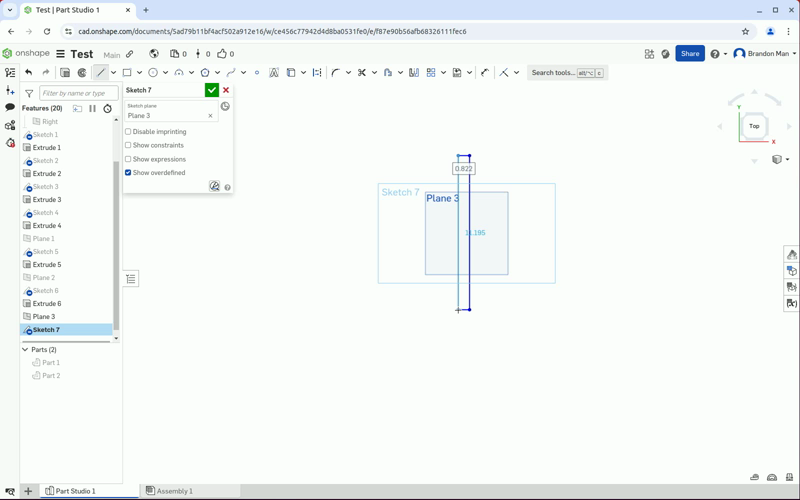
scroll(6)
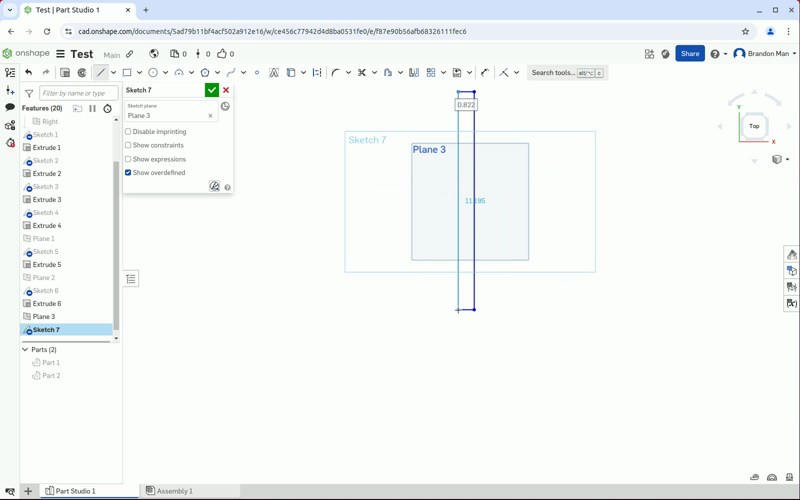
scroll(6)
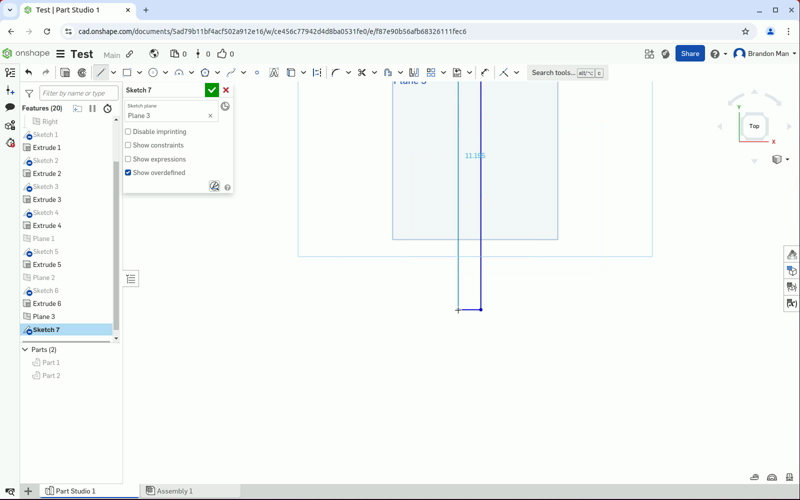
scroll(6)
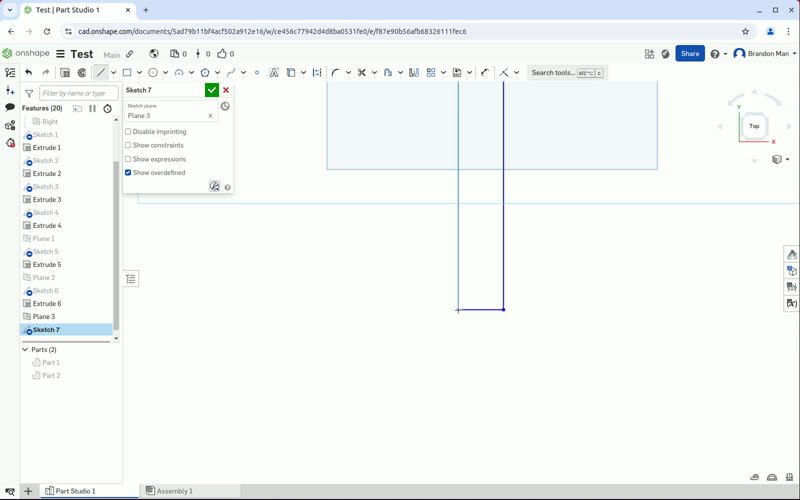
key_up(shift)
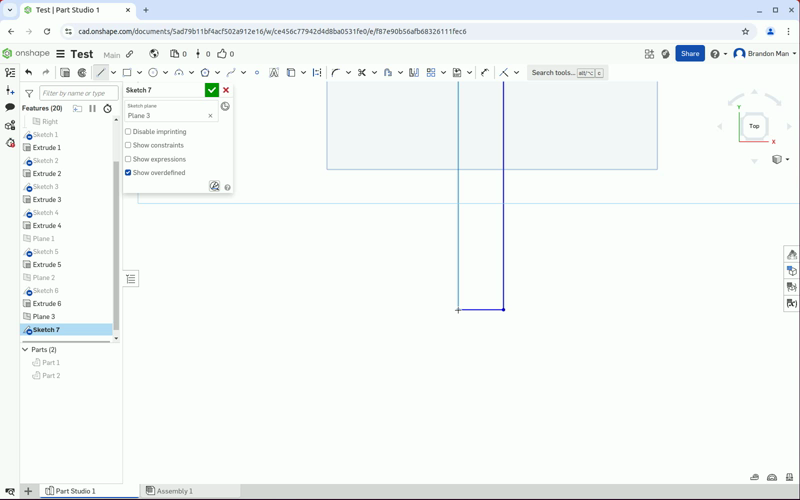
click(458, 309)
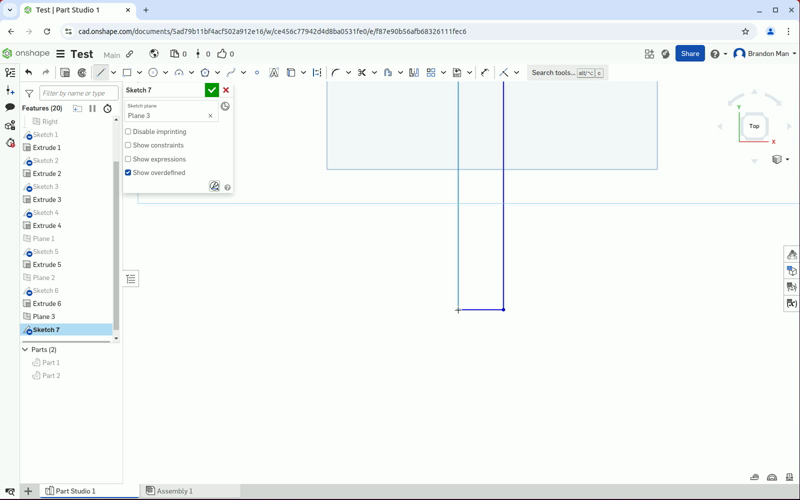
scroll(-6)
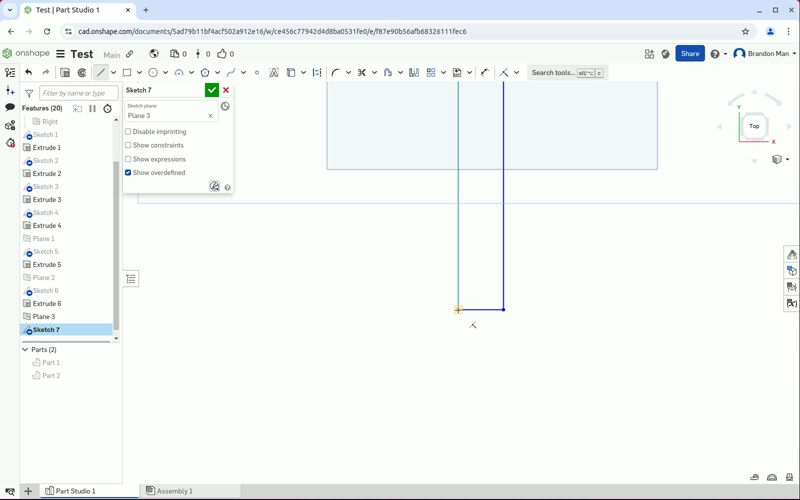
scroll(-6)
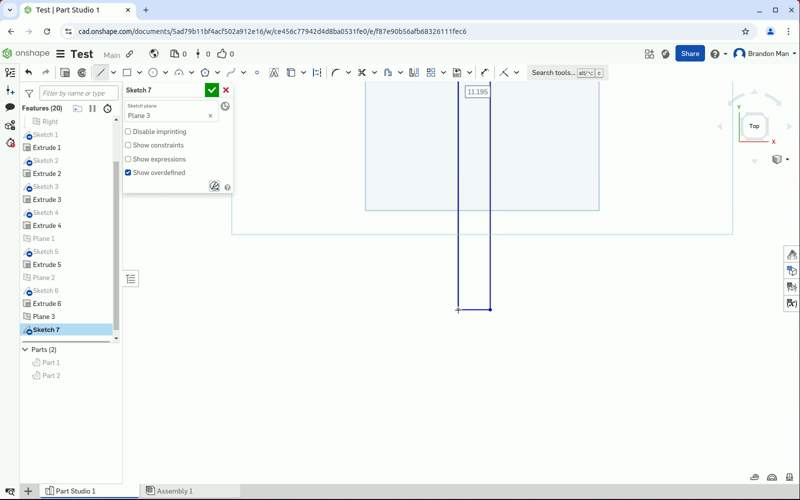
scroll(-6)
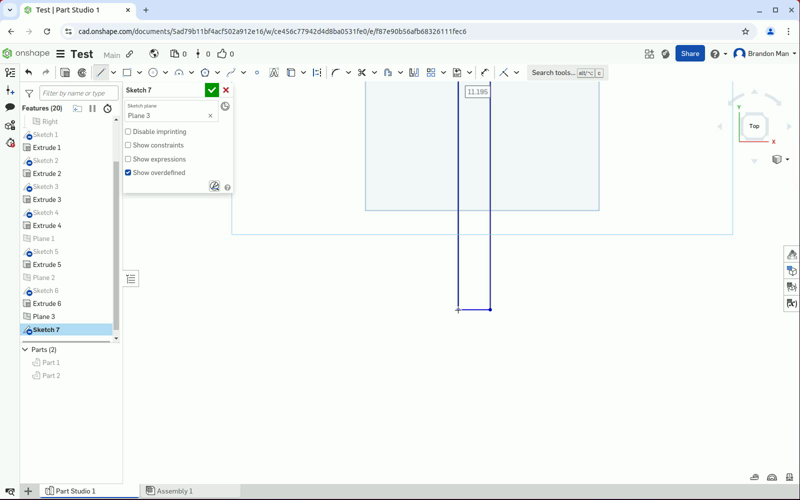
scroll(-6)
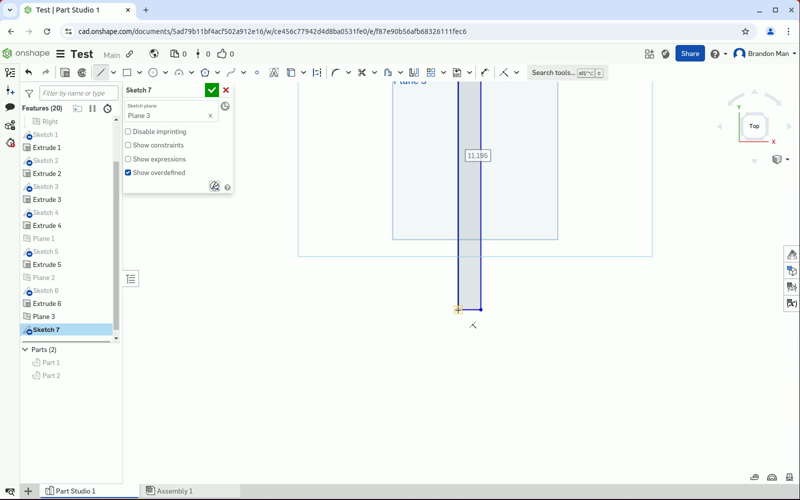
scroll(-6)
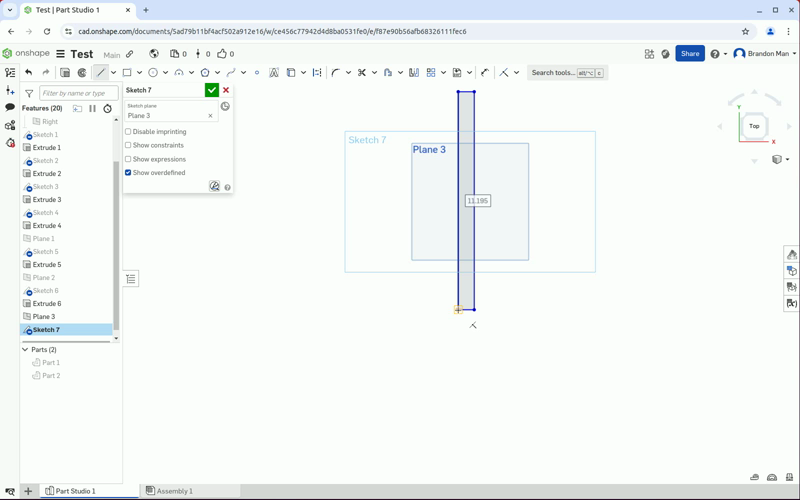
scroll(-6)
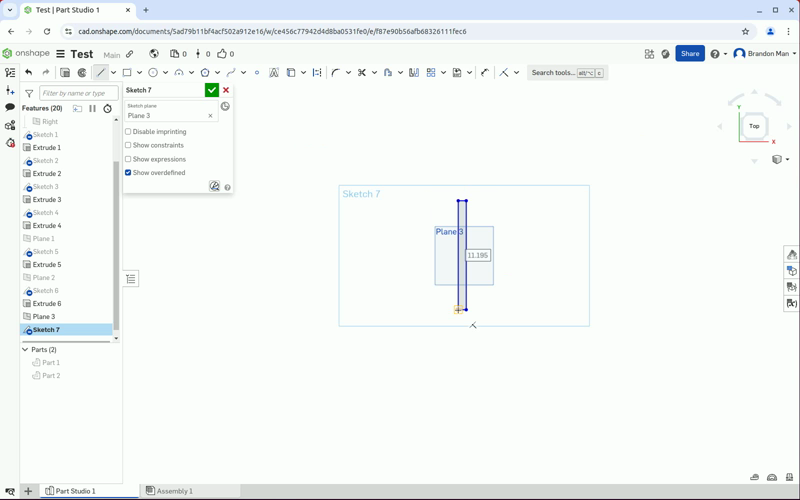
scroll(-6)
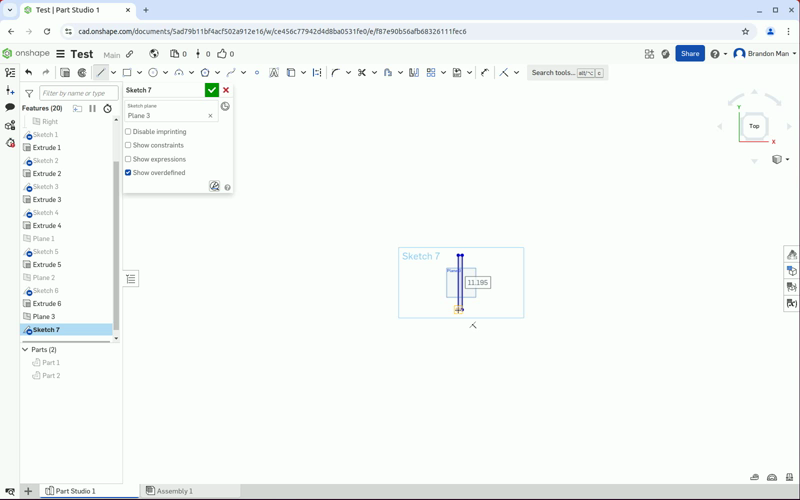
key(esc)
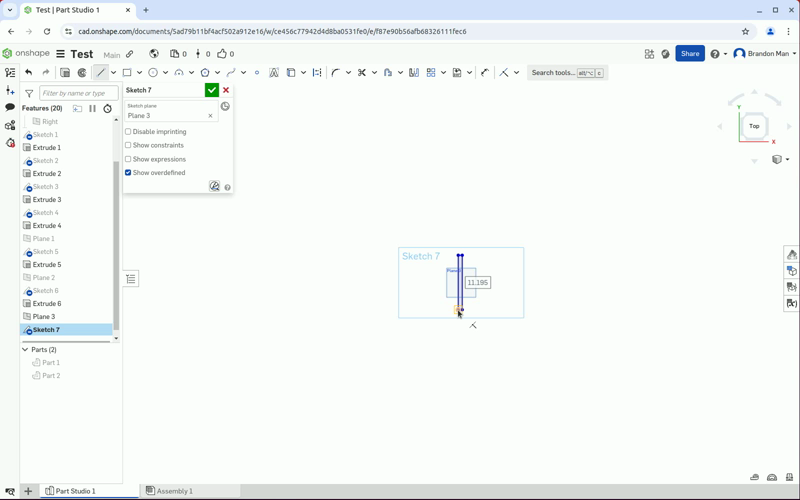
mouse_move(460, 261)
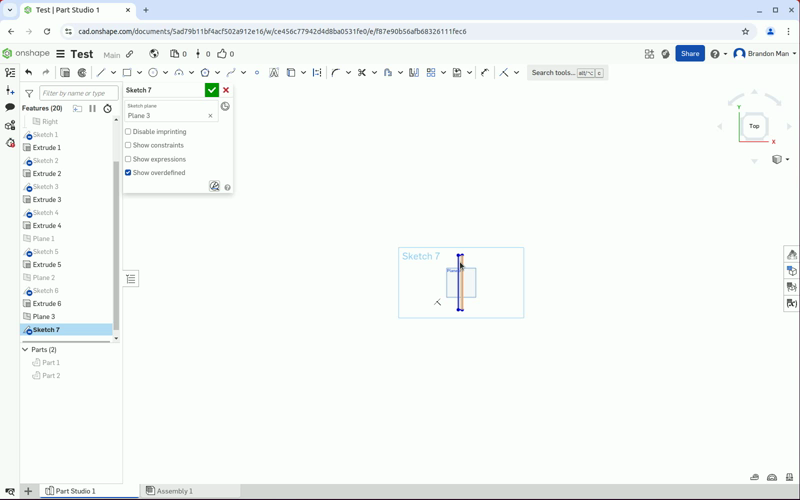
scroll(6)
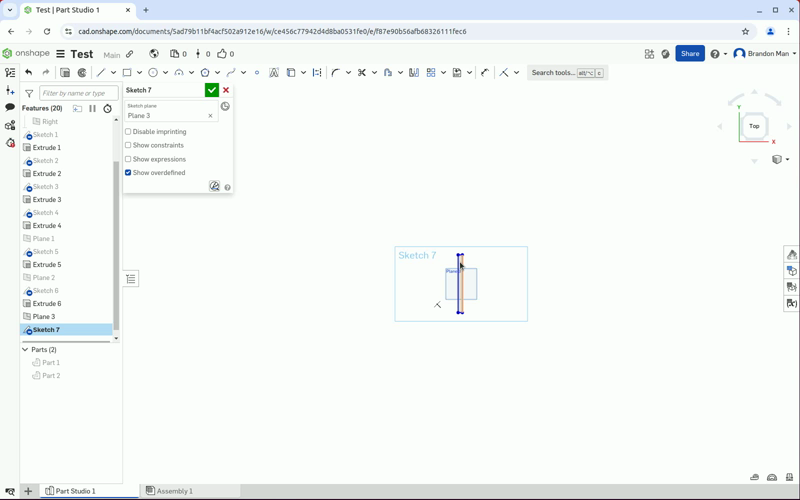
scroll(6)
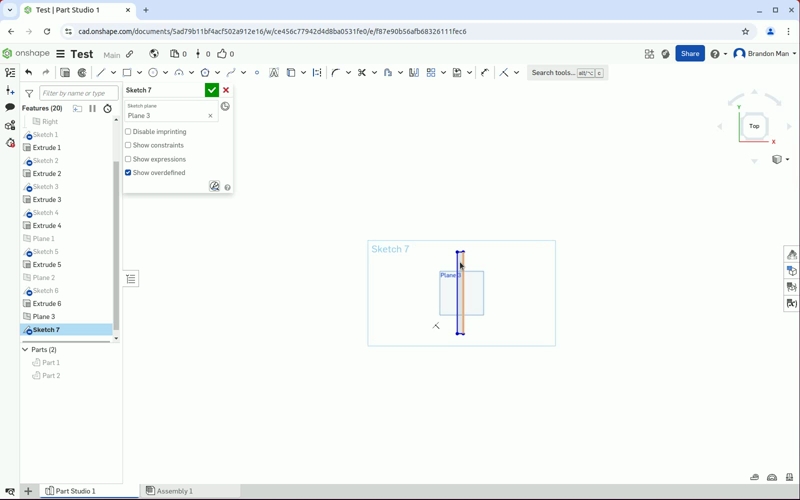
scroll(6)
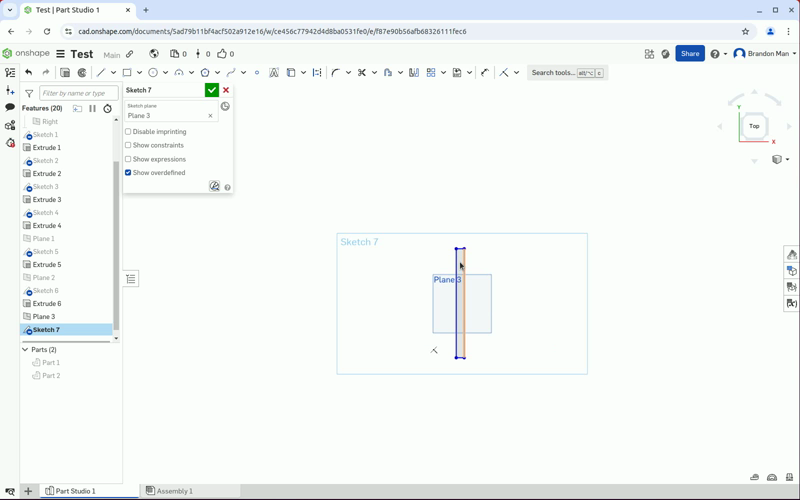
scroll(6)
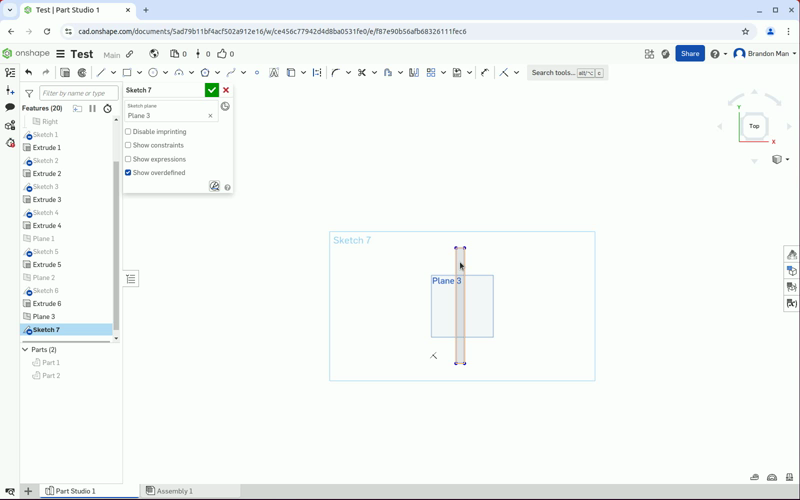
scroll(6)
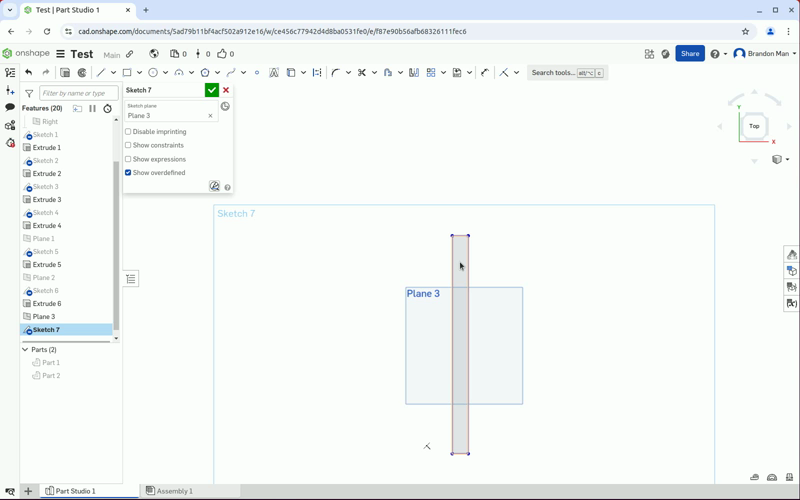
scroll(6)
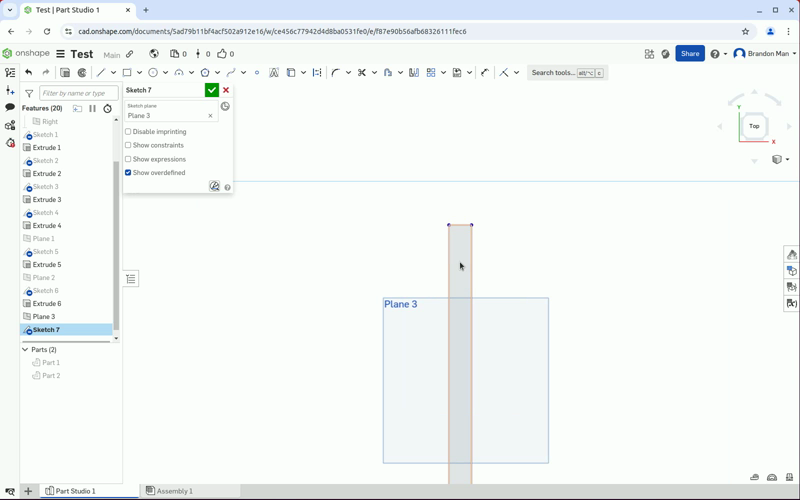
scroll(6)
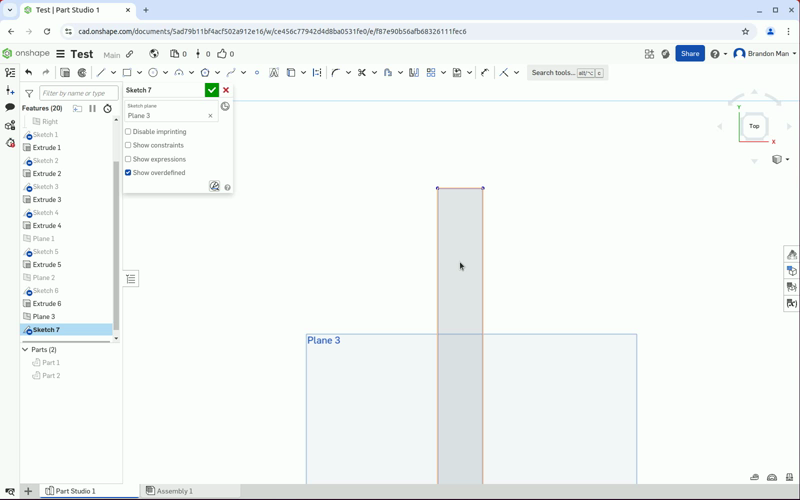
click(460, 261)
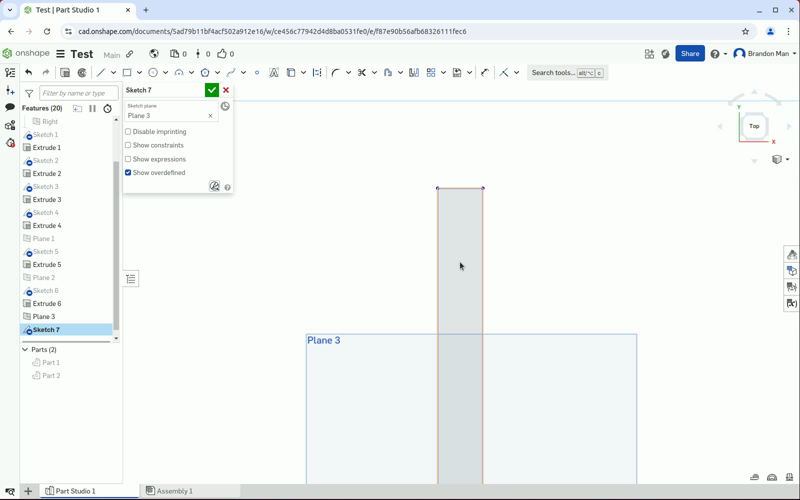
scroll(-6)
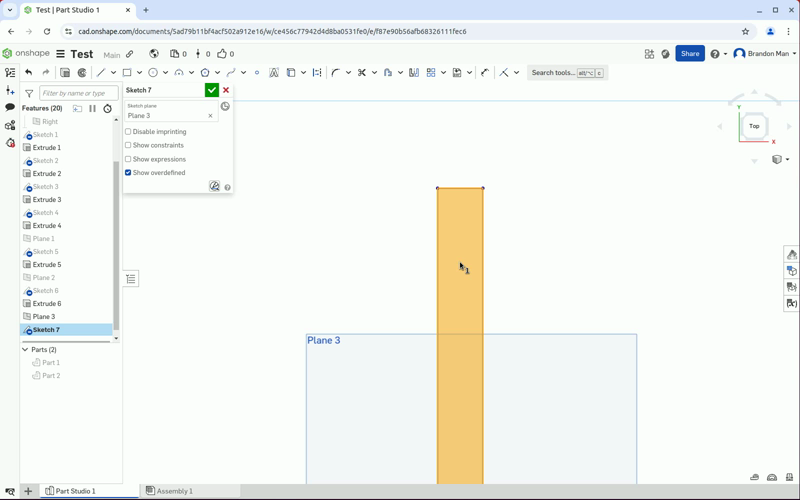
scroll(-6)
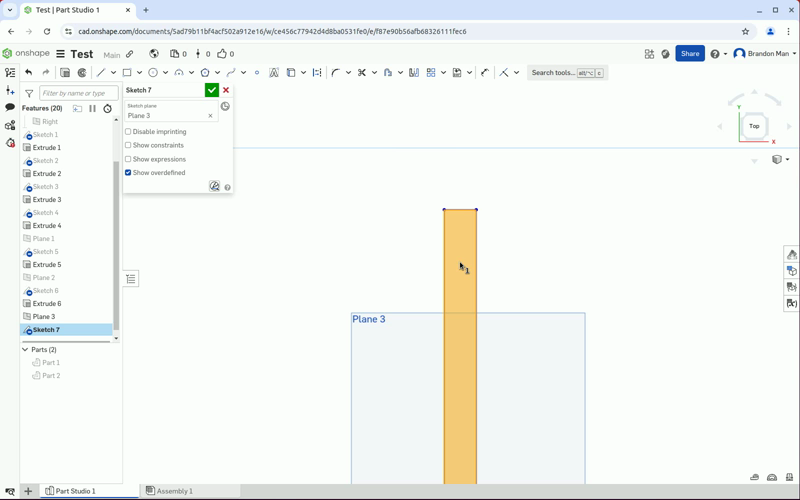
scroll(-6)
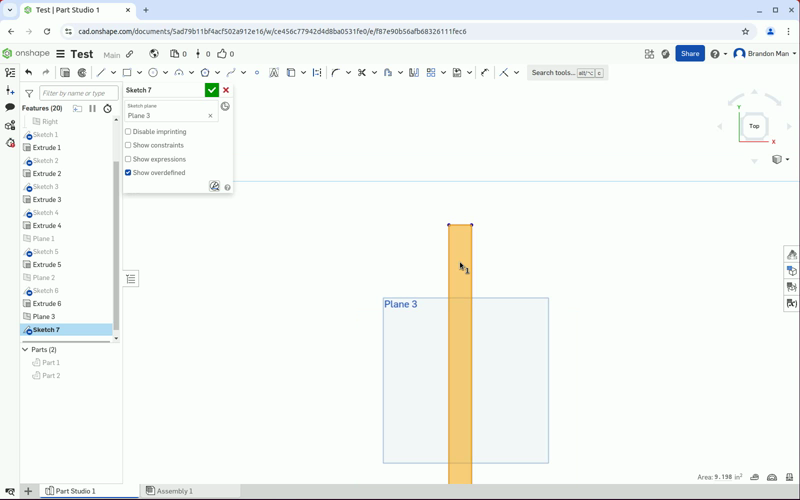
scroll(-6)
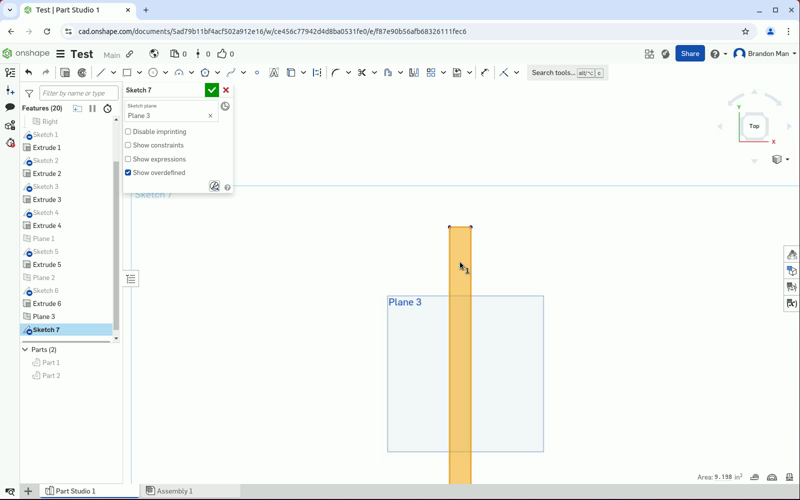
scroll(-6)
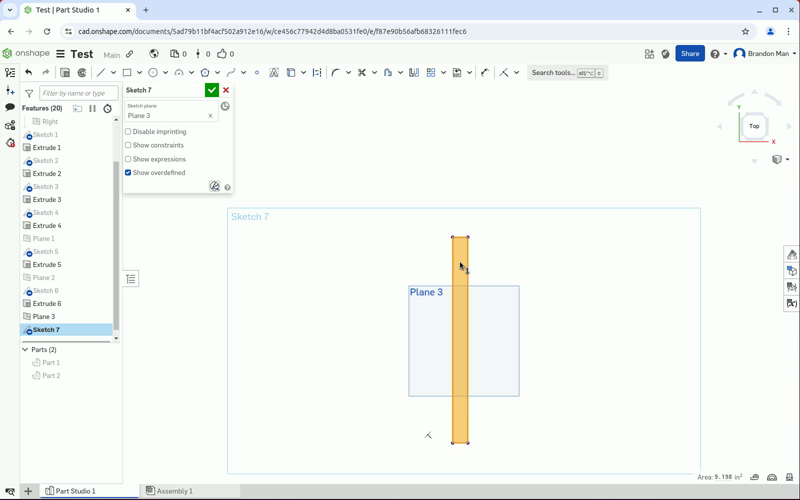
scroll(-6)
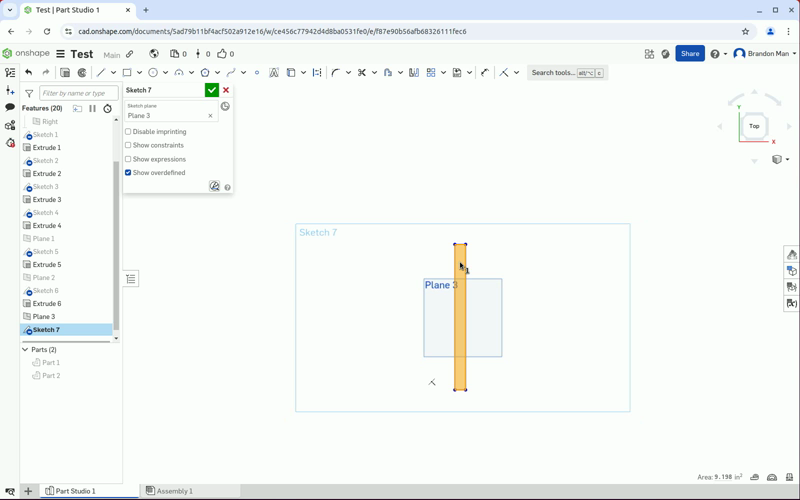
scroll(-6)
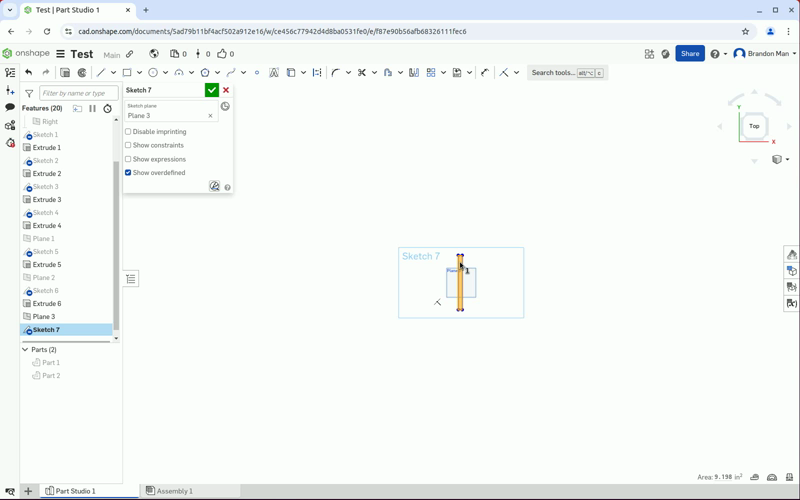
mouse_move(73, 352)
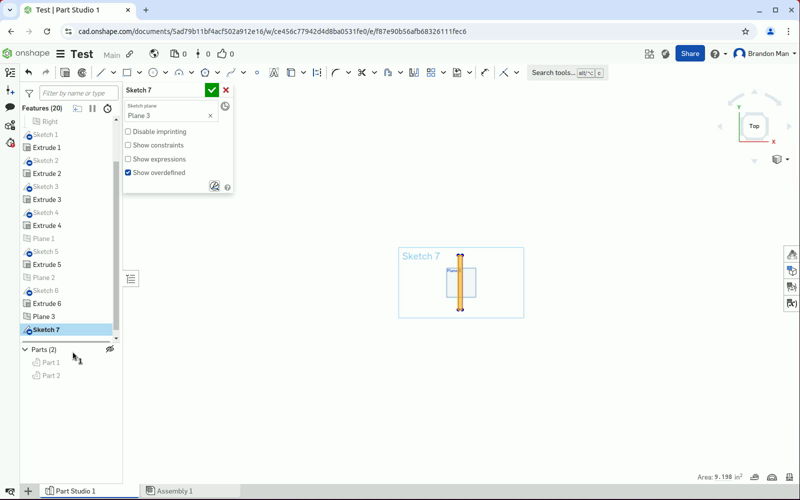
key(shift+y)
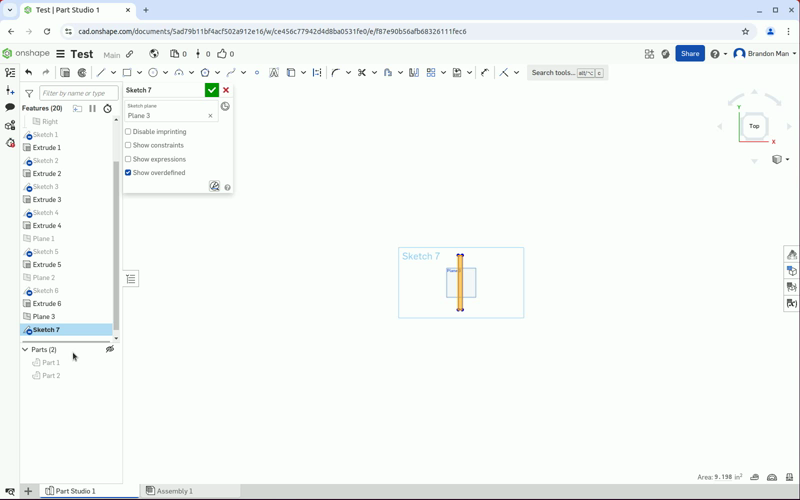
key(shift+e)
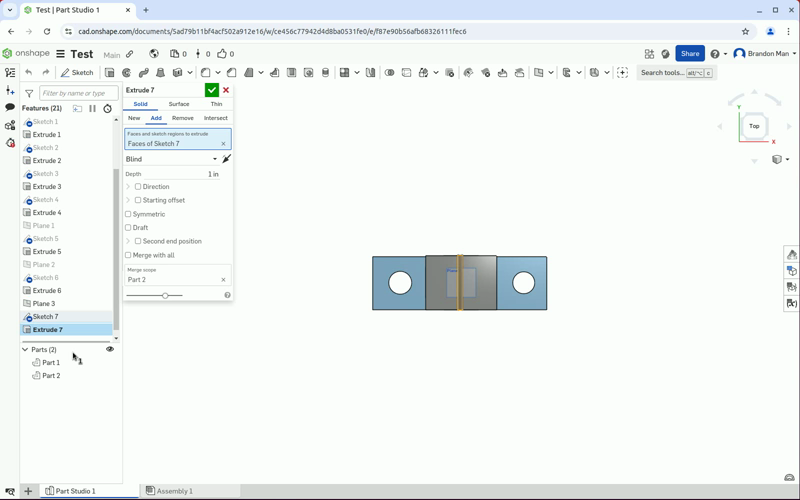
mouse_move(143, 106)
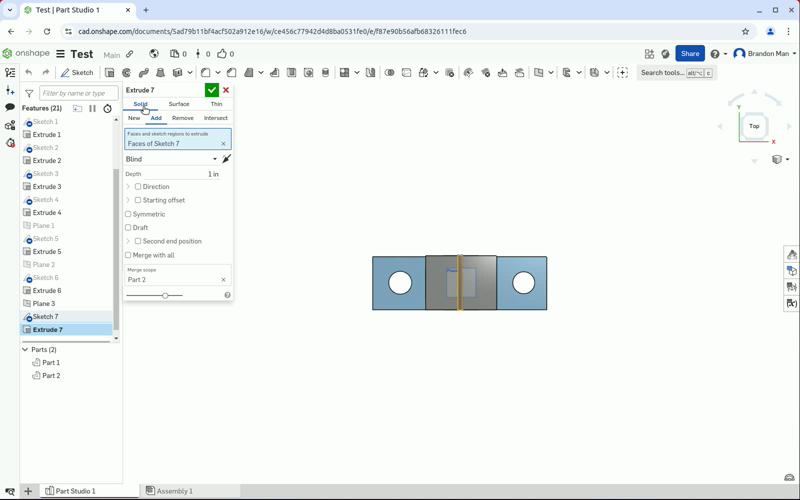
click(143, 106)
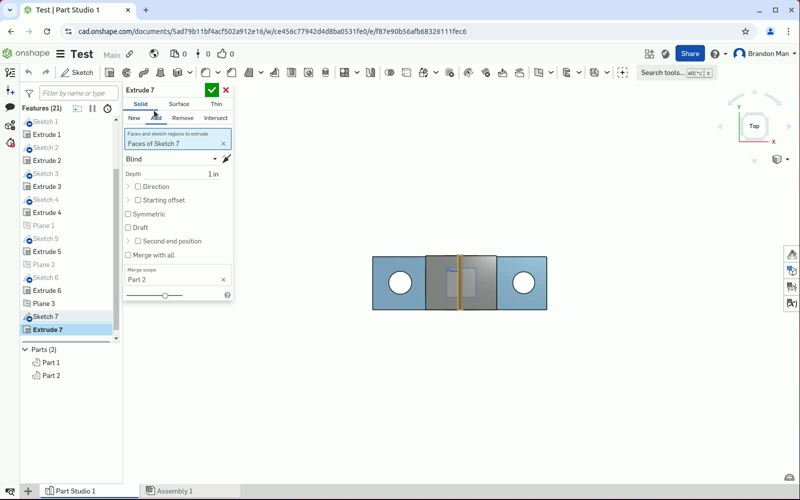
mouse_move(186, 120)
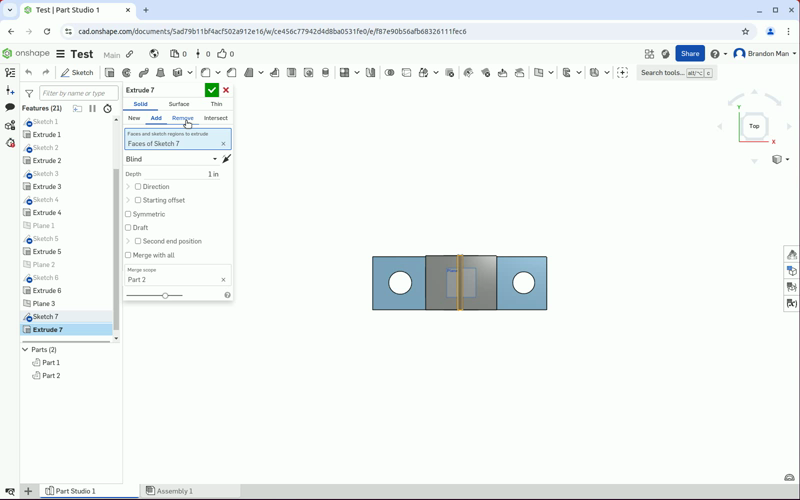
click(186, 120)
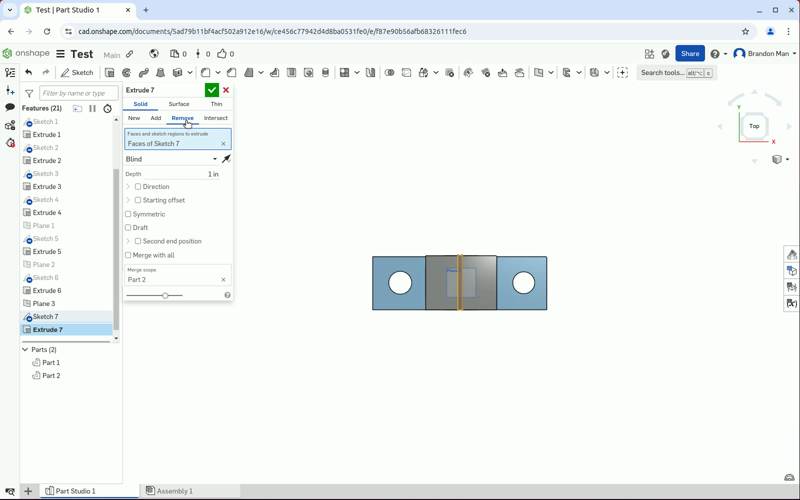
key(tab, 4)
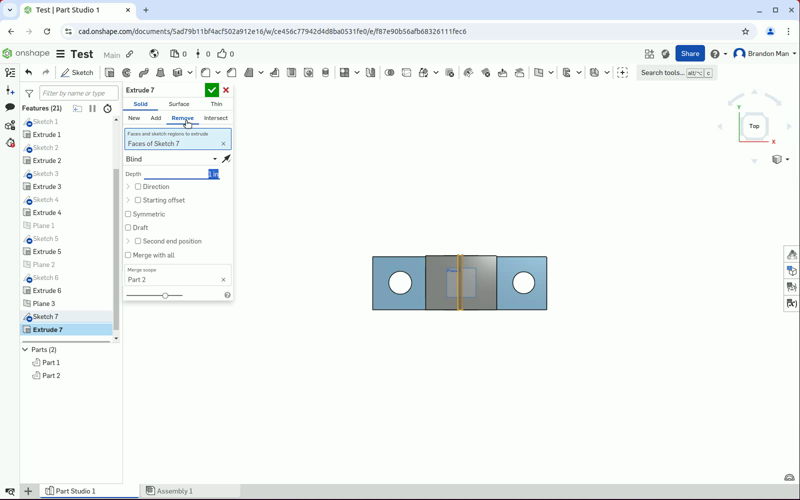
text(11.073)
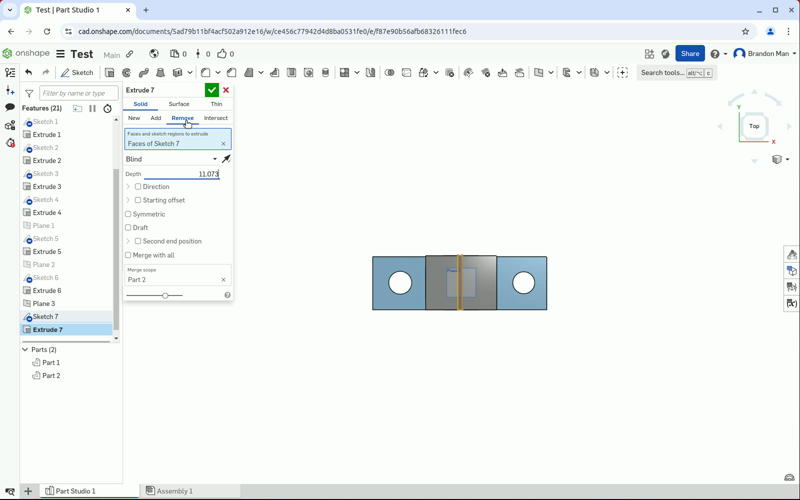
key(tab, 6)
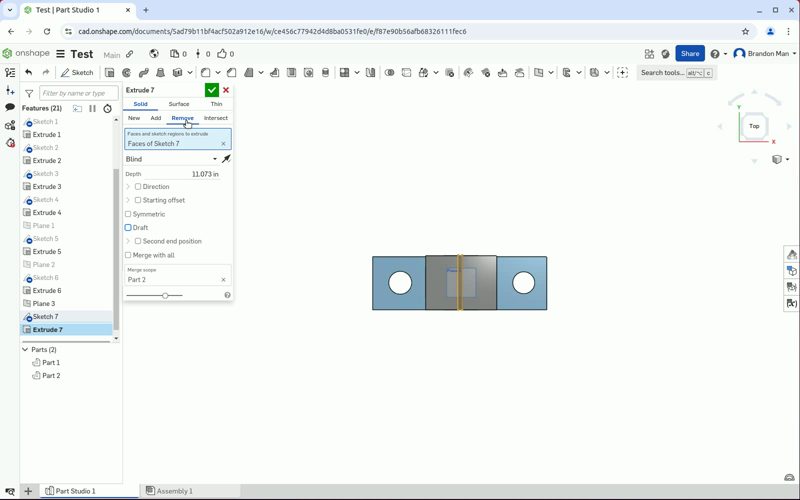
key(space)
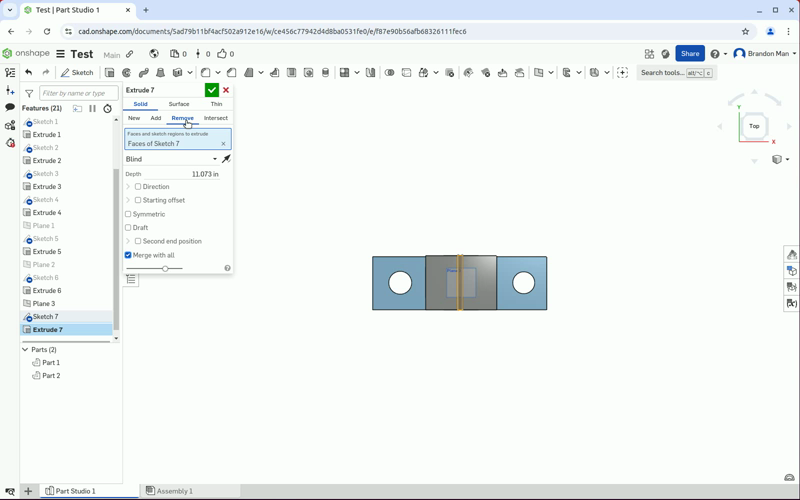
key(enter)
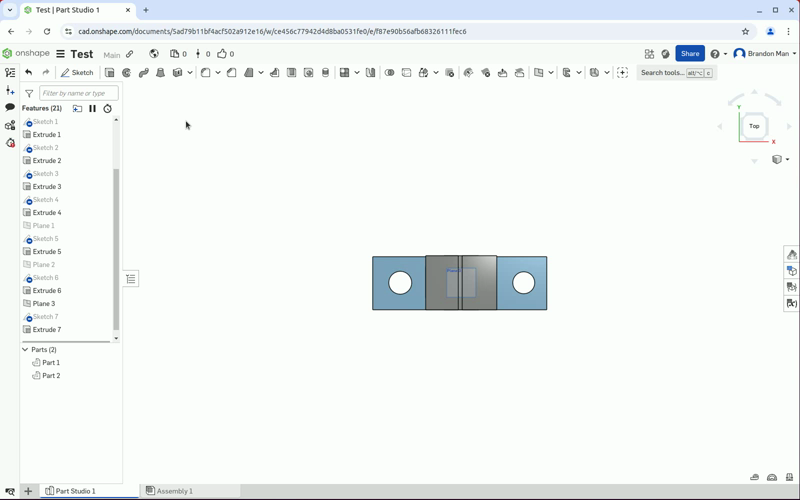
key(shift+h)
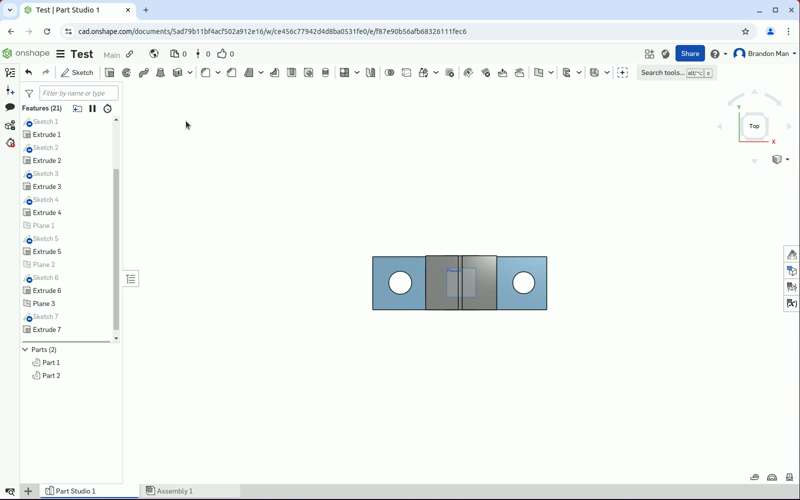
key(shift+h)
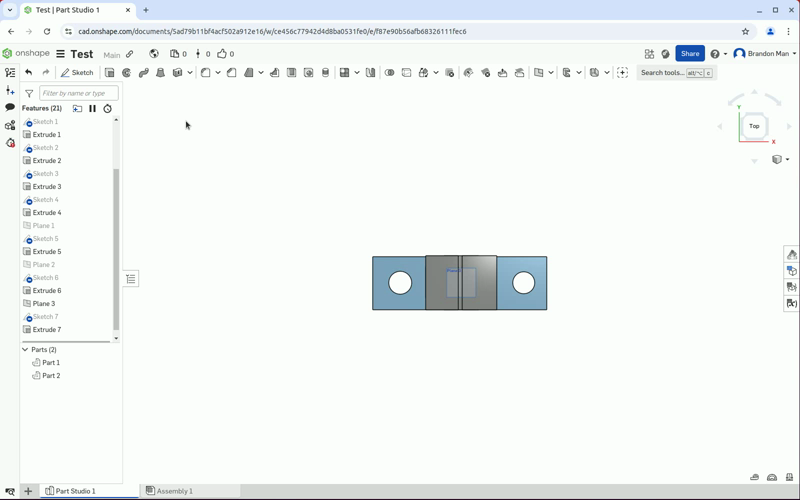
key(shift+7)
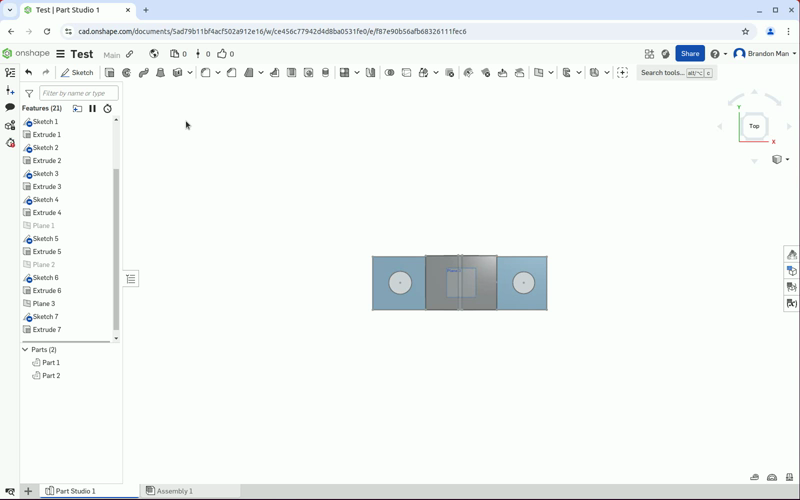
key(up, 3)
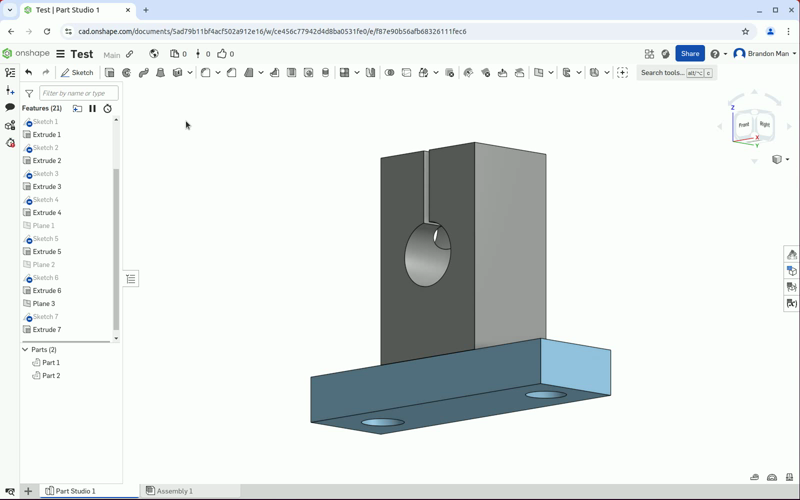
key(left, 3)
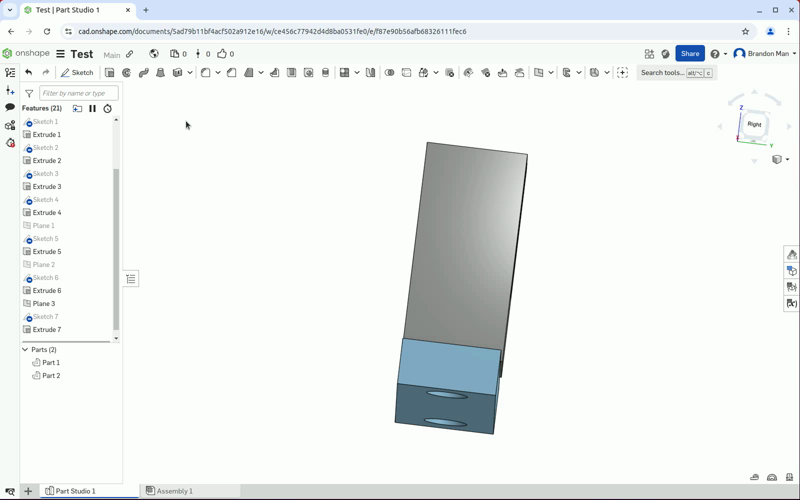
key(right, 3)
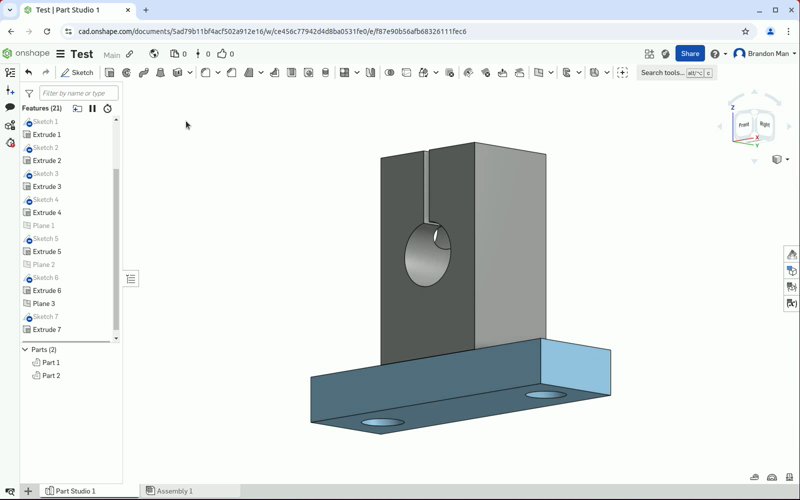
key(down, 3)
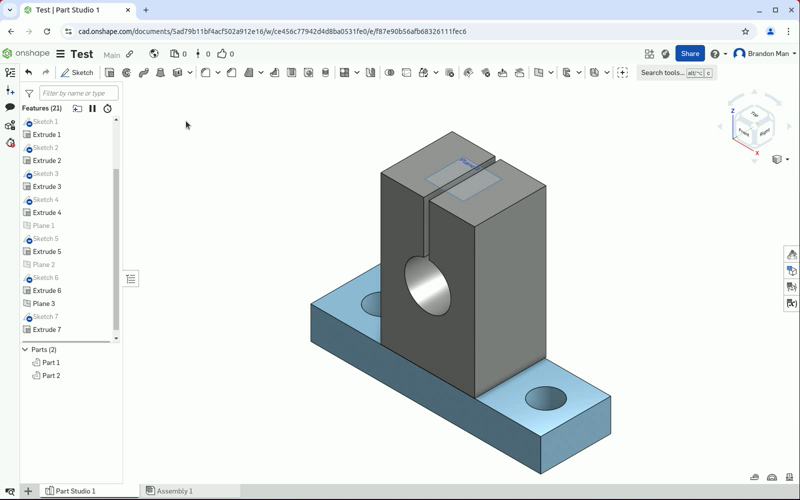
mouse_move(69, 124)
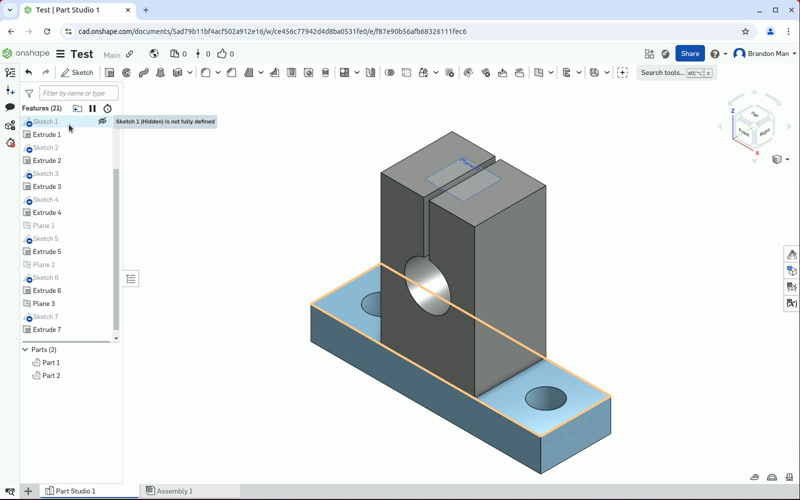
click(69, 124)